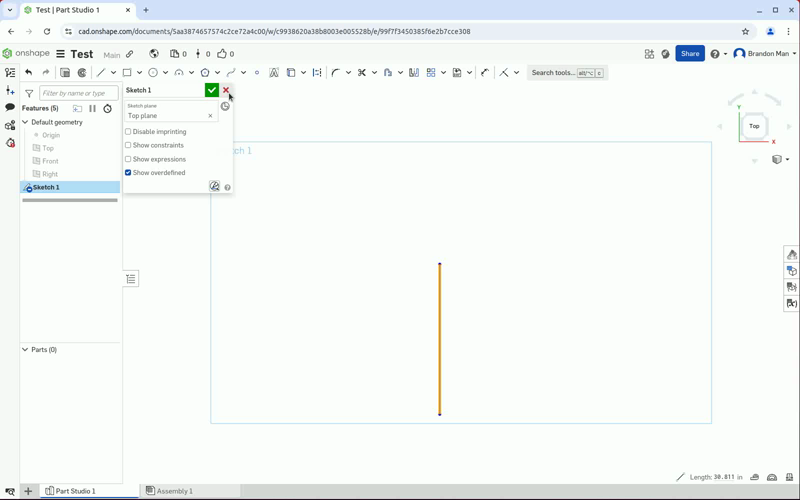
key(shift+h)
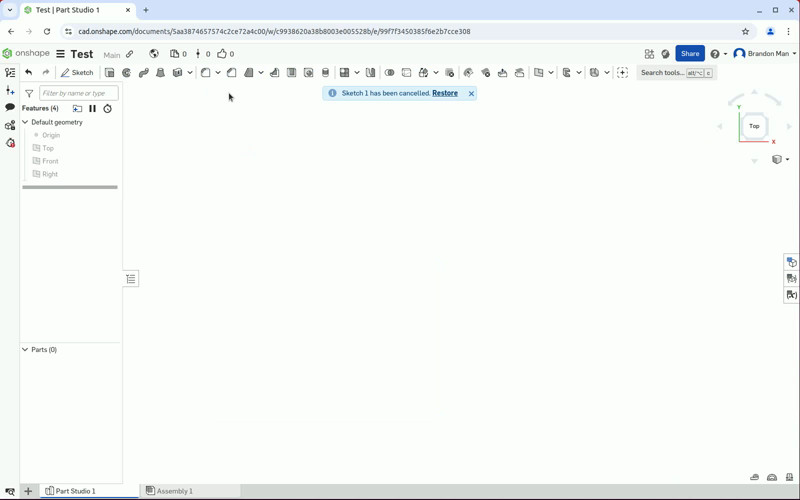
mouse_move(73, 352)
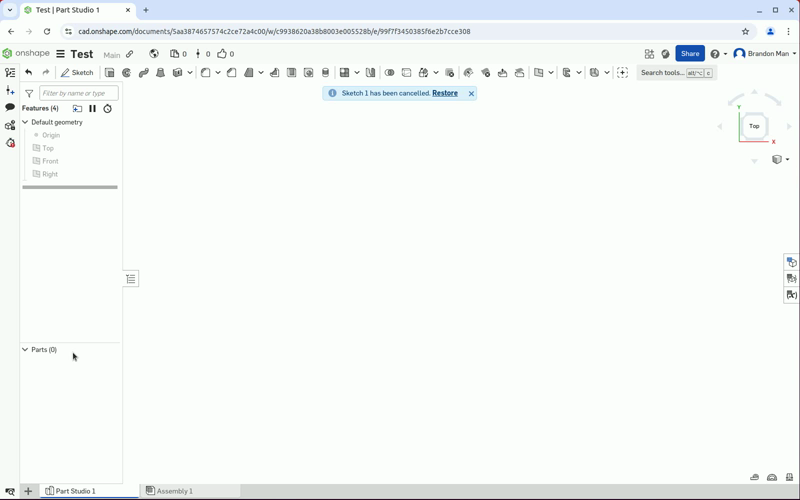
key(y)
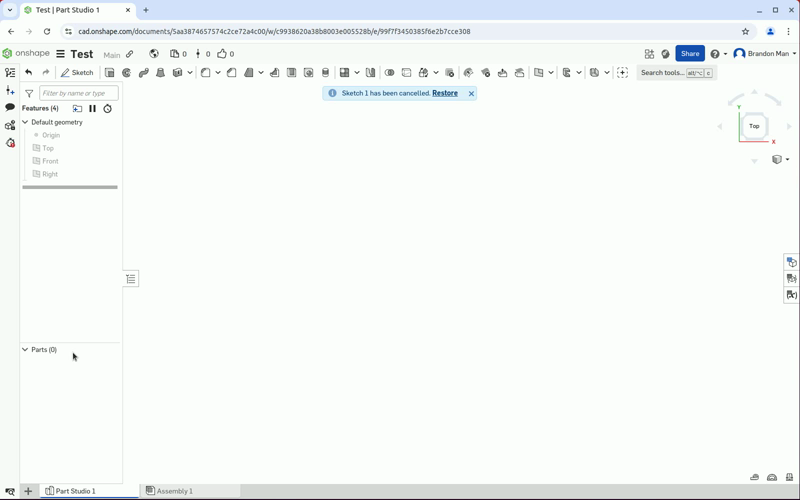
key(shift+p)
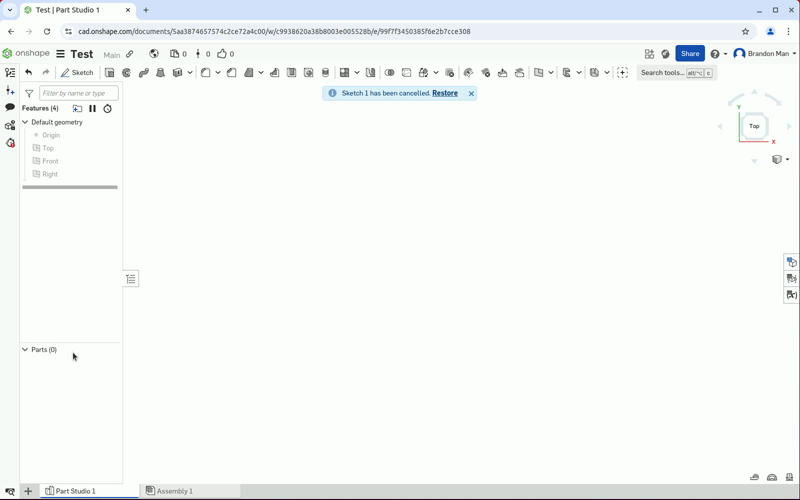
key(space)
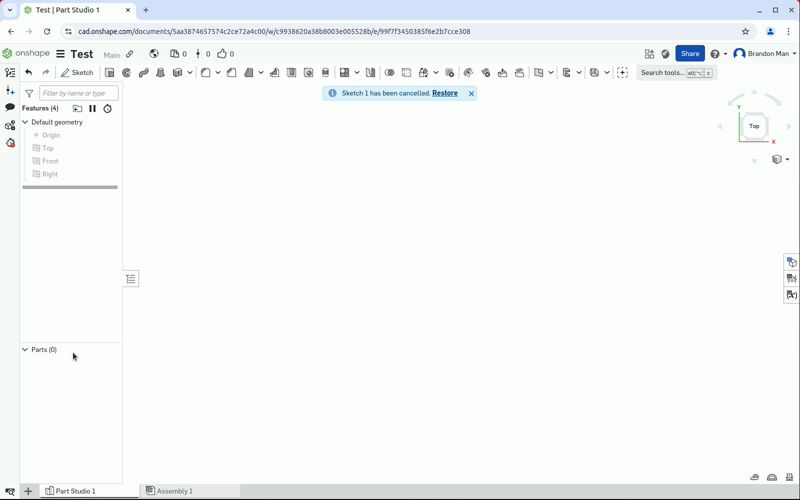
key_down(shift)
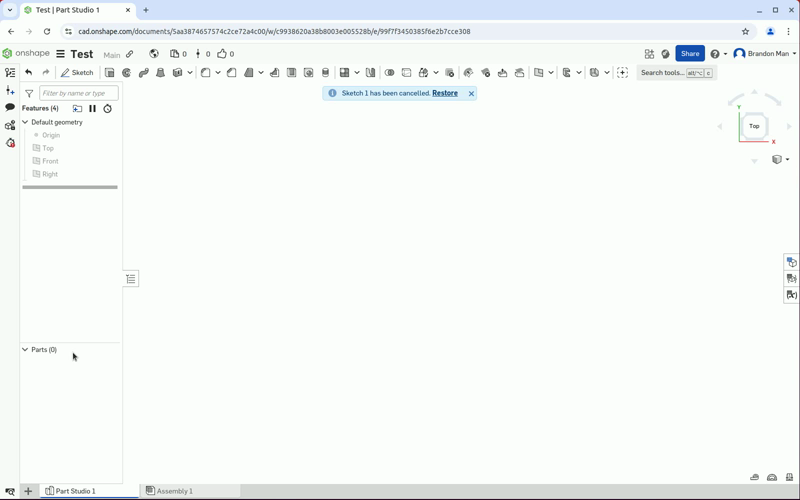
key(up)
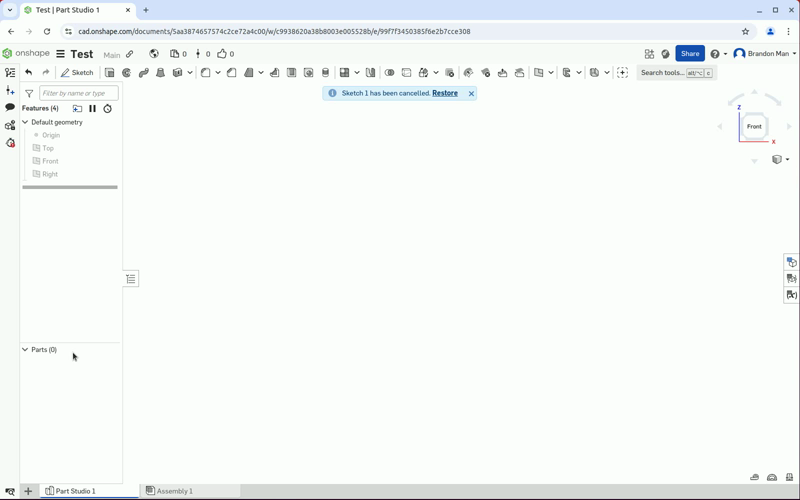
key_up(shift)
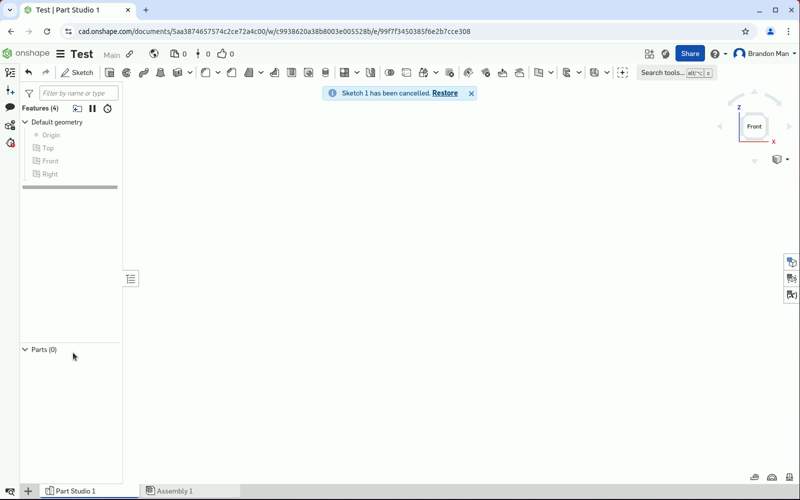
mouse_move(73, 352)
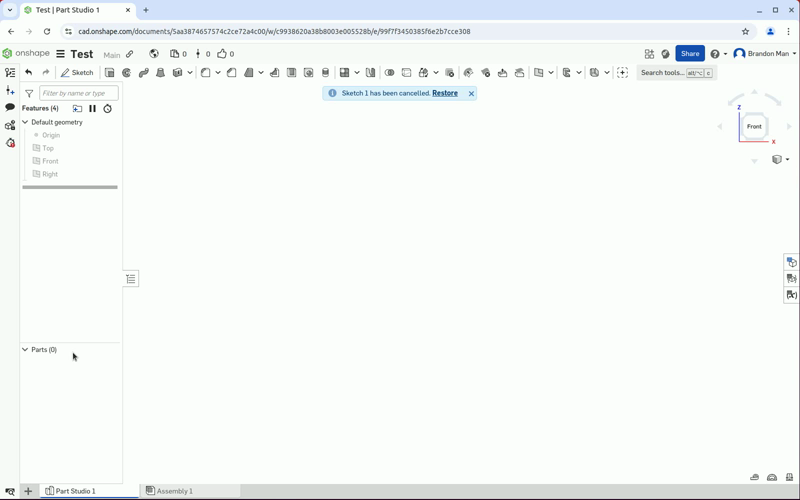
key(shift+y)
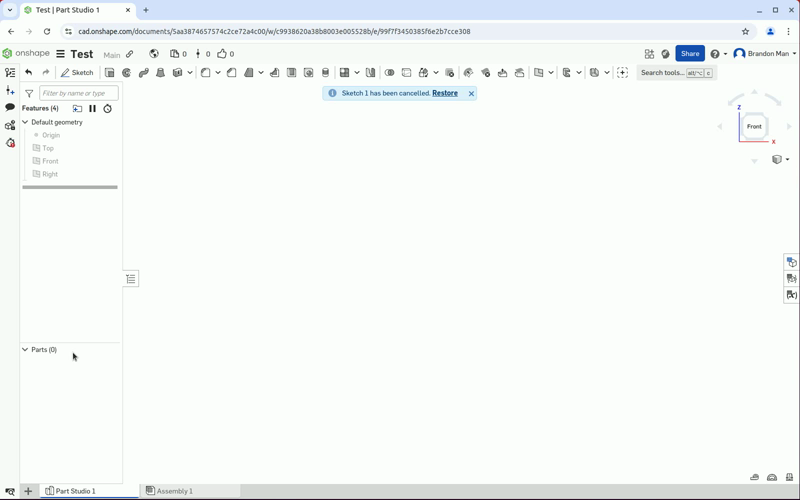
key(shift+s)
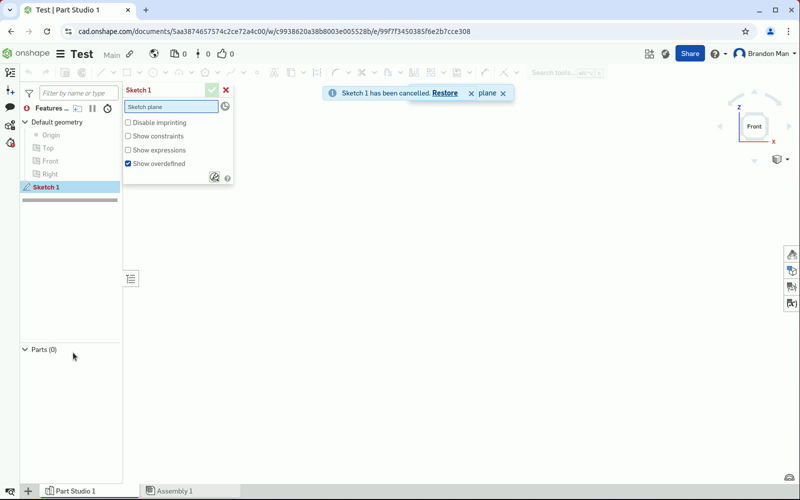
mouse_move(73, 163)
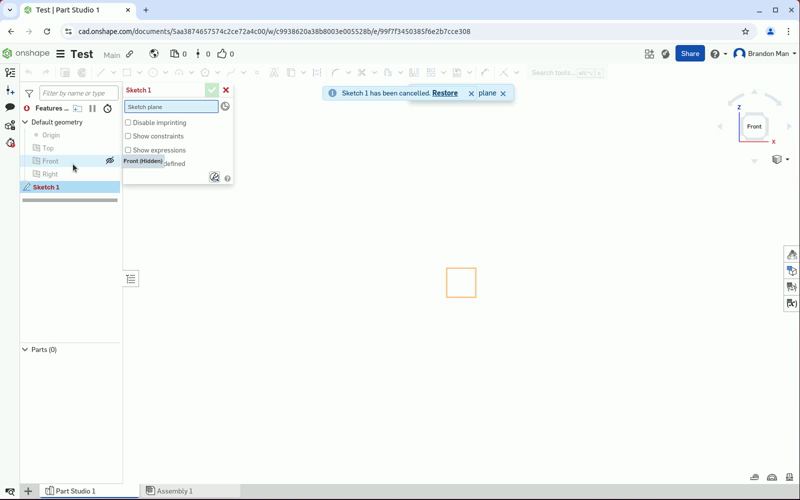
click(73, 163)
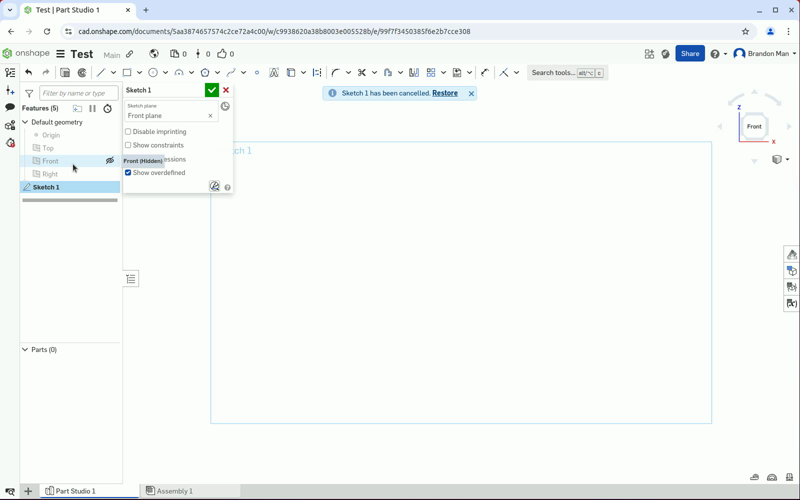
mouse_move(73, 352)
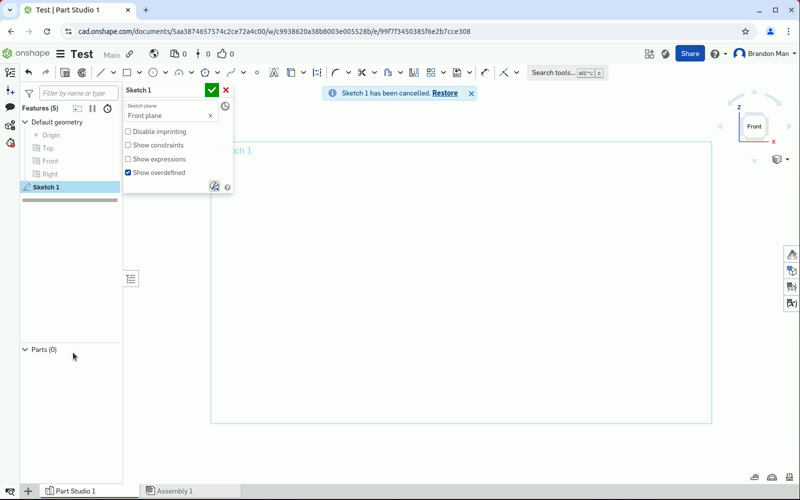
key(y)
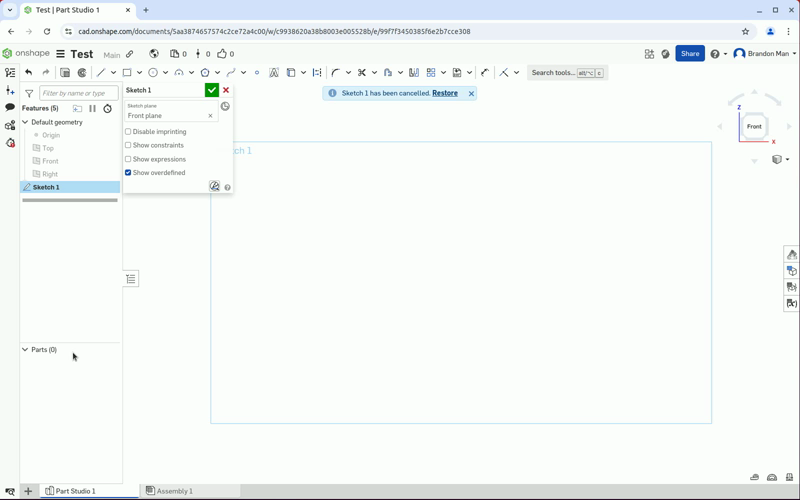
key(l)
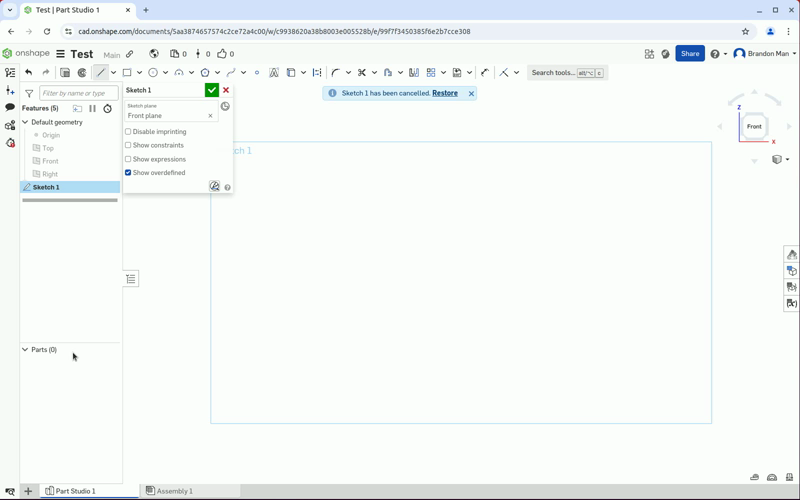
key_down(shift)
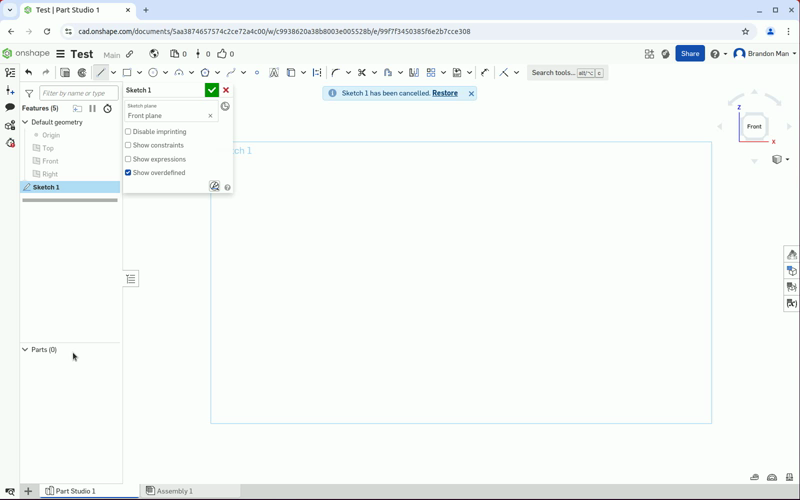
mouse_move(348, 226)
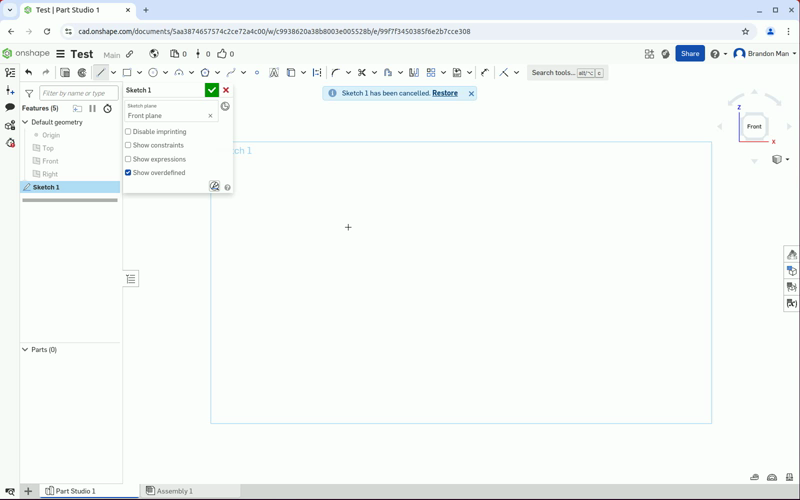
click(348, 226)
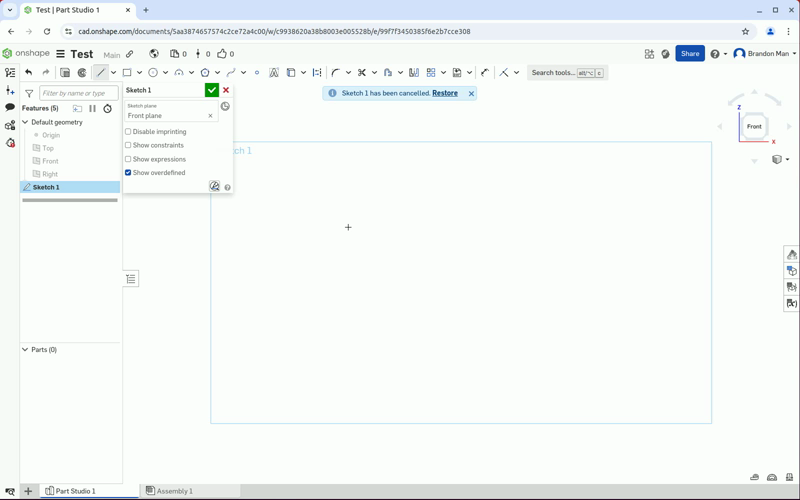
key_up(shift)
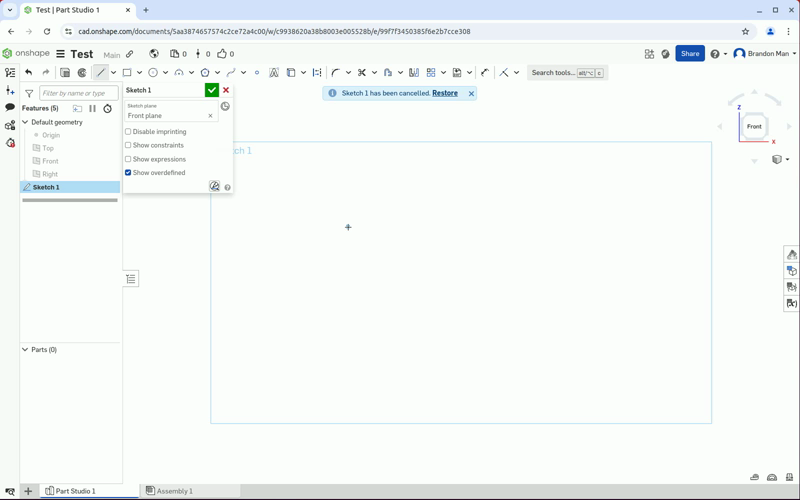
key_down(shift)
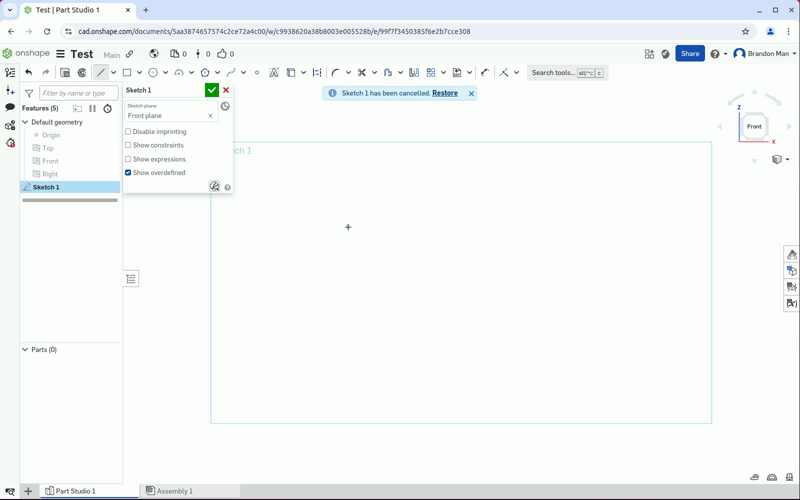
mouse_move(470, 394)
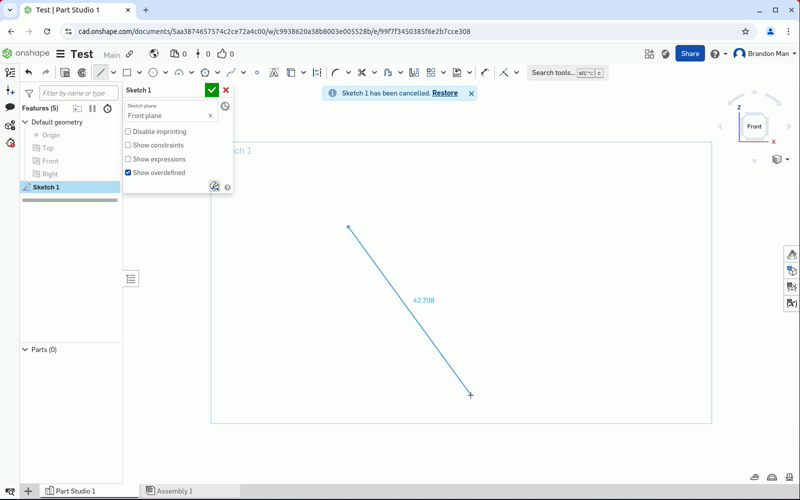
click(470, 394)
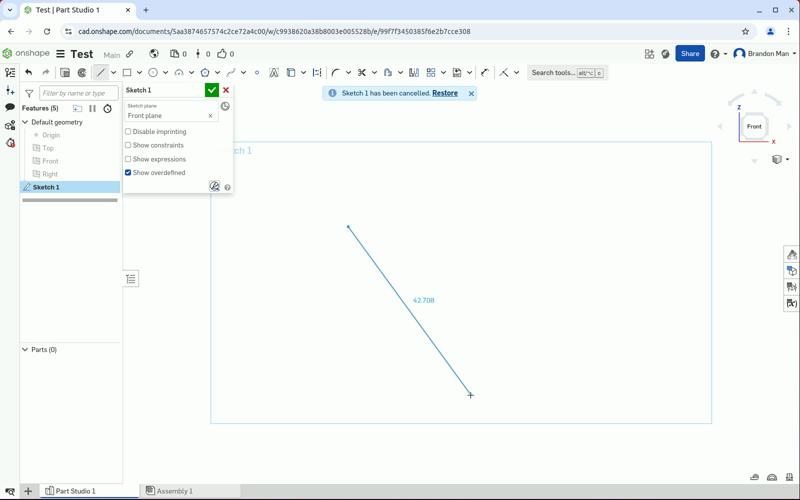
key_up(shift)
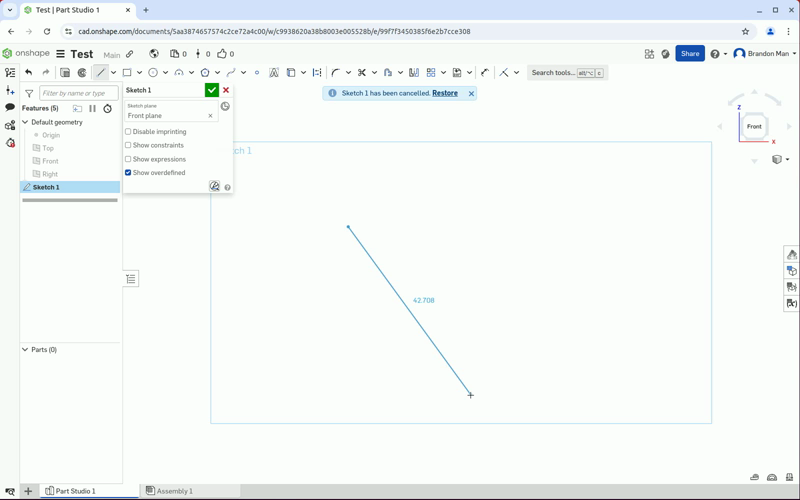
key_down(shift)
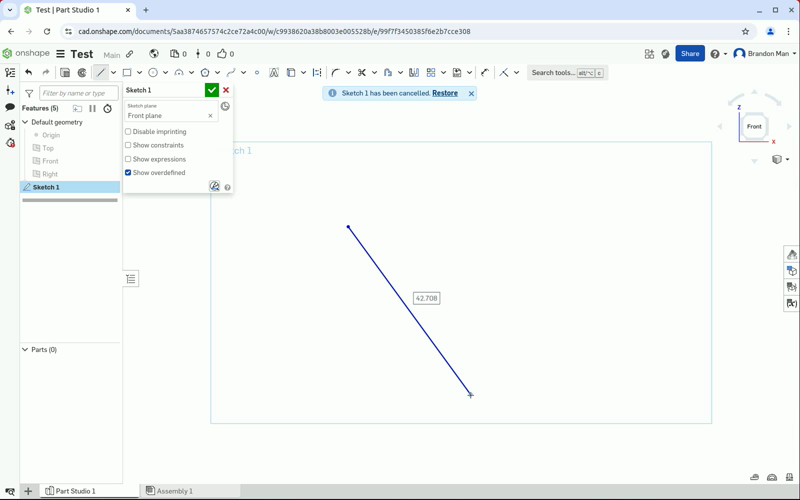
mouse_move(555, 226)
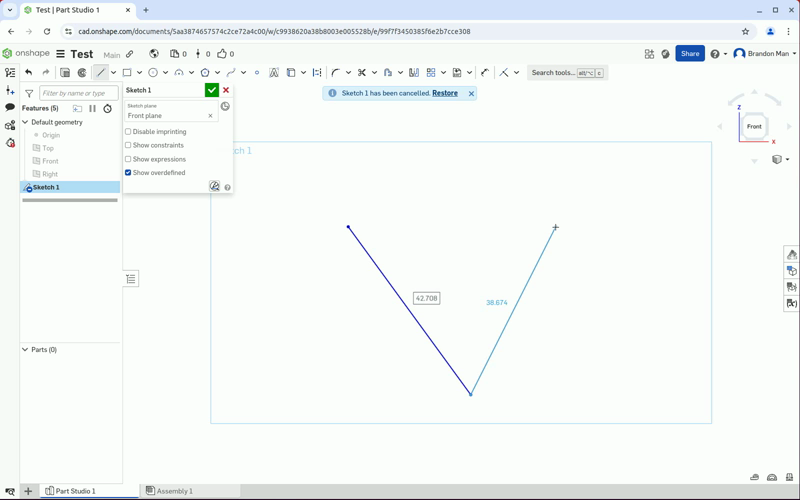
click(555, 226)
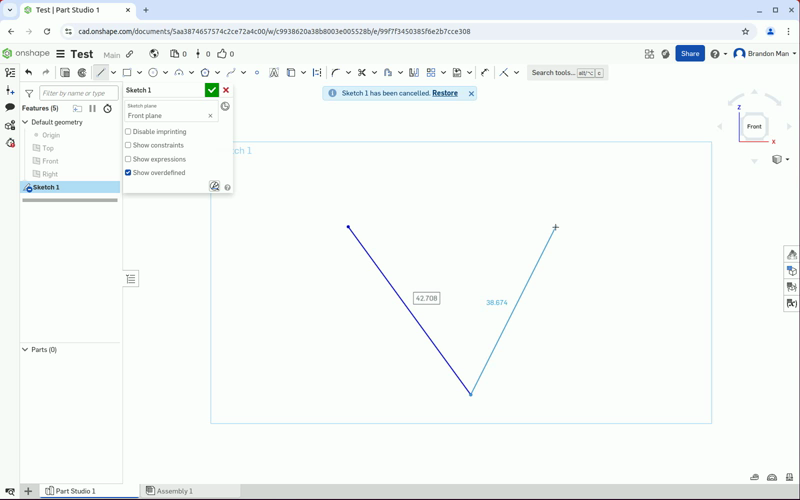
key_up(shift)
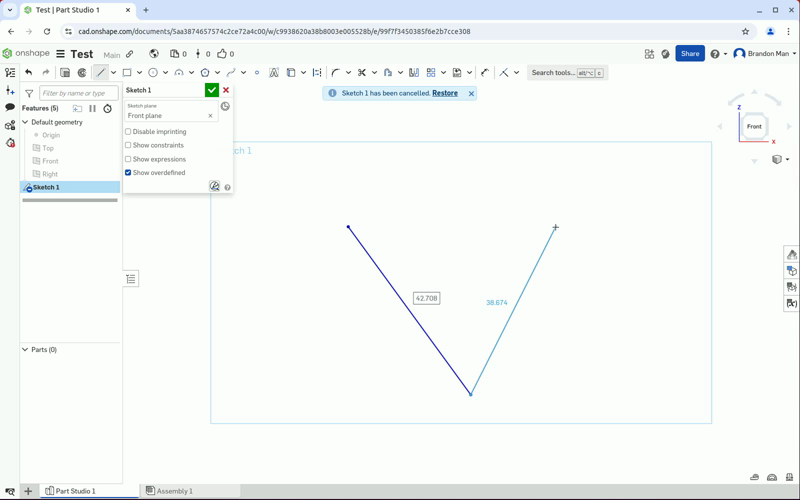
key_down(shift)
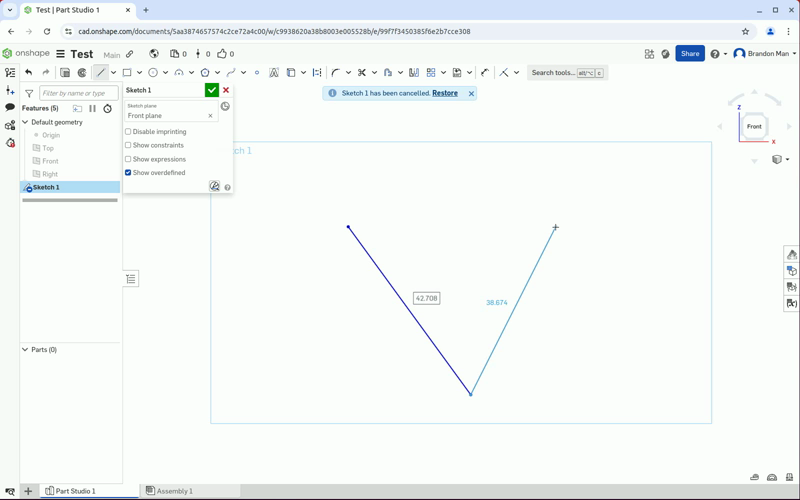
mouse_move(348, 226)
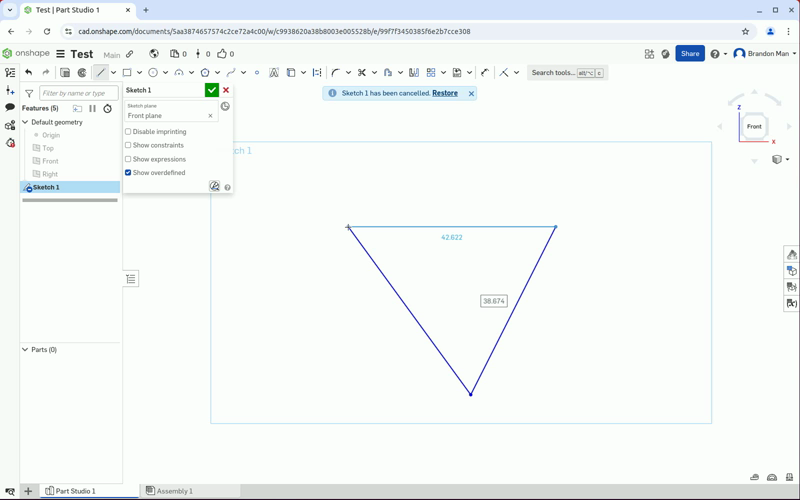
key_up(shift)
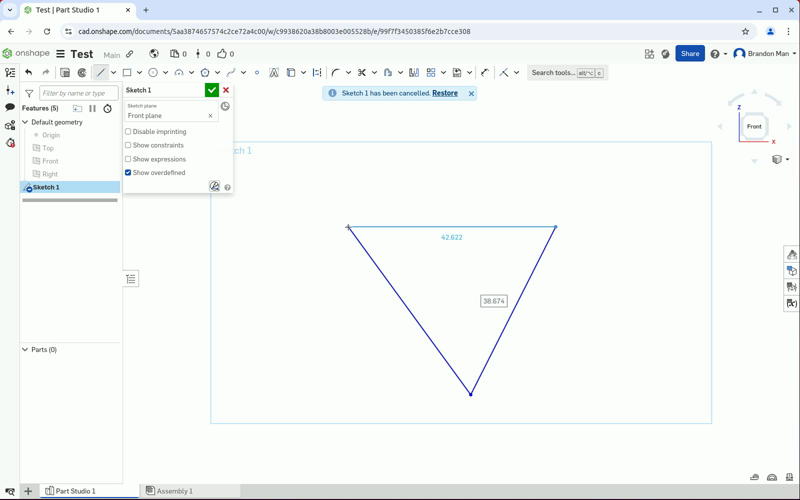
click(348, 226)
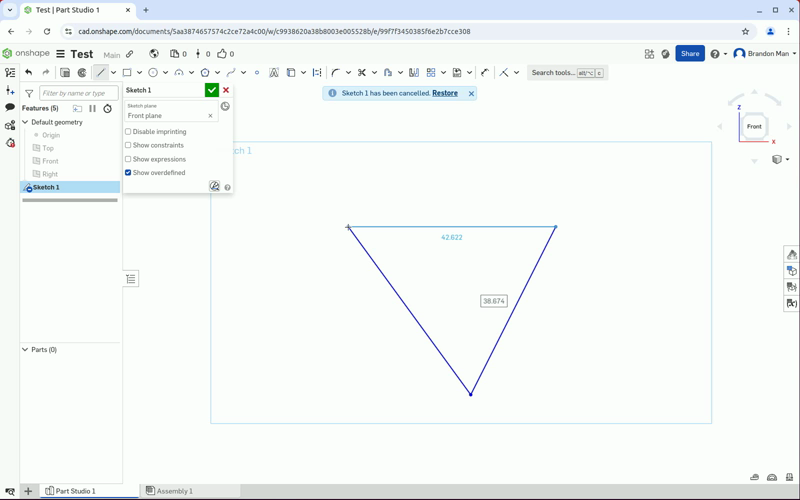
key(esc)
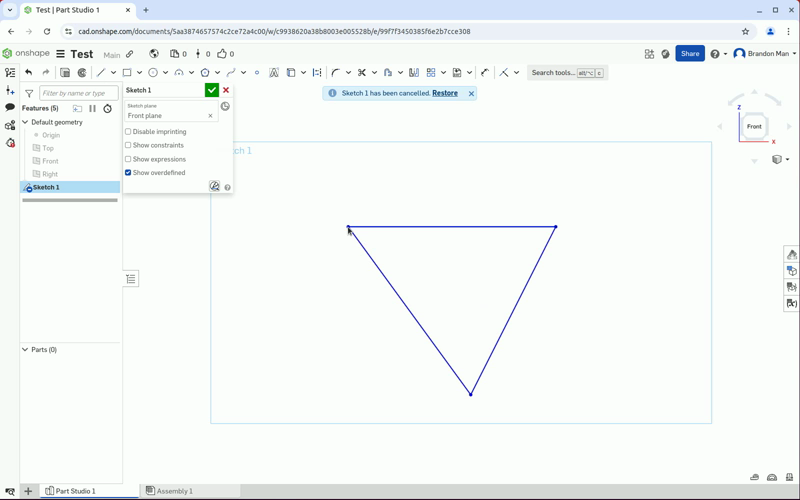
key(l)
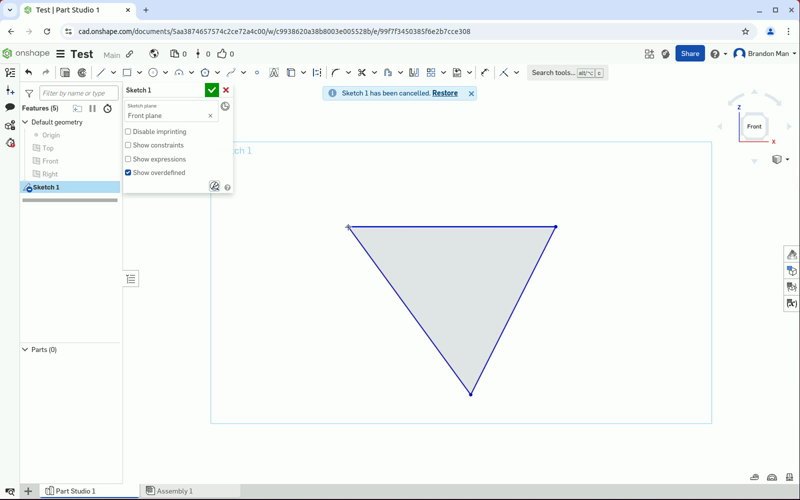
key_down(shift)
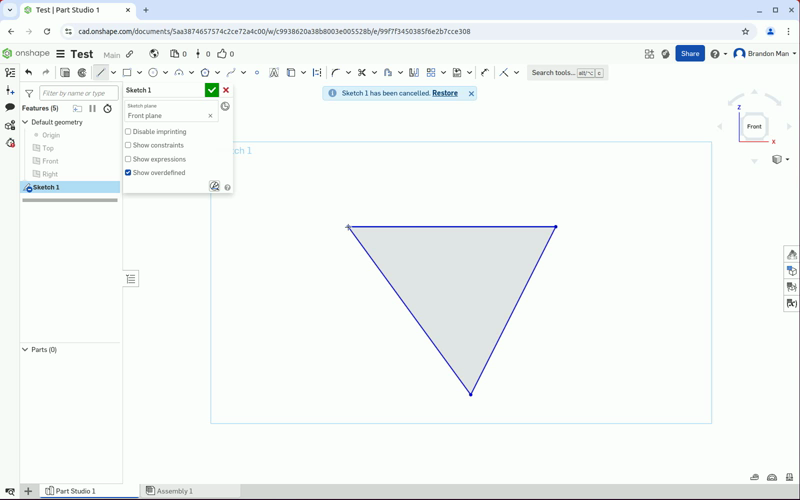
mouse_move(359, 233)
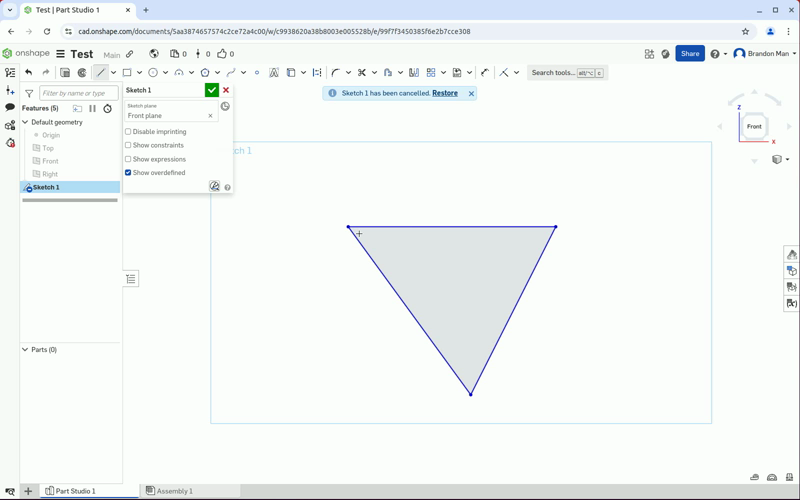
click(359, 233)
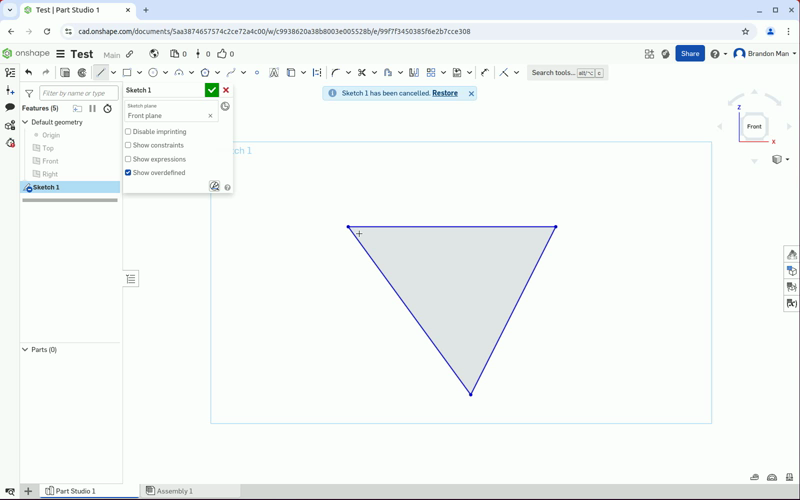
key_up(shift)
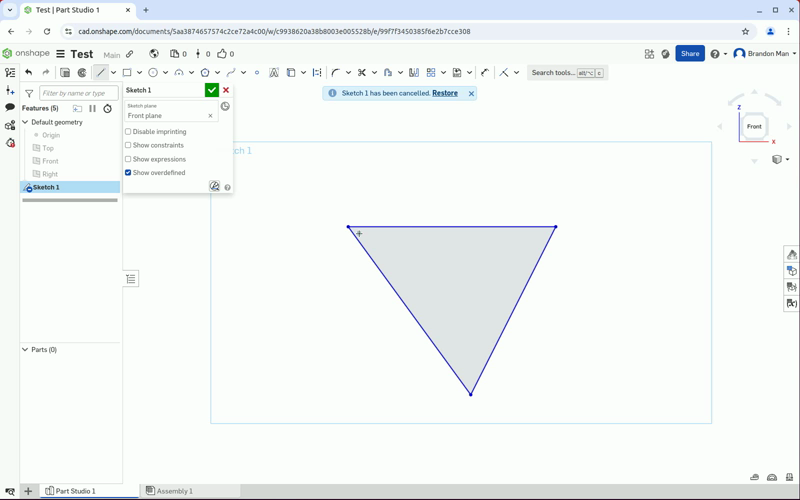
key_down(shift)
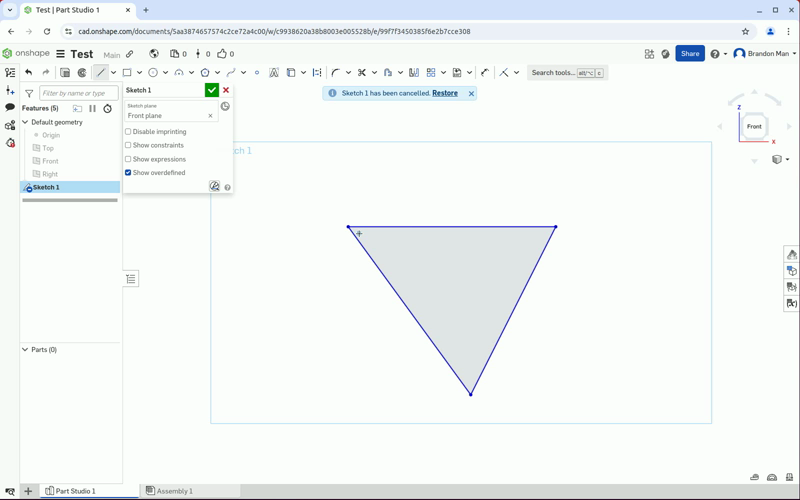
mouse_move(413, 305)
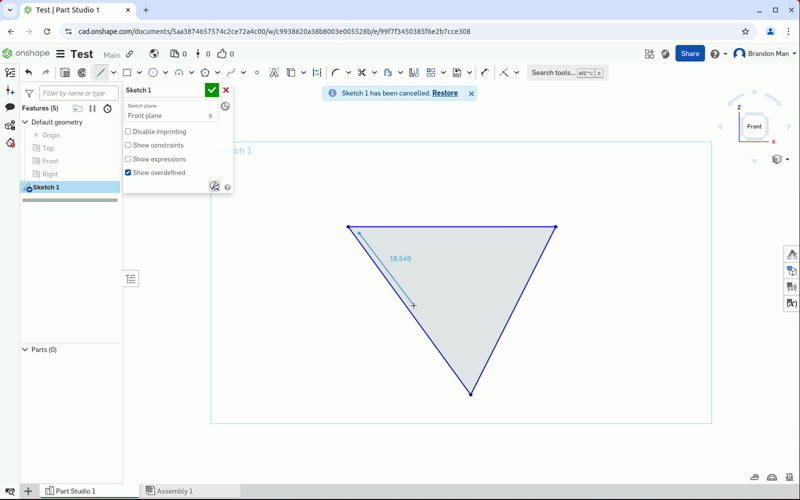
click(413, 305)
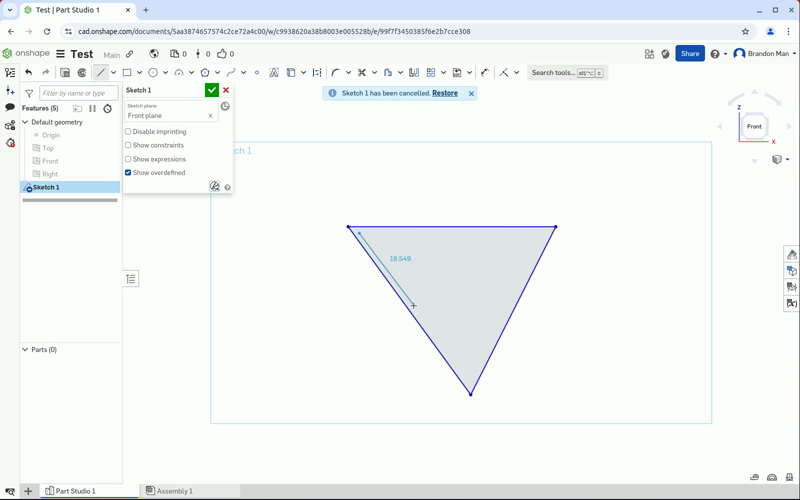
key_up(shift)
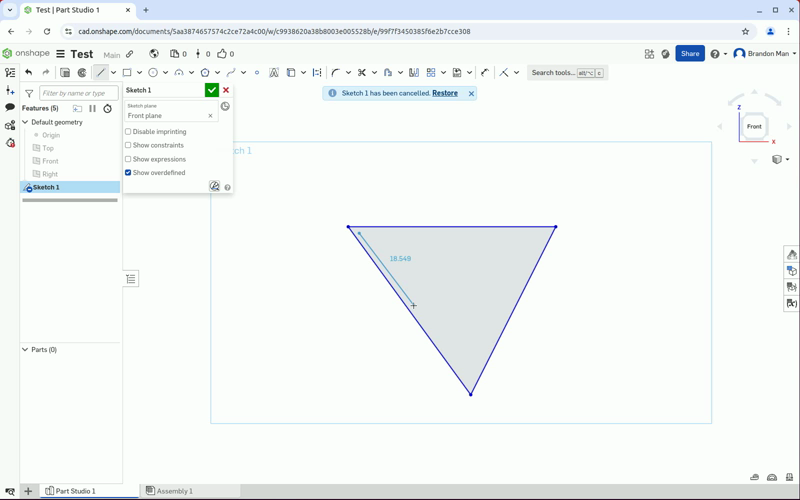
key_down(shift)
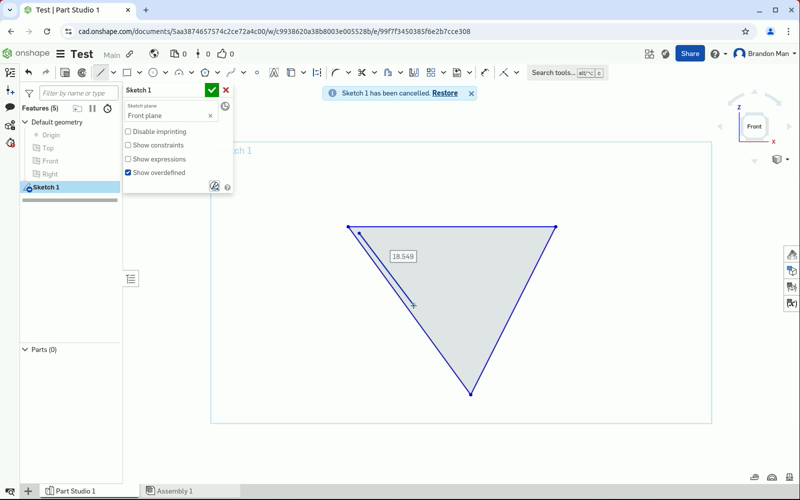
mouse_move(444, 305)
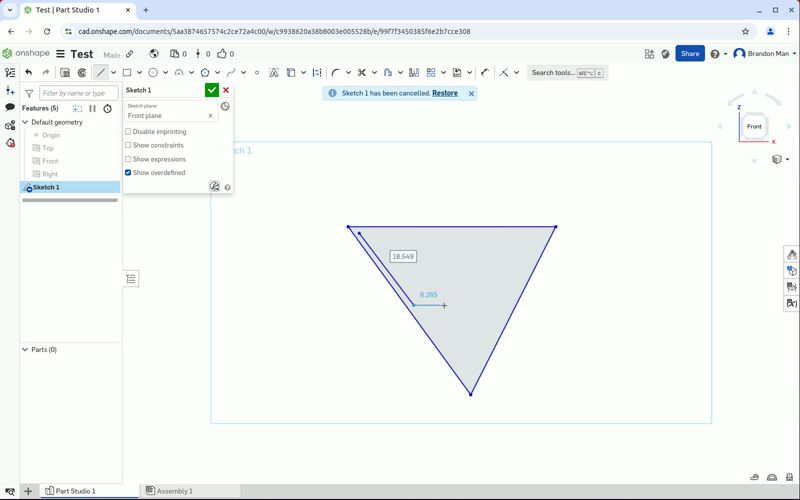
mouse_move(416, 309)
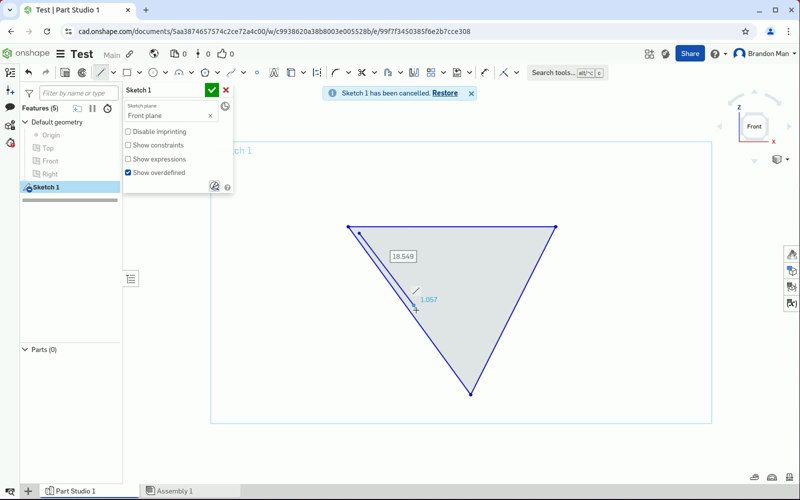
scroll(6)
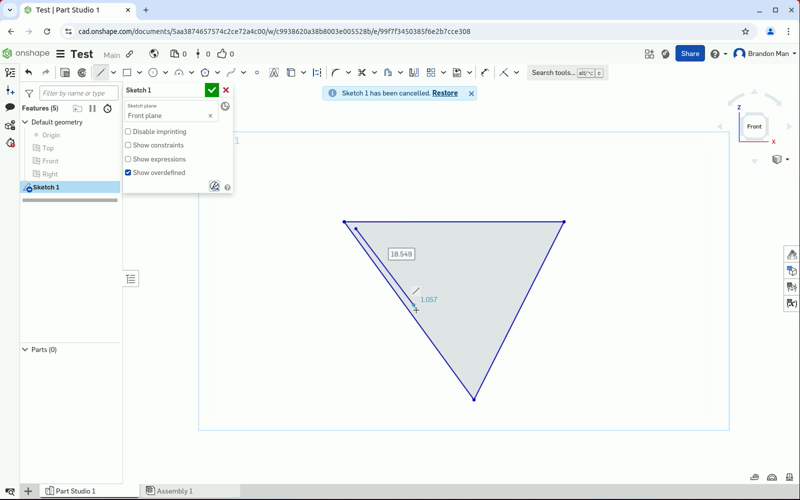
scroll(6)
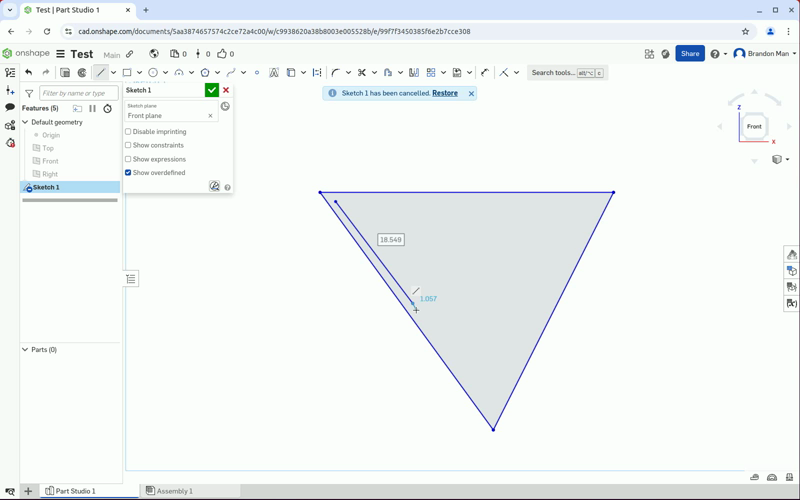
scroll(6)
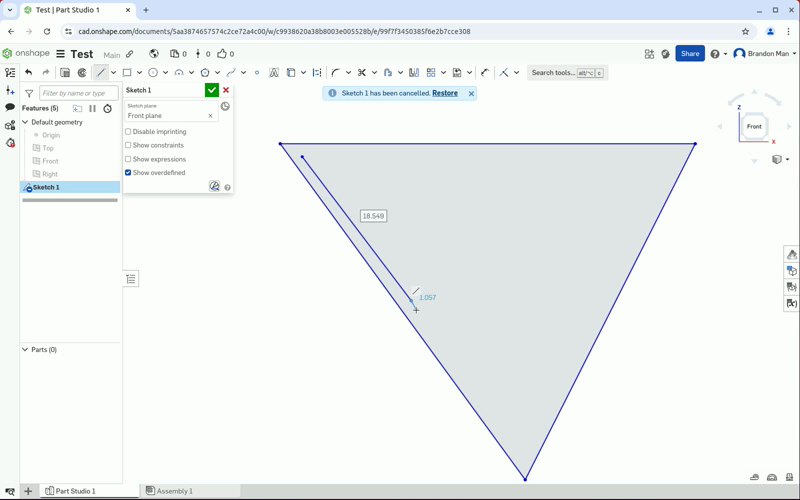
scroll(6)
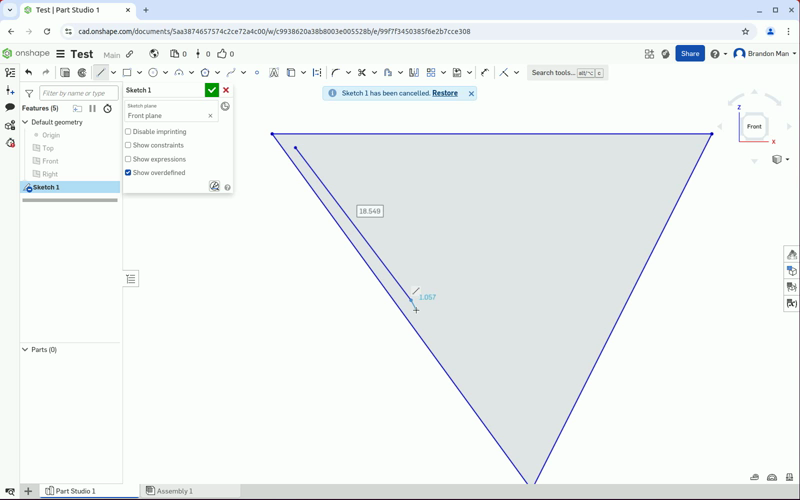
scroll(6)
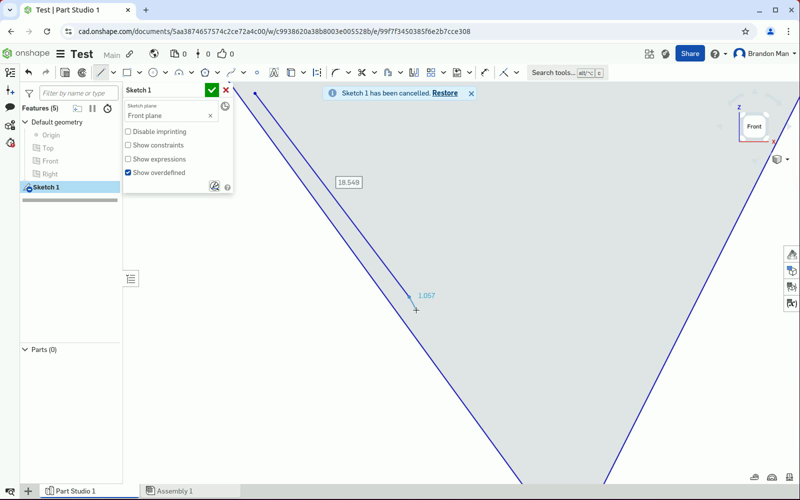
scroll(6)
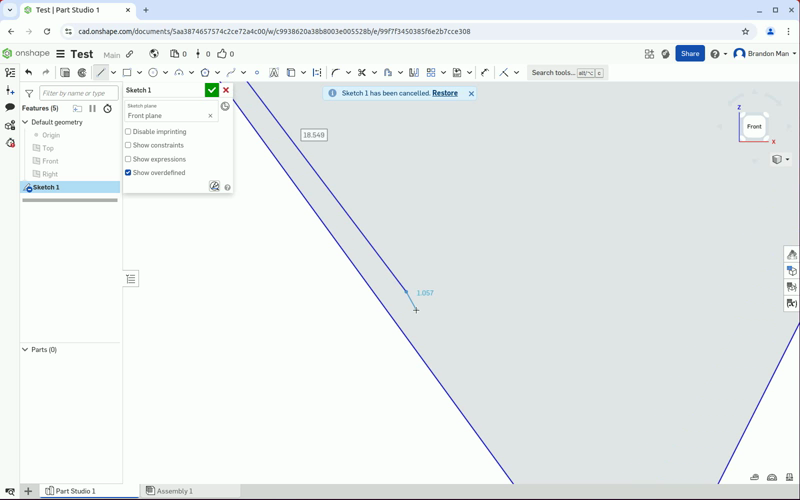
scroll(6)
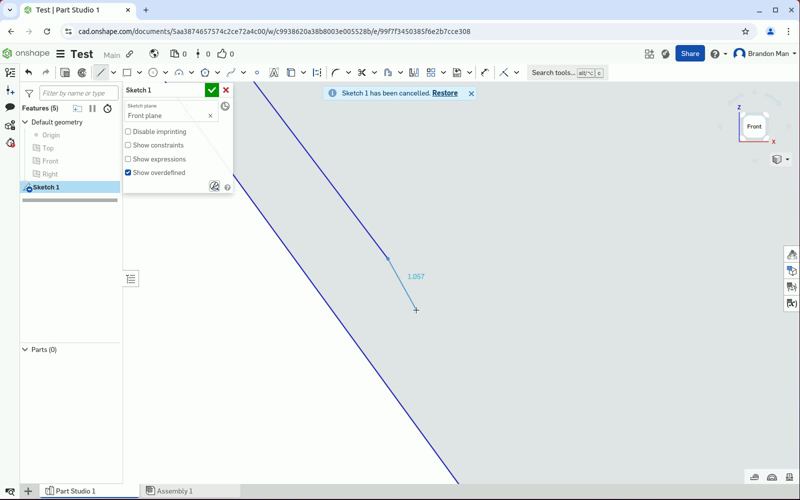
click(416, 309)
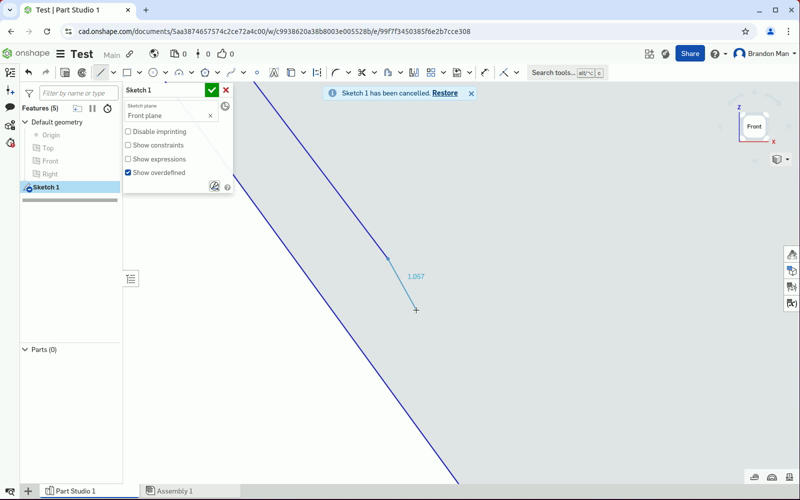
scroll(-6)
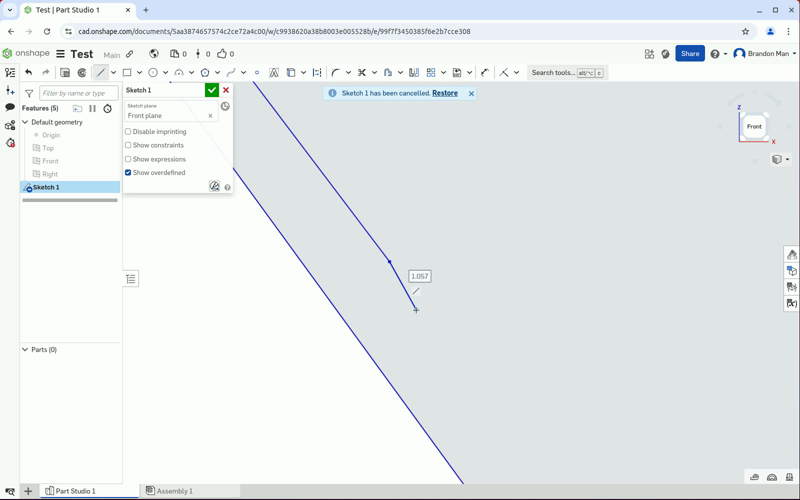
scroll(-6)
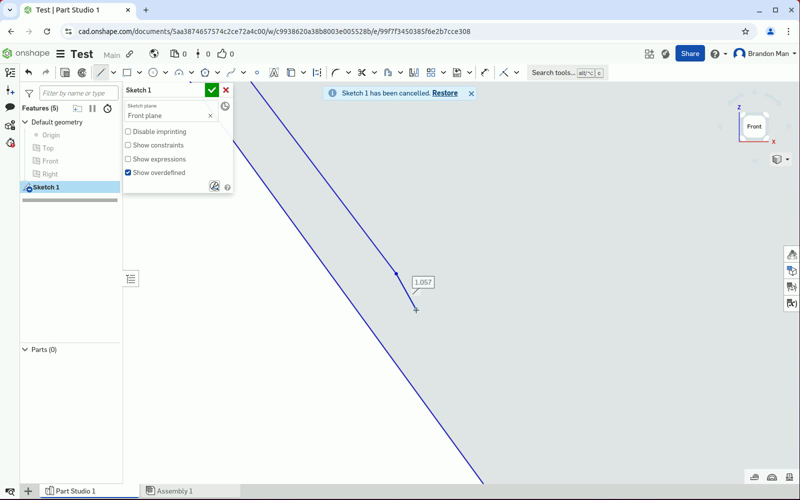
scroll(-6)
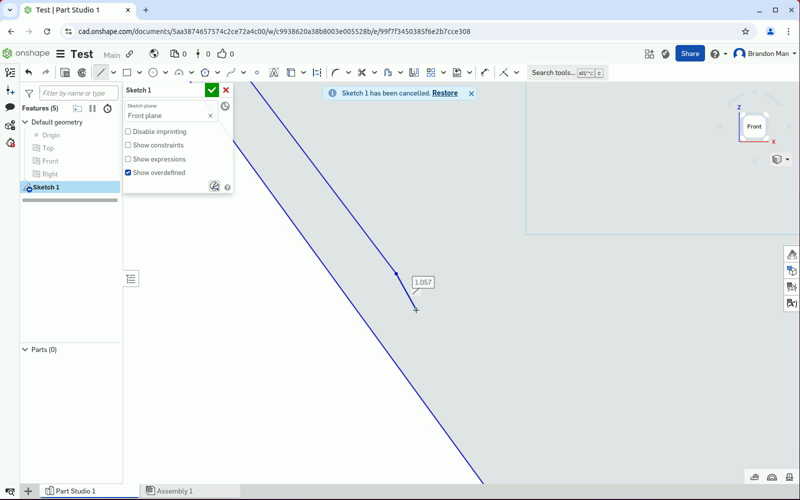
scroll(-6)
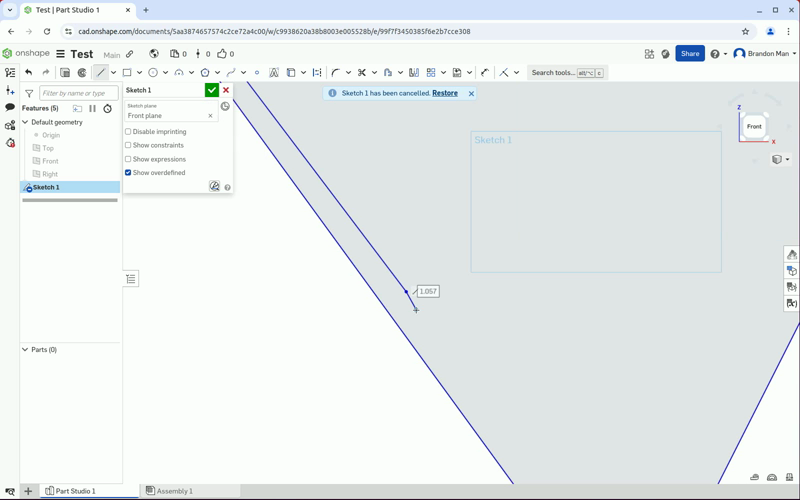
scroll(-6)
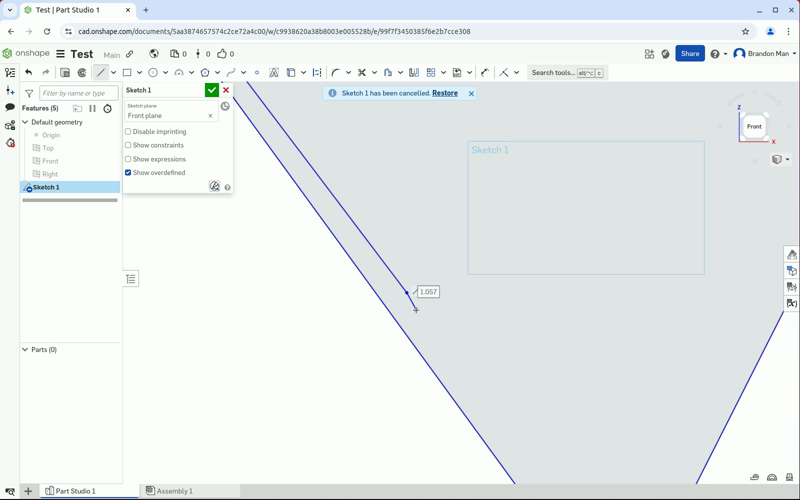
scroll(-6)
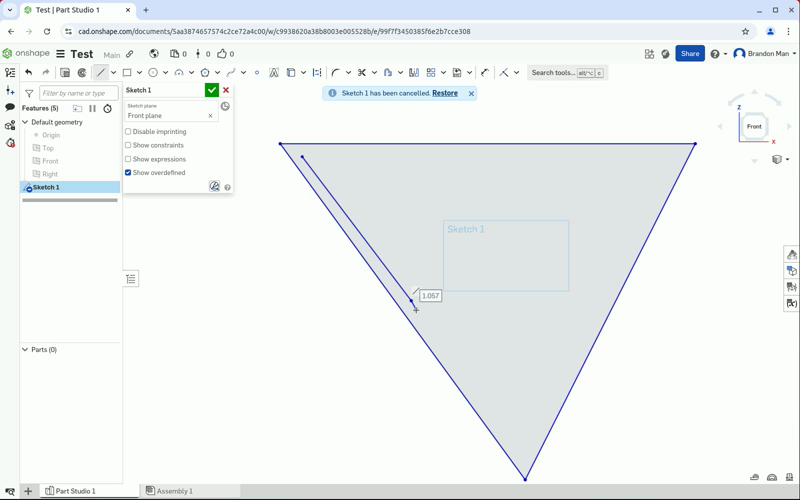
scroll(-6)
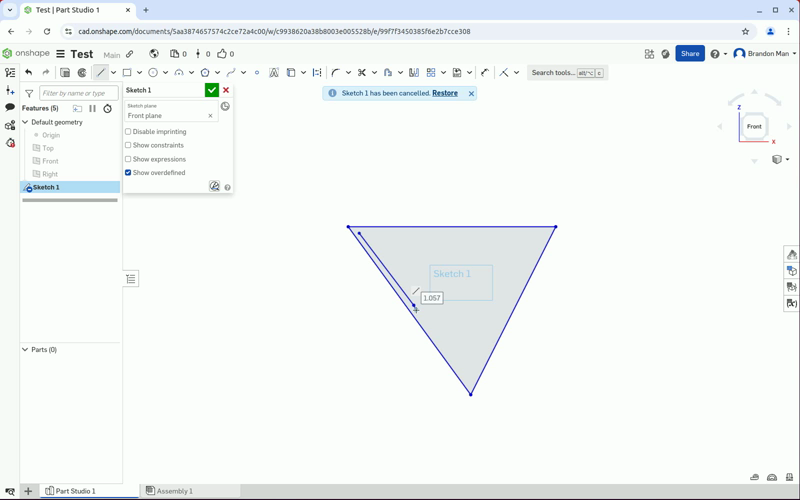
key_up(shift)
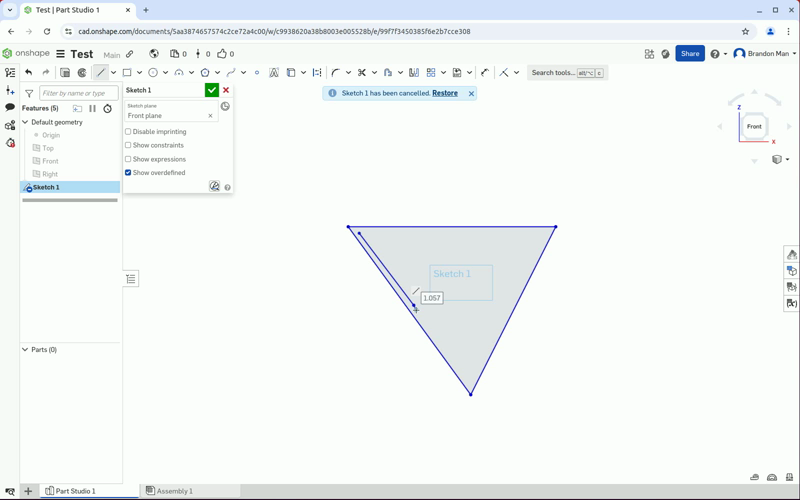
key_down(shift)
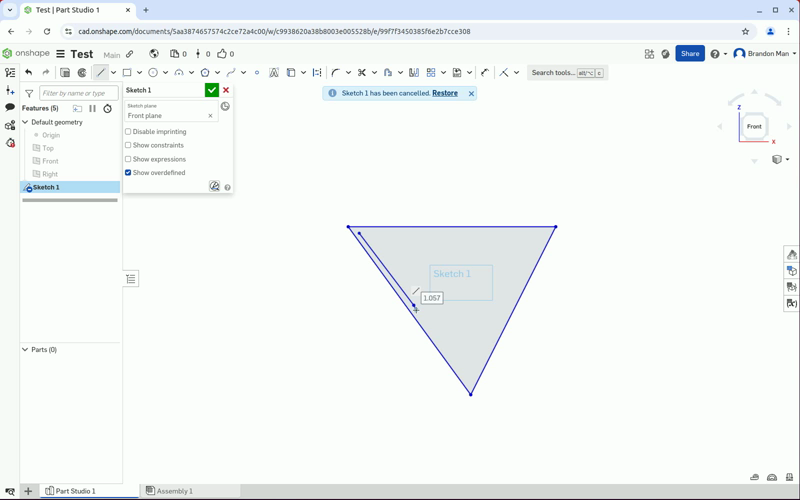
mouse_move(470, 384)
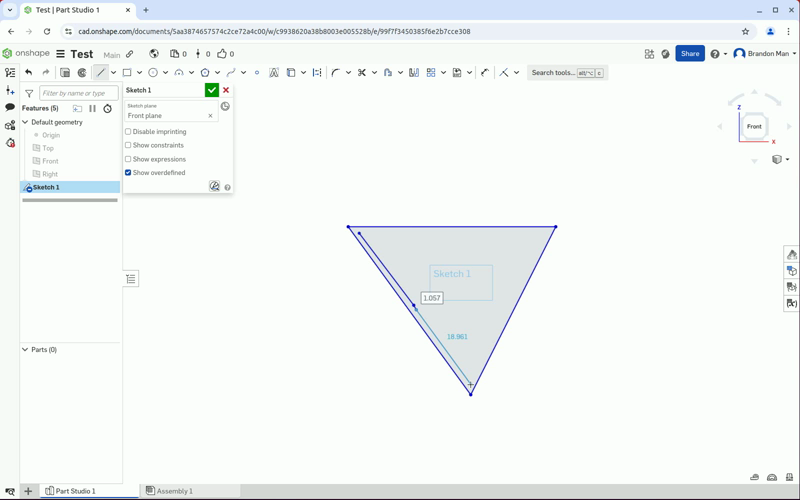
click(470, 384)
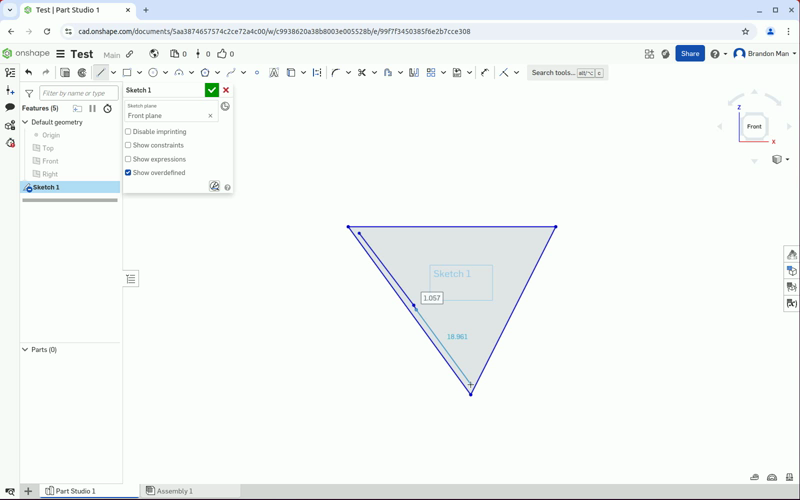
key_up(shift)
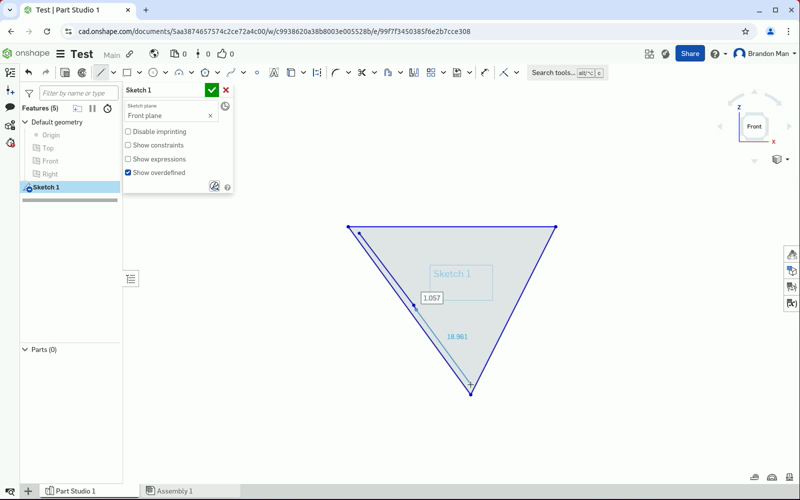
key_down(shift)
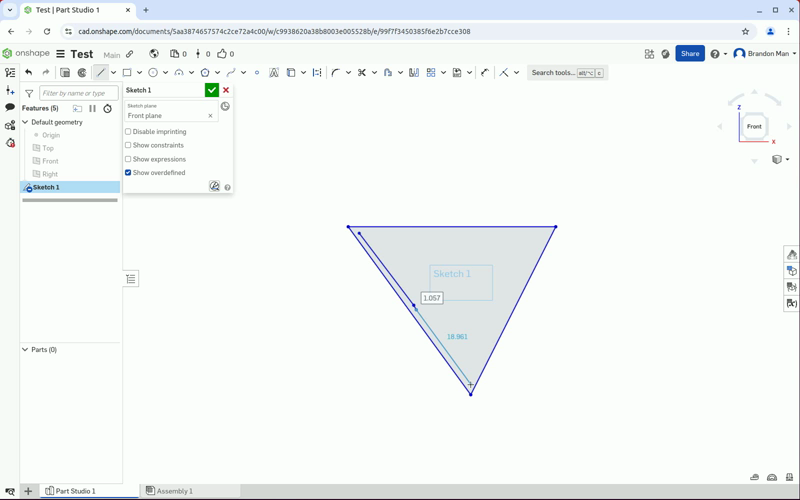
mouse_move(507, 309)
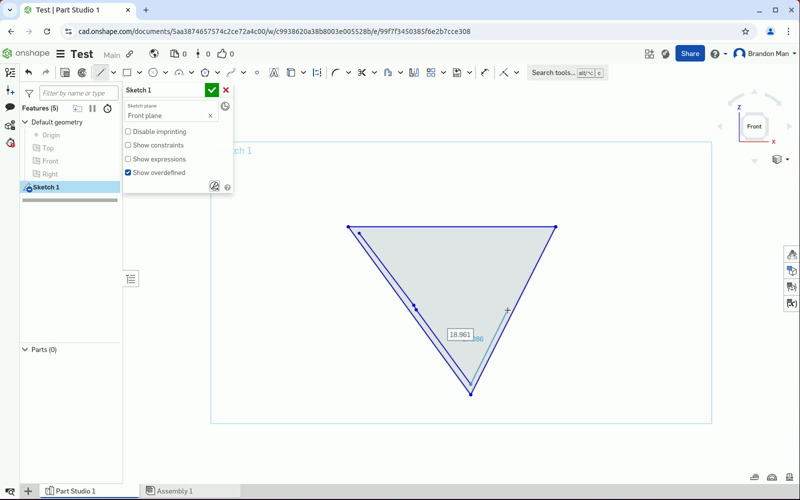
click(507, 309)
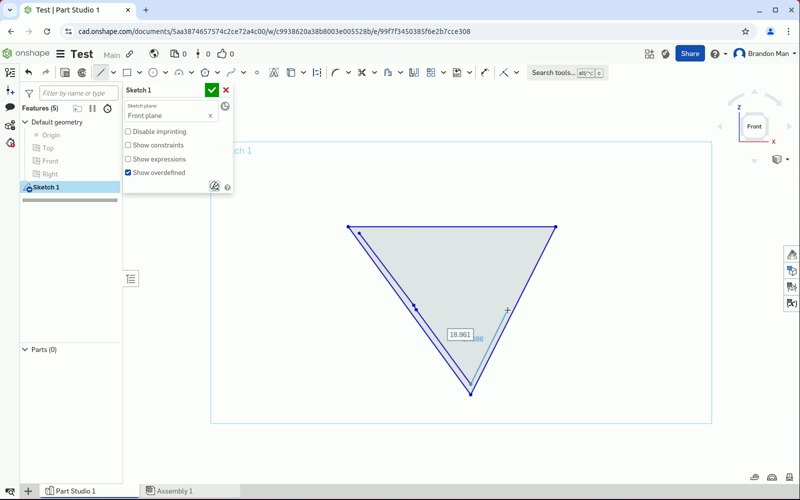
key_up(shift)
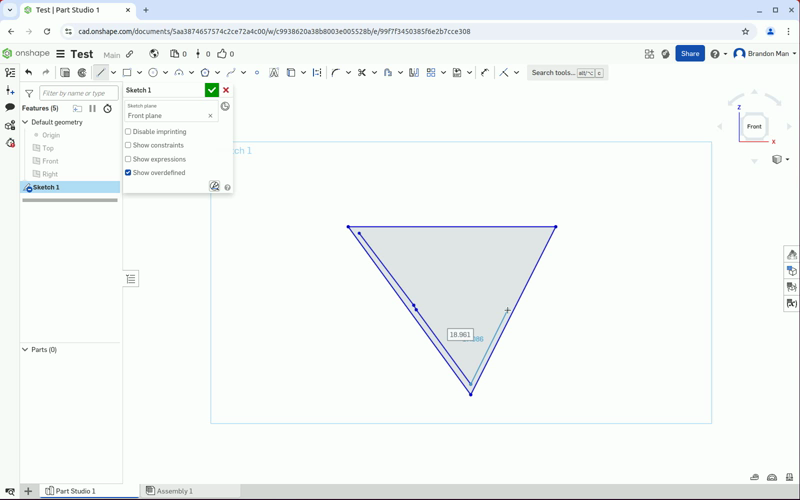
key_down(shift)
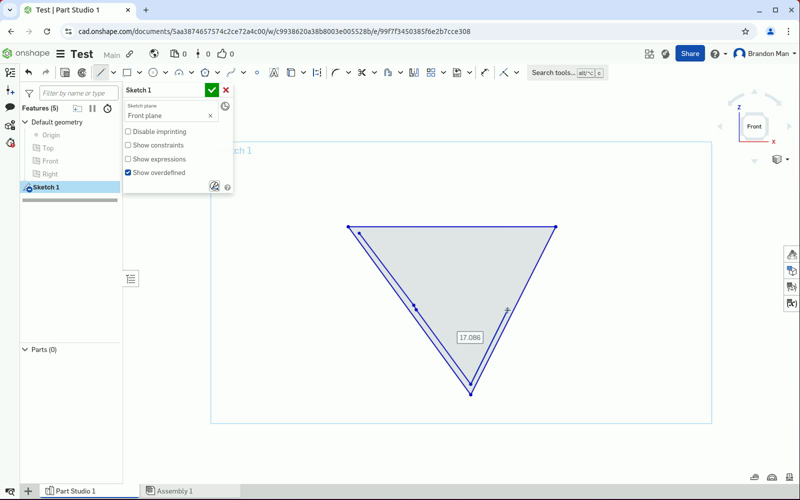
mouse_move(537, 309)
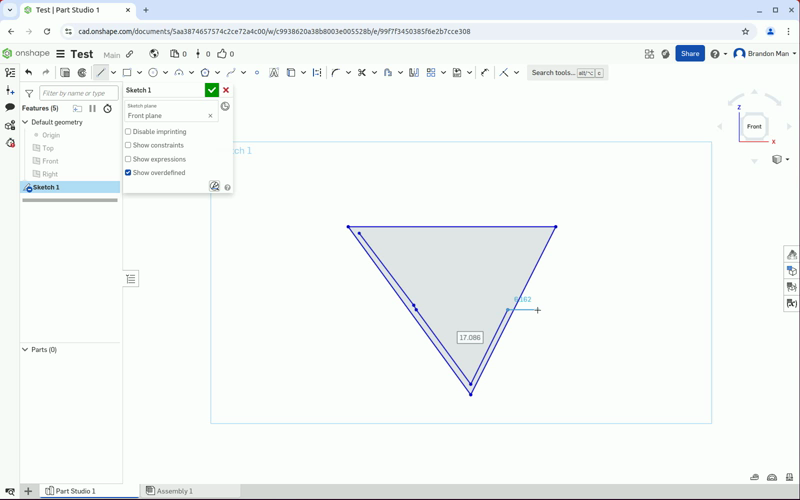
mouse_move(510, 305)
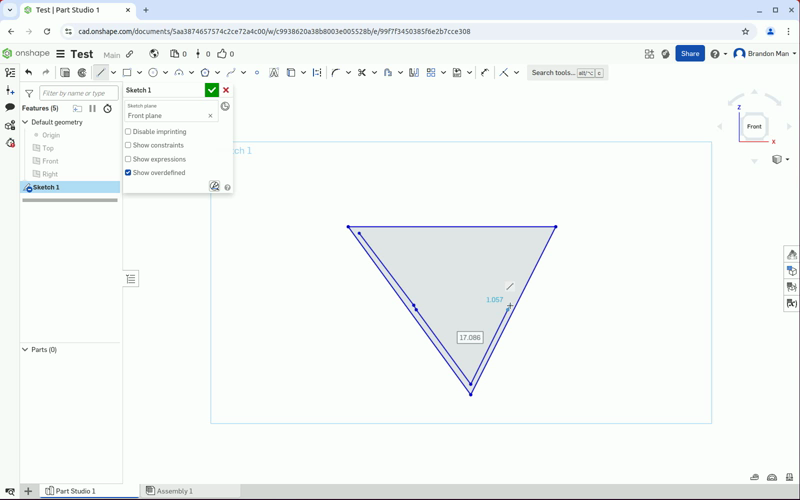
scroll(6)
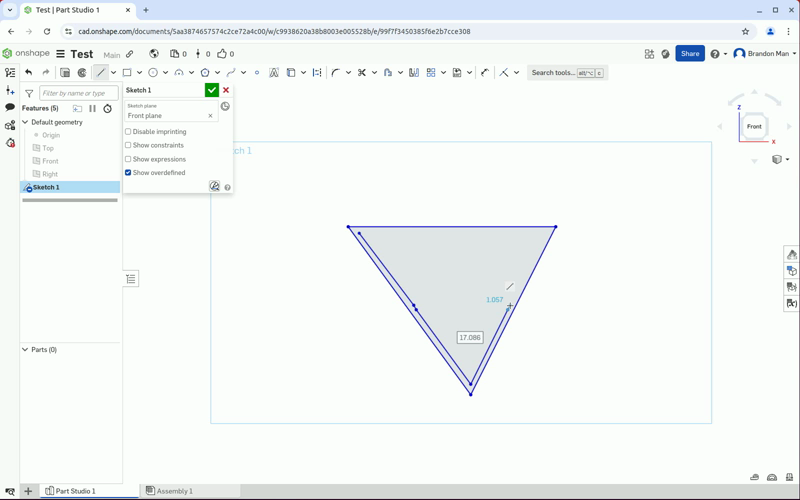
scroll(6)
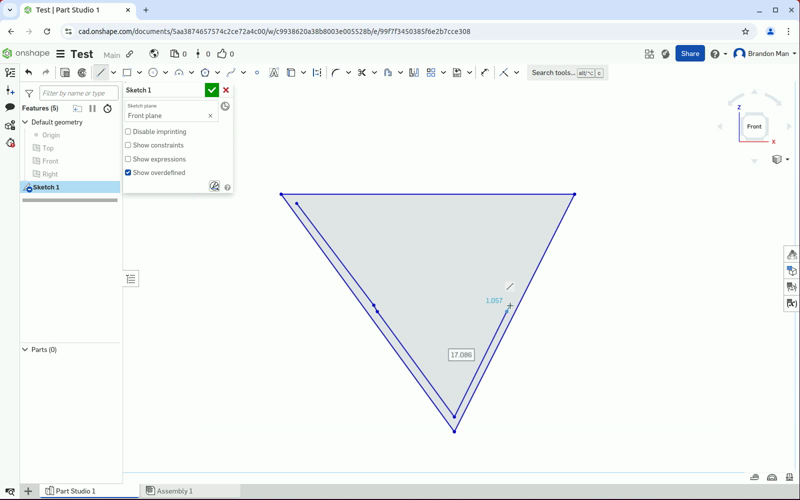
scroll(6)
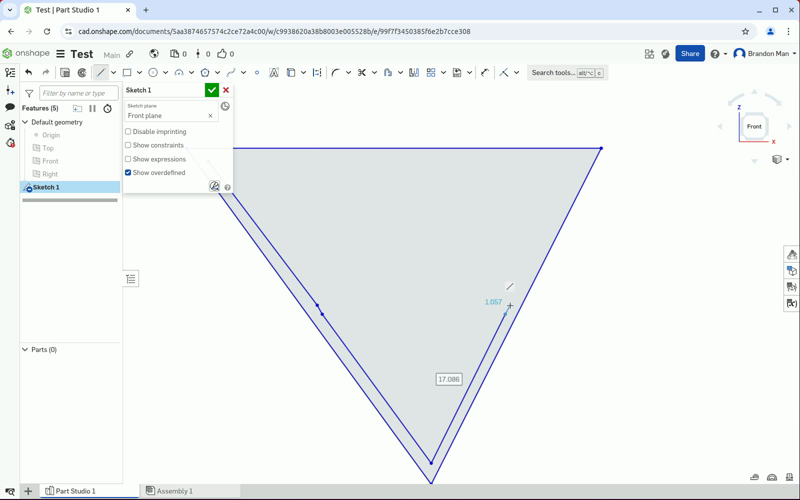
scroll(6)
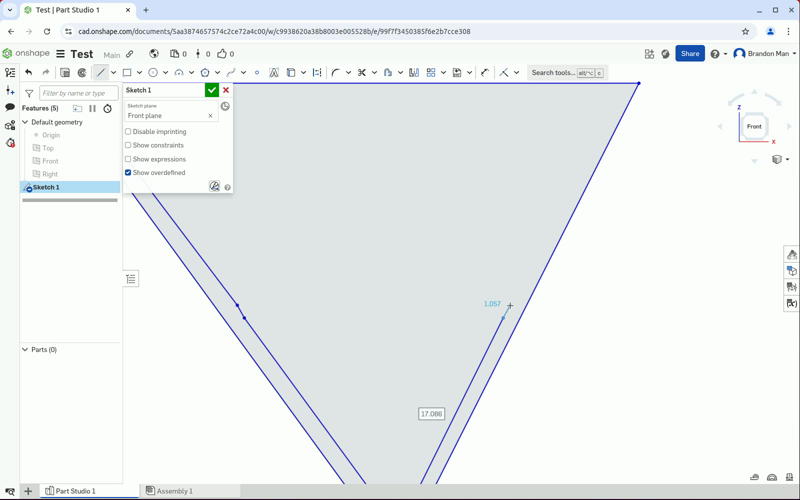
scroll(6)
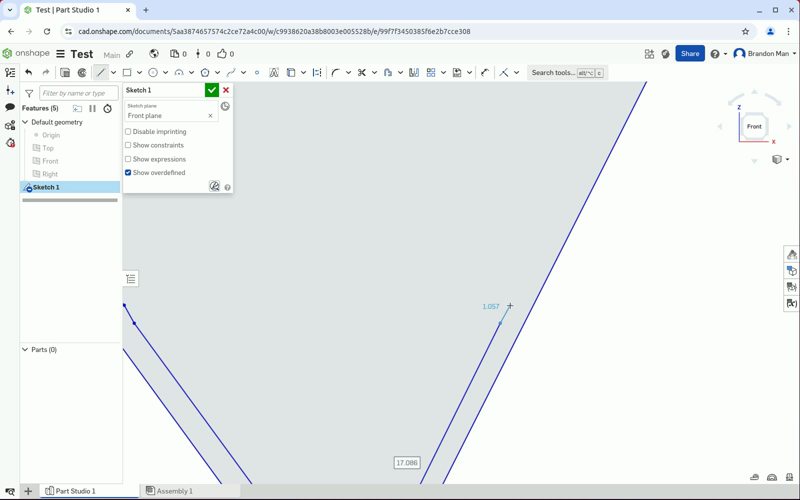
scroll(6)
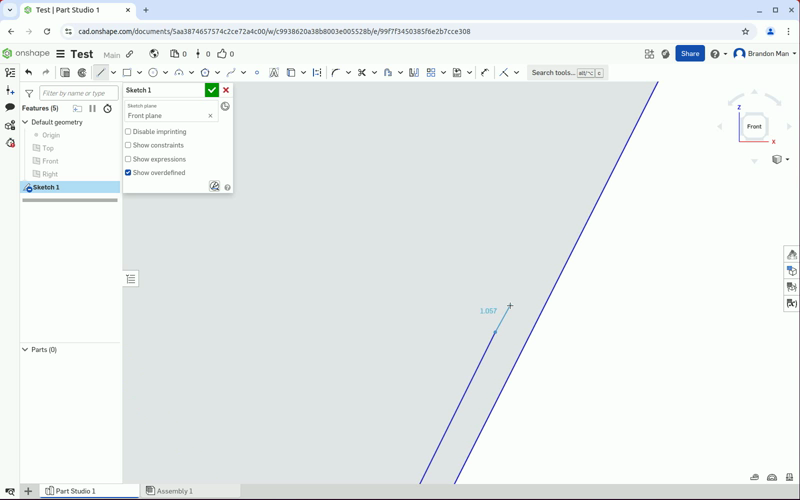
scroll(6)
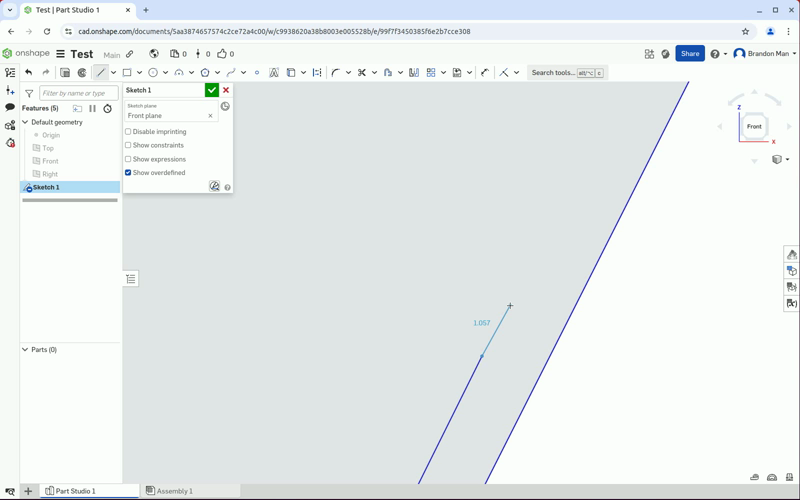
click(510, 305)
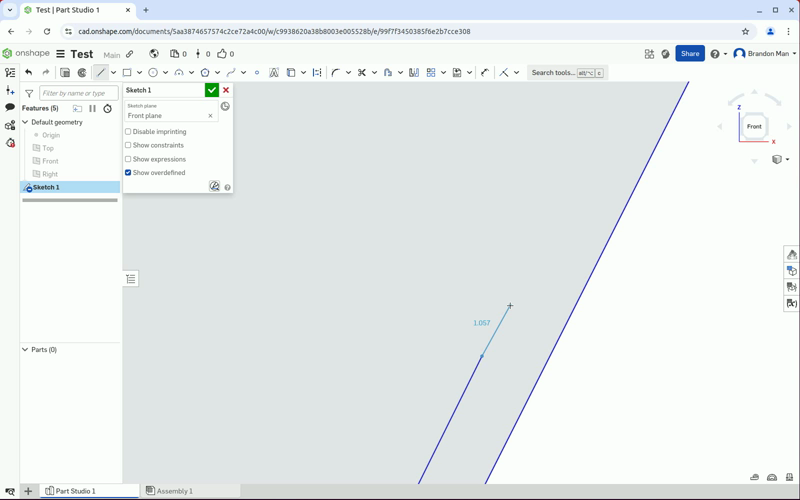
scroll(-6)
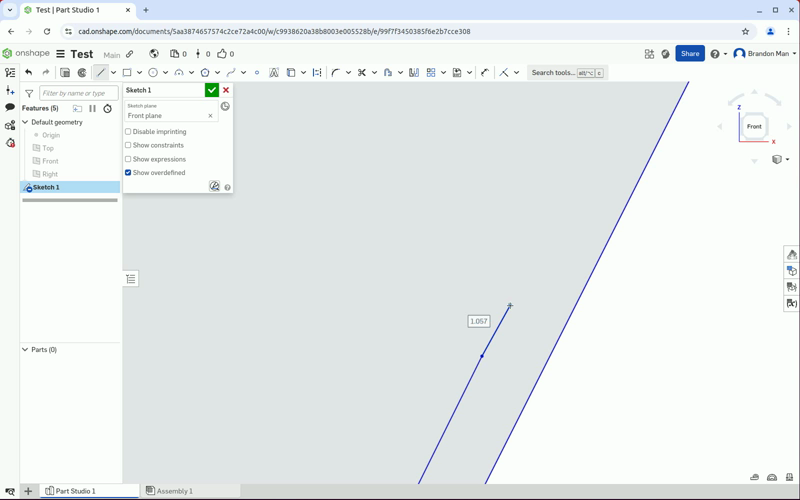
scroll(-6)
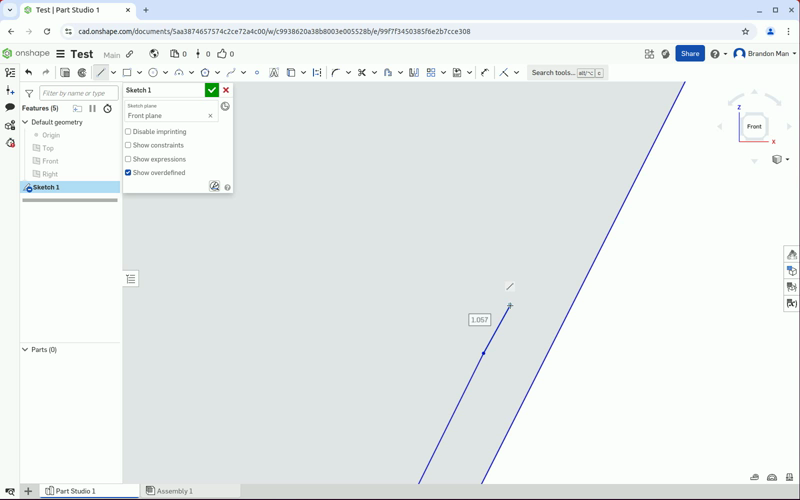
scroll(-6)
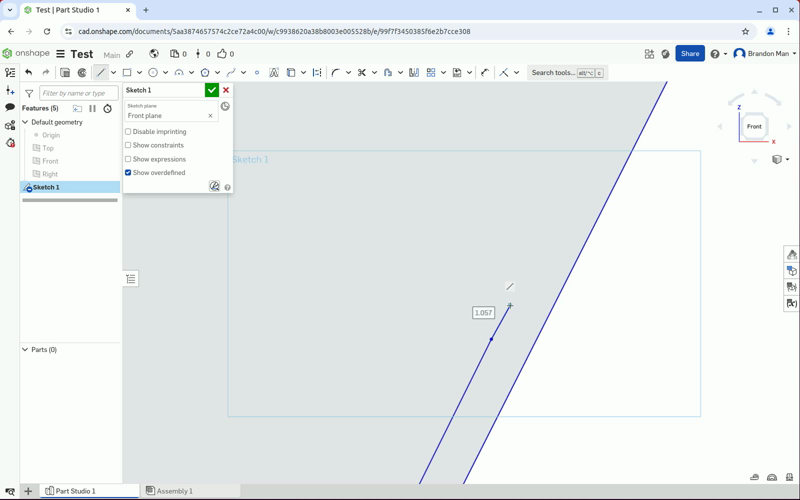
scroll(-6)
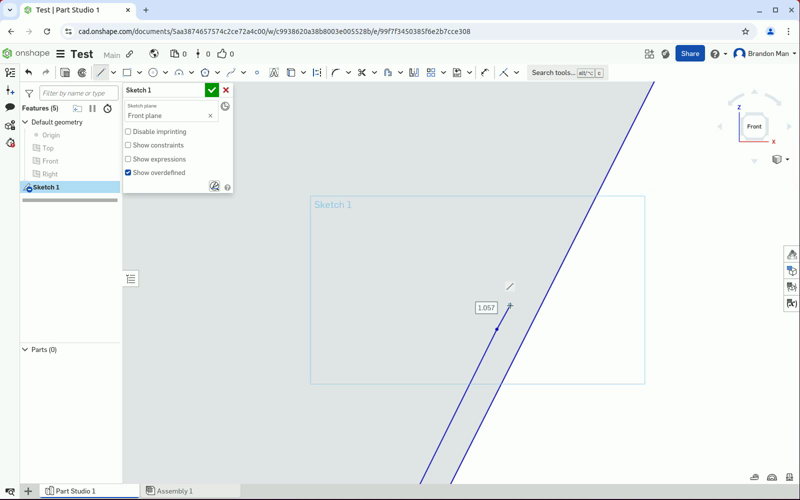
scroll(-6)
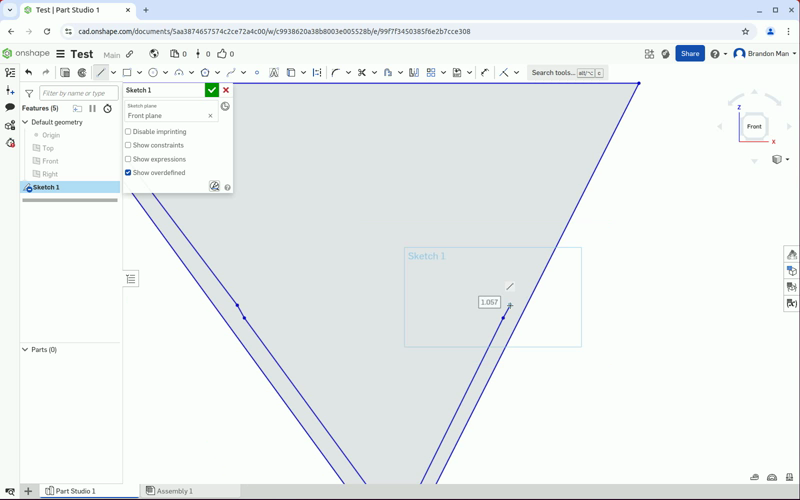
scroll(-6)
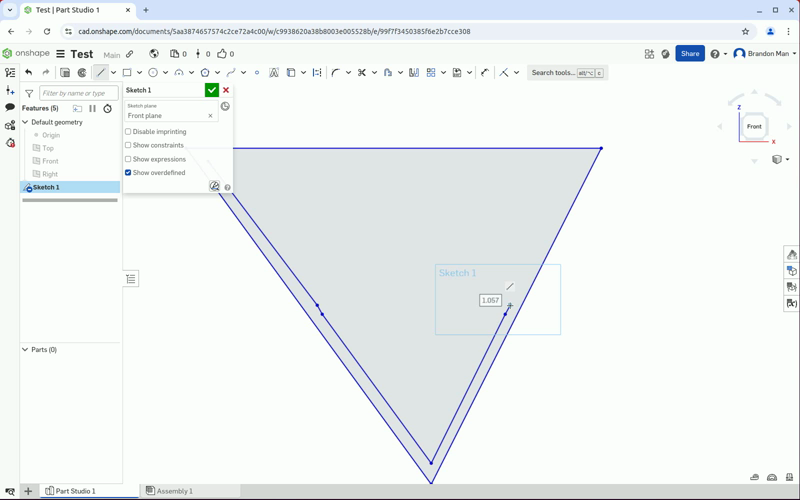
scroll(-6)
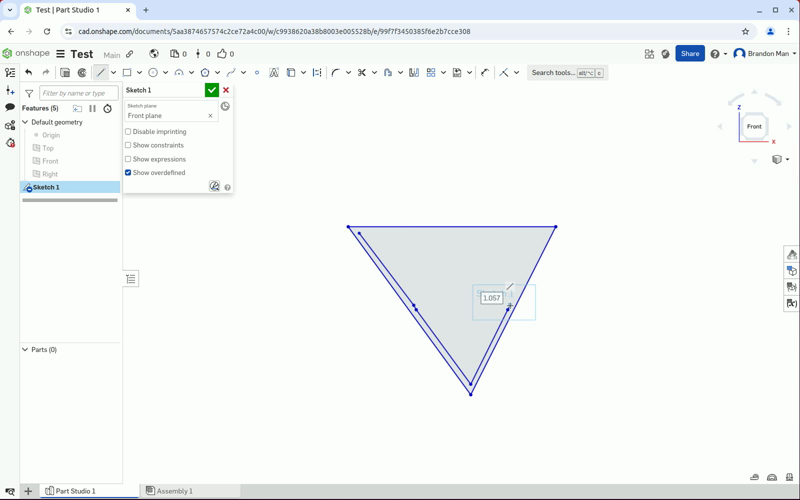
key_up(shift)
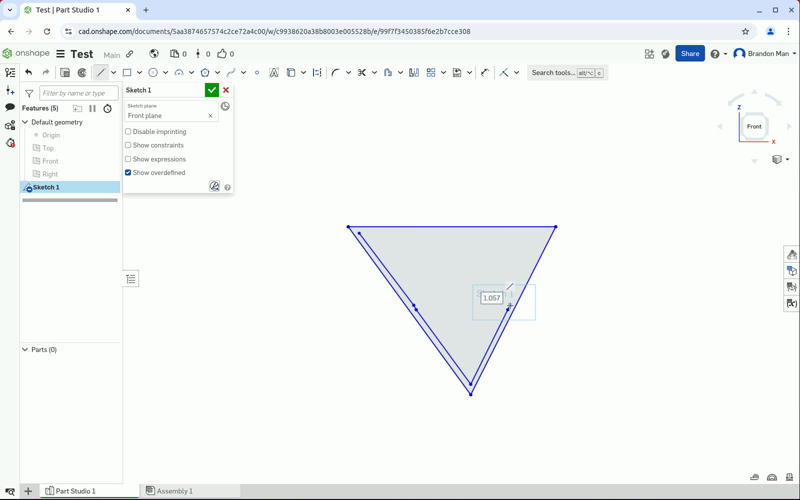
key_down(shift)
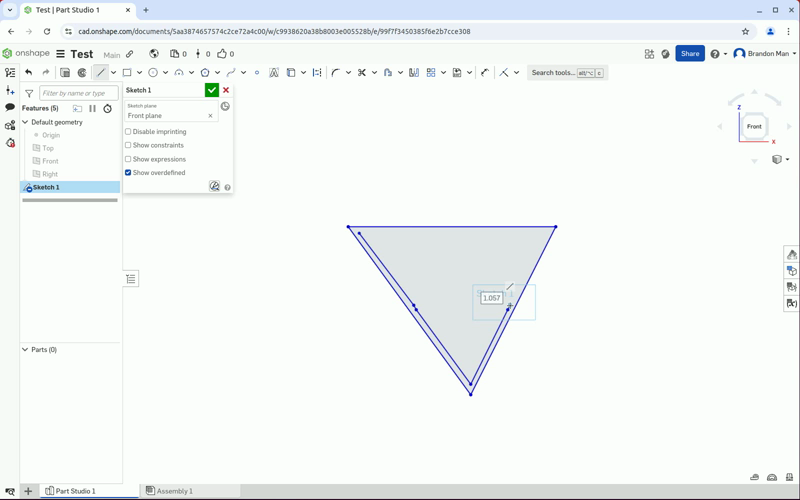
mouse_move(547, 233)
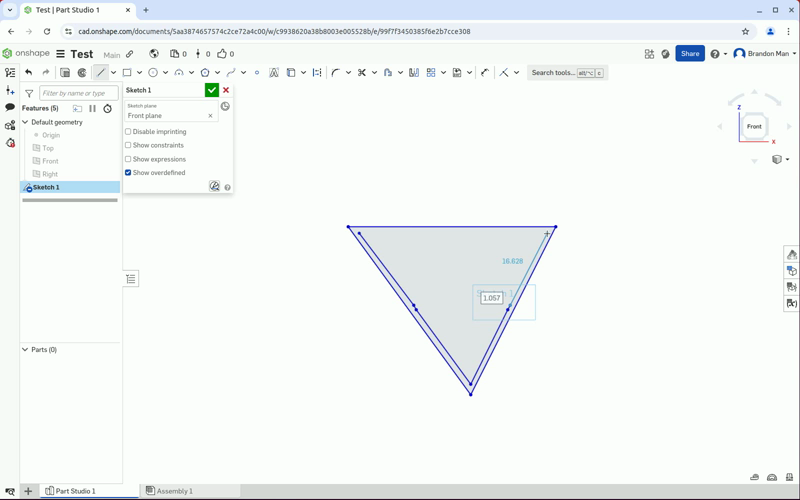
click(547, 233)
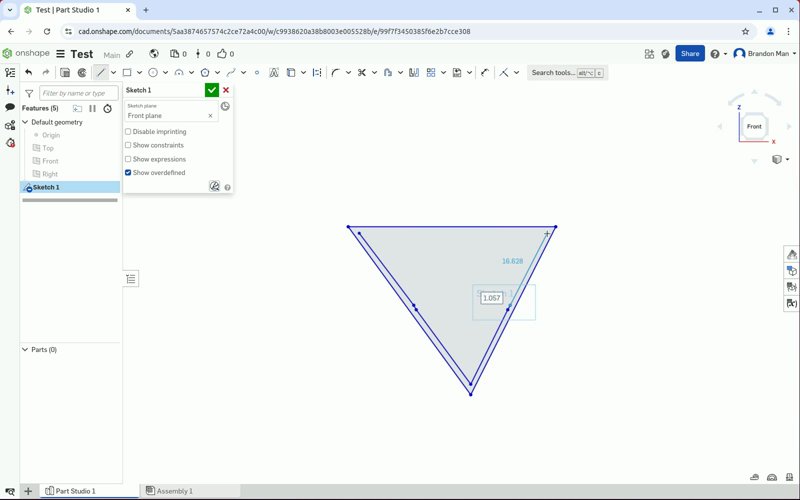
key_up(shift)
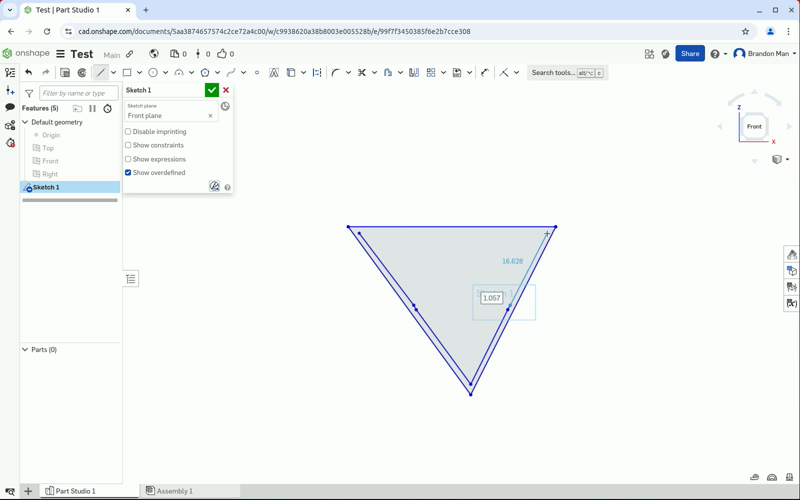
key_down(shift)
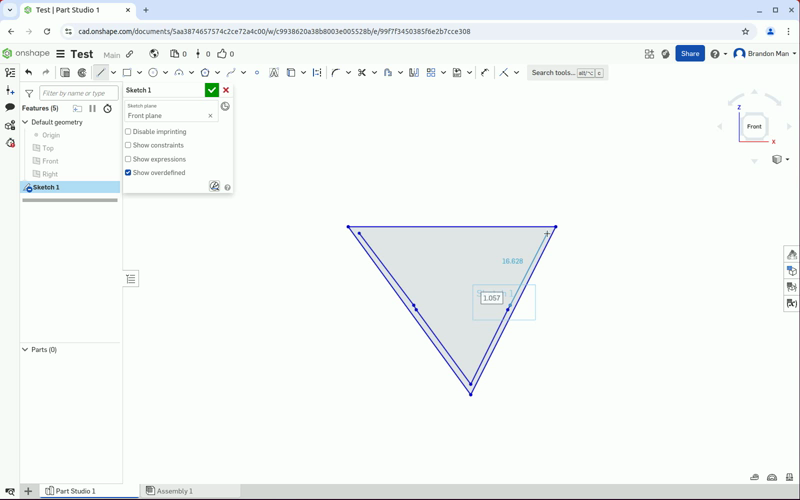
mouse_move(457, 233)
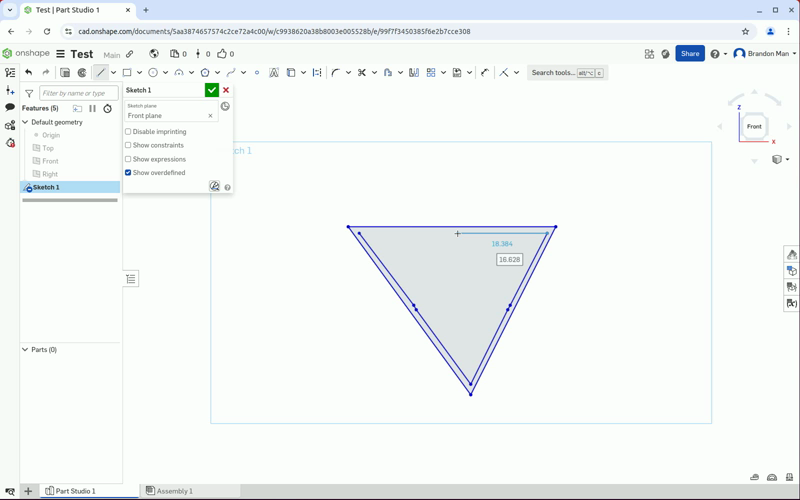
click(457, 233)
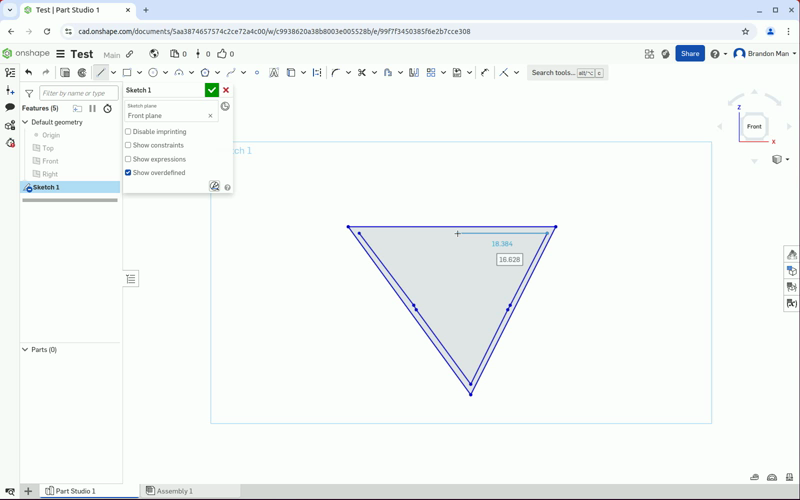
key_up(shift)
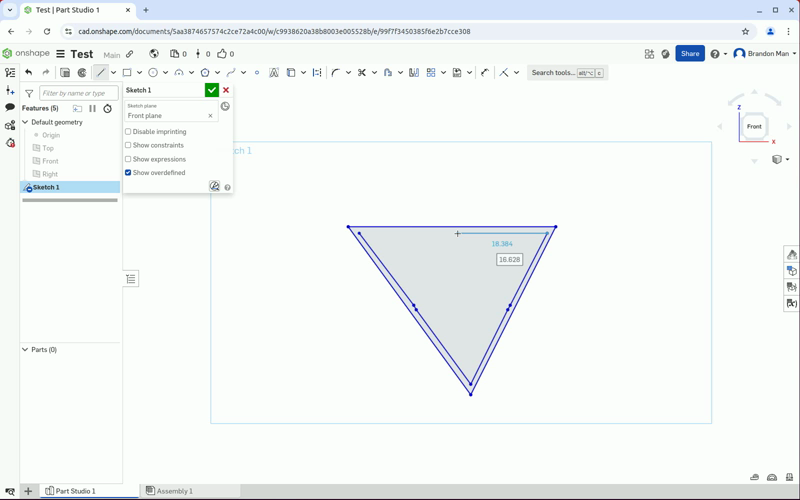
key_down(shift)
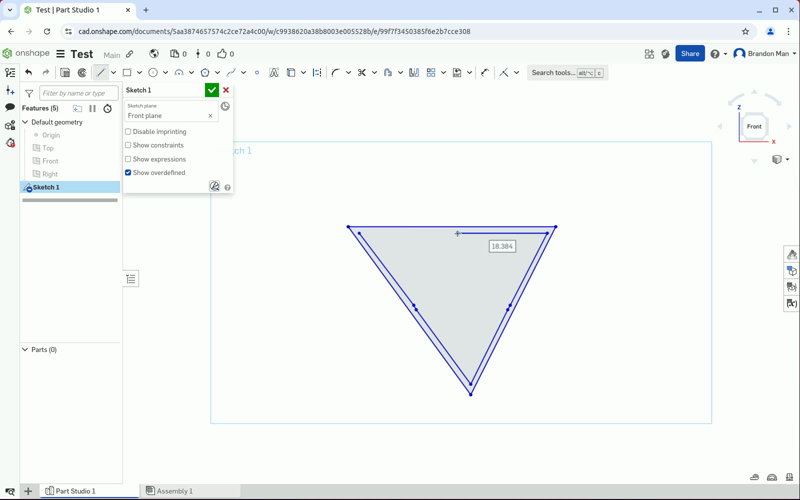
mouse_move(487, 233)
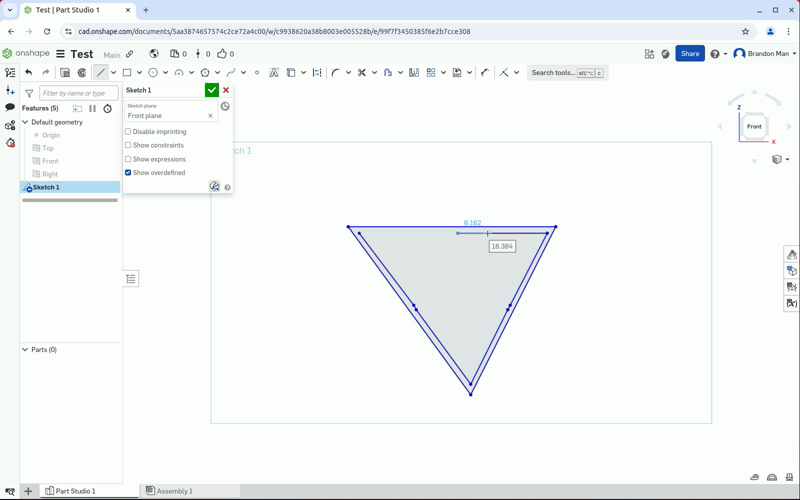
mouse_move(450, 233)
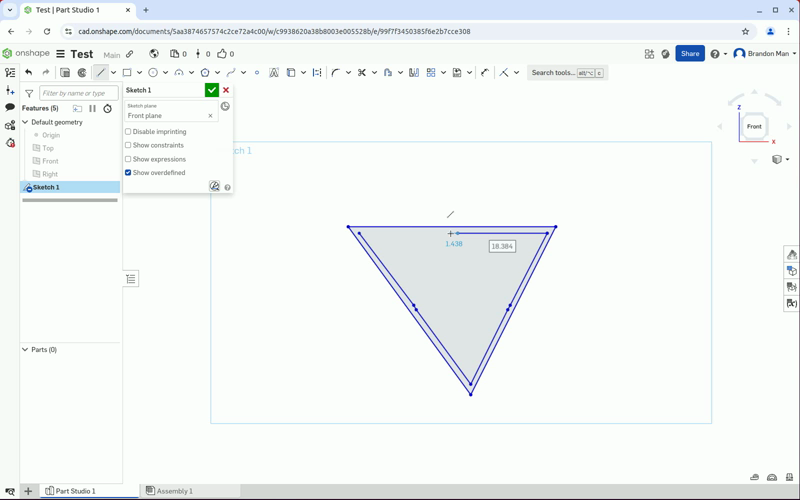
scroll(6)
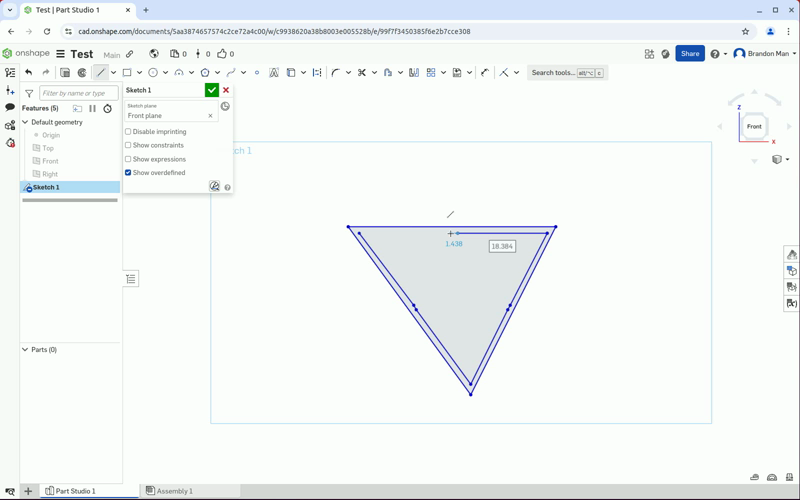
scroll(6)
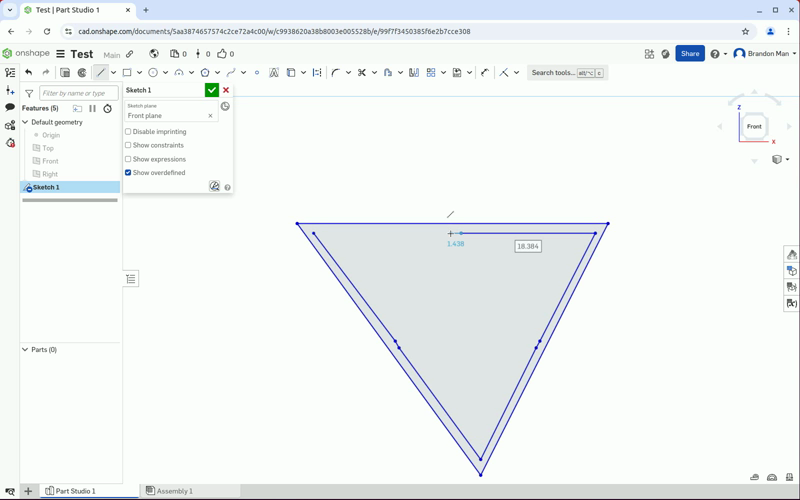
scroll(6)
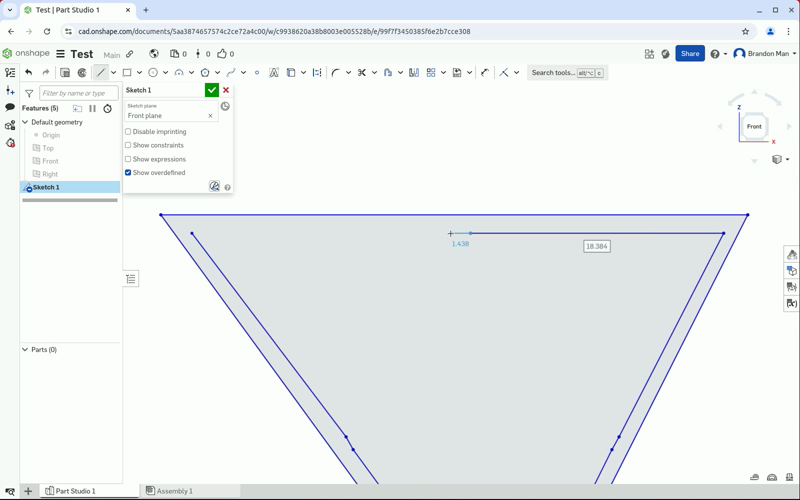
scroll(6)
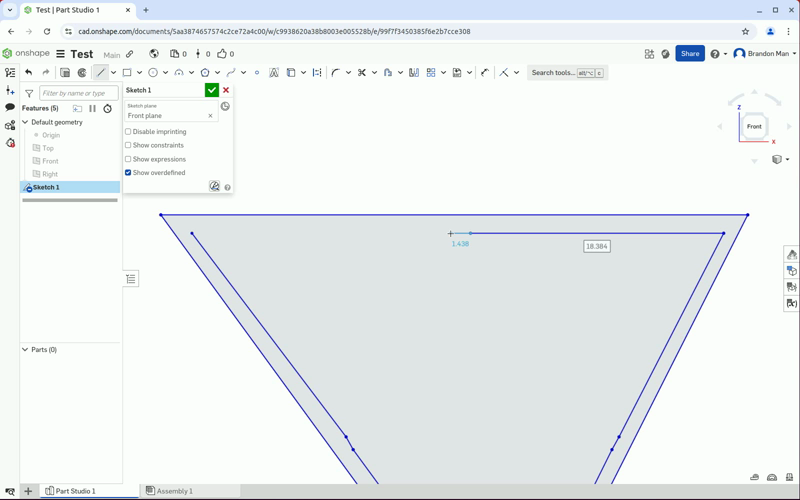
scroll(6)
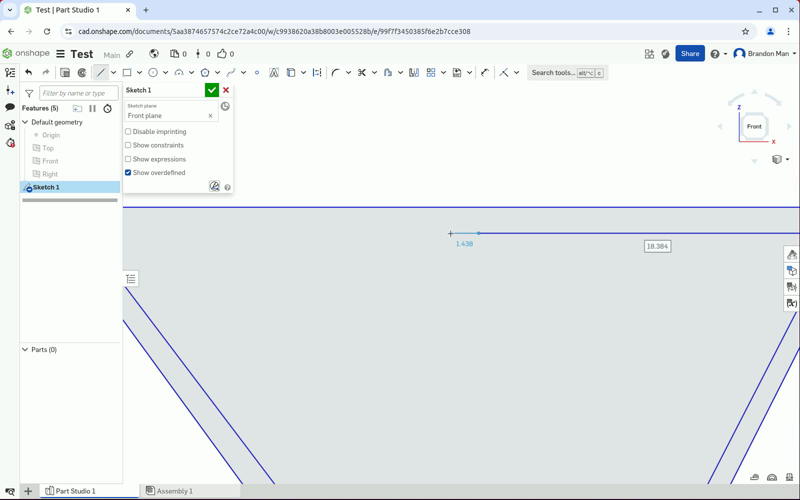
scroll(6)
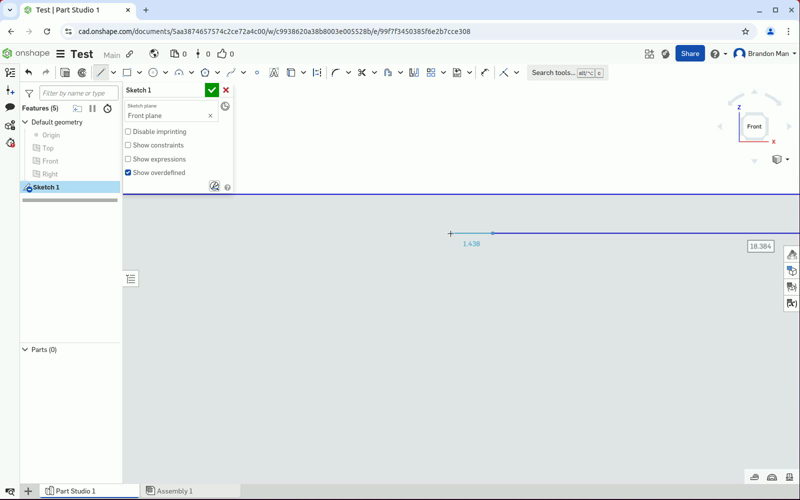
scroll(6)
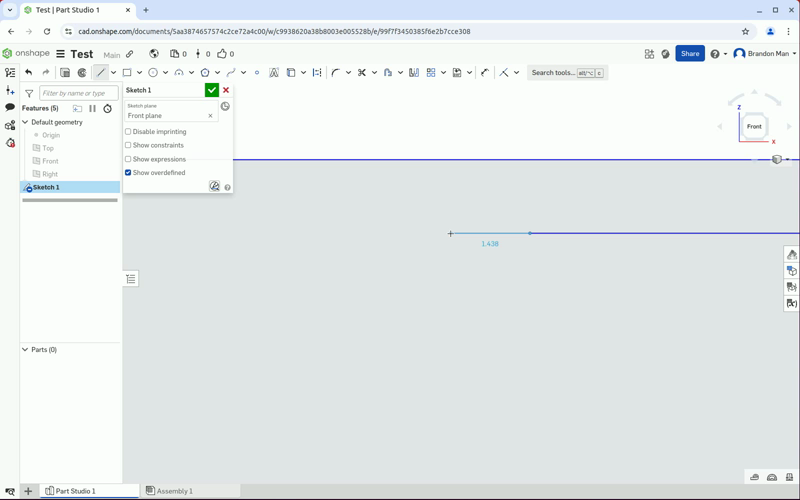
click(450, 233)
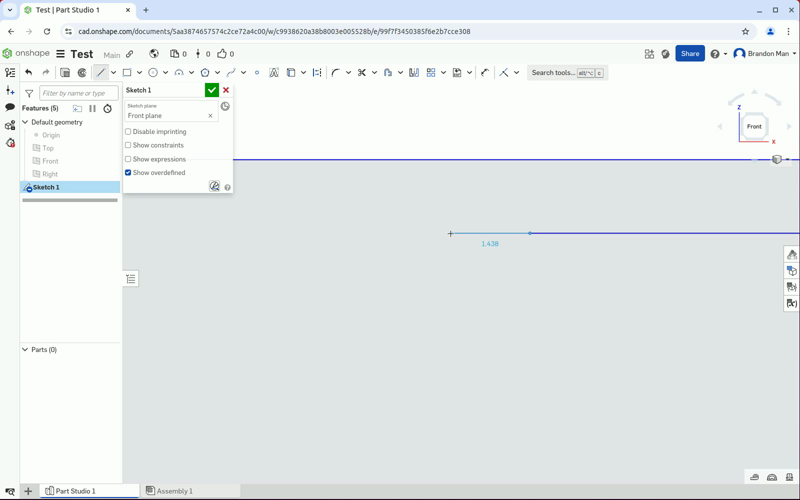
scroll(-6)
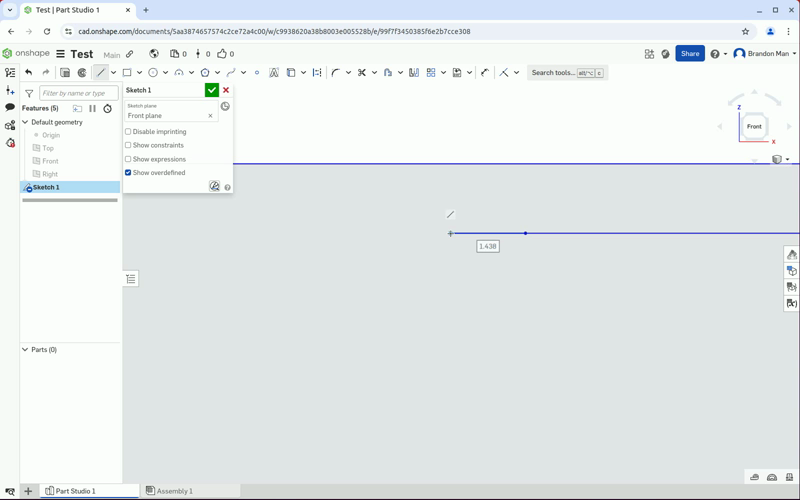
scroll(-6)
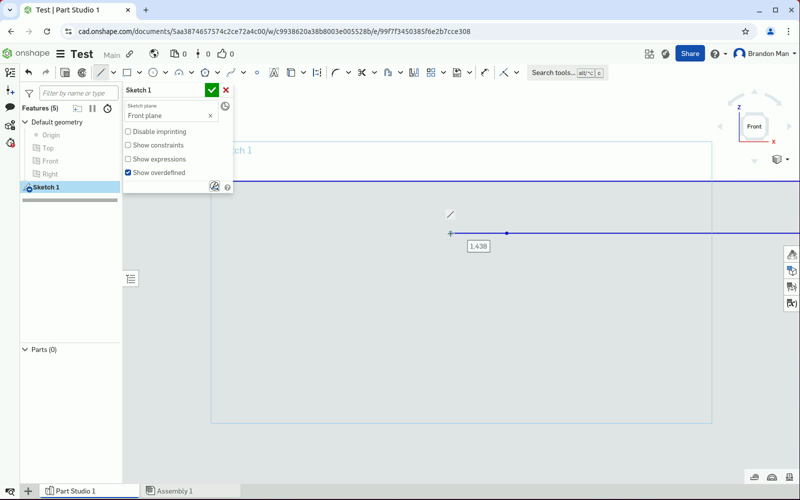
scroll(-6)
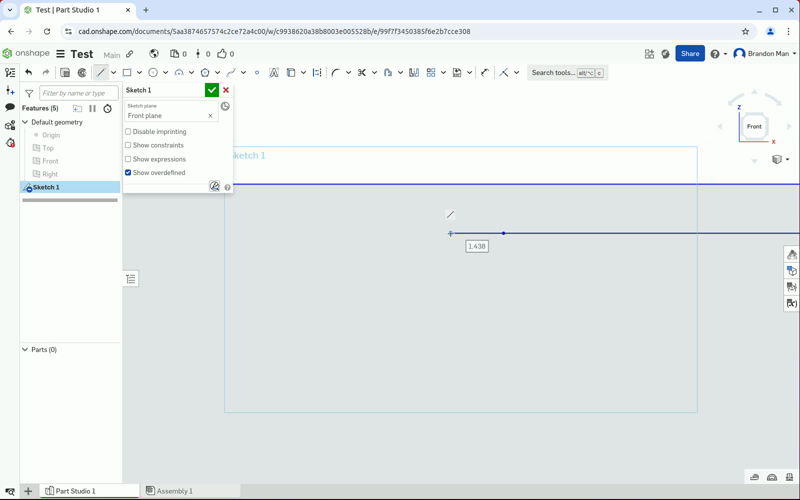
scroll(-6)
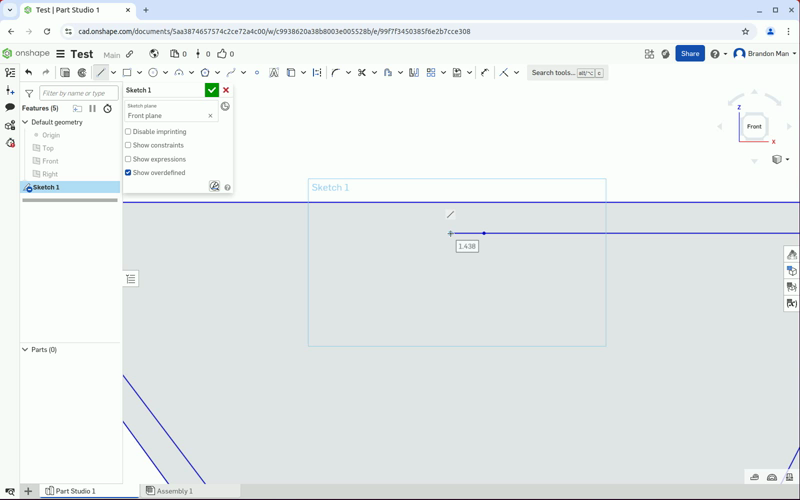
scroll(-6)
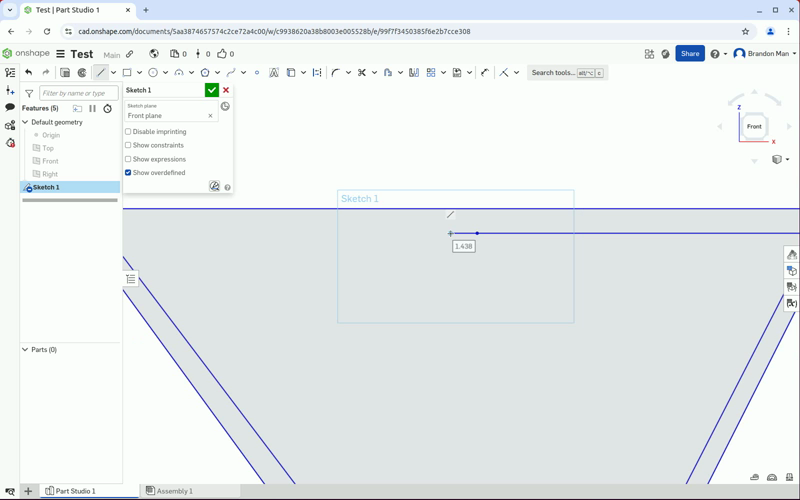
scroll(-6)
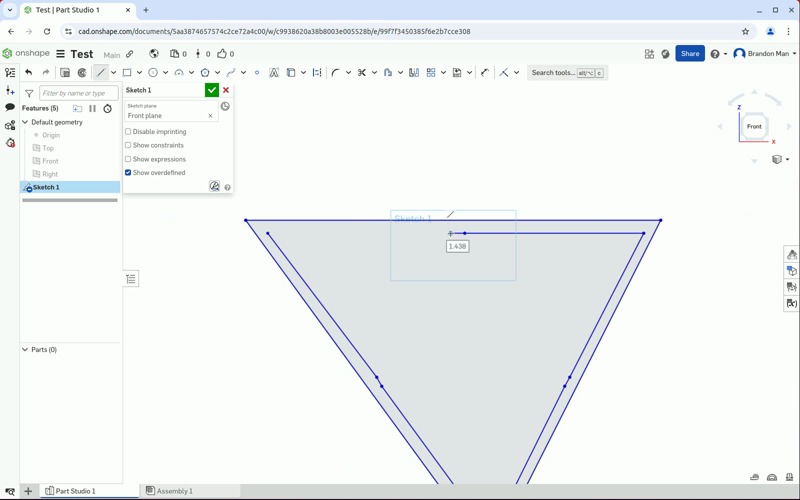
scroll(-6)
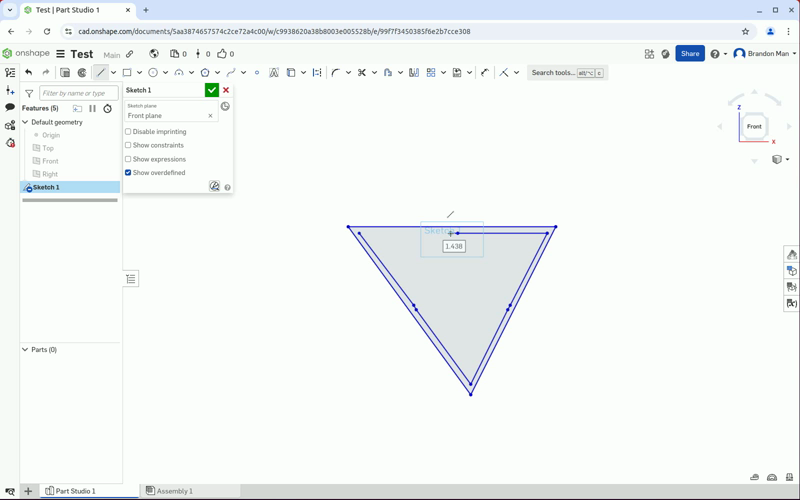
key_up(shift)
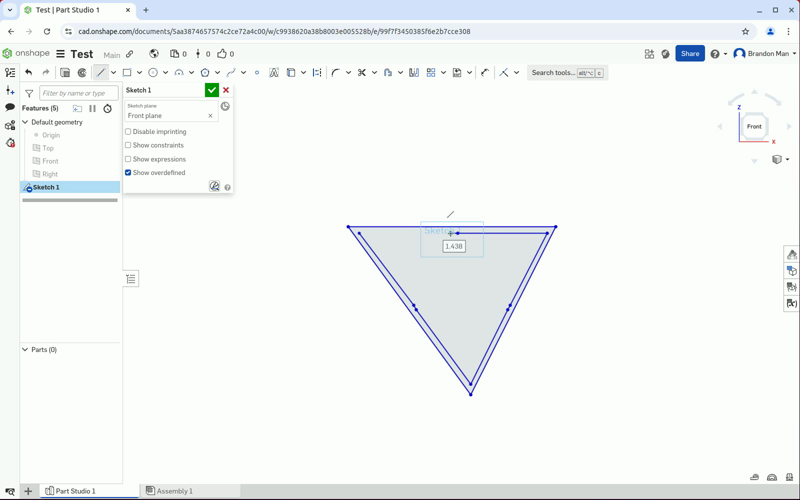
key_down(shift)
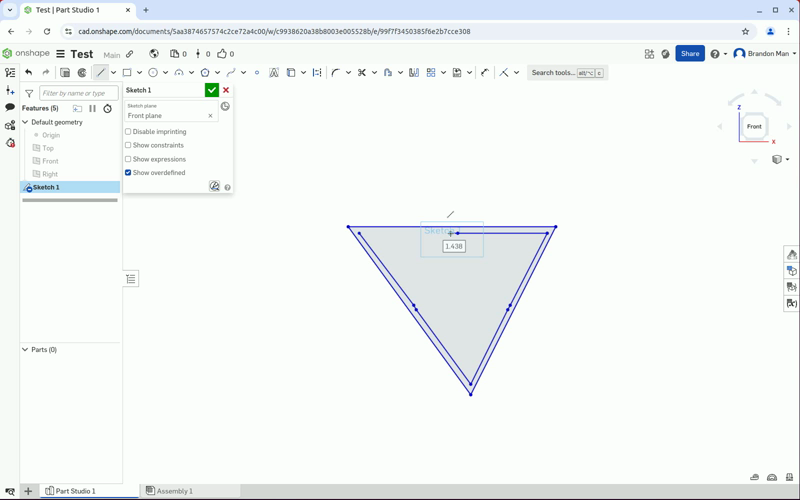
mouse_move(480, 233)
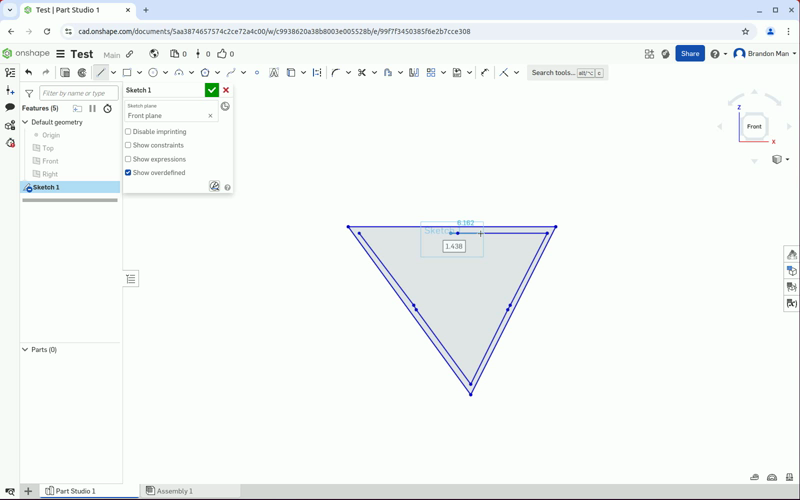
mouse_move(448, 233)
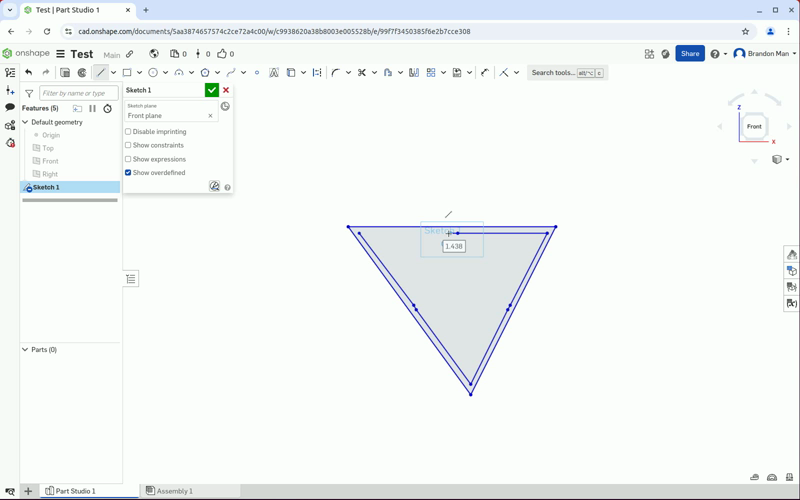
scroll(6)
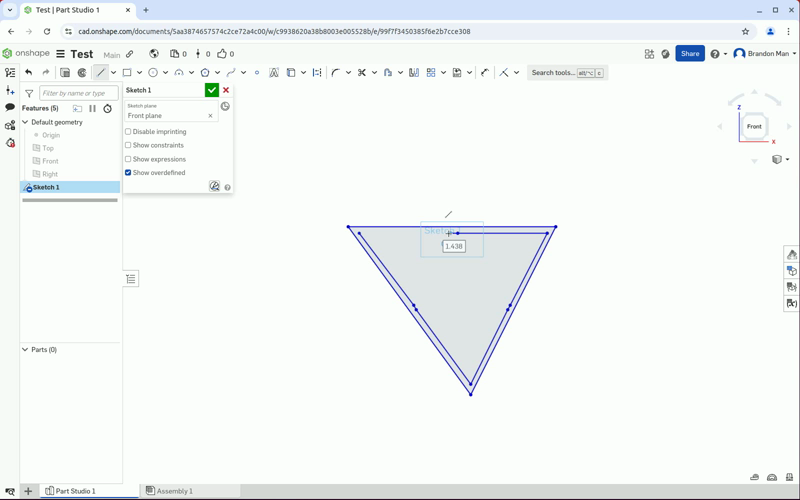
scroll(6)
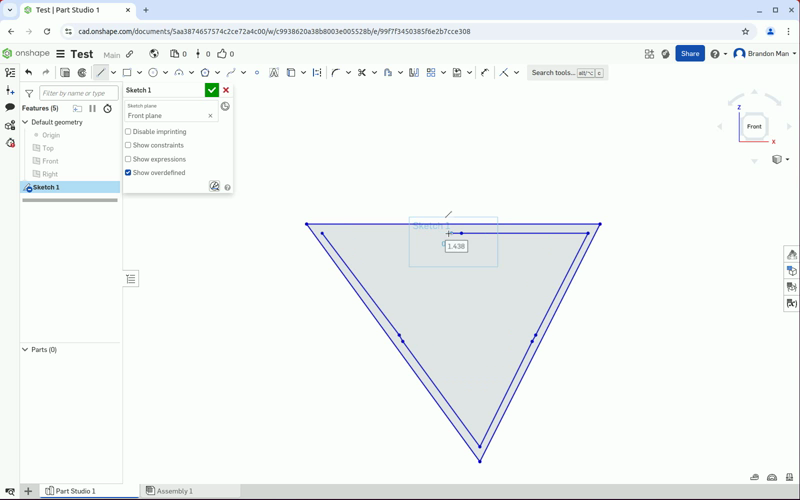
scroll(6)
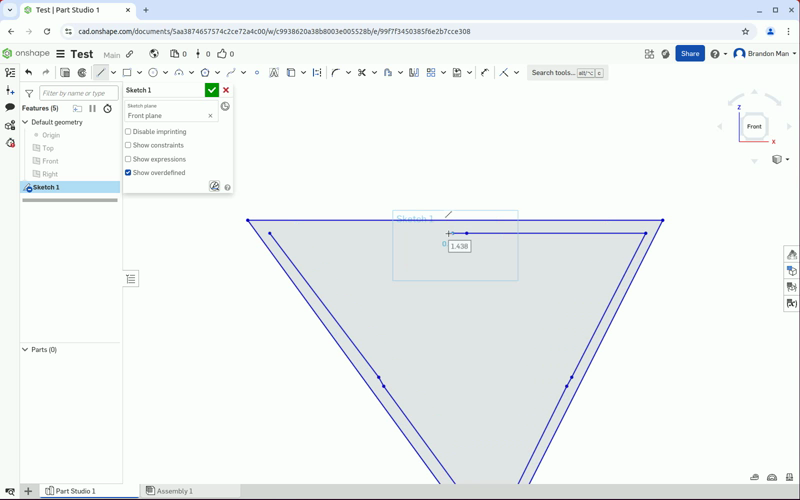
scroll(6)
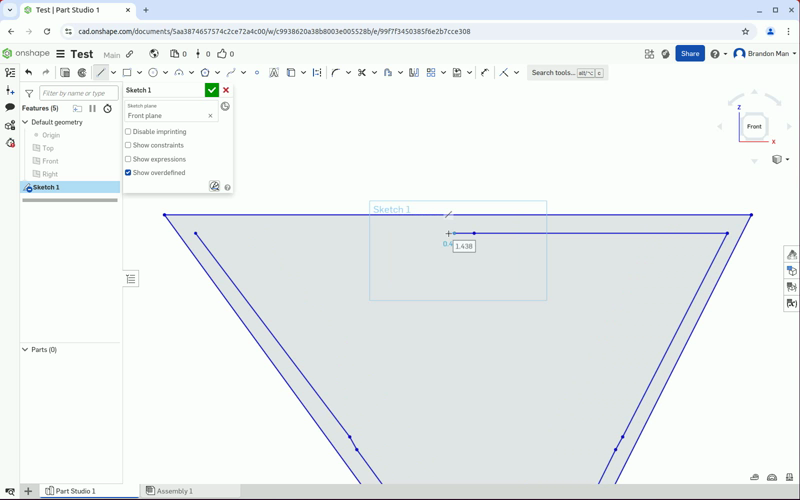
scroll(6)
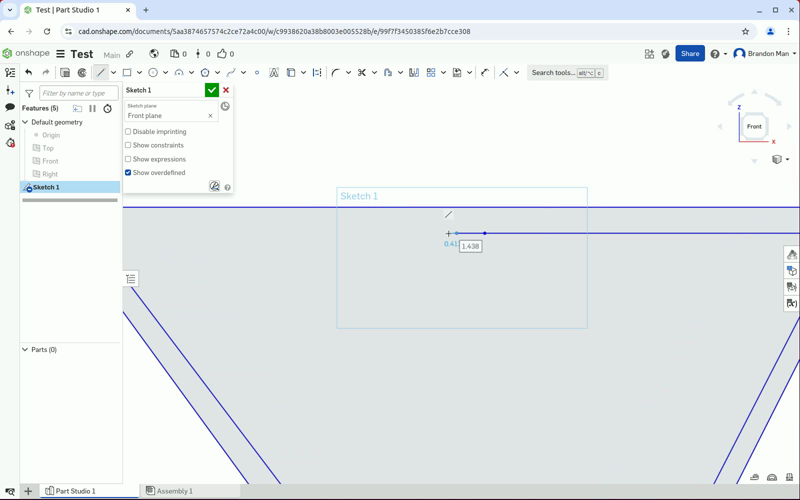
scroll(6)
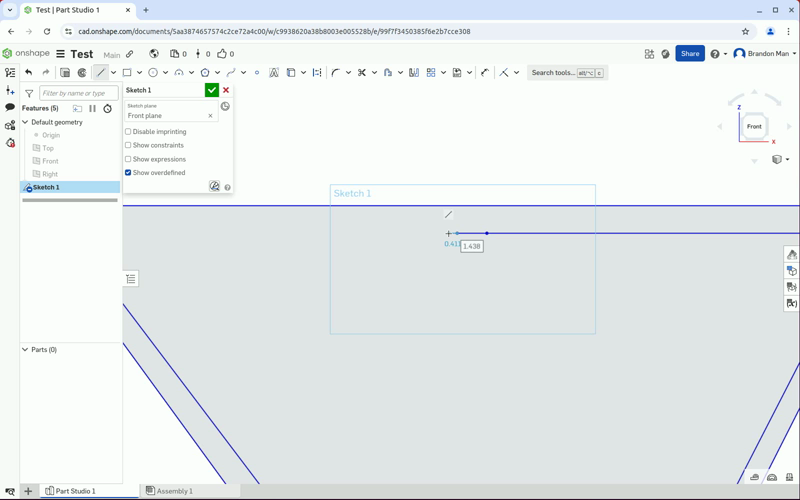
scroll(6)
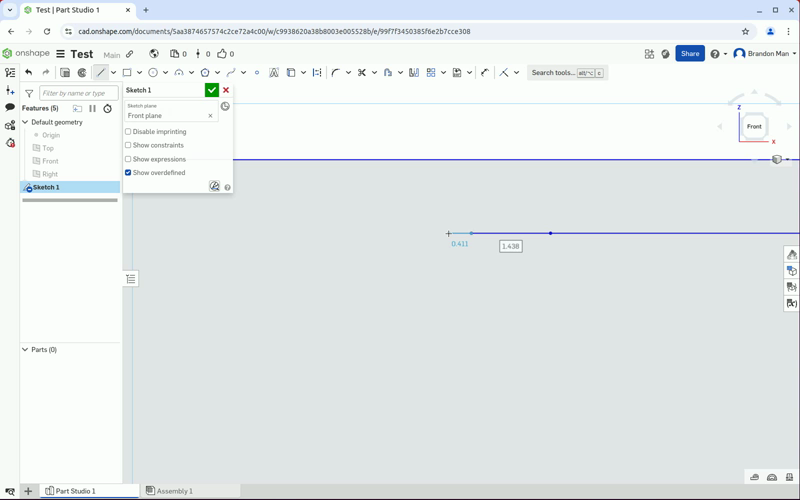
click(448, 233)
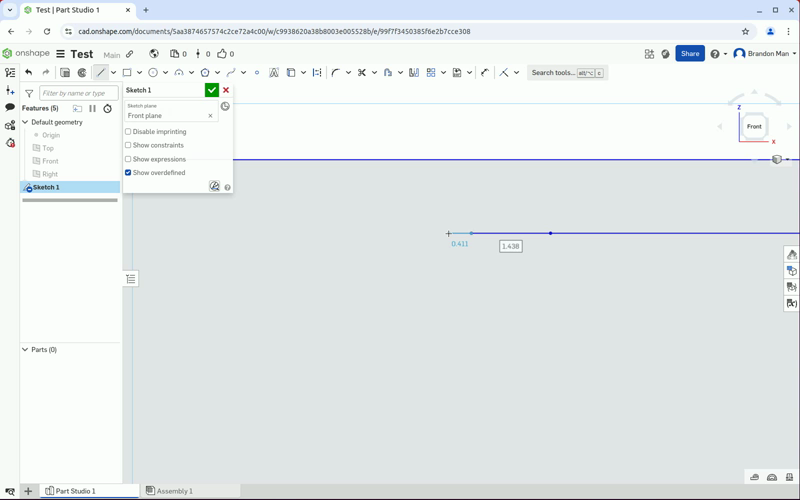
scroll(-6)
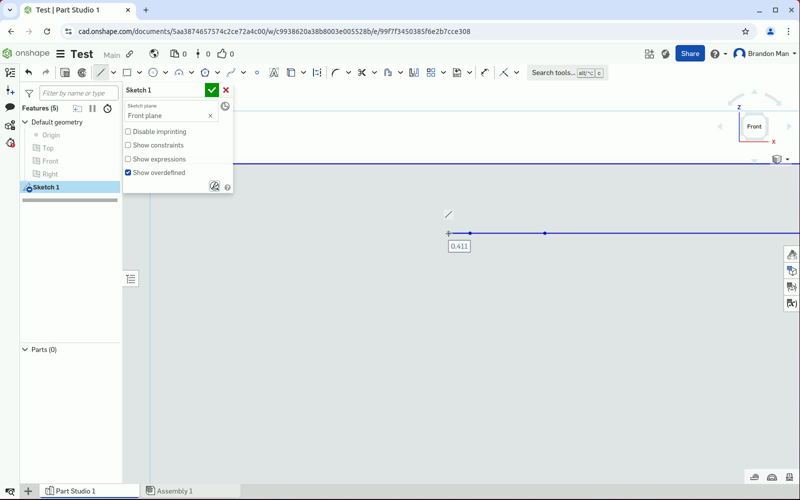
scroll(-6)
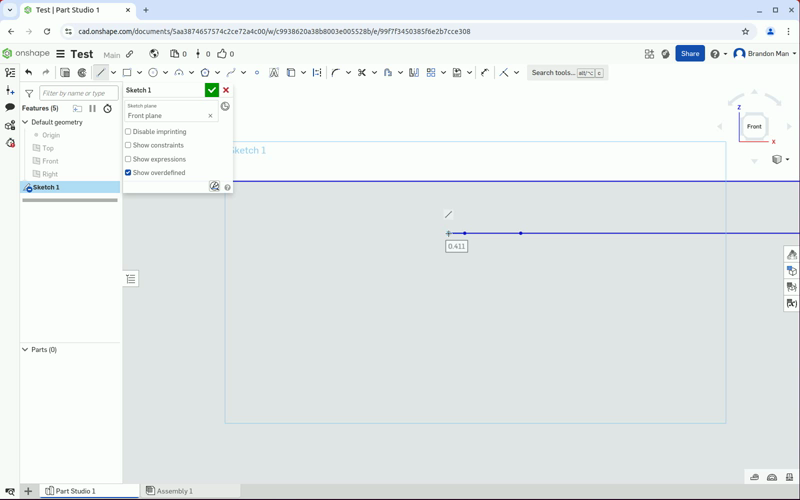
scroll(-6)
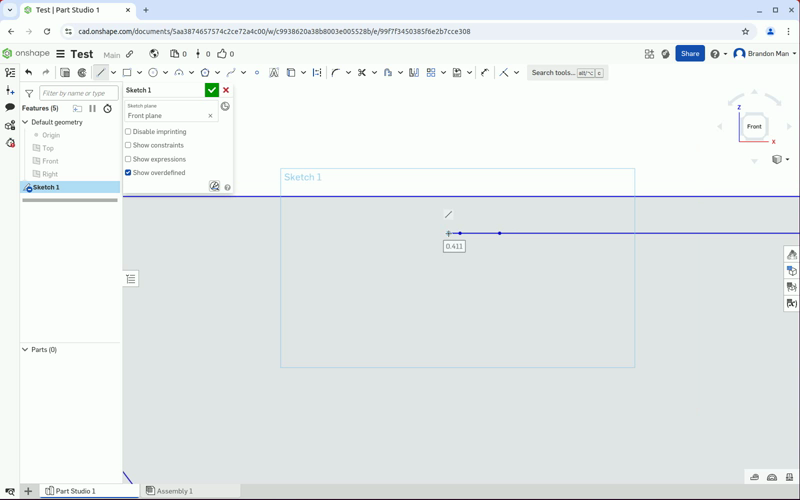
scroll(-6)
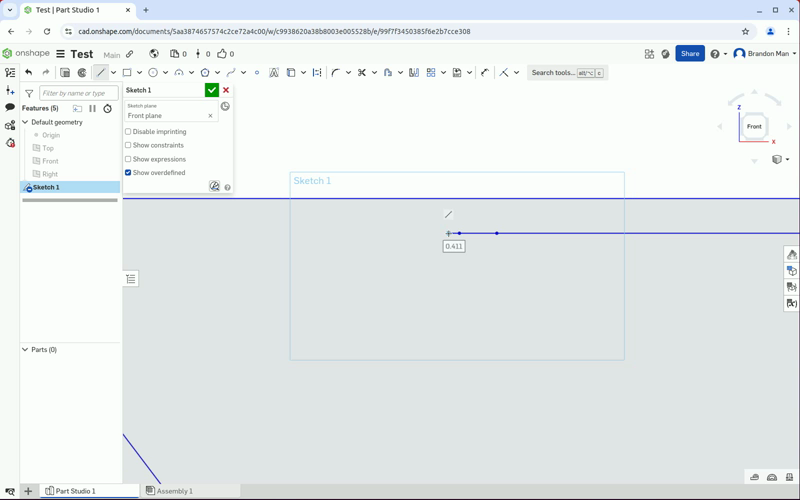
scroll(-6)
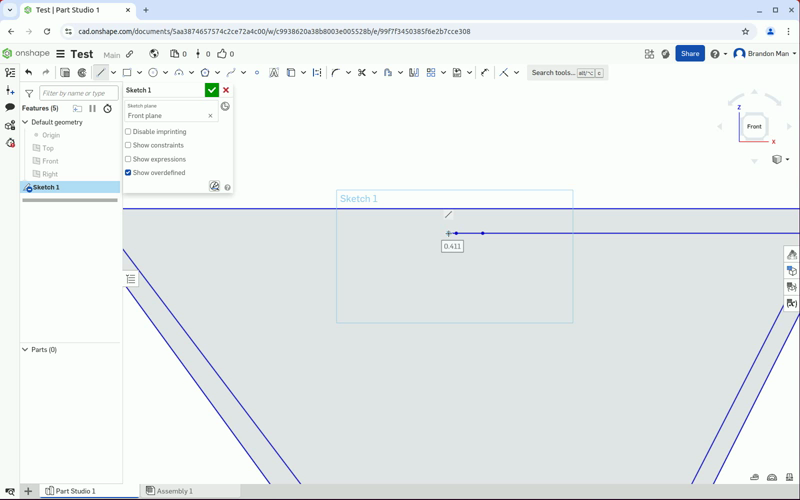
scroll(-6)
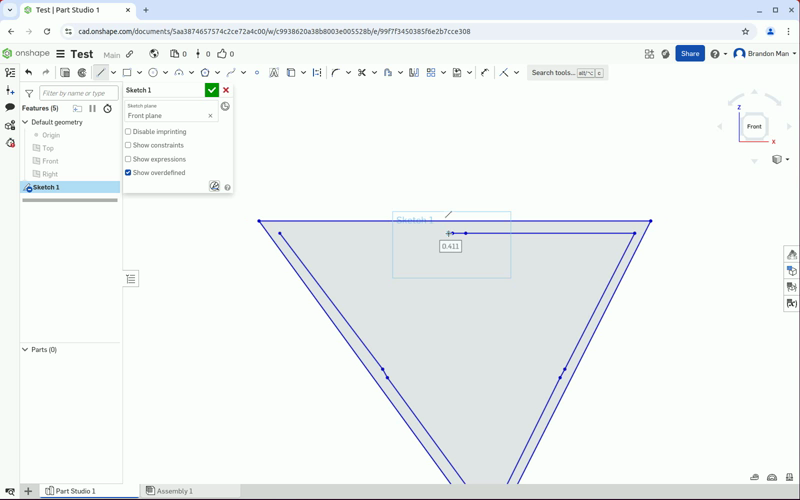
scroll(-6)
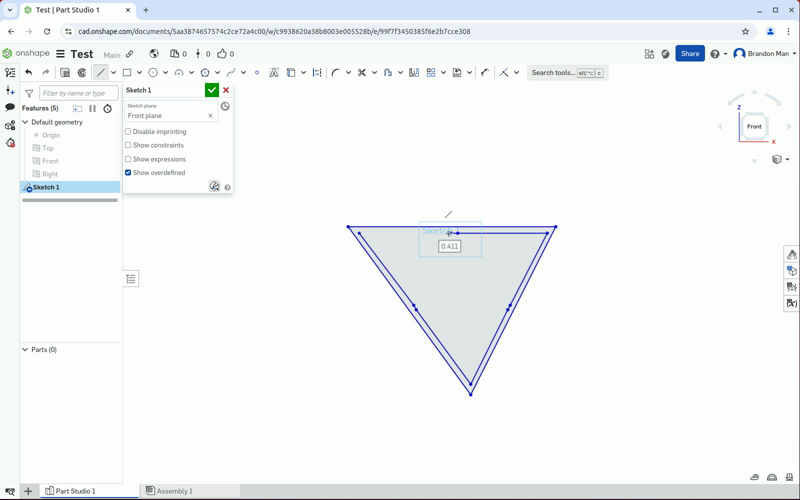
key_up(shift)
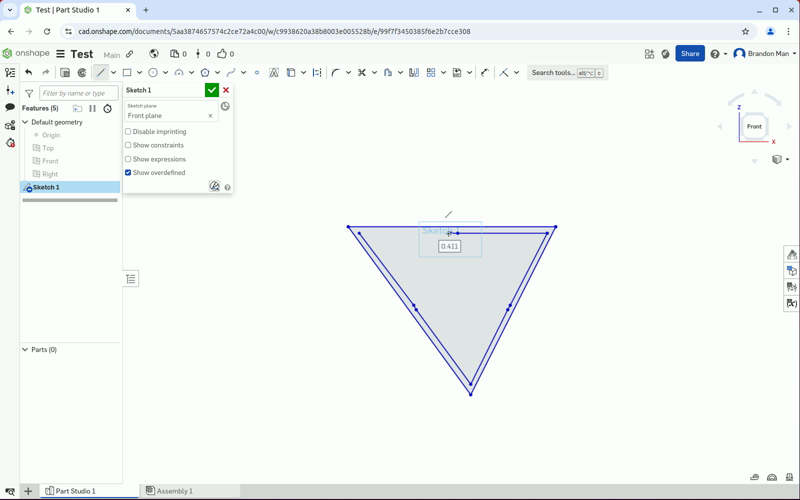
key_down(shift)
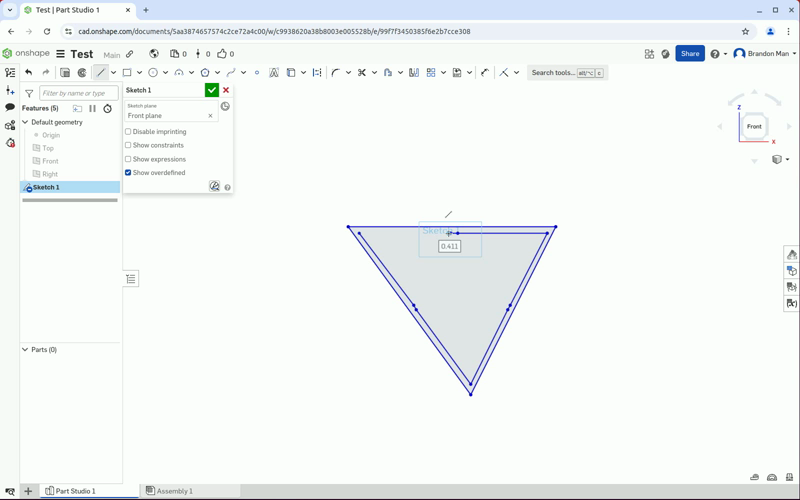
mouse_move(359, 233)
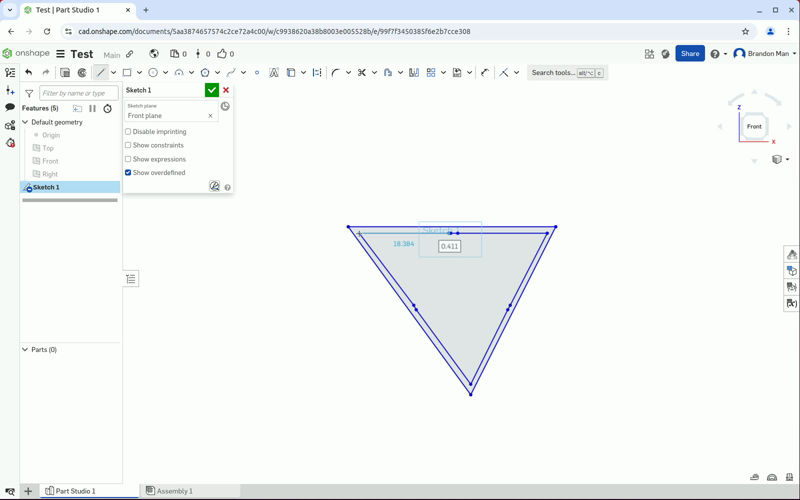
key_up(shift)
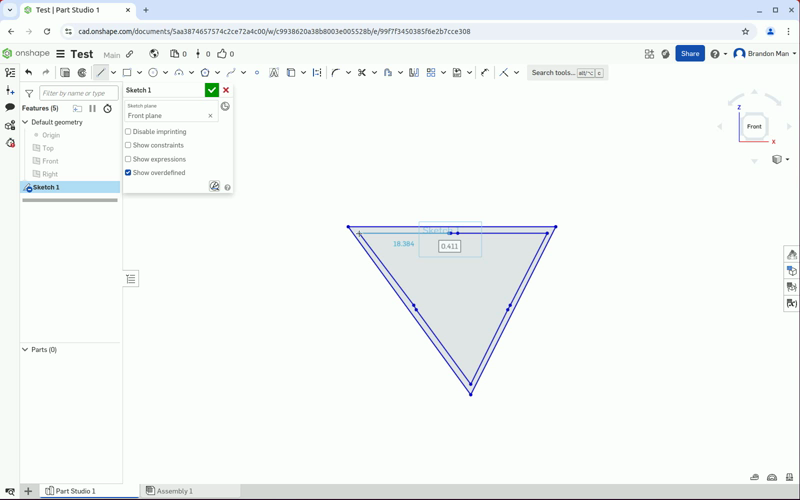
click(359, 233)
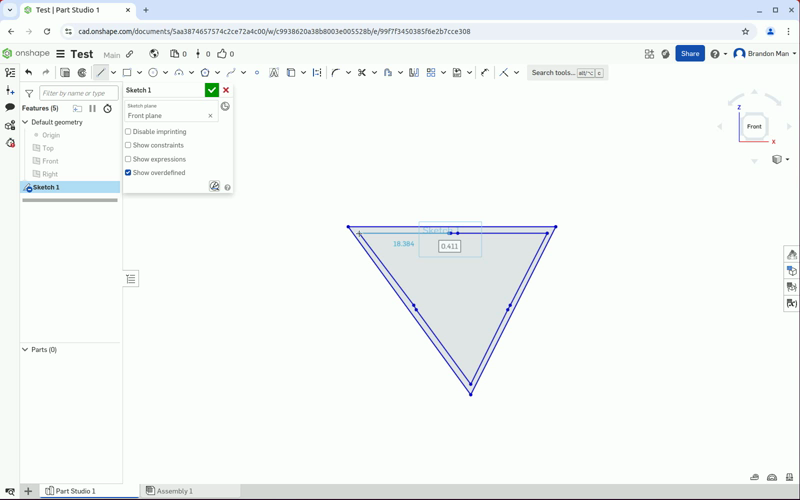
key(esc)
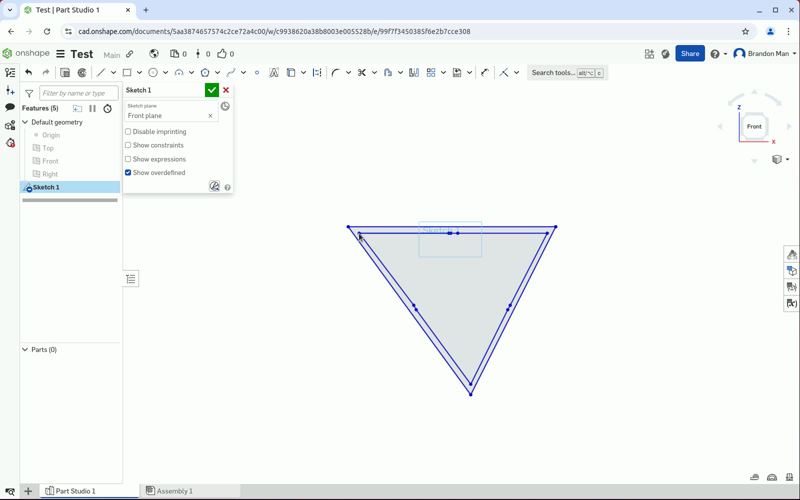
mouse_move(389, 278)
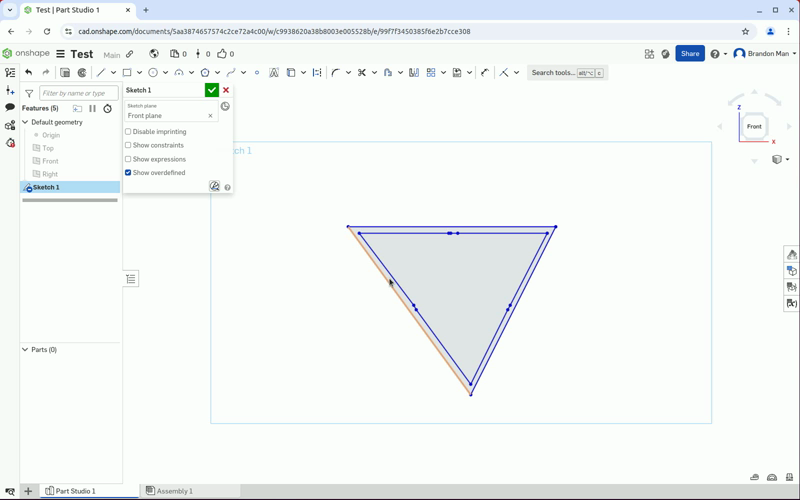
click(389, 278)
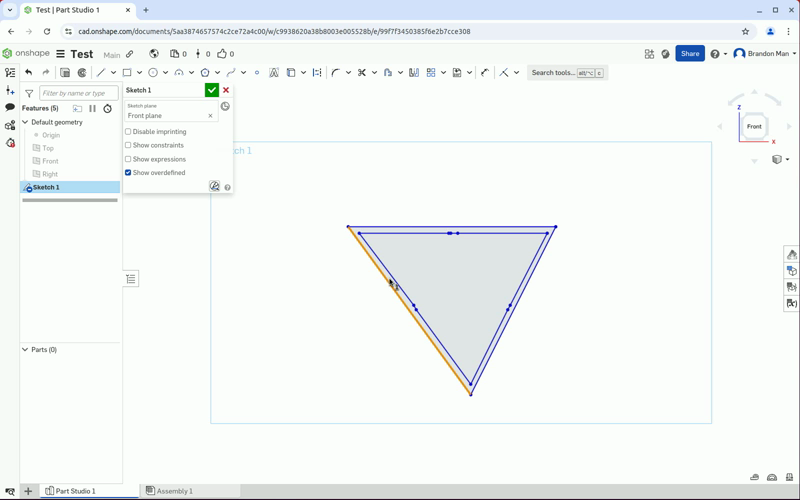
mouse_move(73, 352)
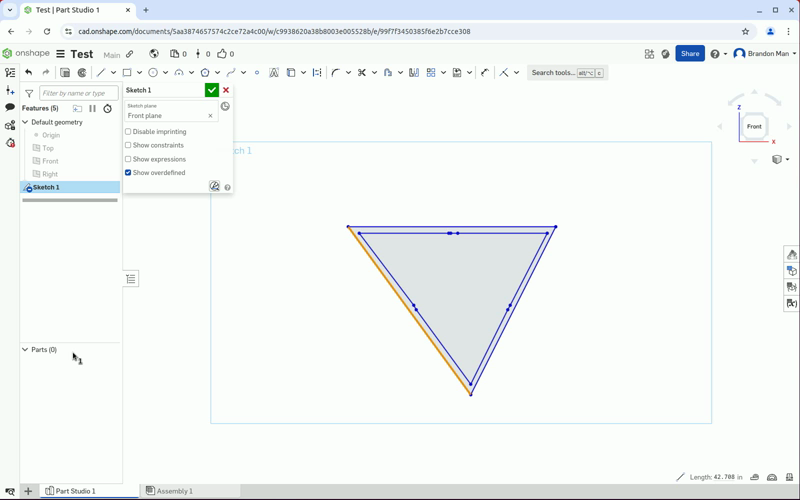
key(shift+y)
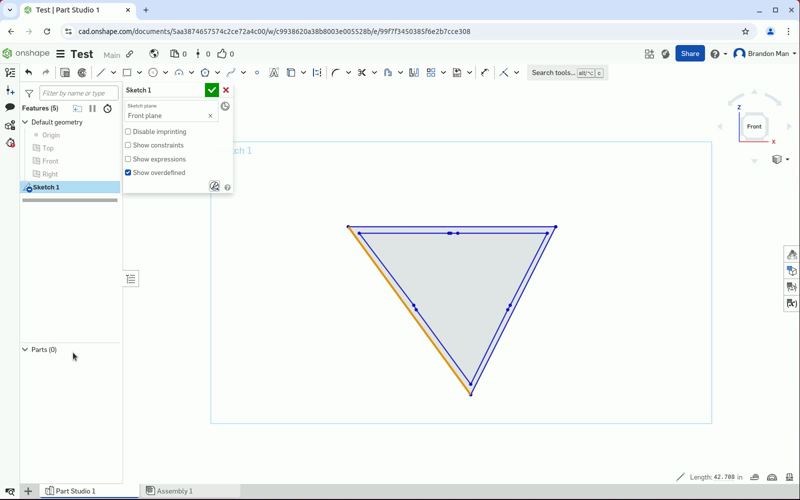
key(shift+e)
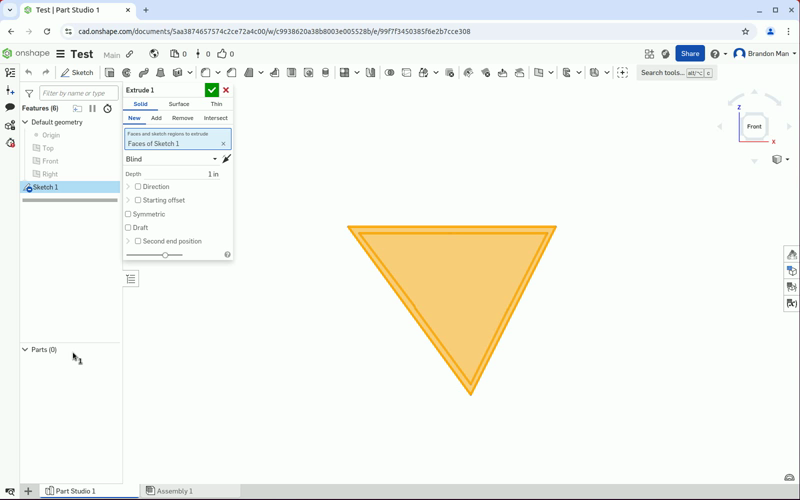
mouse_move(143, 106)
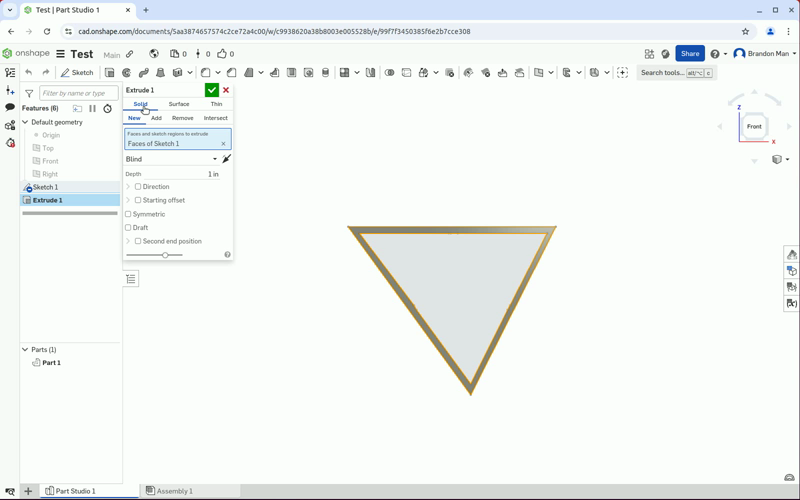
click(143, 106)
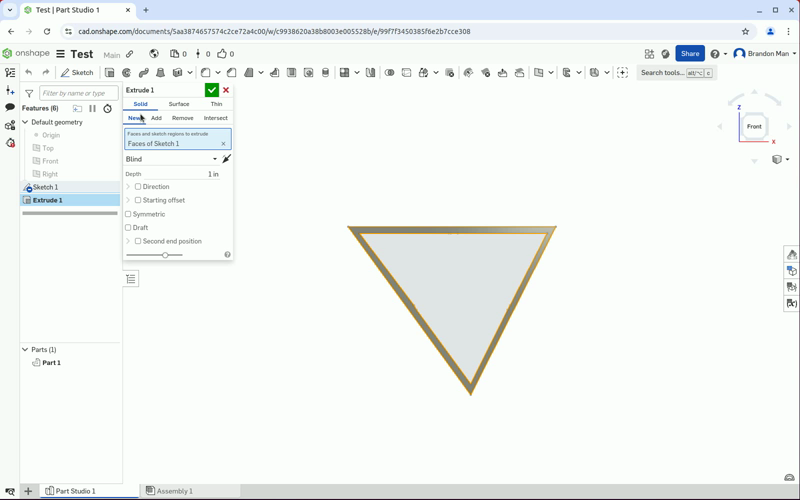
mouse_move(137, 120)
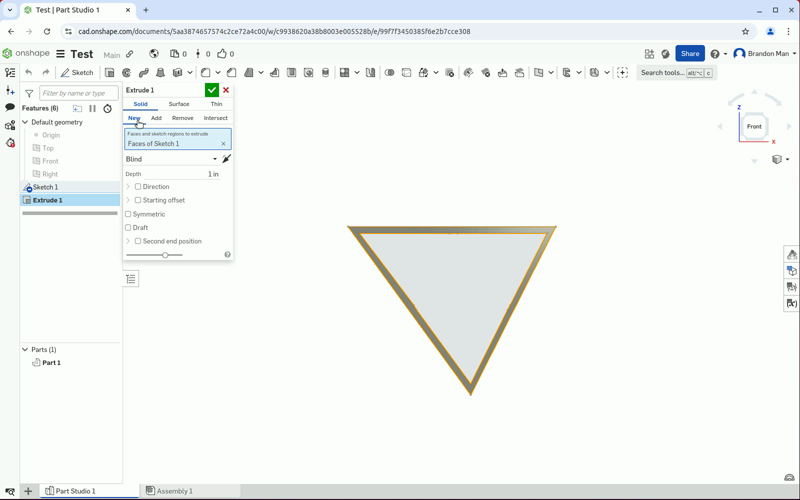
click(137, 120)
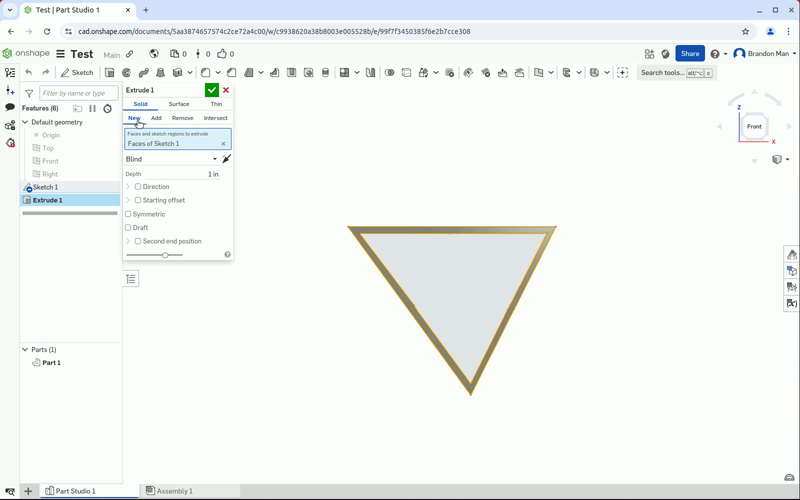
key(tab, 4)
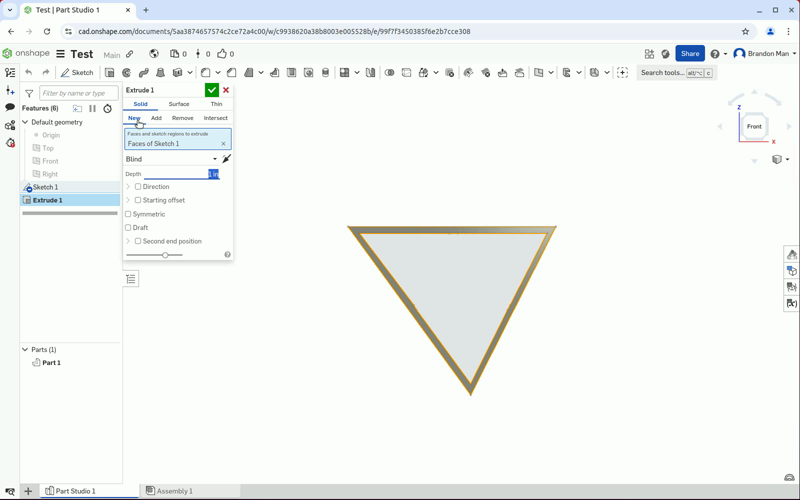
text(2.888)
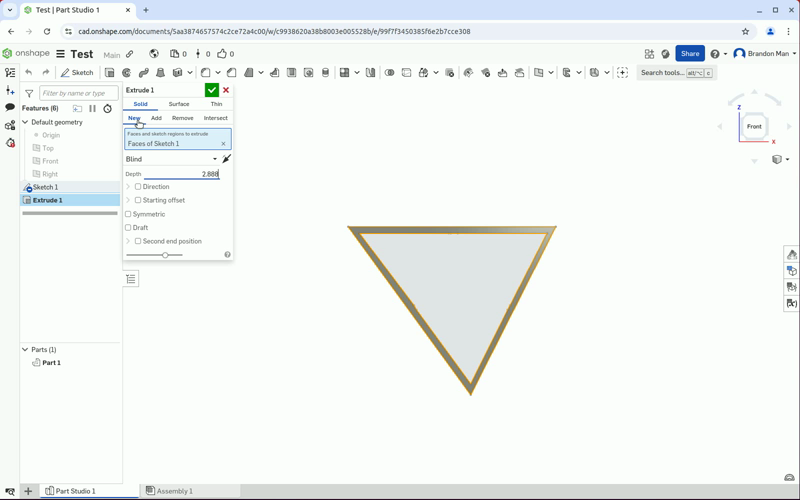
key(tab, 3)
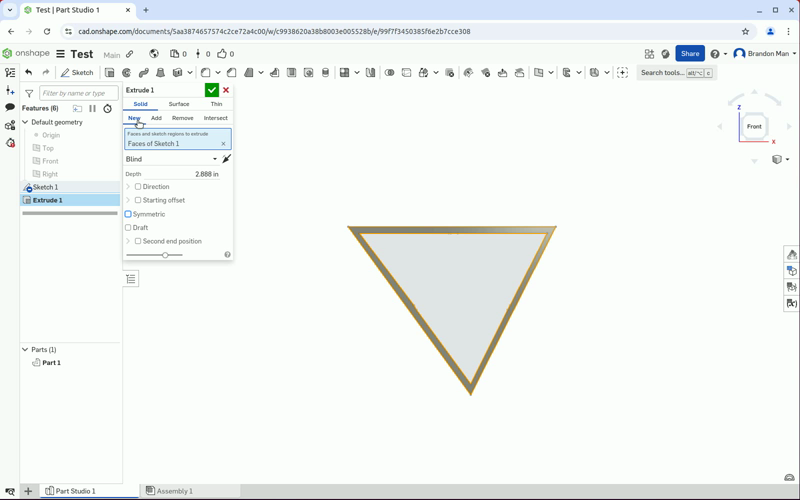
key(space)
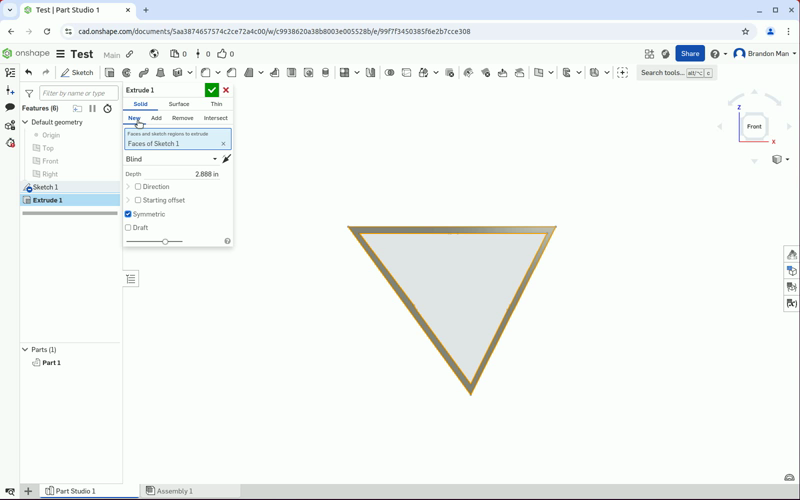
key(enter)
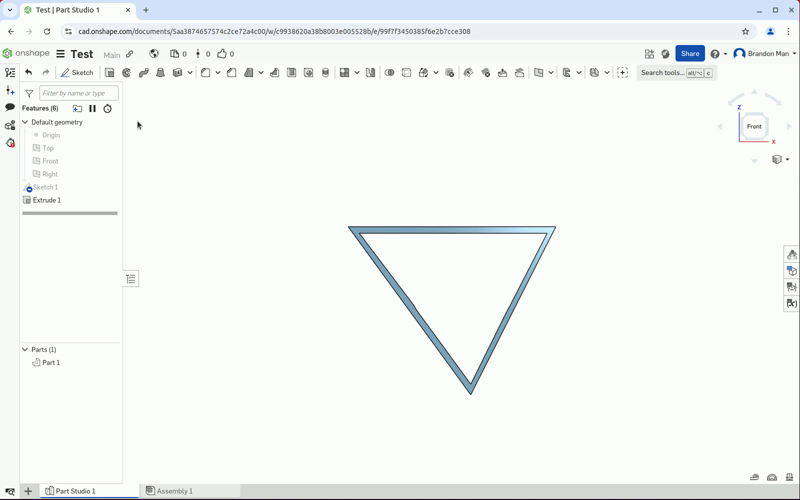
key(shift+h)
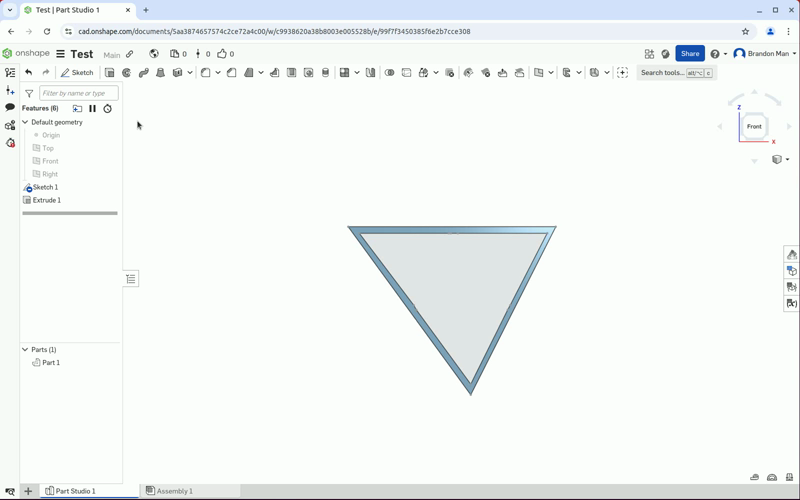
key(shift+h)
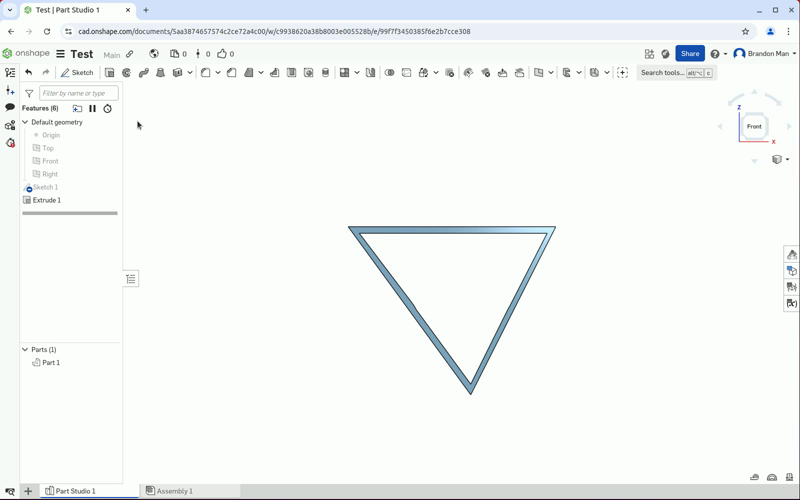
mouse_move(73, 189)
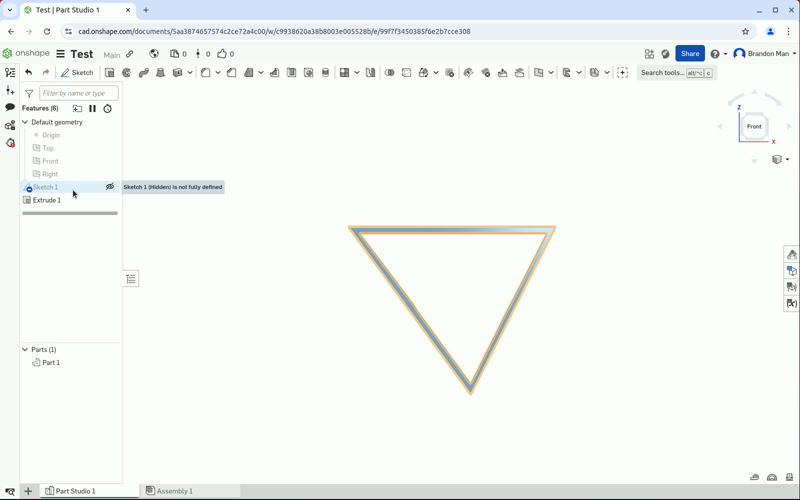
click(73, 189)
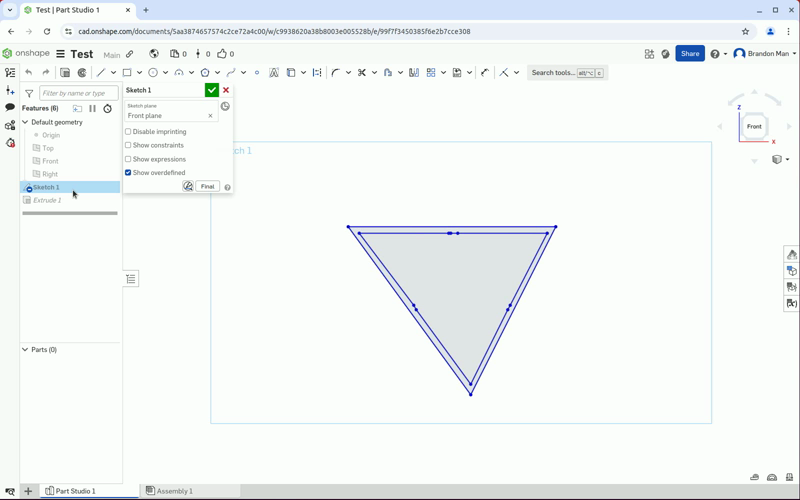
mouse_move(229, 92)
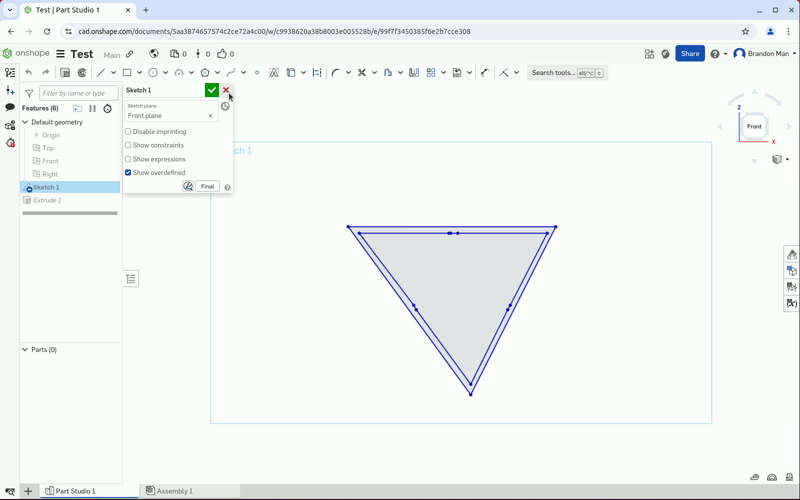
click(229, 92)
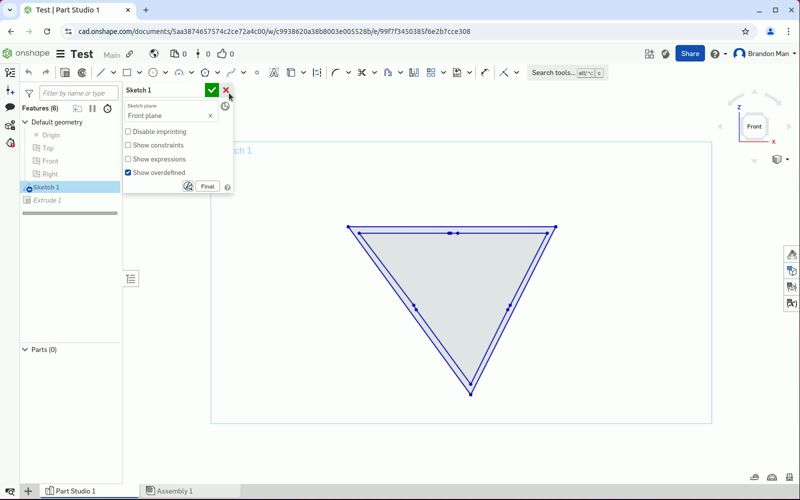
key(shift+s)
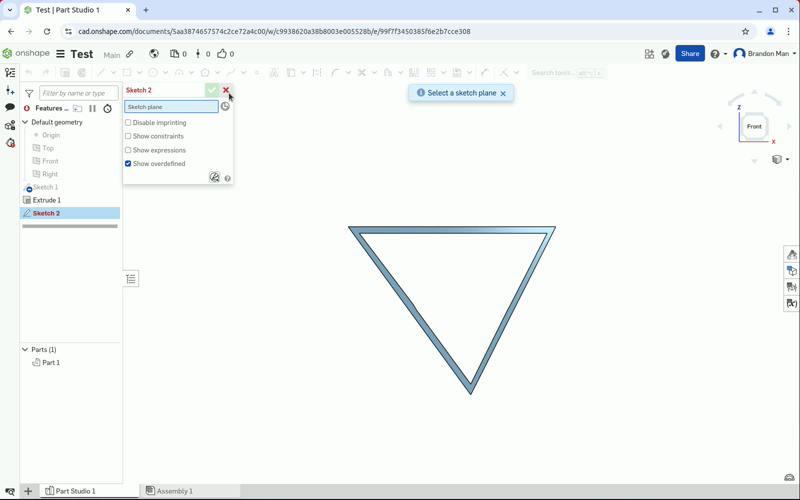
mouse_move(73, 163)
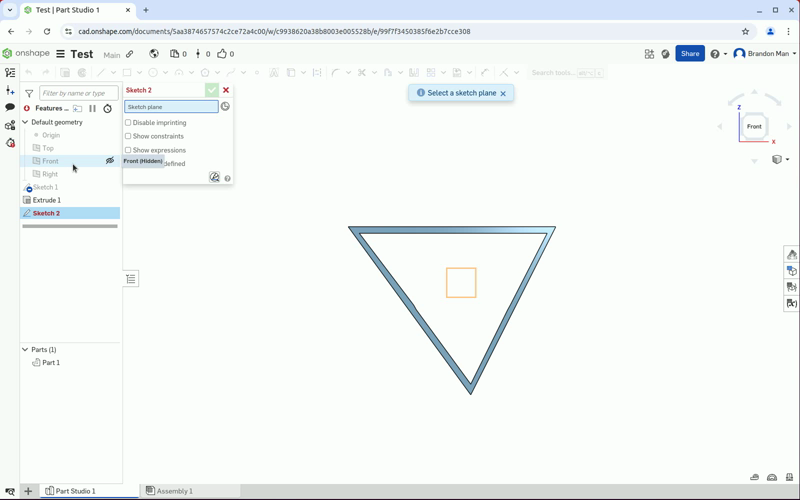
click(73, 163)
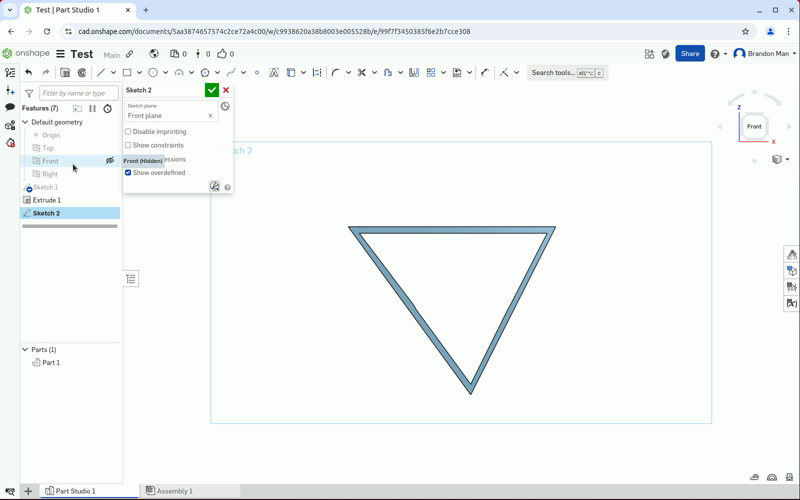
mouse_move(73, 352)
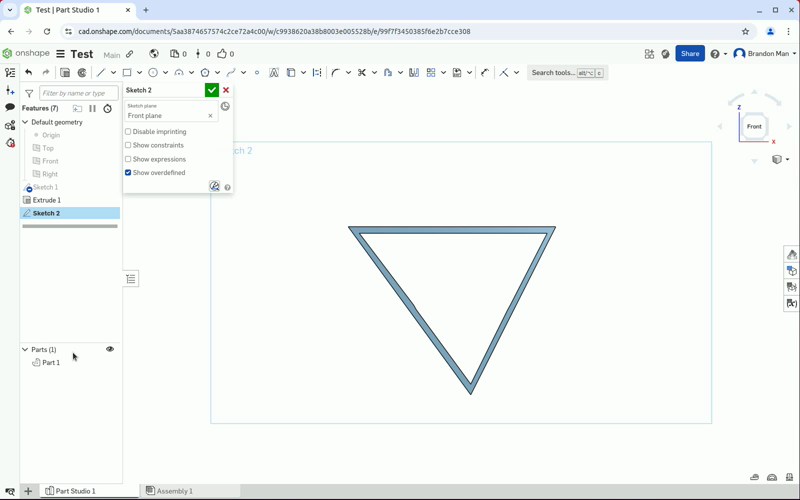
key(y)
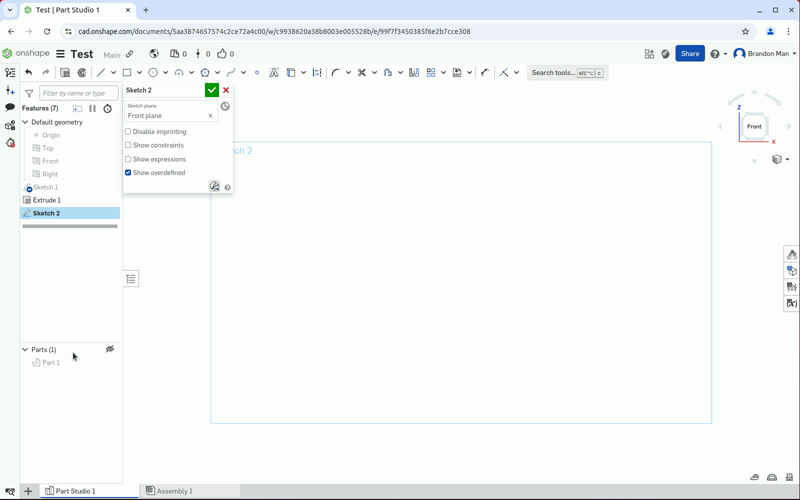
key(l)
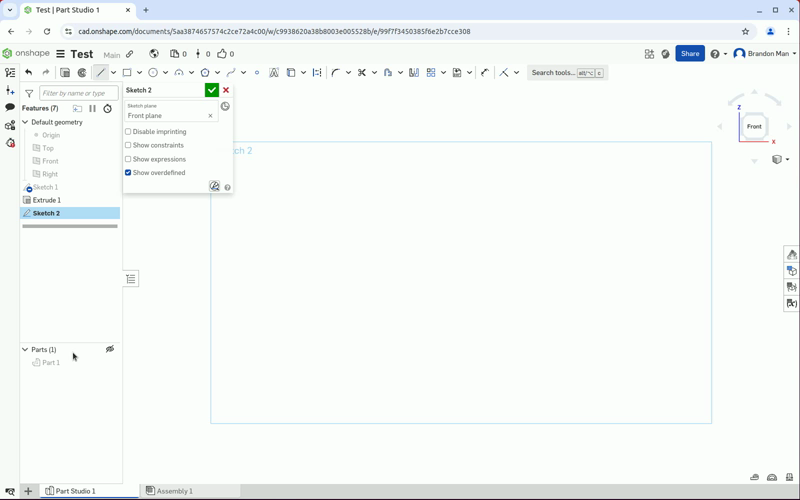
key_down(shift)
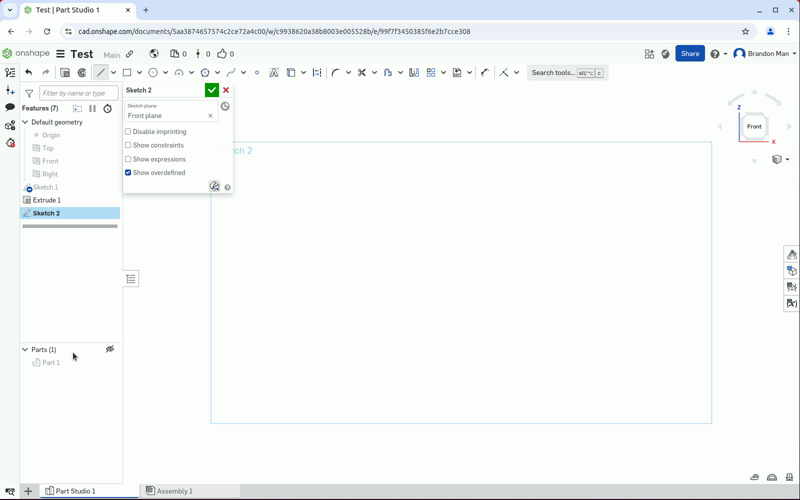
mouse_move(413, 306)
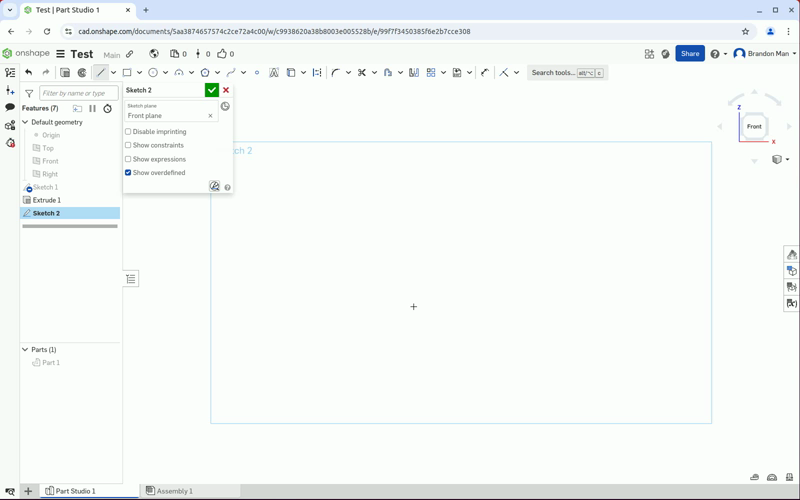
click(413, 306)
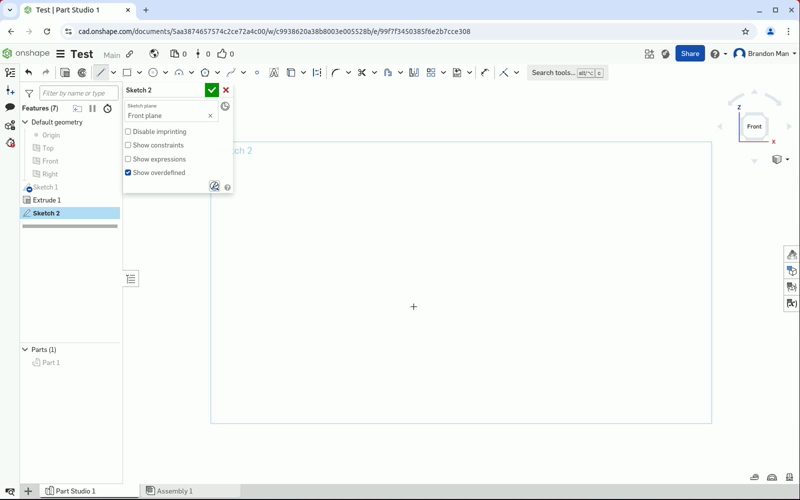
key_up(shift)
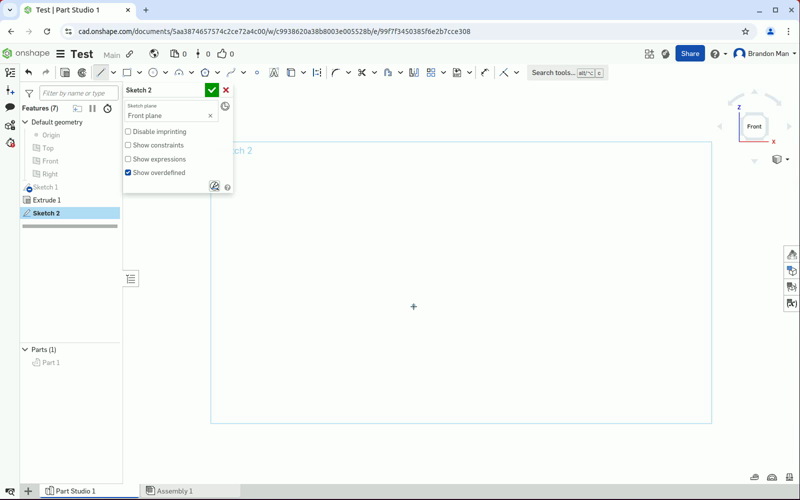
key_down(shift)
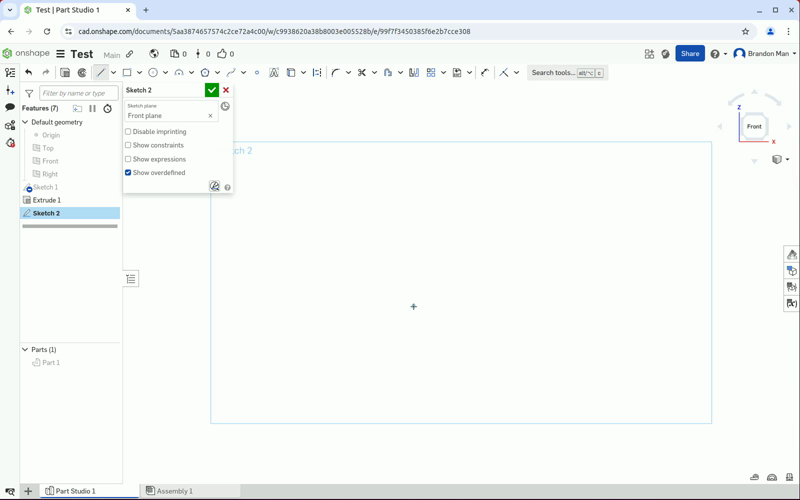
mouse_move(444, 306)
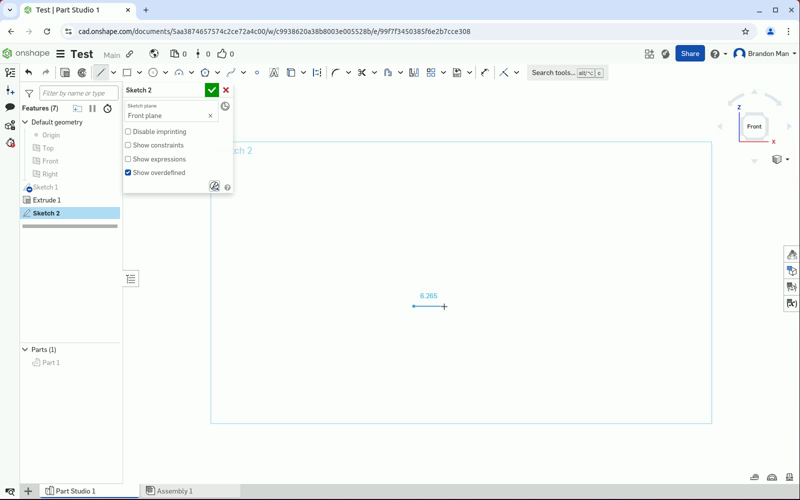
mouse_move(417, 311)
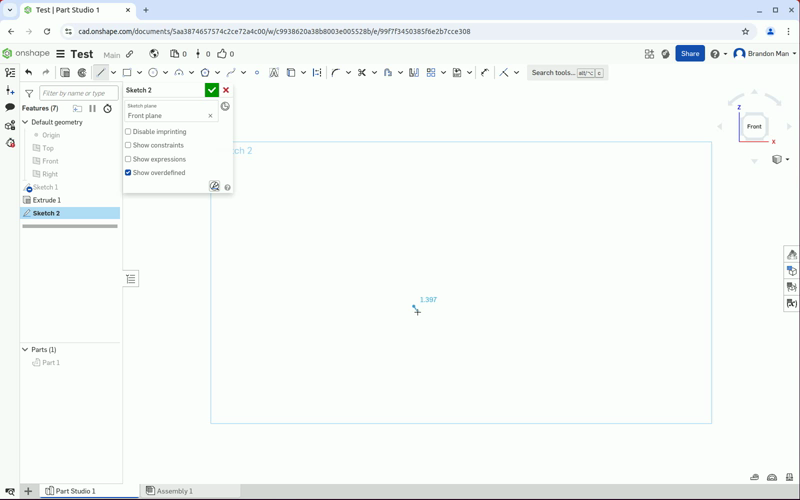
scroll(6)
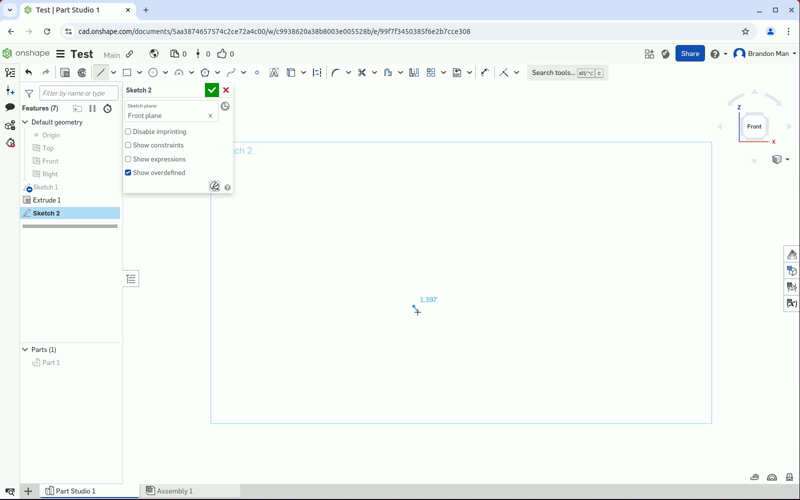
scroll(6)
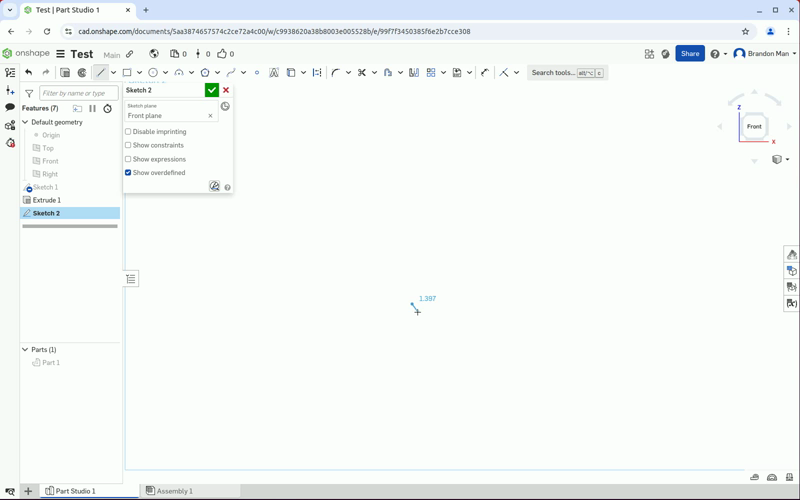
scroll(6)
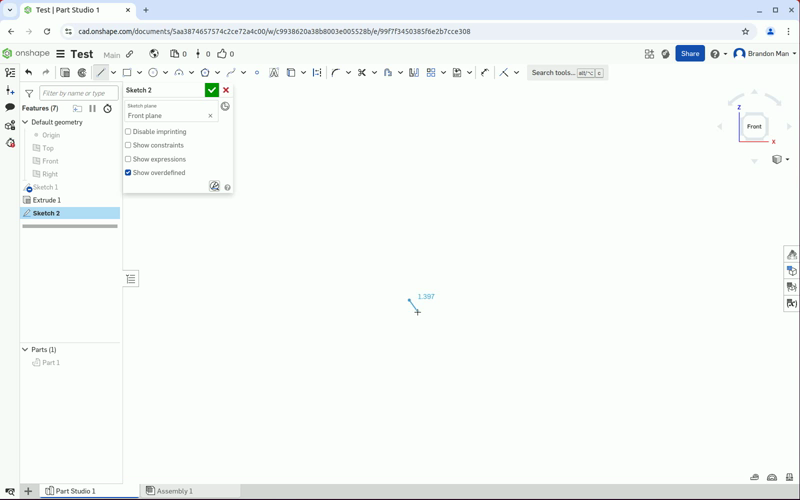
scroll(6)
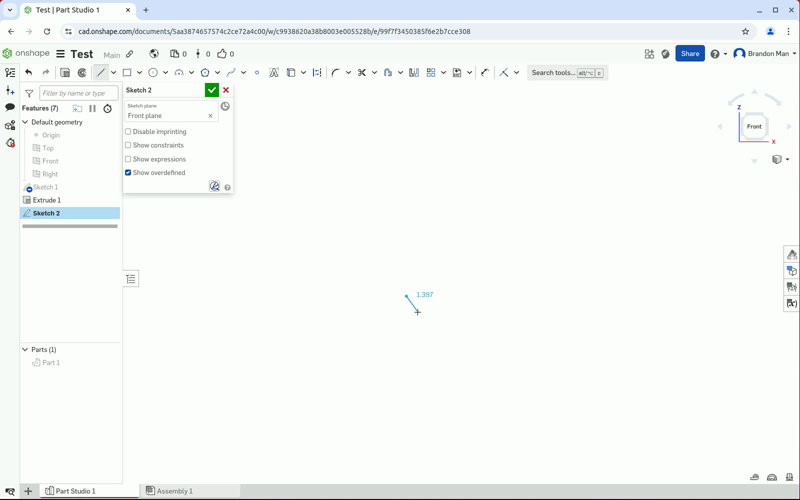
scroll(6)
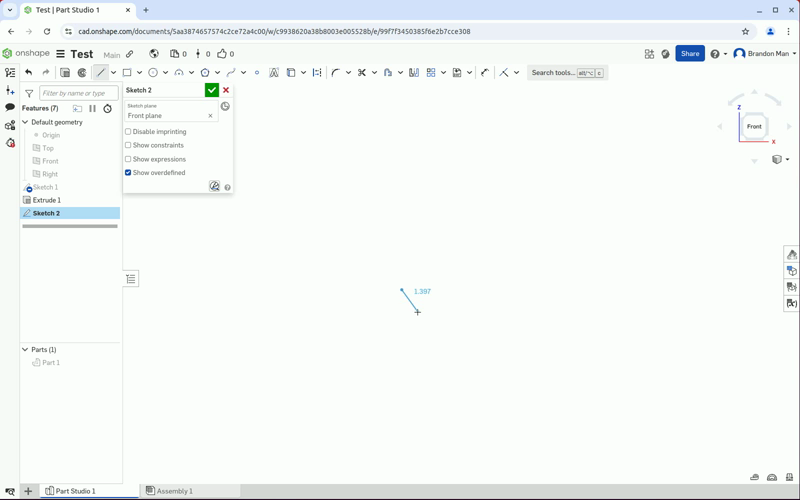
scroll(6)
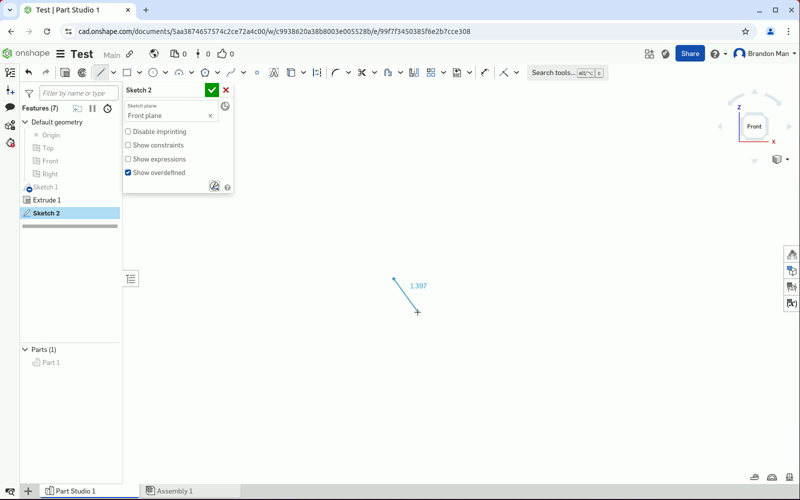
scroll(6)
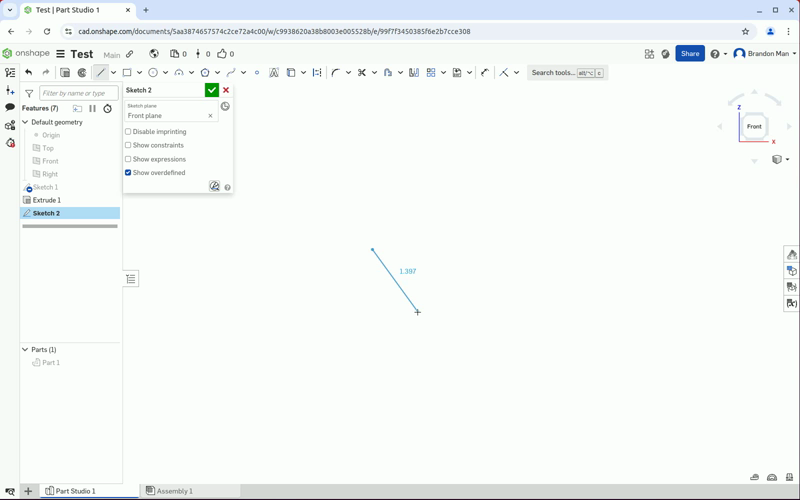
click(417, 311)
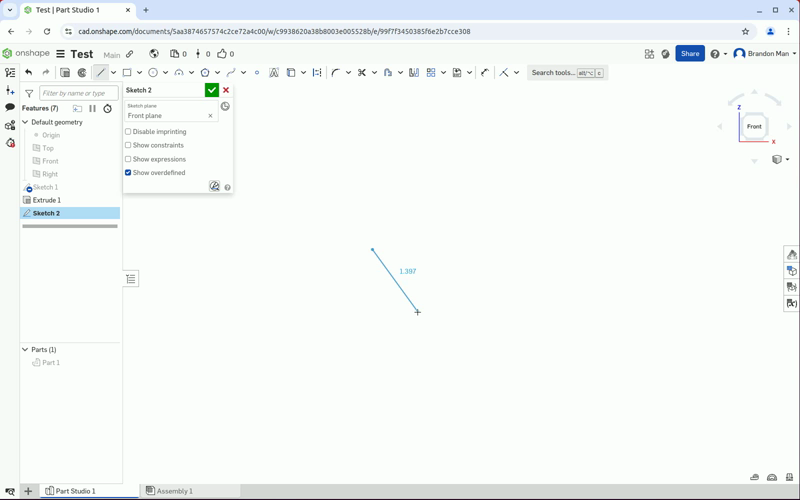
scroll(-6)
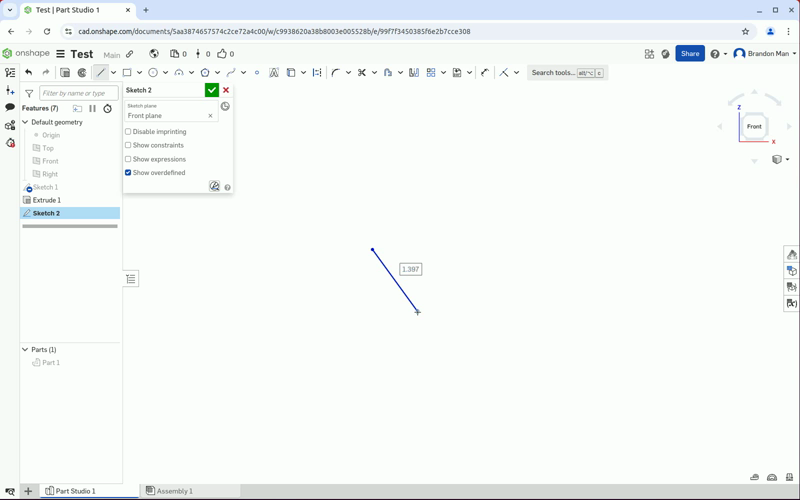
scroll(-6)
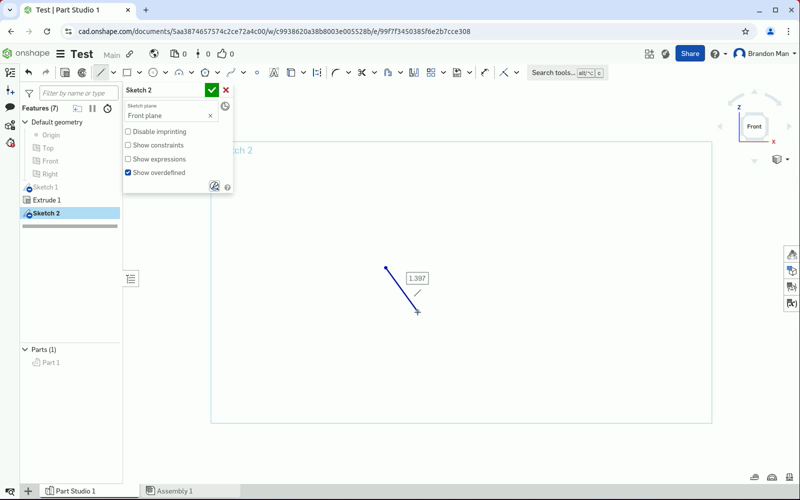
scroll(-6)
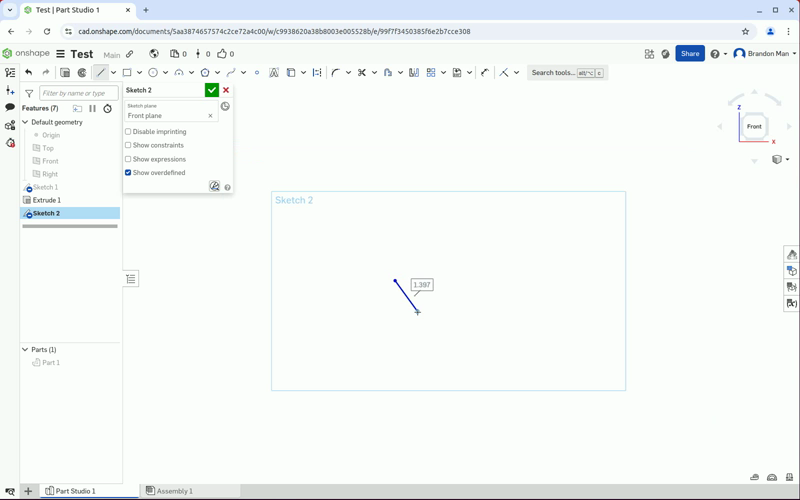
scroll(-6)
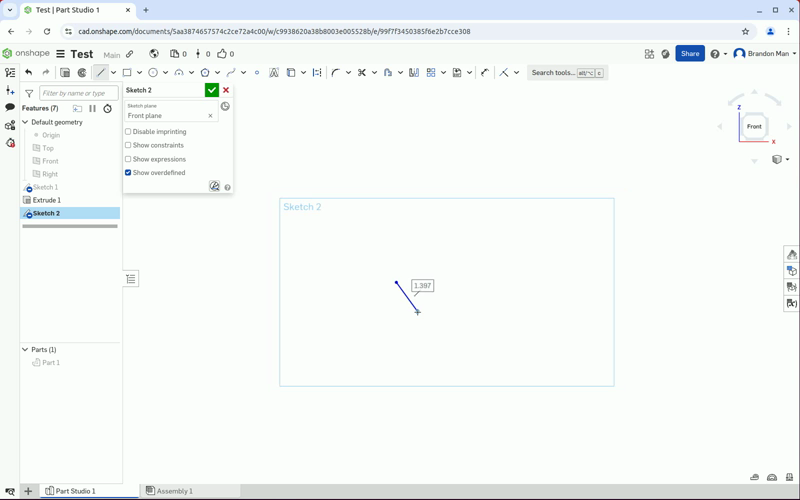
scroll(-6)
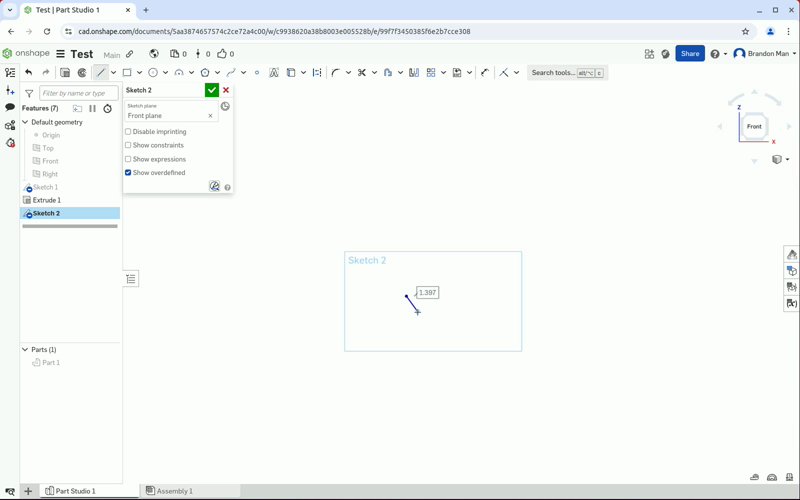
scroll(-6)
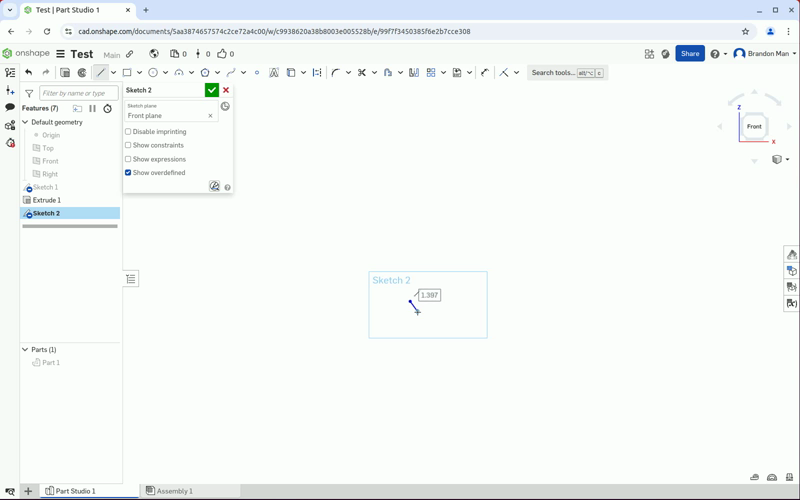
scroll(-6)
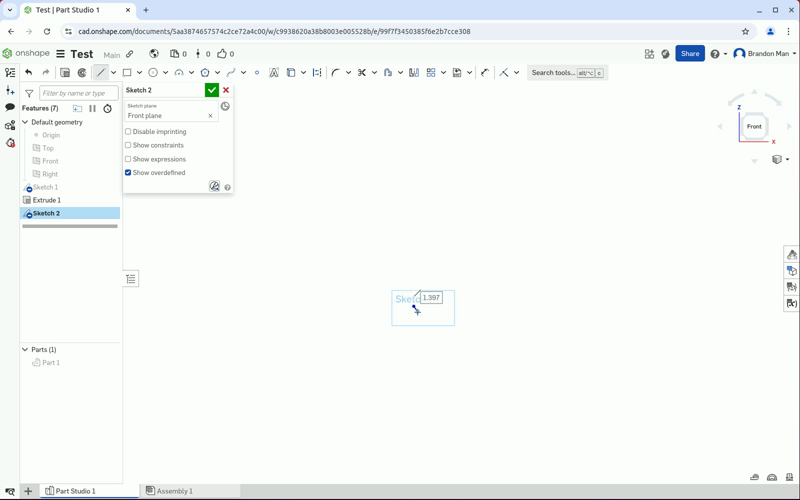
key_up(shift)
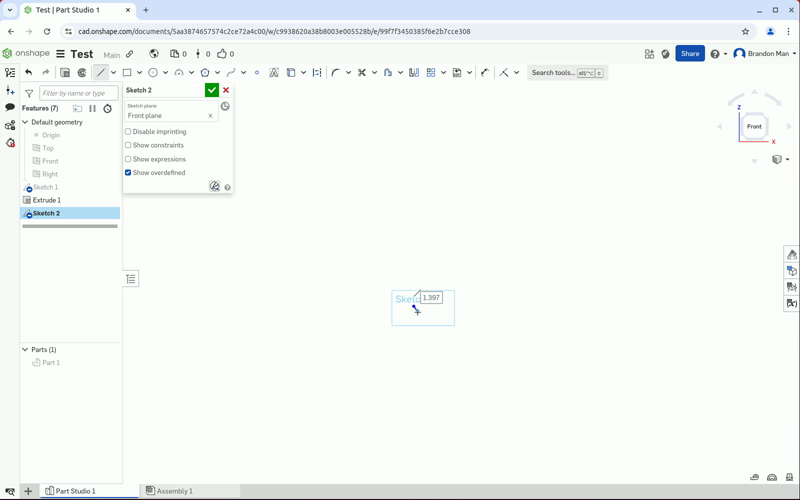
key_down(shift)
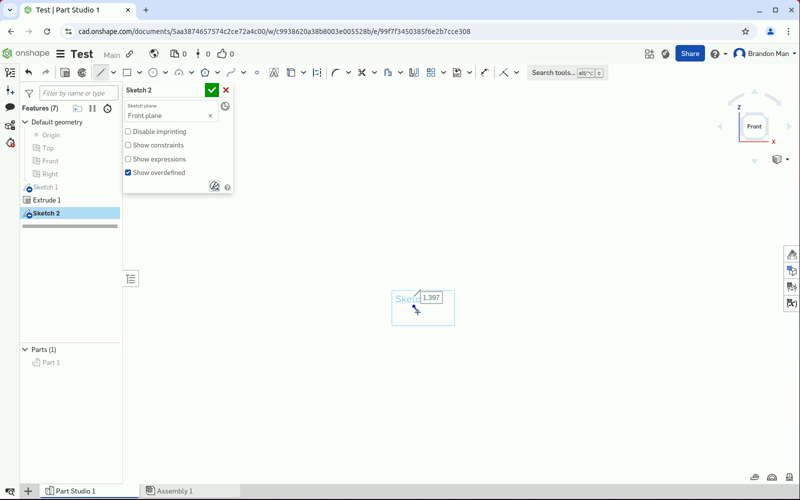
mouse_move(447, 311)
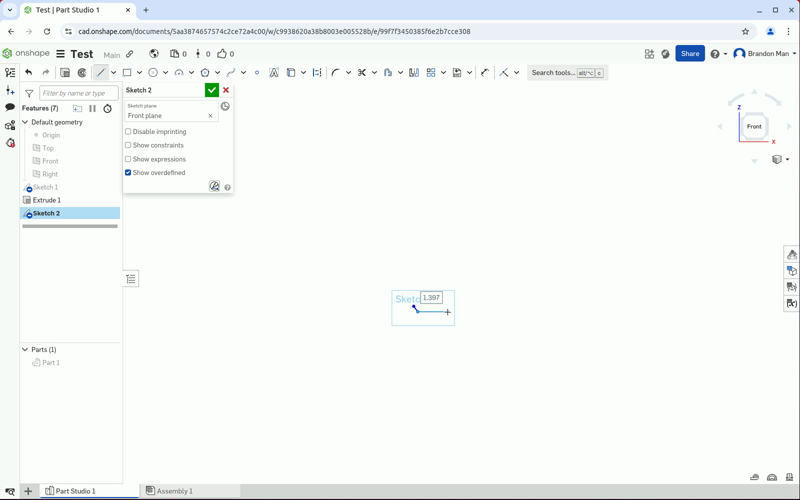
mouse_move(420, 306)
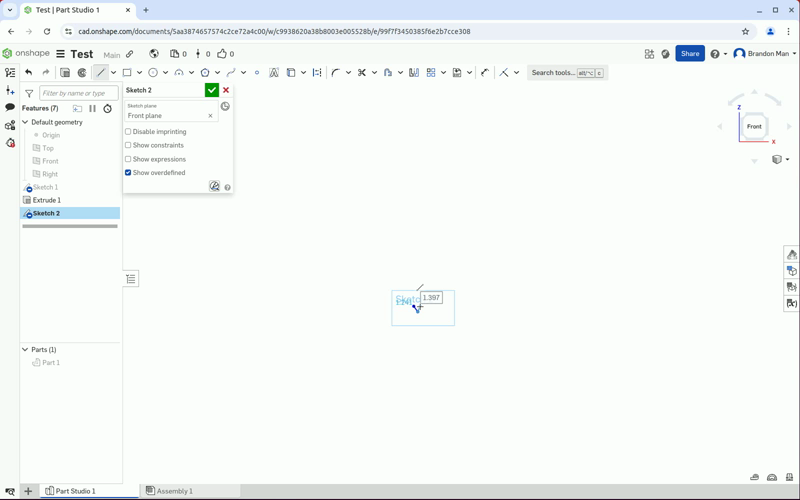
scroll(6)
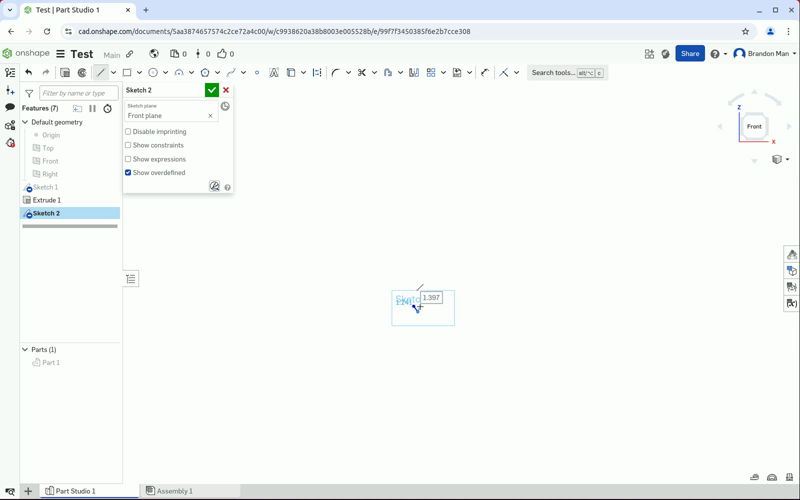
scroll(6)
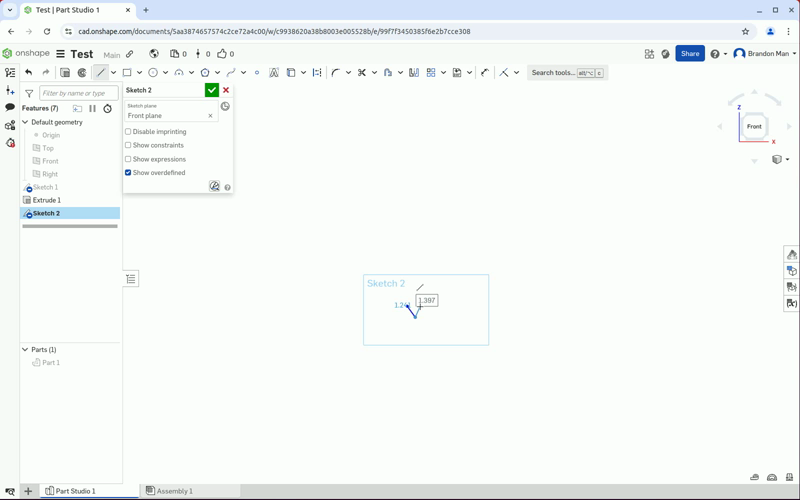
scroll(6)
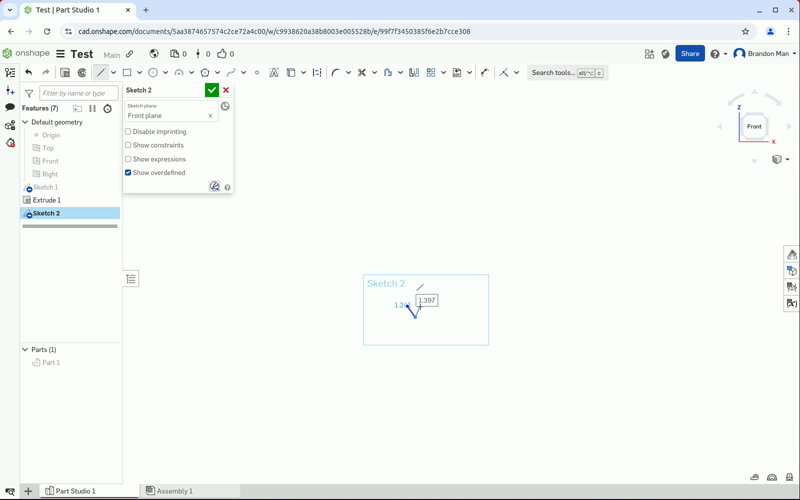
scroll(6)
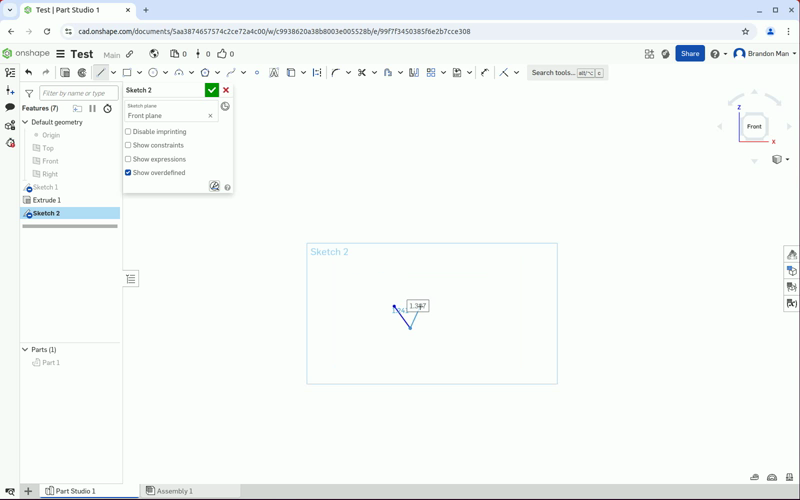
scroll(6)
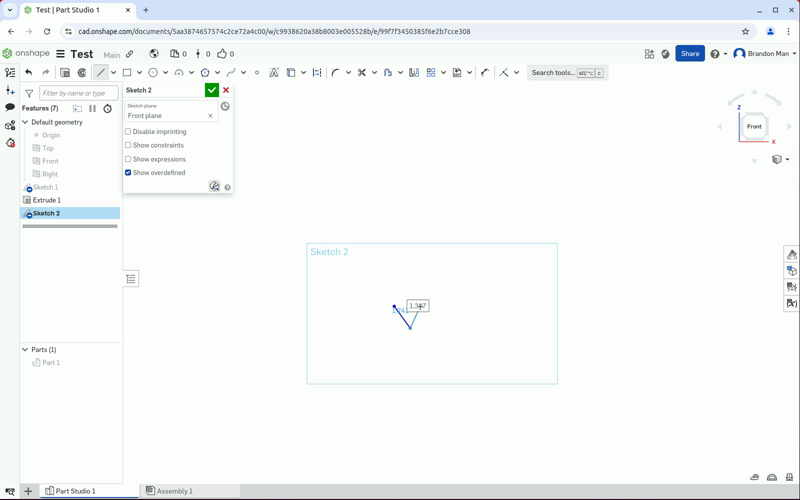
scroll(6)
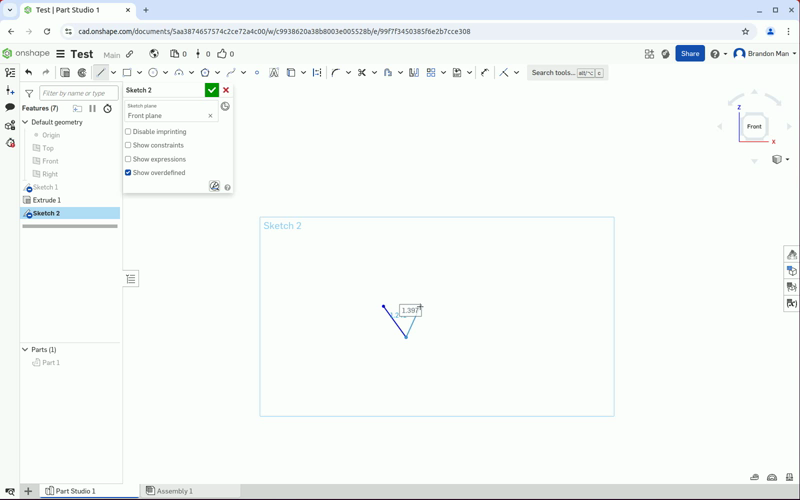
scroll(6)
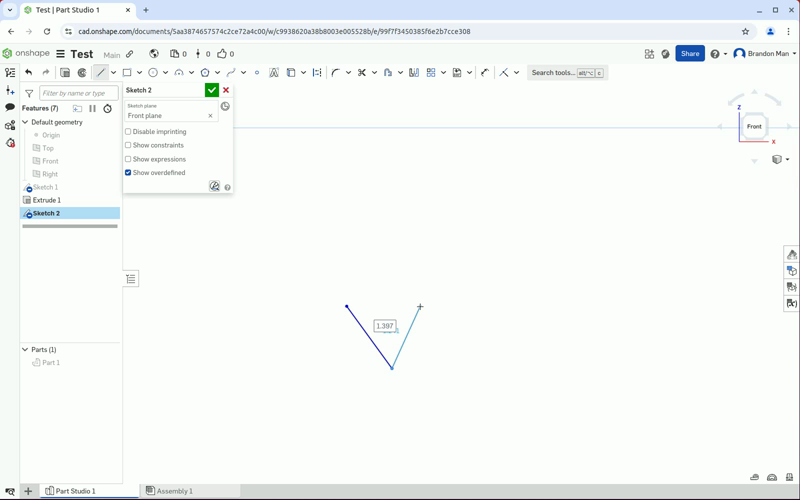
click(420, 306)
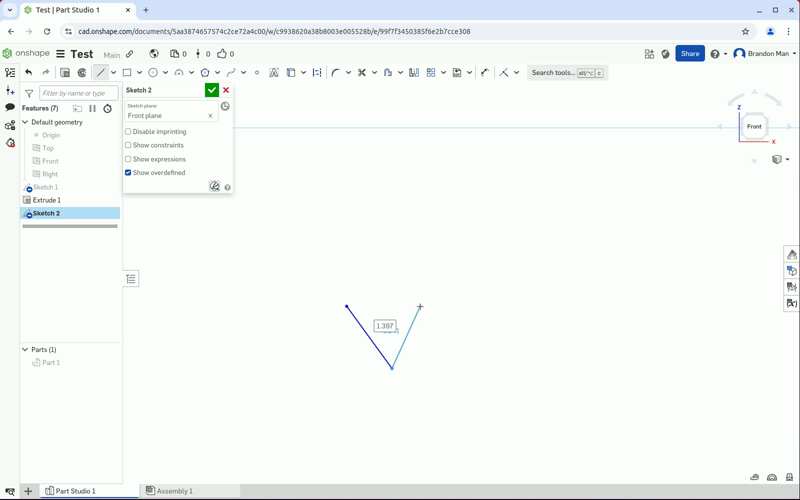
scroll(-6)
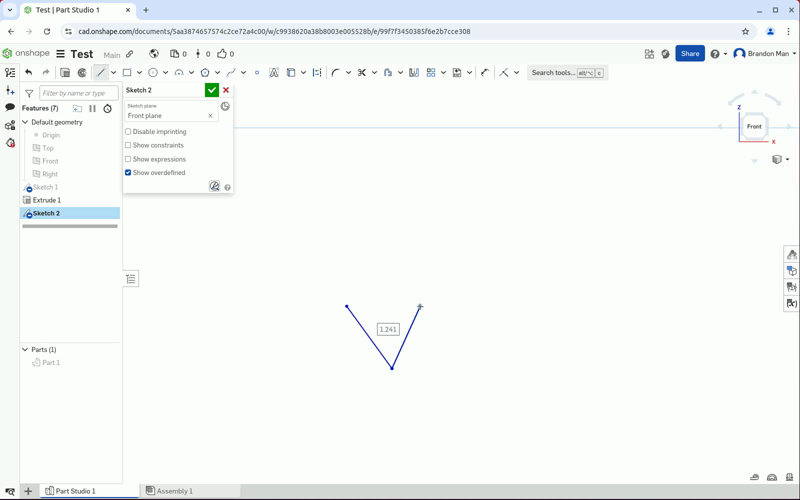
scroll(-6)
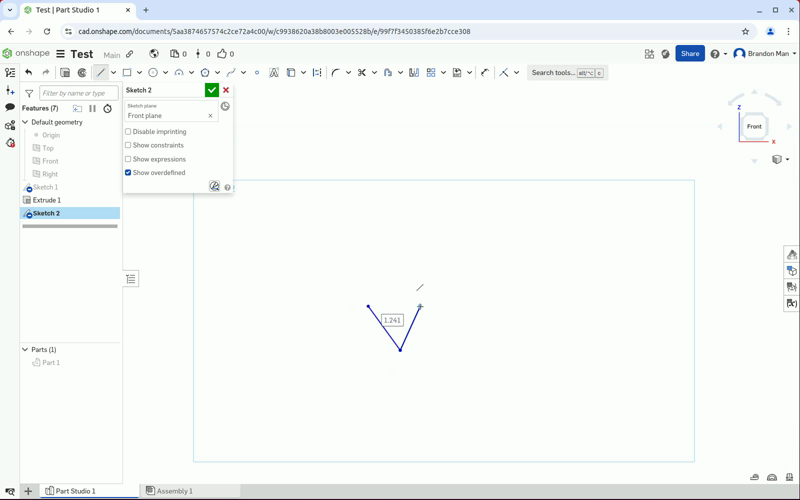
scroll(-6)
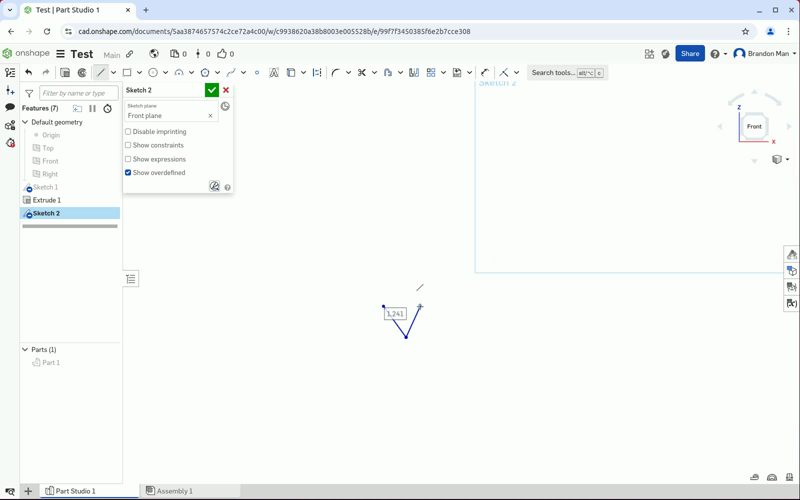
scroll(-6)
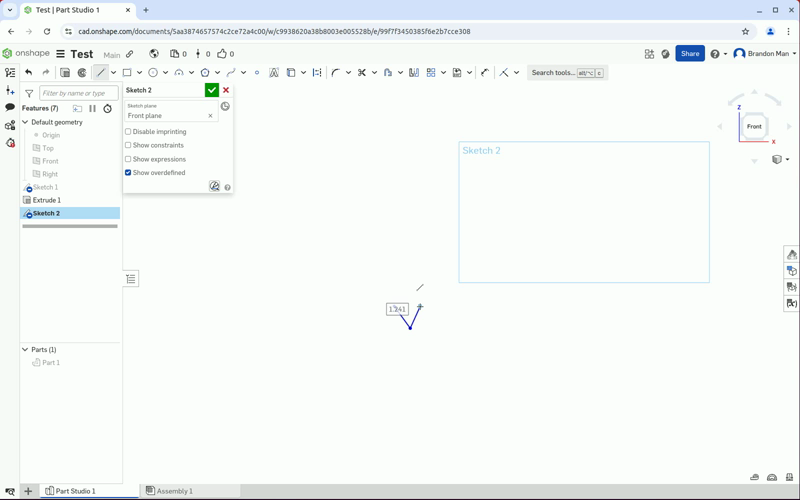
scroll(-6)
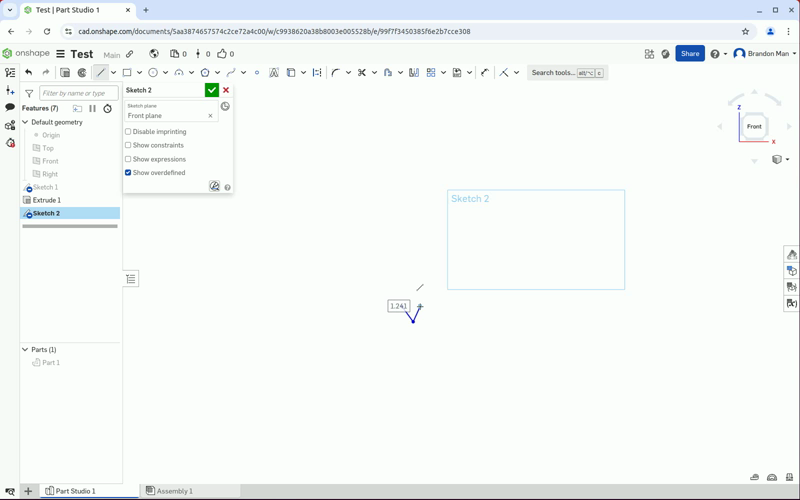
scroll(-6)
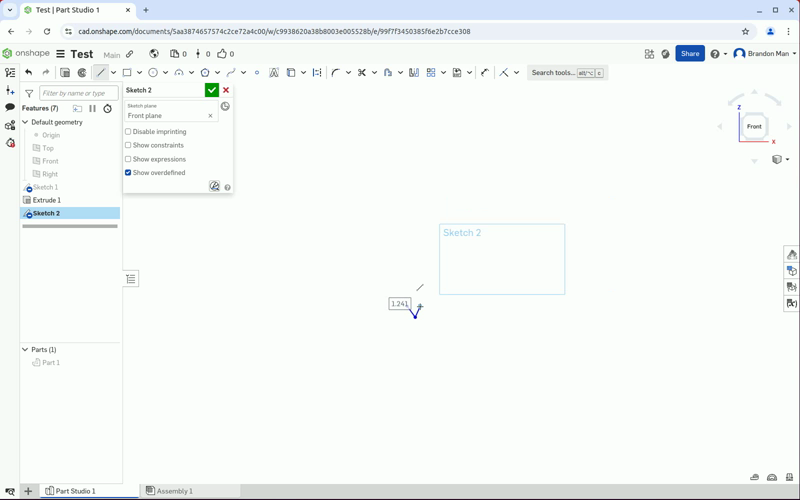
scroll(-6)
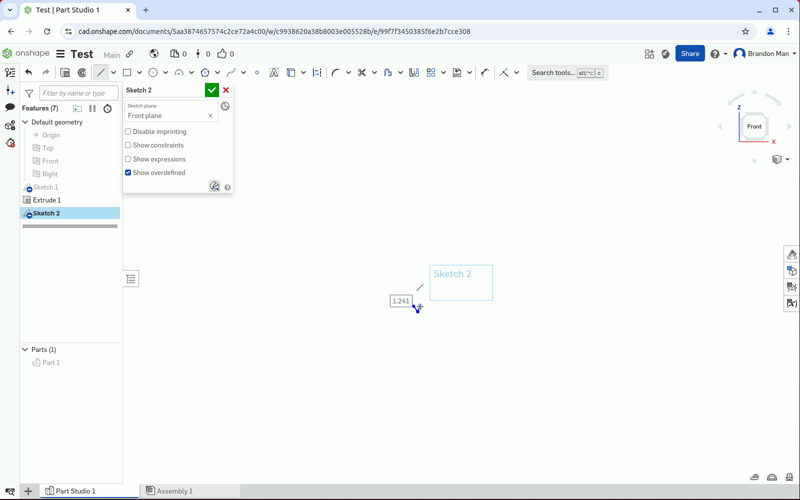
key_up(shift)
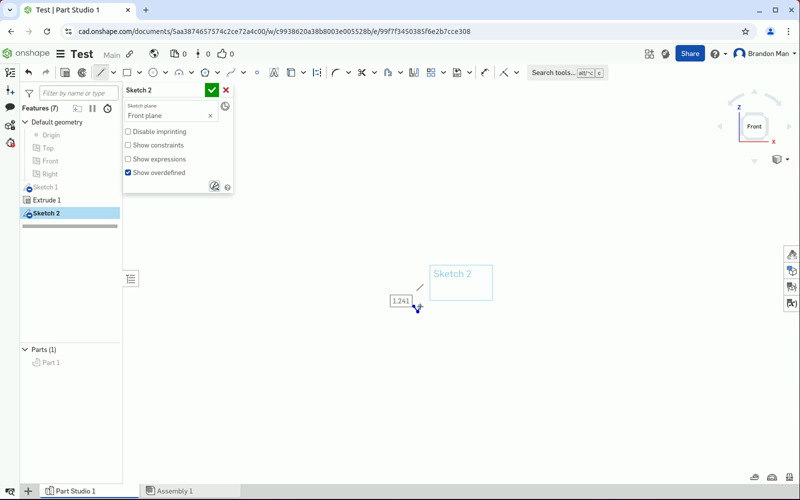
key_down(shift)
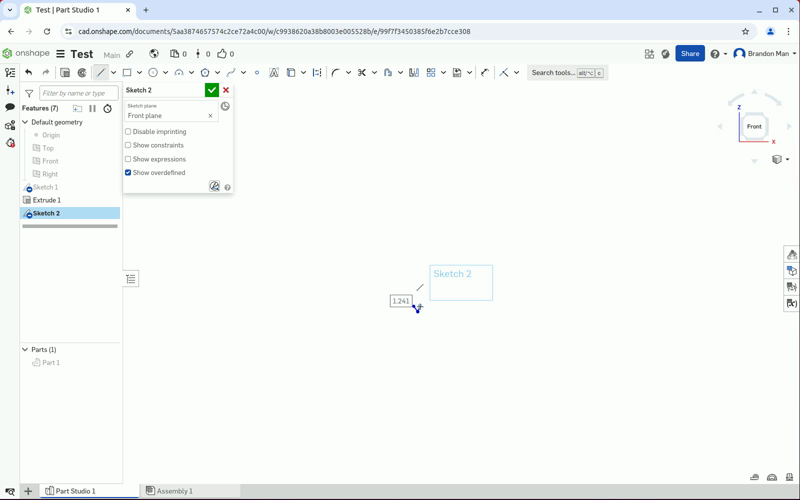
mouse_move(455, 237)
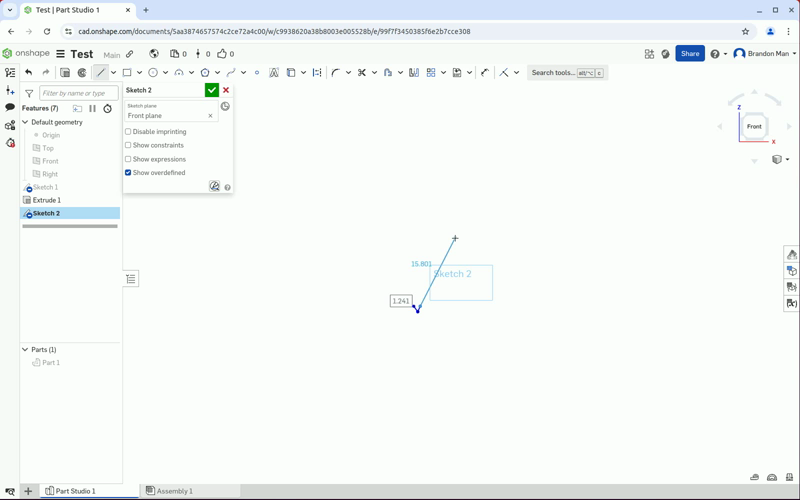
click(455, 237)
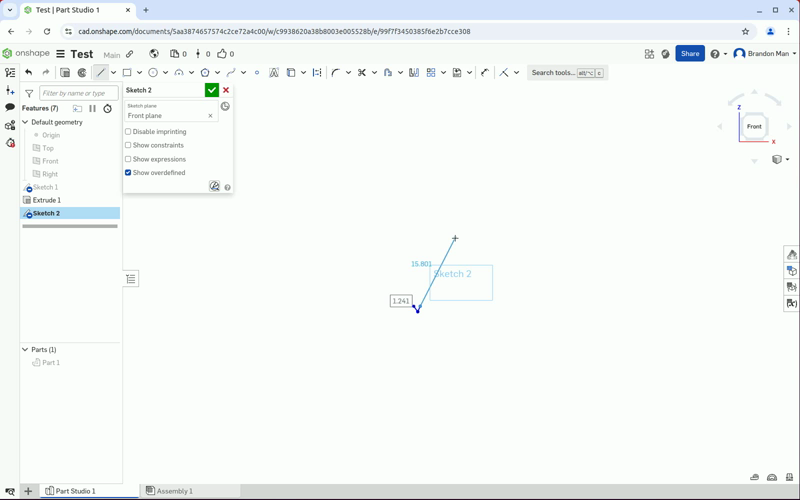
key_up(shift)
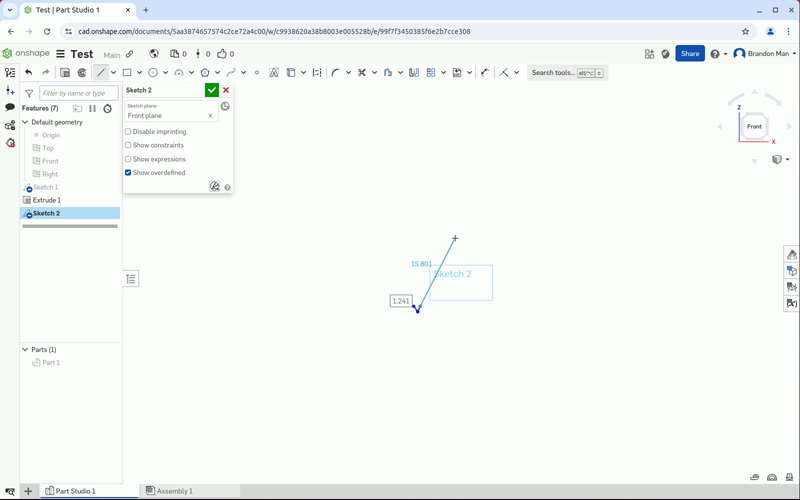
key_down(shift)
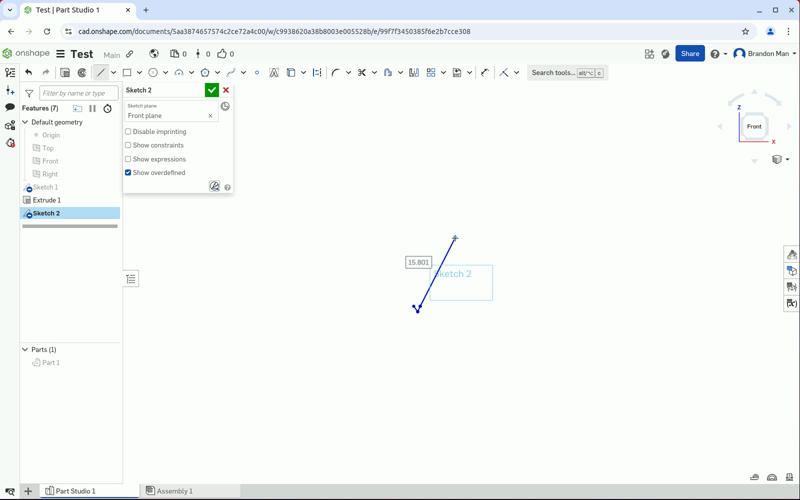
mouse_move(485, 237)
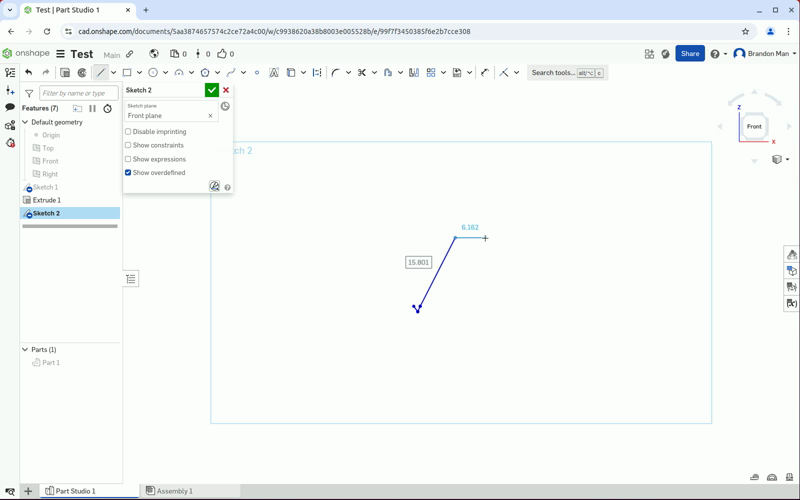
mouse_move(451, 232)
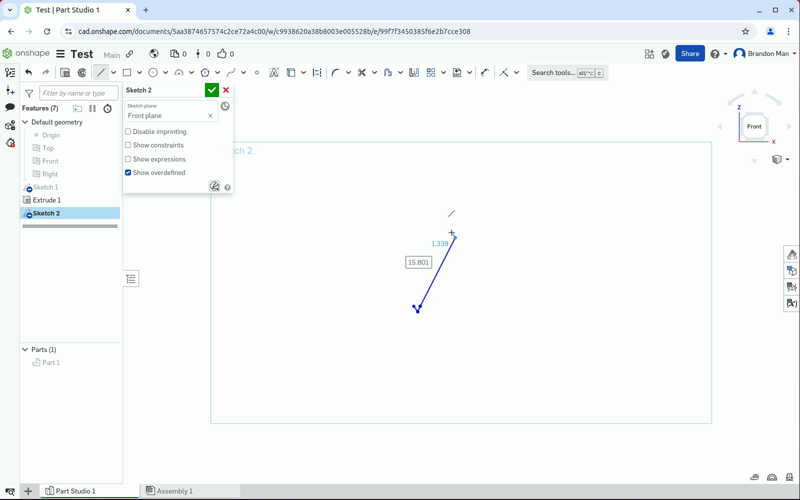
scroll(6)
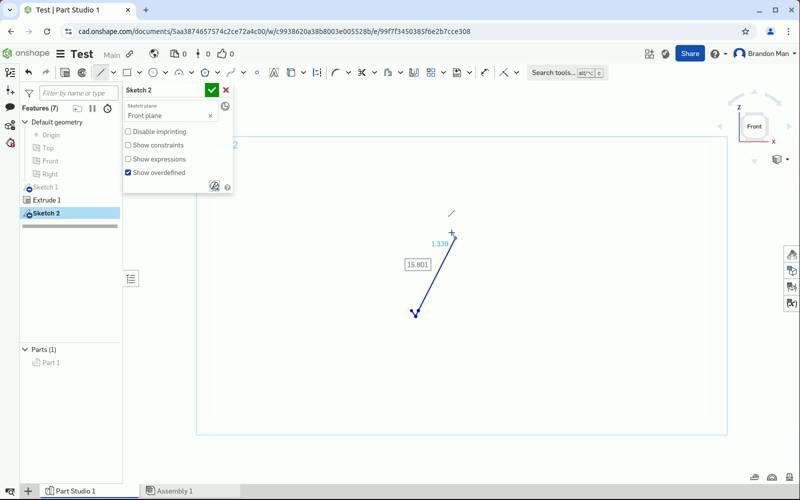
scroll(6)
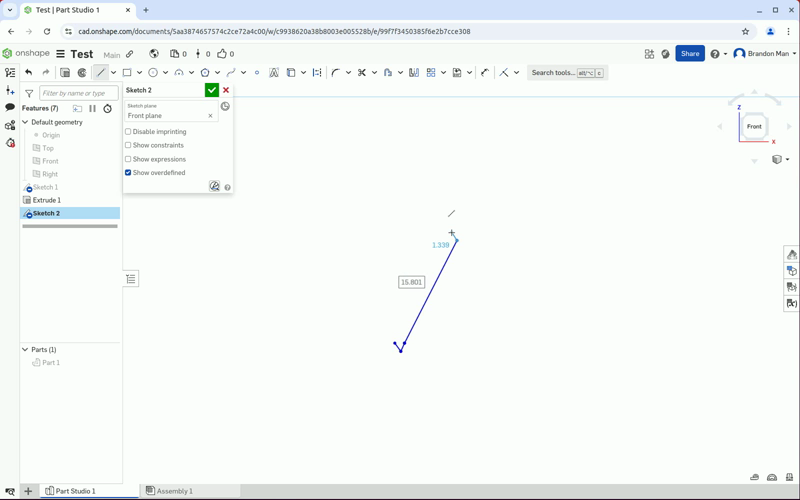
scroll(6)
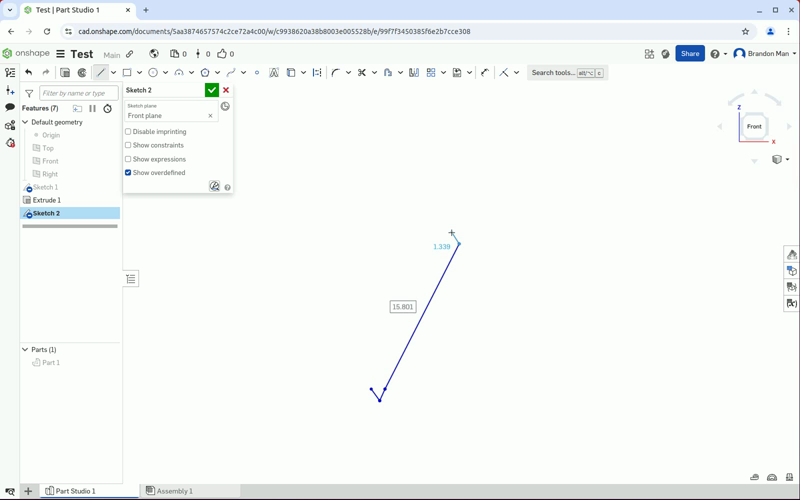
scroll(6)
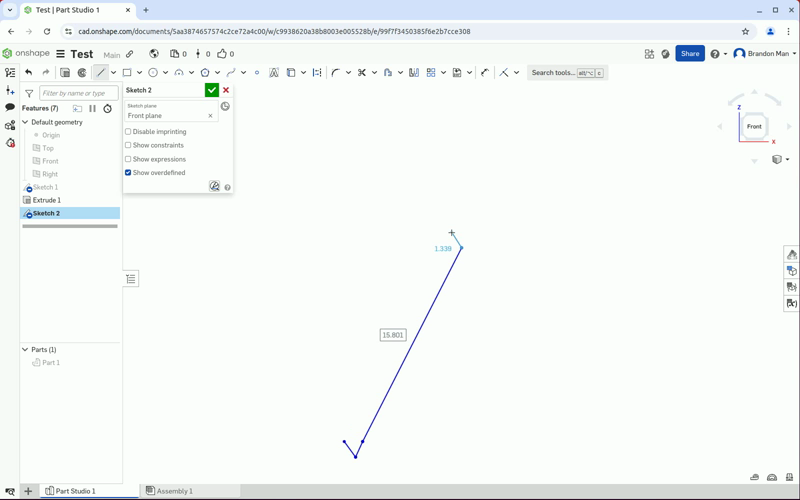
scroll(6)
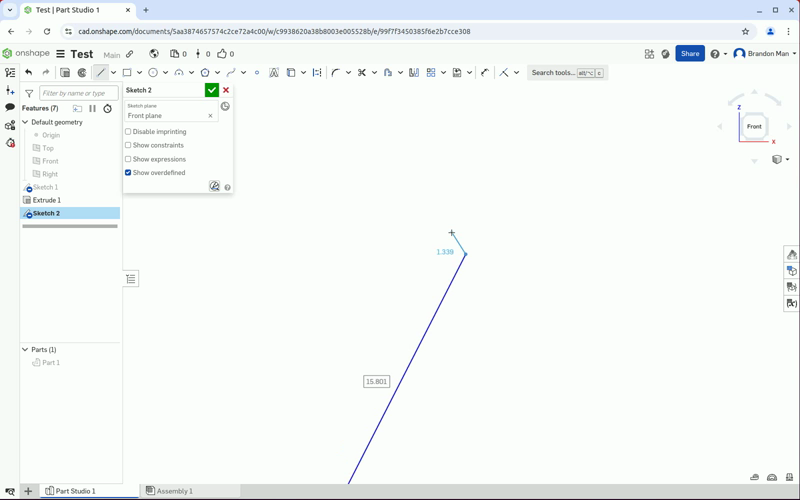
scroll(6)
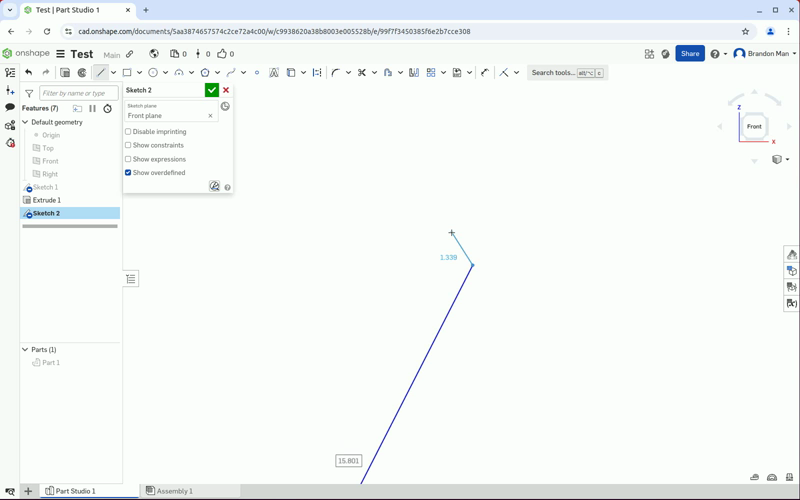
scroll(6)
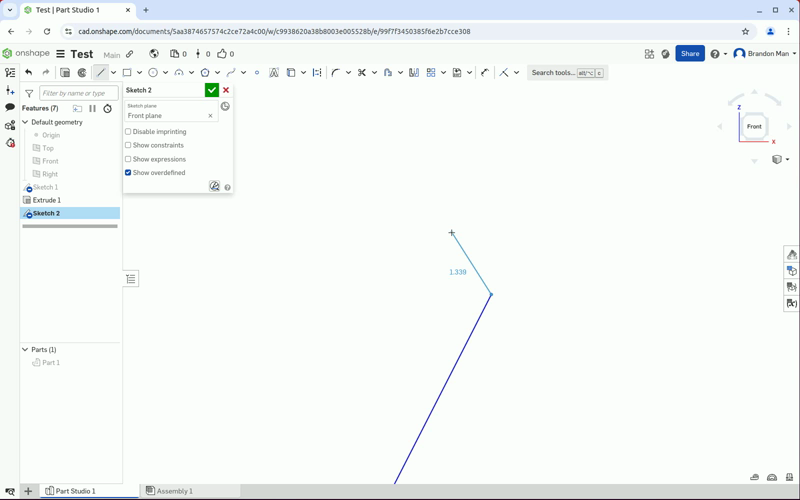
click(451, 232)
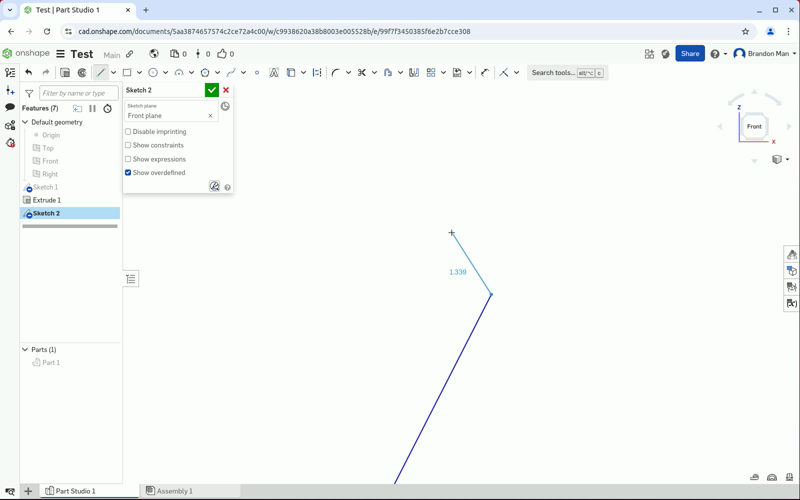
scroll(-6)
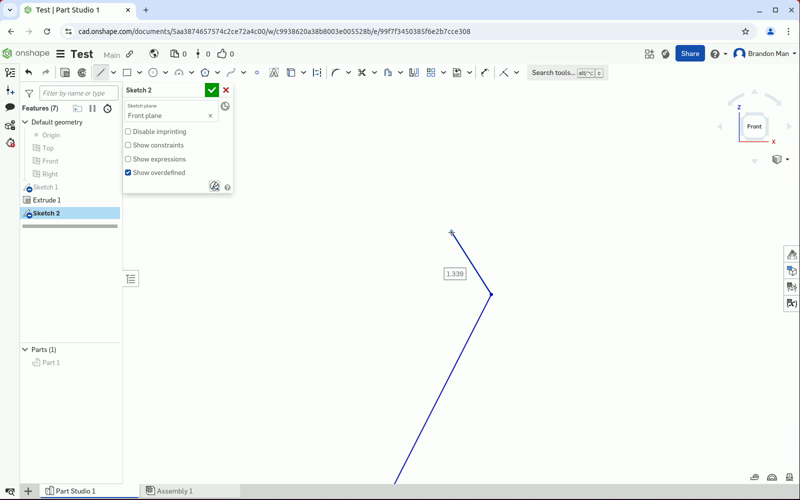
scroll(-6)
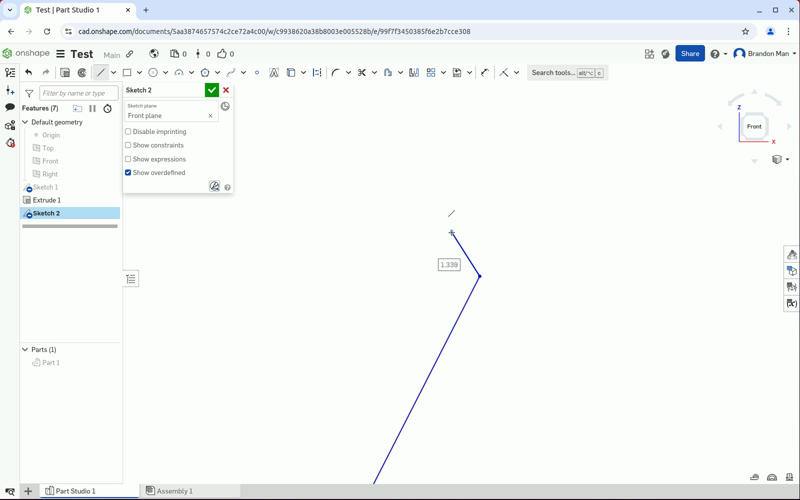
scroll(-6)
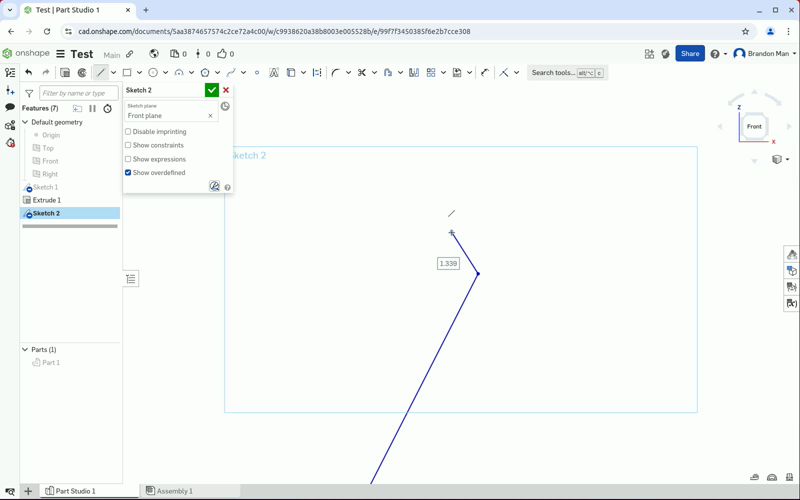
scroll(-6)
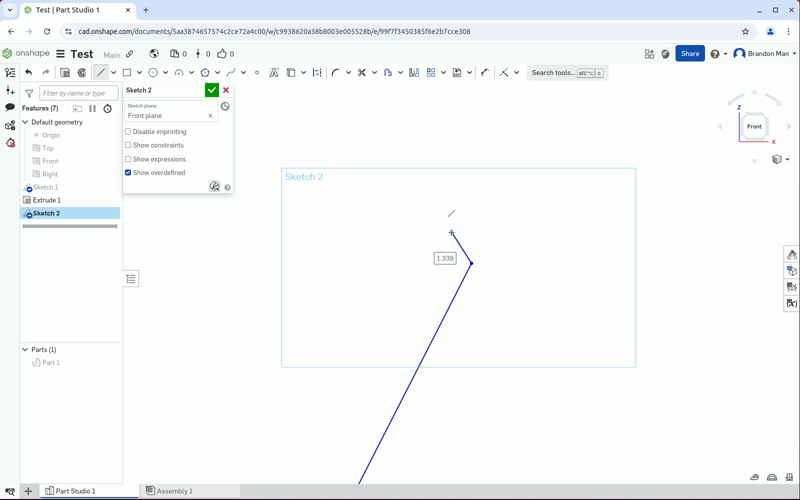
scroll(-6)
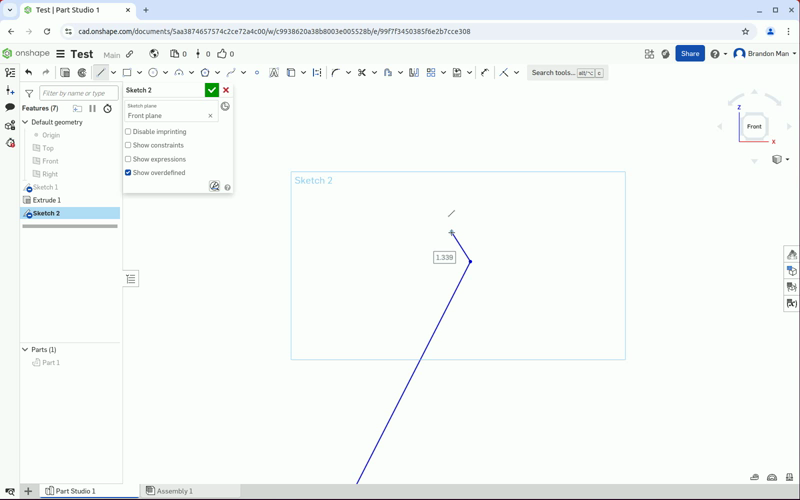
scroll(-6)
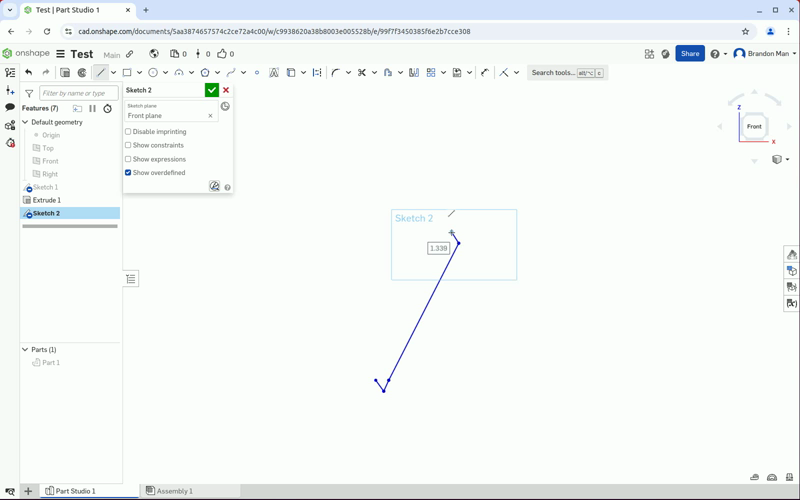
scroll(-6)
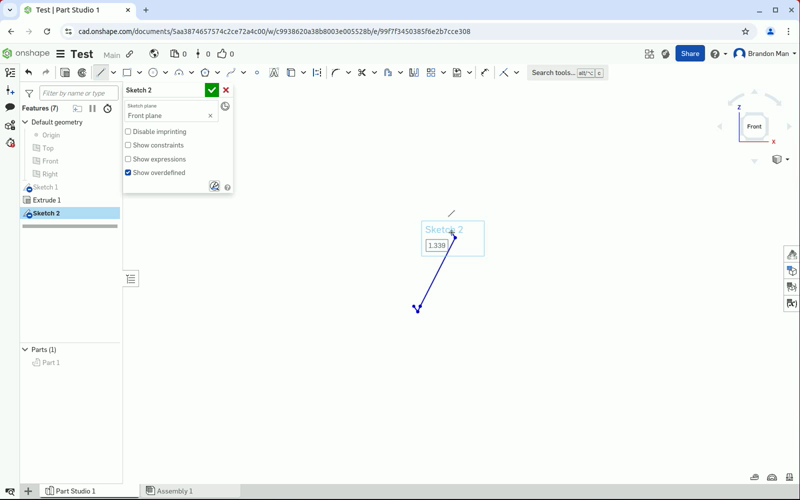
key_up(shift)
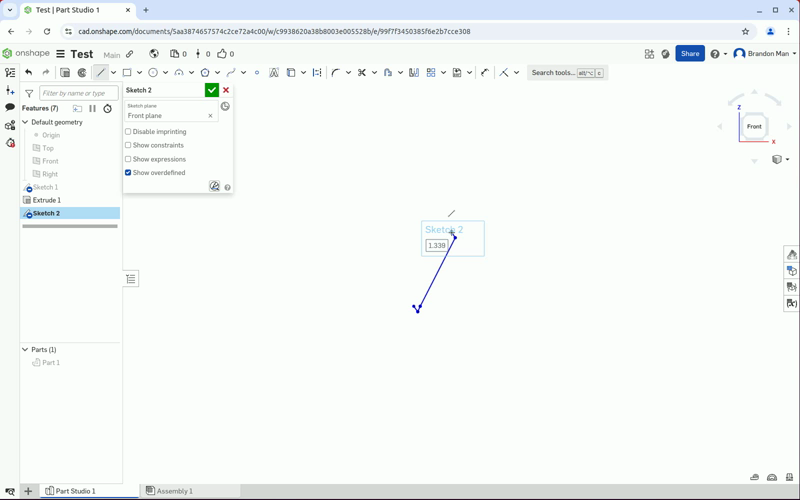
key_down(shift)
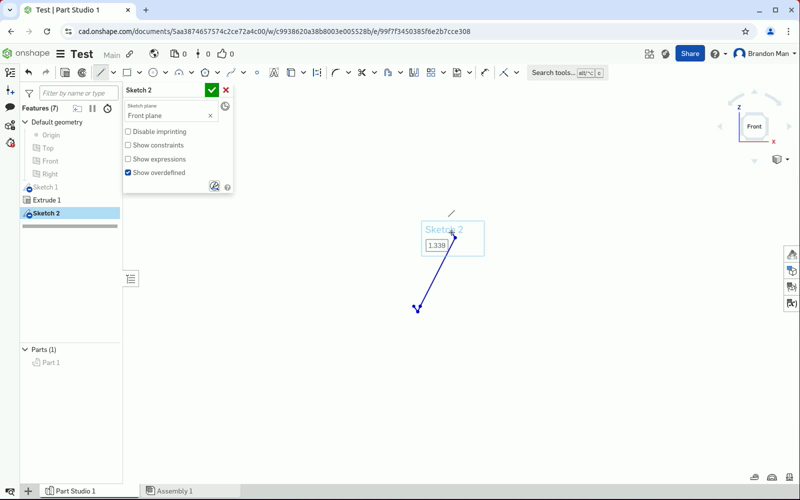
mouse_move(413, 306)
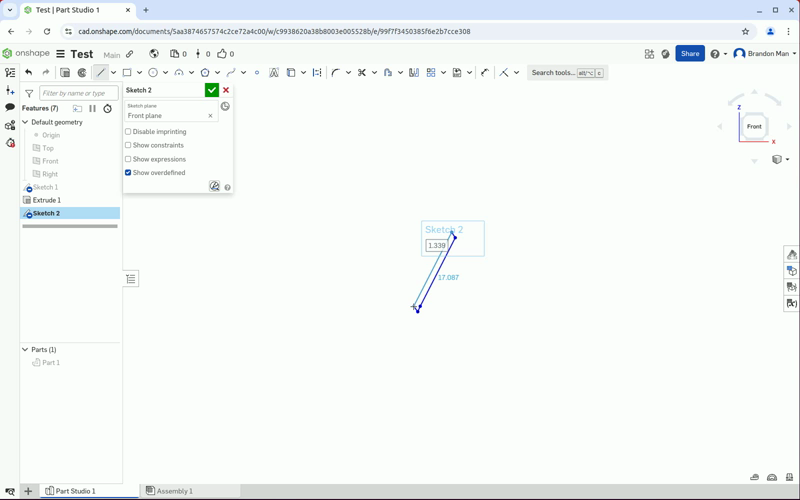
key_up(shift)
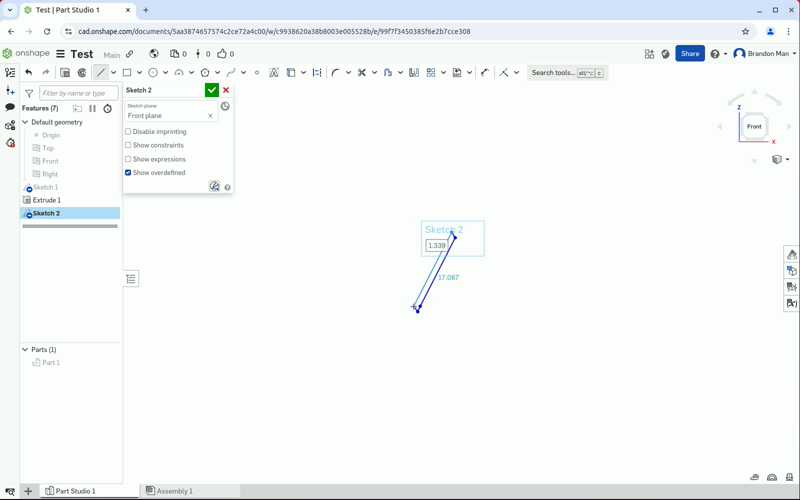
click(413, 306)
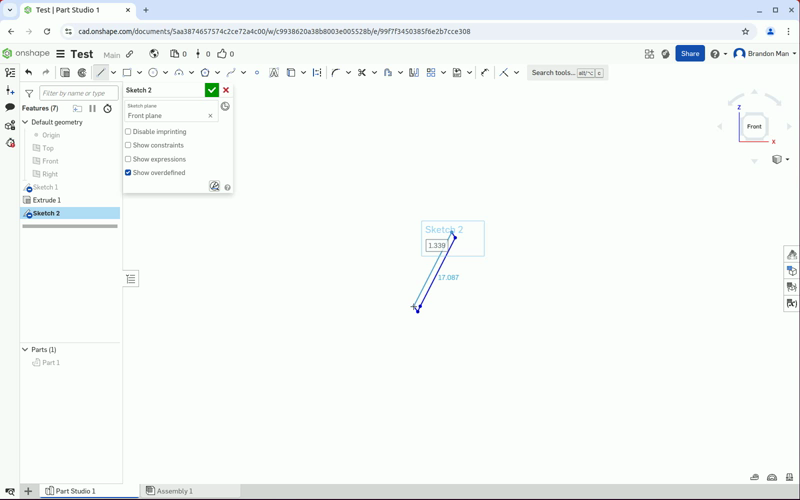
key(esc)
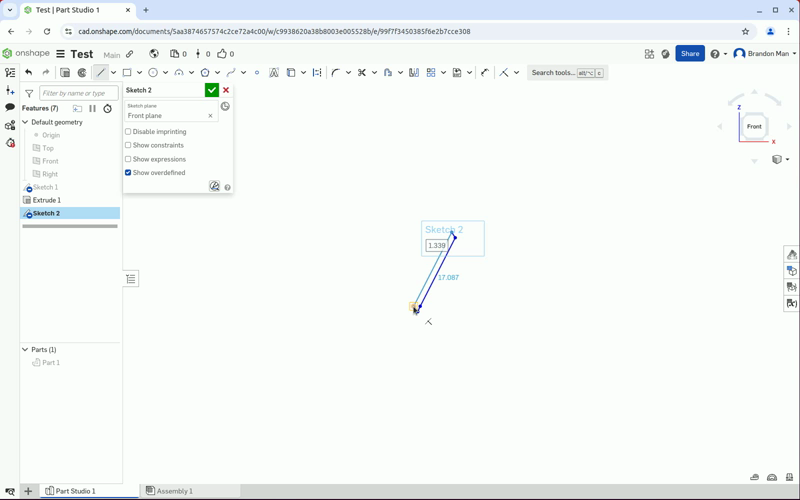
mouse_move(422, 292)
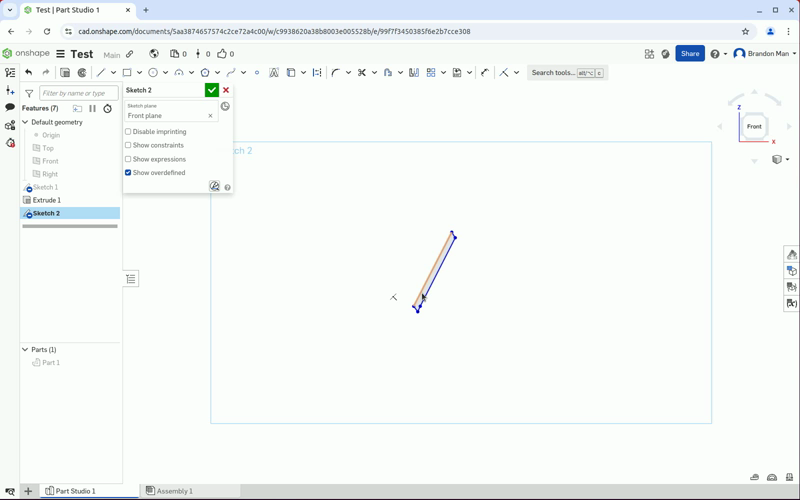
scroll(6)
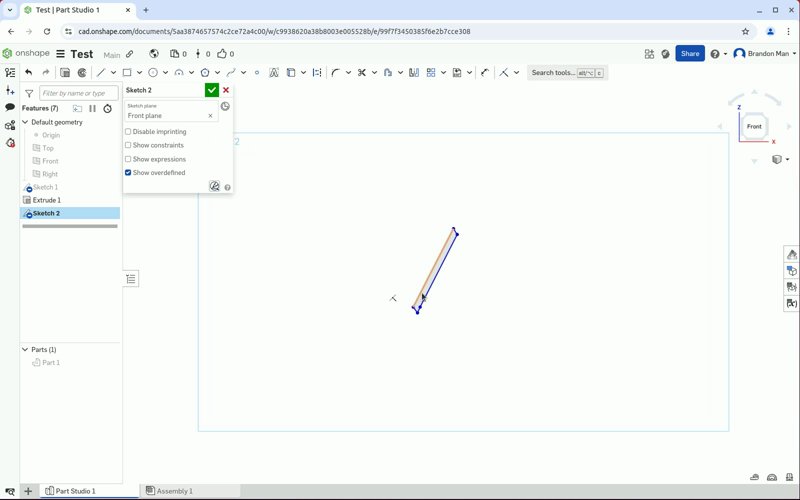
scroll(6)
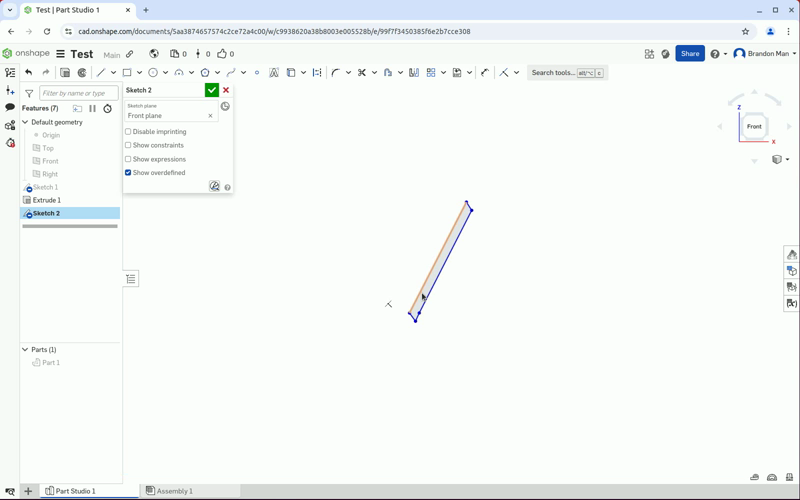
scroll(6)
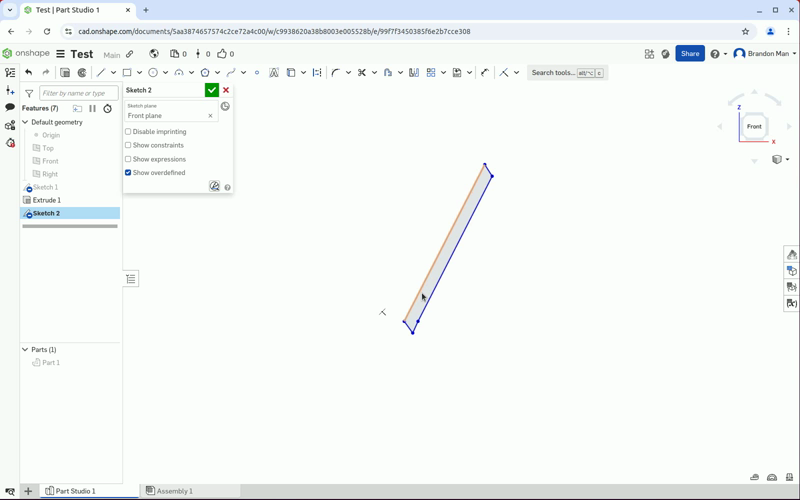
scroll(6)
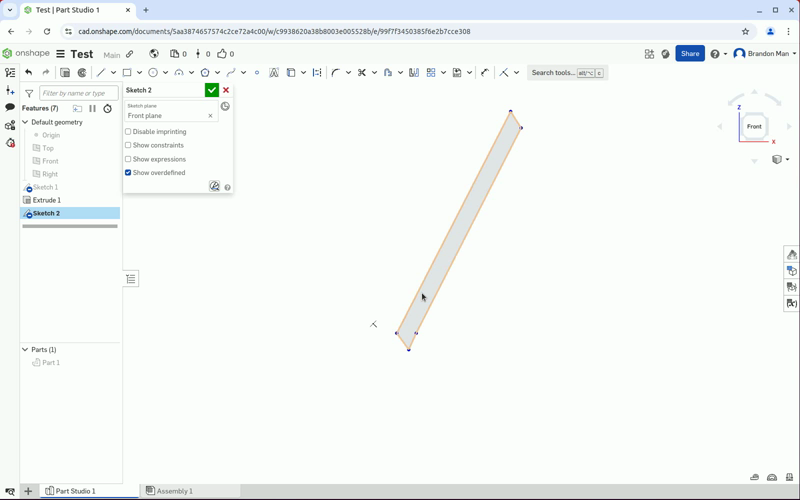
scroll(6)
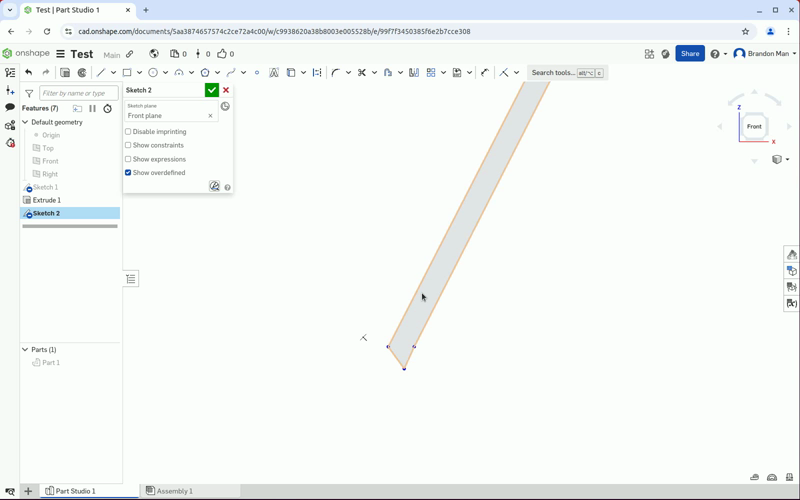
scroll(6)
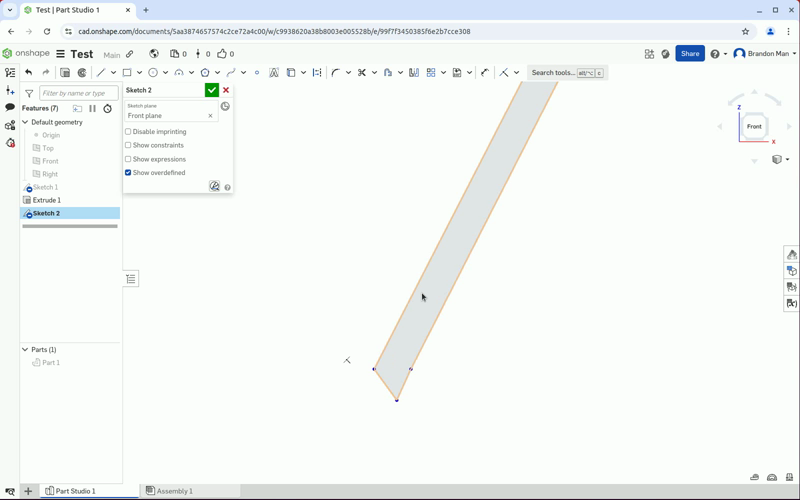
scroll(6)
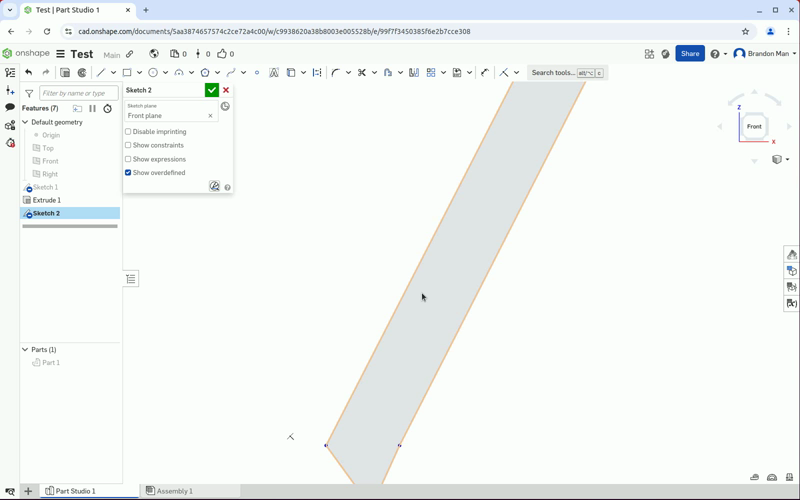
click(422, 292)
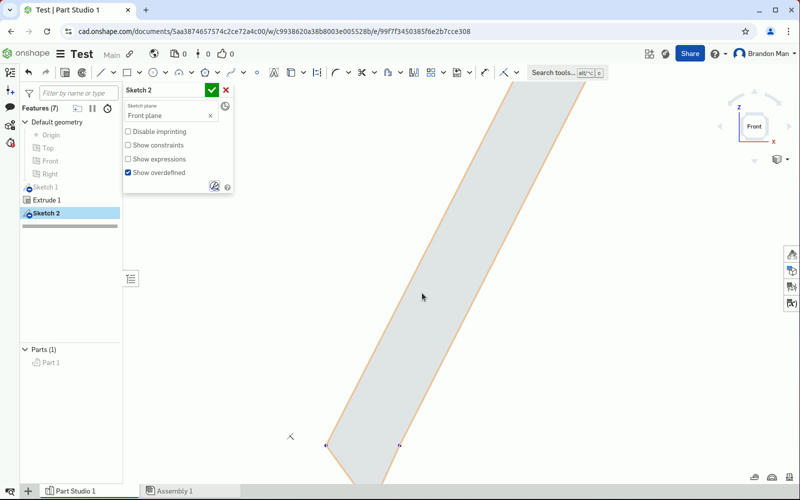
scroll(-6)
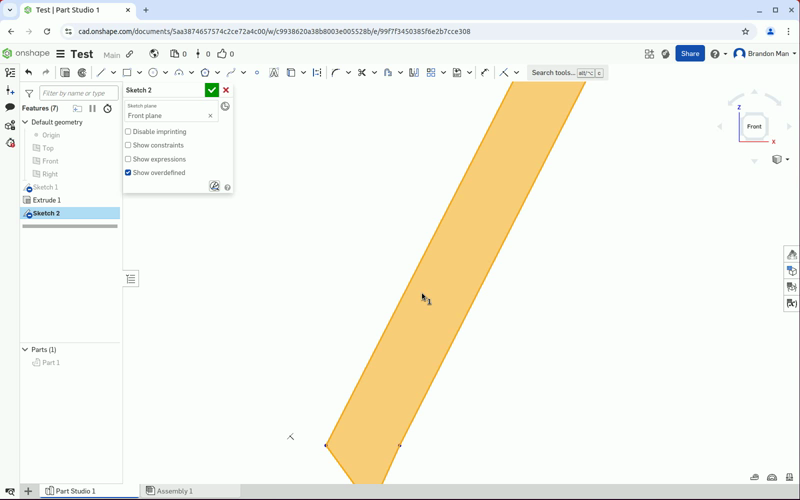
scroll(-6)
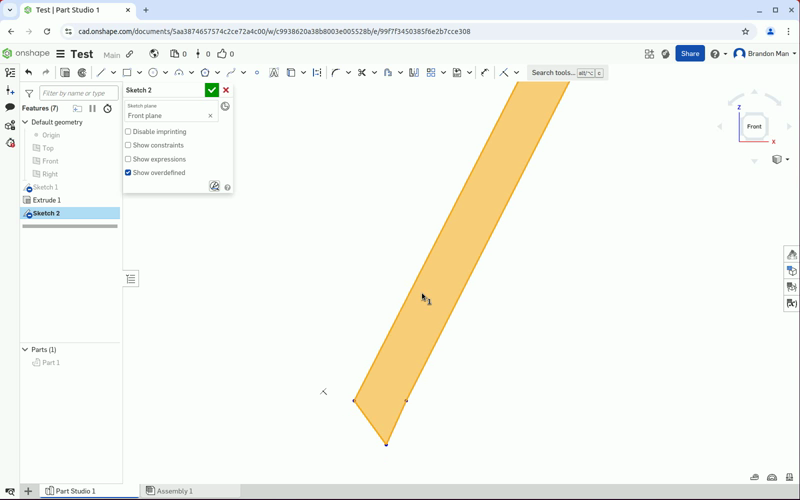
scroll(-6)
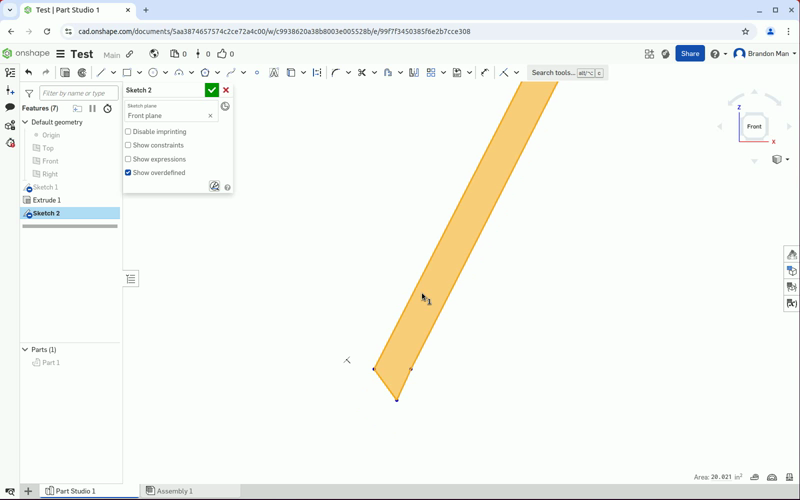
scroll(-6)
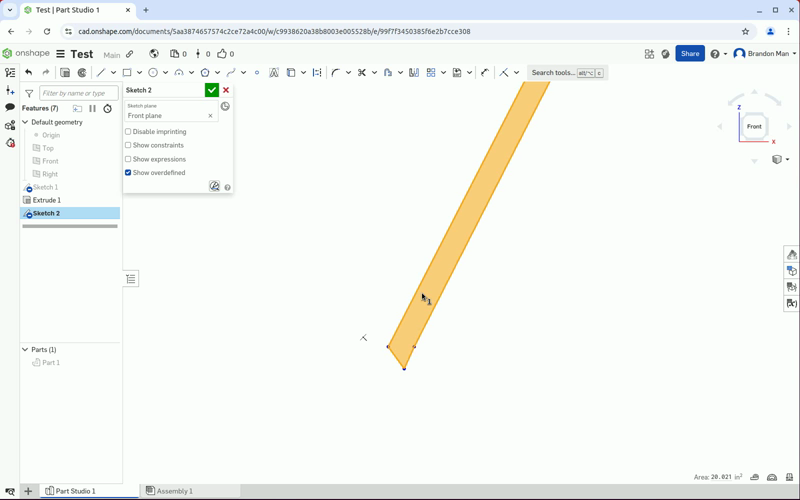
scroll(-6)
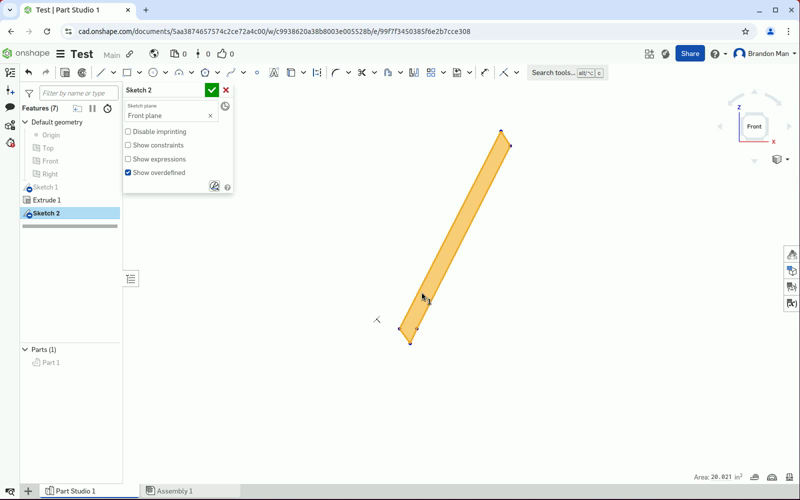
scroll(-6)
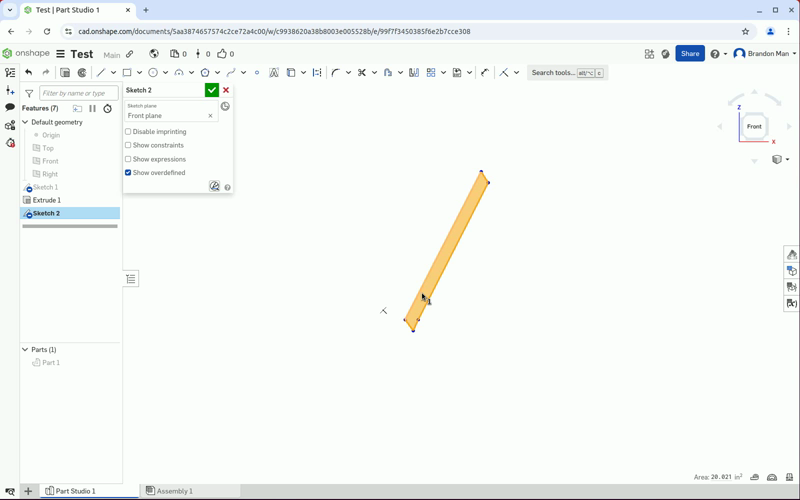
scroll(-6)
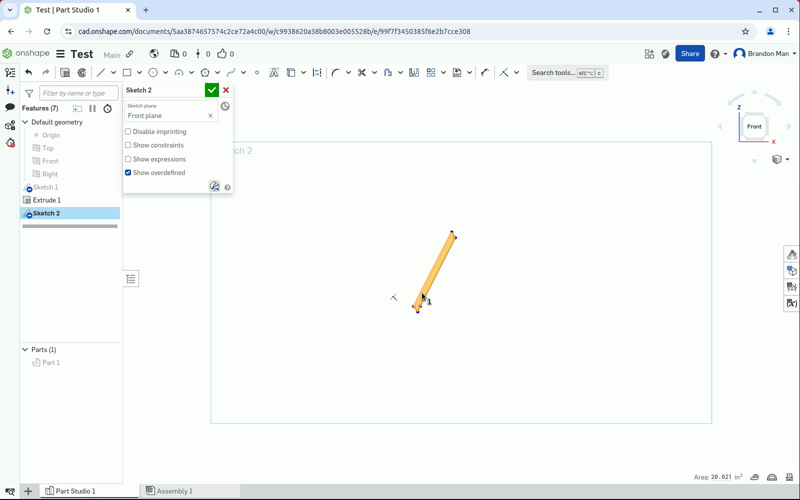
mouse_move(73, 352)
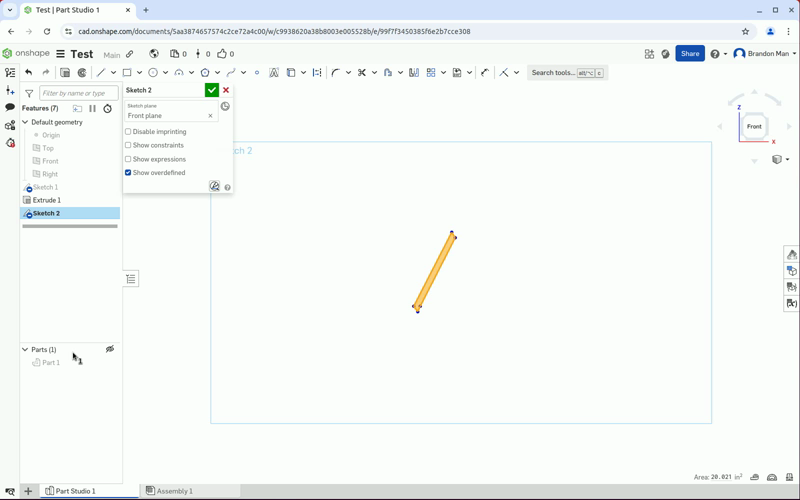
key(shift+y)
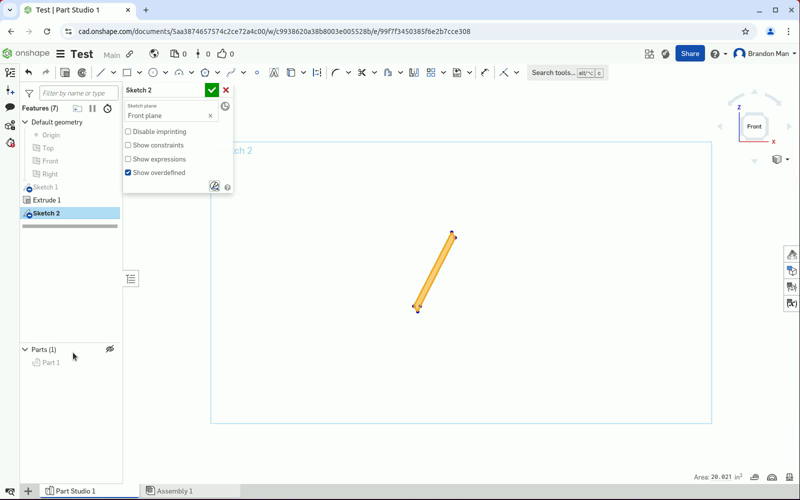
key(shift+e)
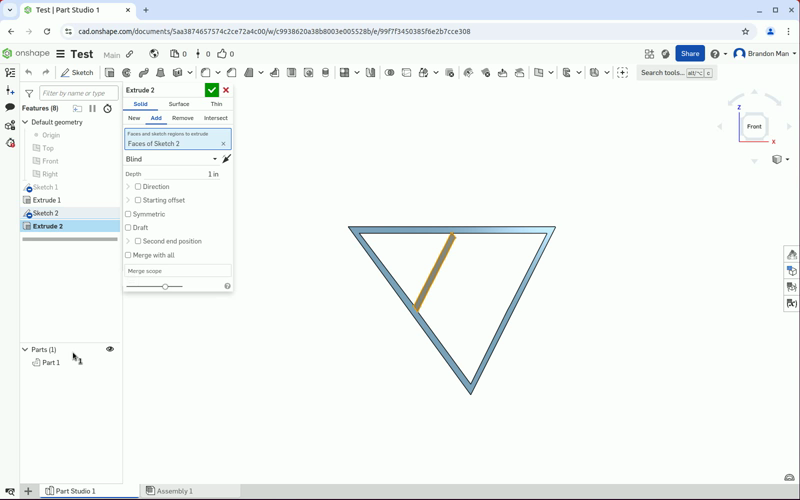
mouse_move(143, 106)
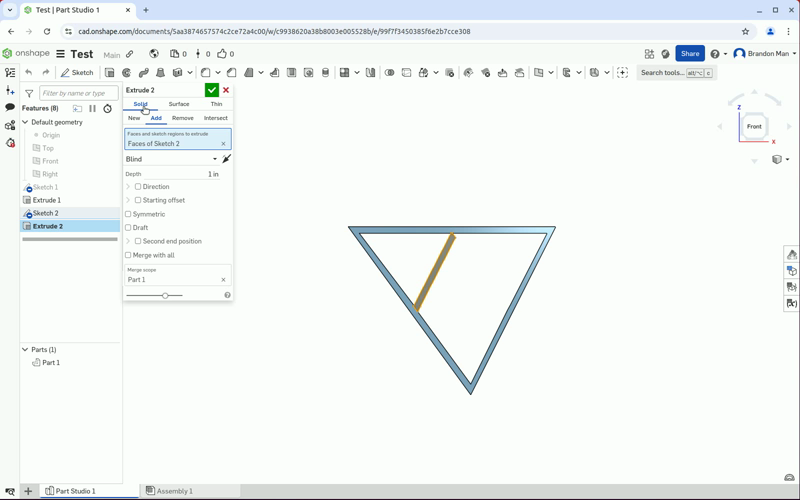
click(143, 106)
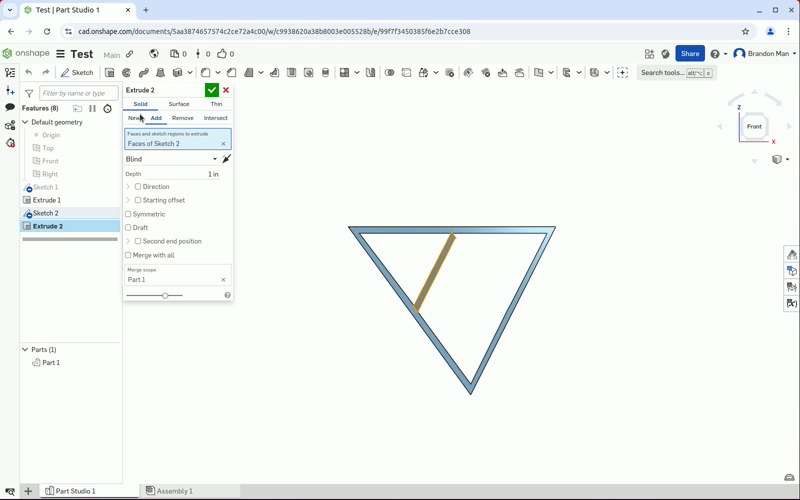
mouse_move(137, 120)
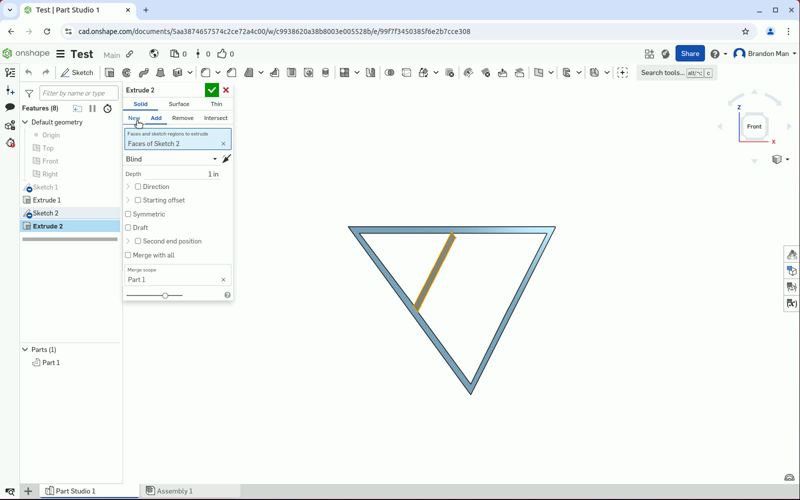
click(137, 120)
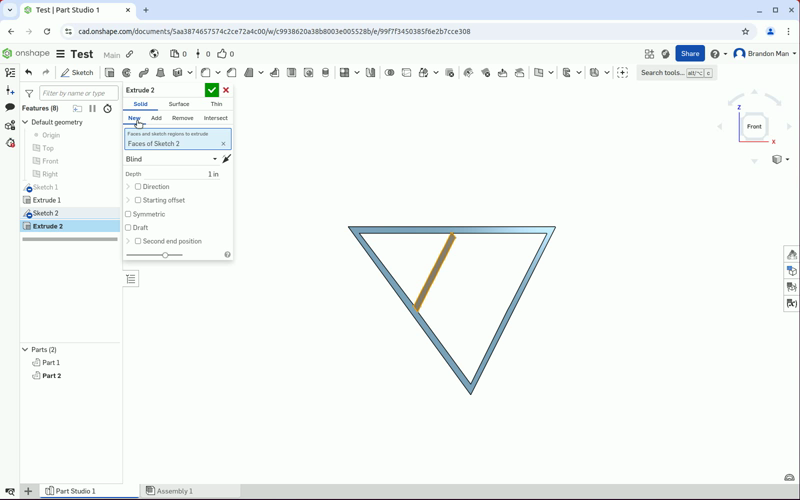
key(tab, 4)
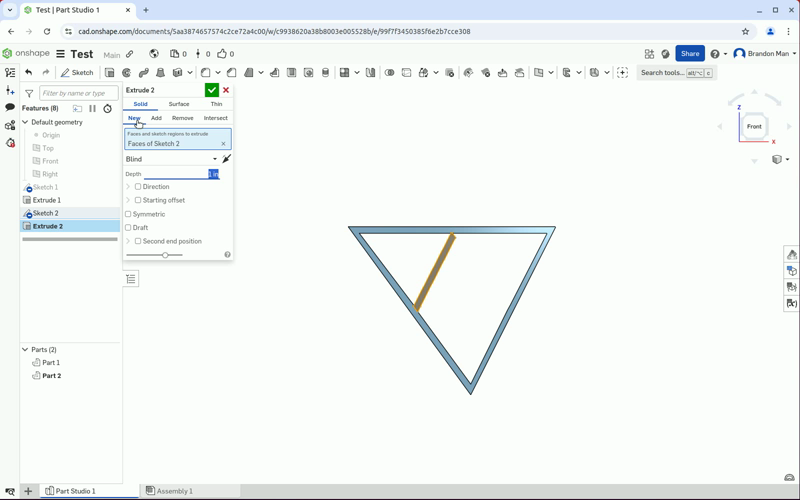
text(2.888)
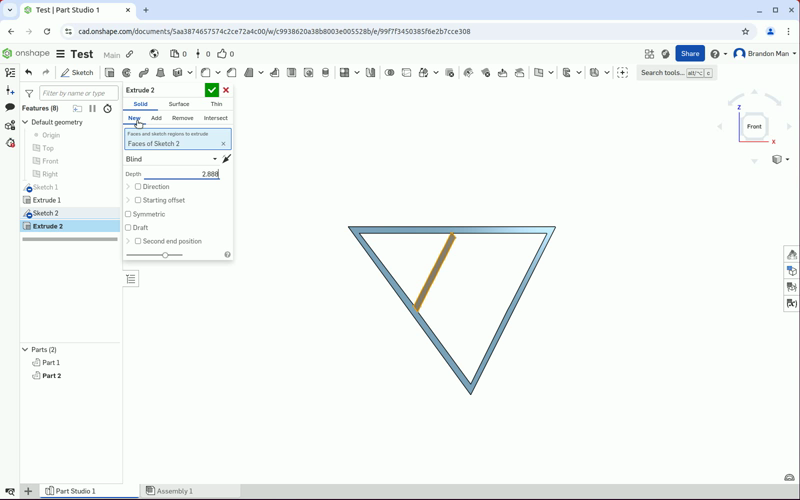
key(tab, 3)
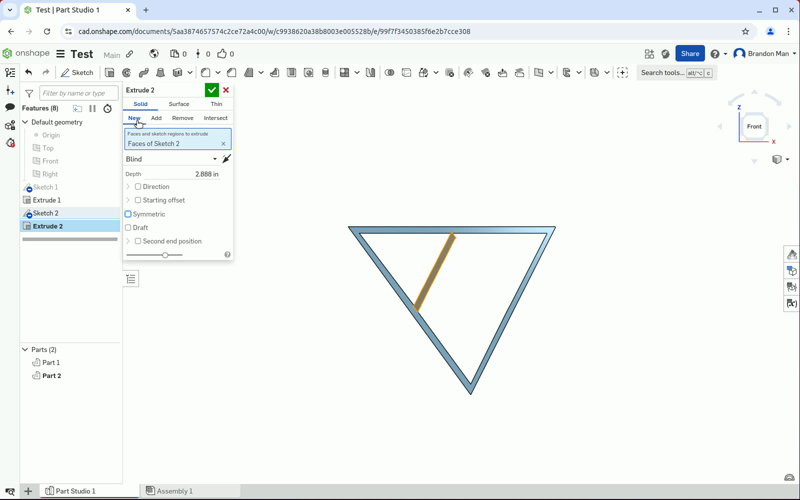
key(space)
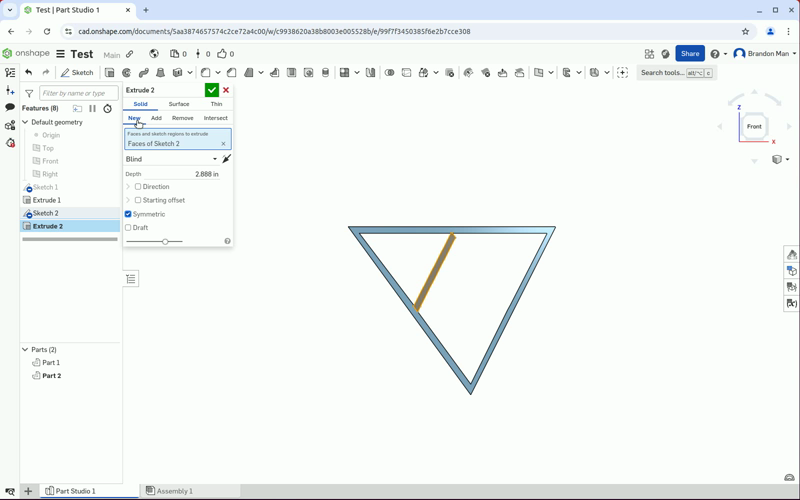
key(enter)
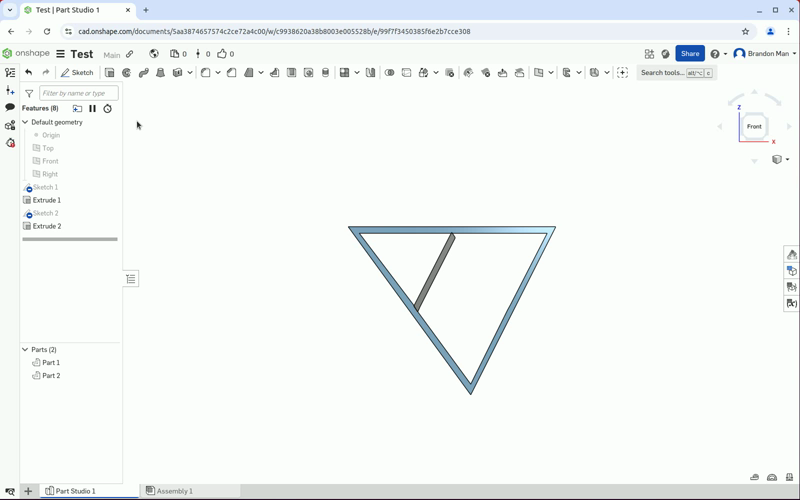
key(shift+h)
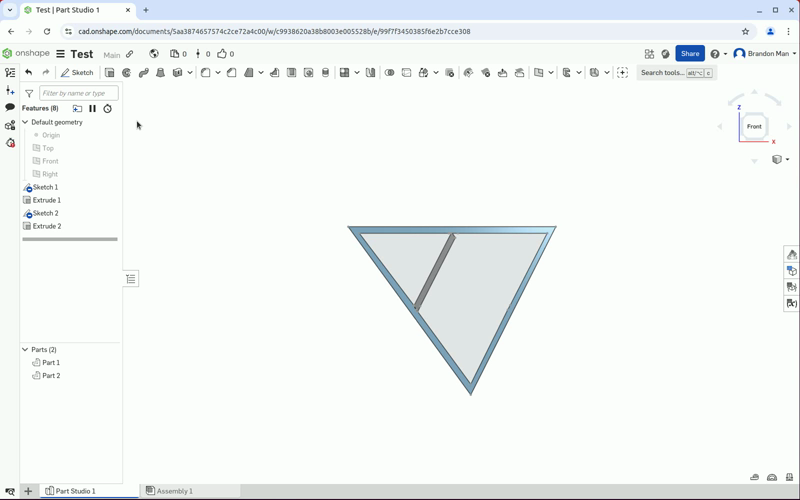
key(shift+h)
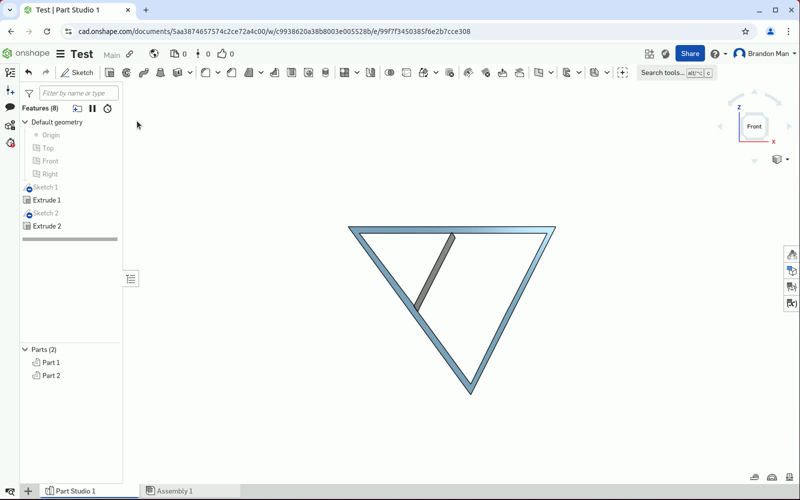
mouse_move(73, 189)
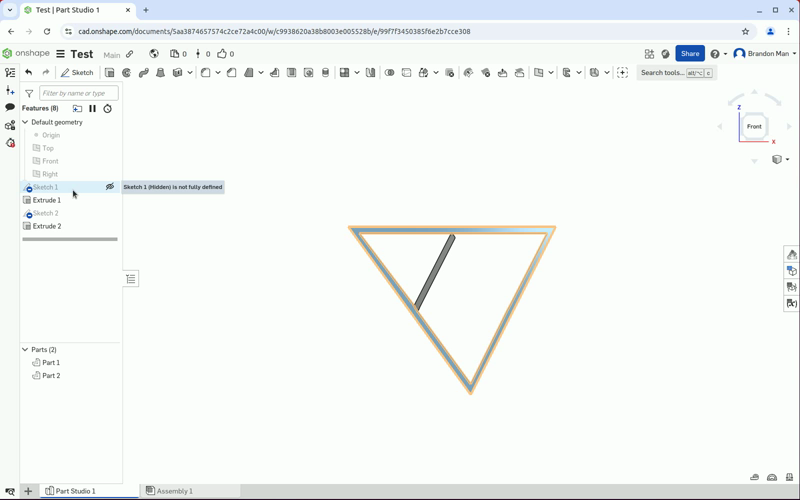
click(73, 189)
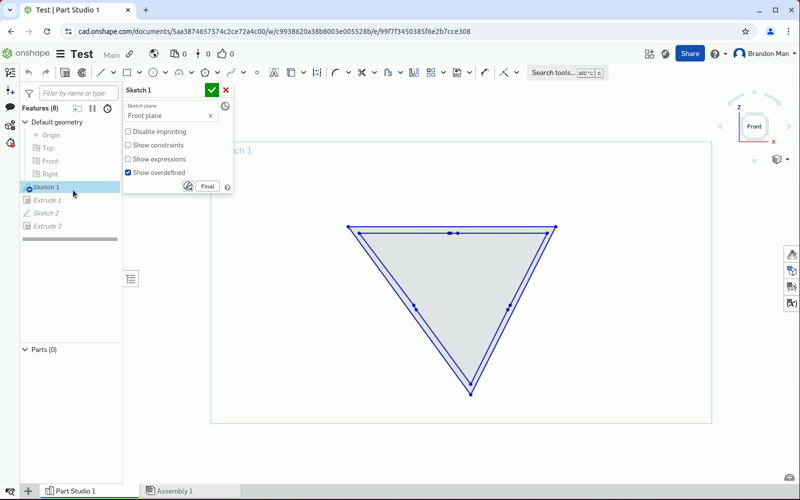
mouse_move(229, 92)
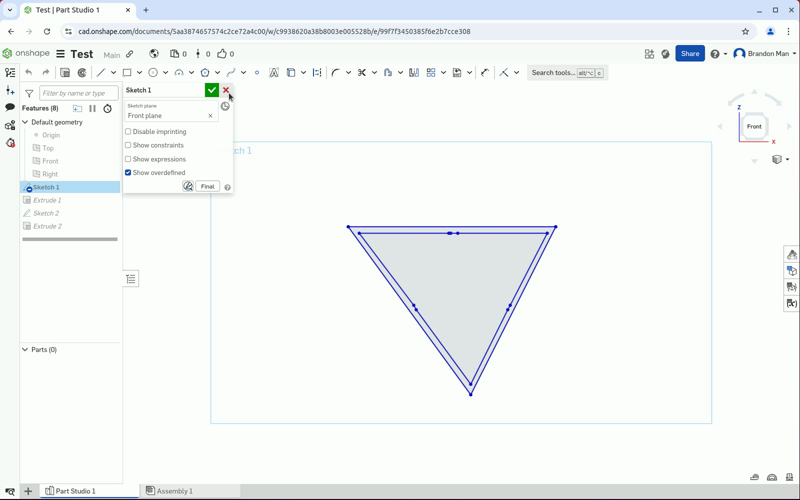
click(229, 92)
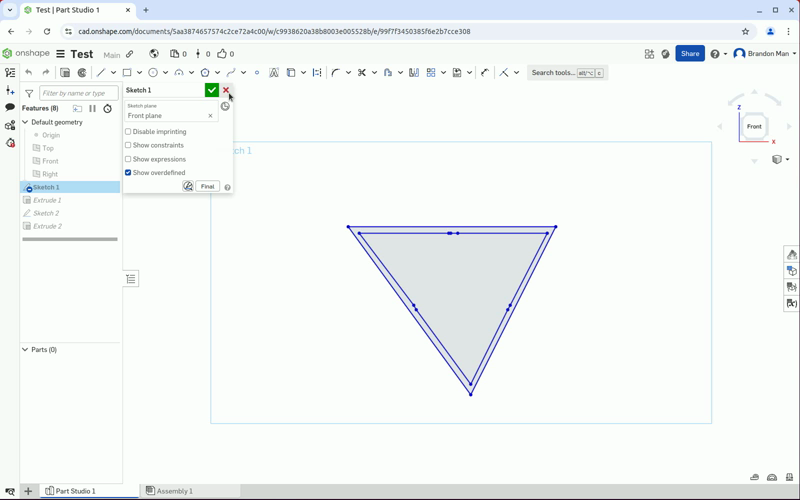
key(shift+s)
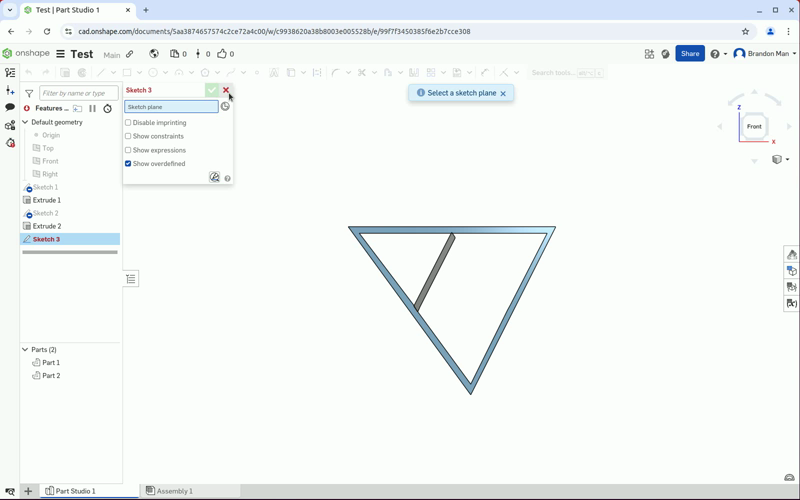
mouse_move(73, 163)
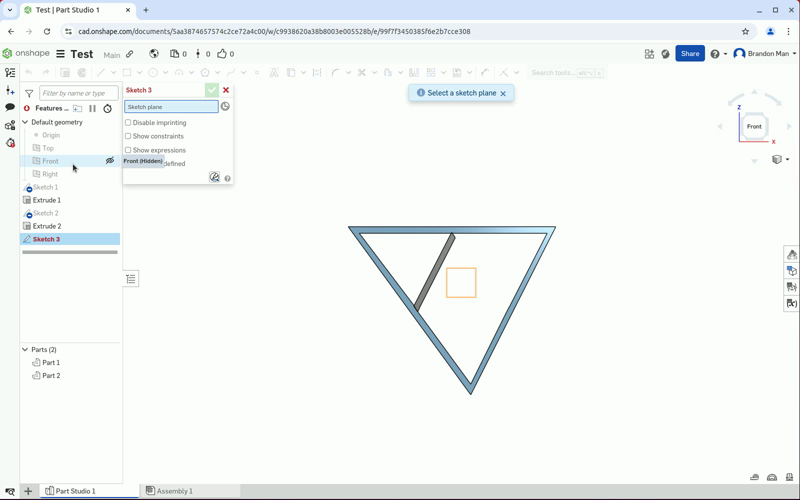
click(73, 163)
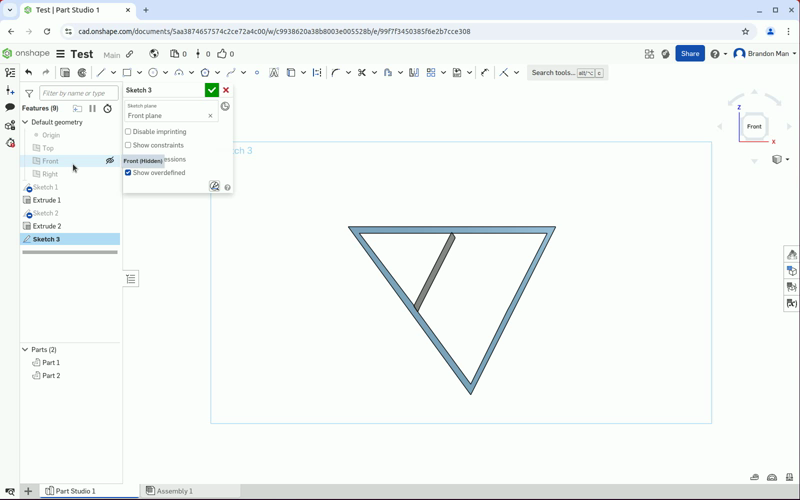
mouse_move(73, 352)
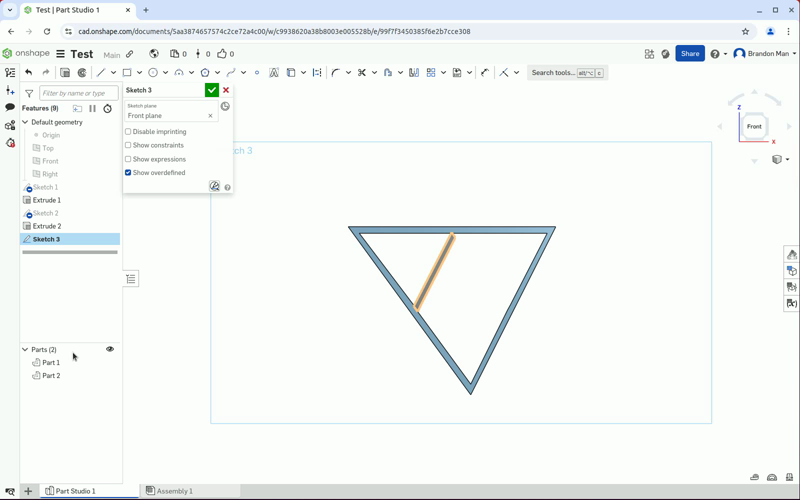
key(y)
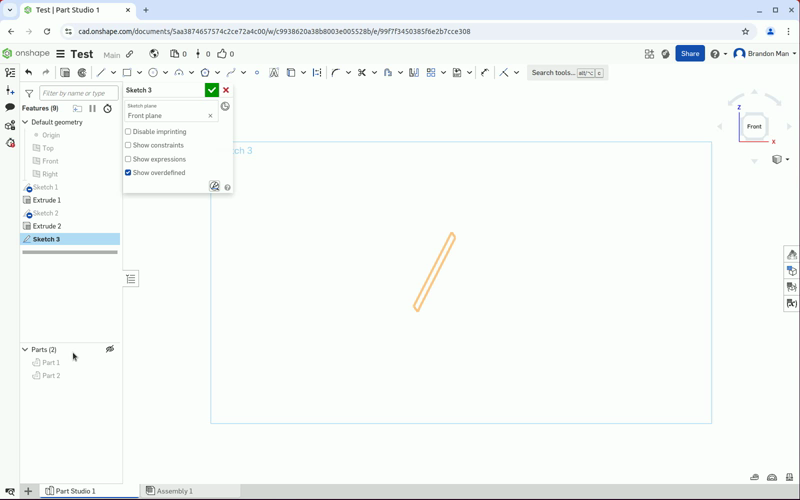
key(l)
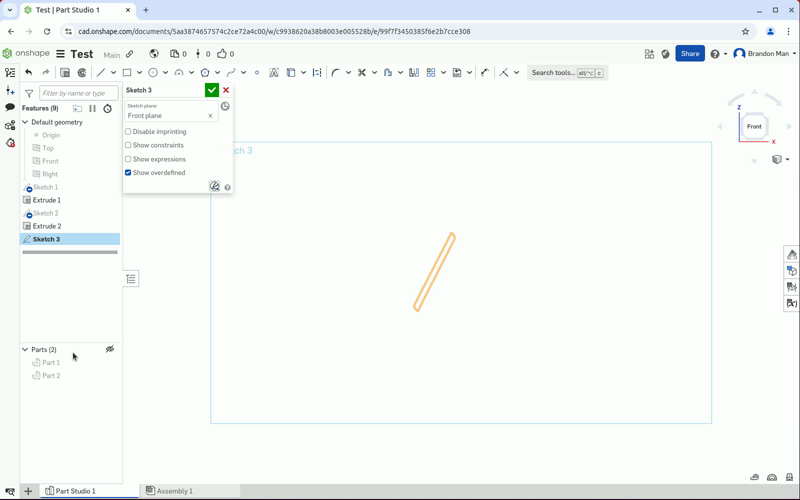
key_down(shift)
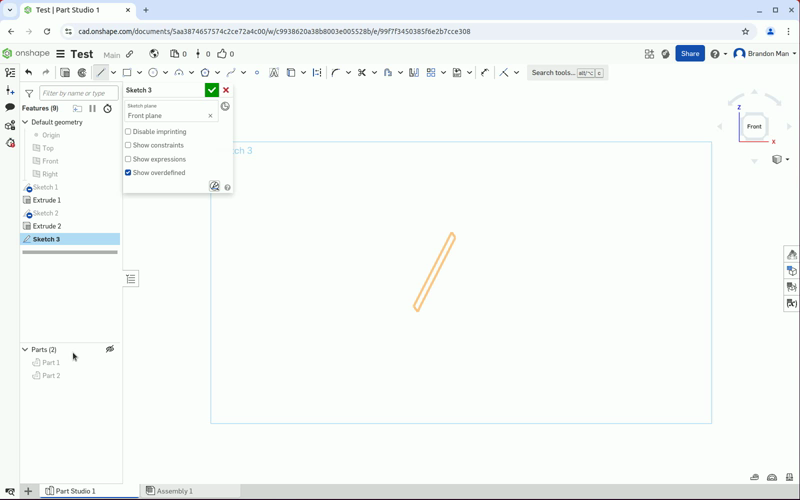
mouse_move(451, 232)
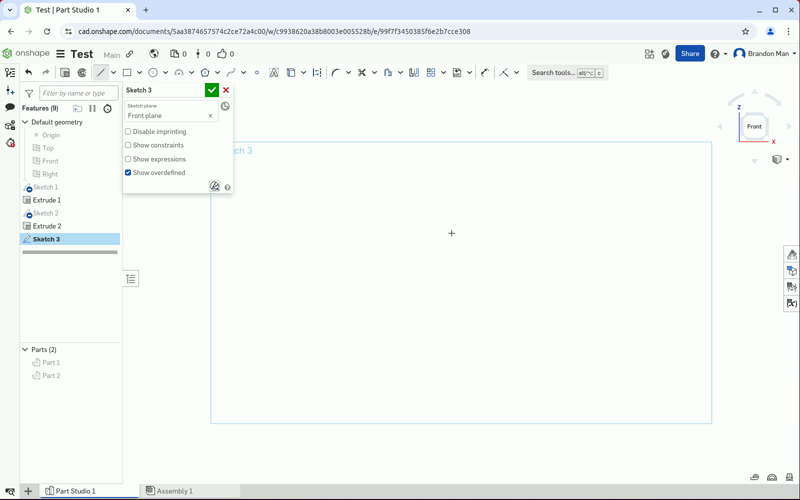
click(451, 232)
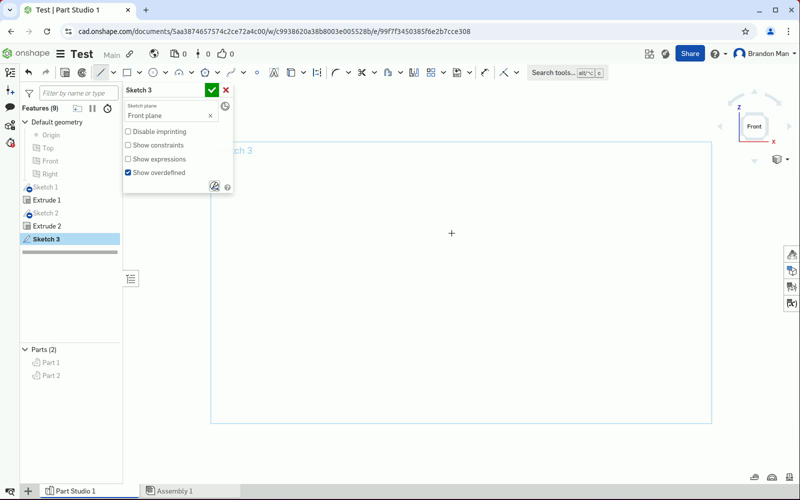
key_up(shift)
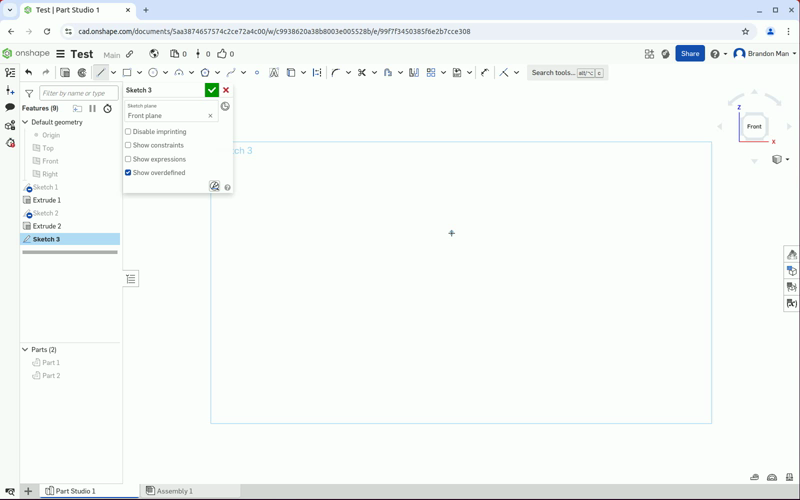
key_down(shift)
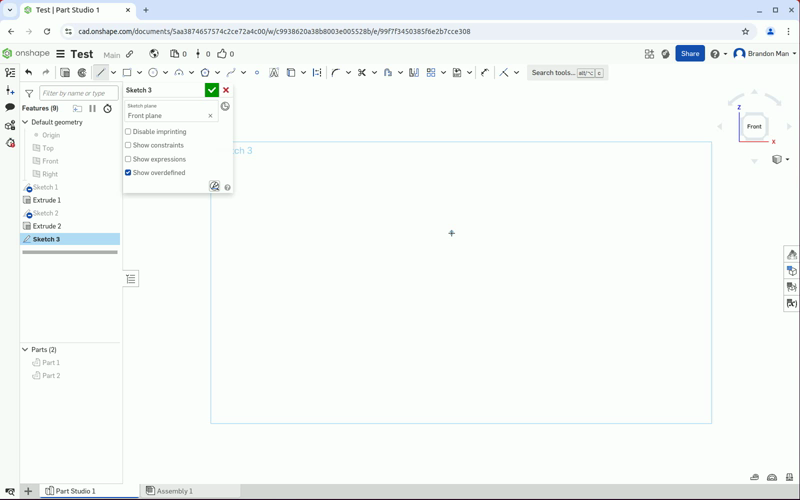
mouse_move(481, 232)
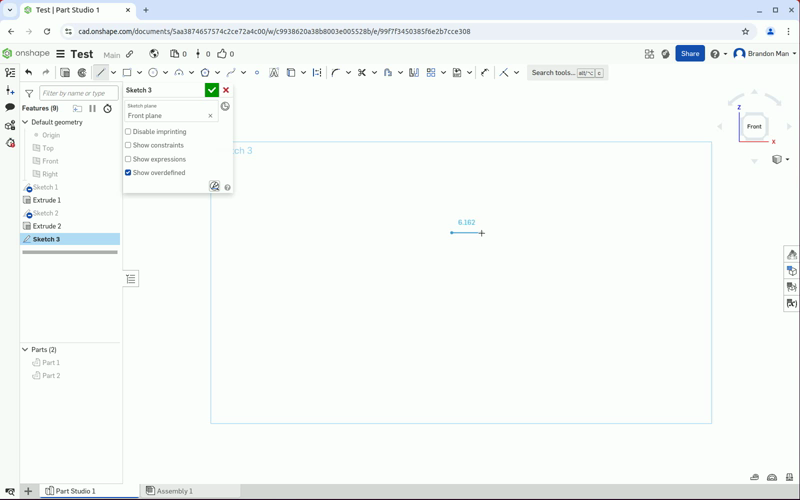
mouse_move(455, 237)
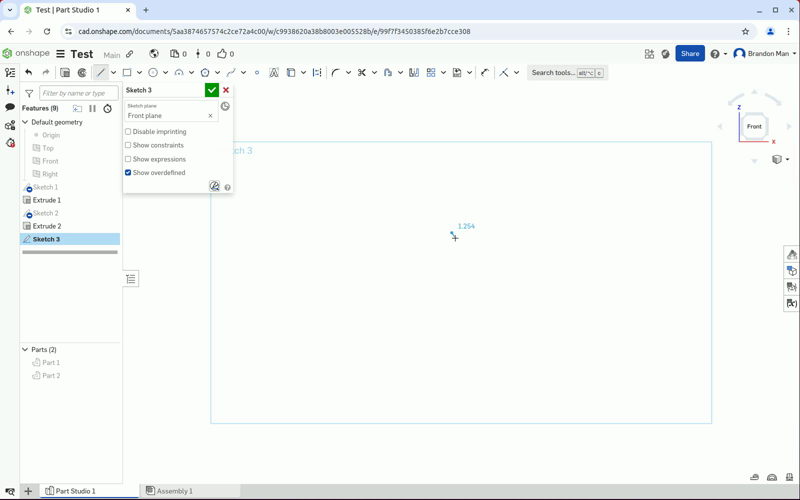
scroll(6)
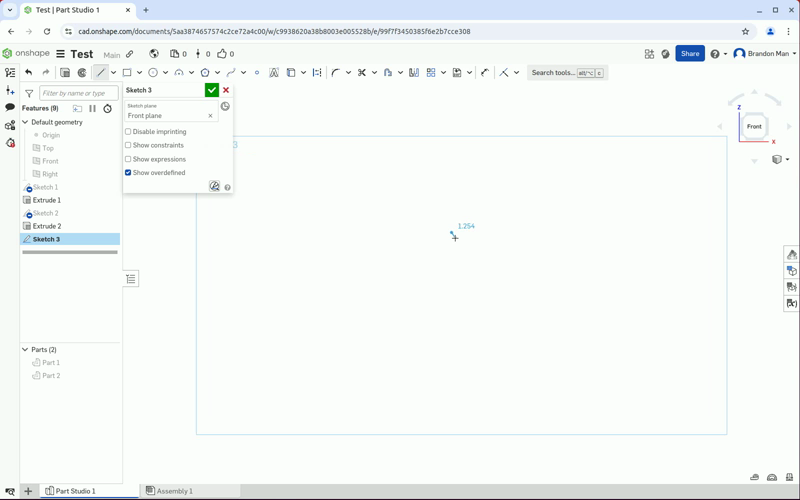
scroll(6)
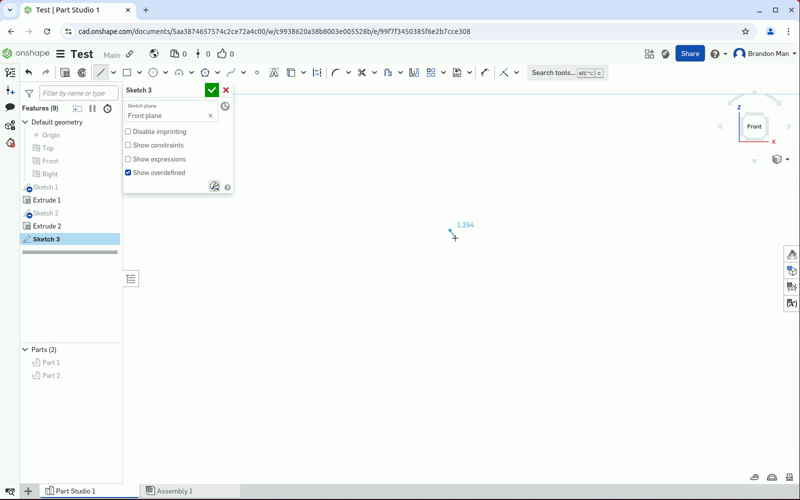
scroll(6)
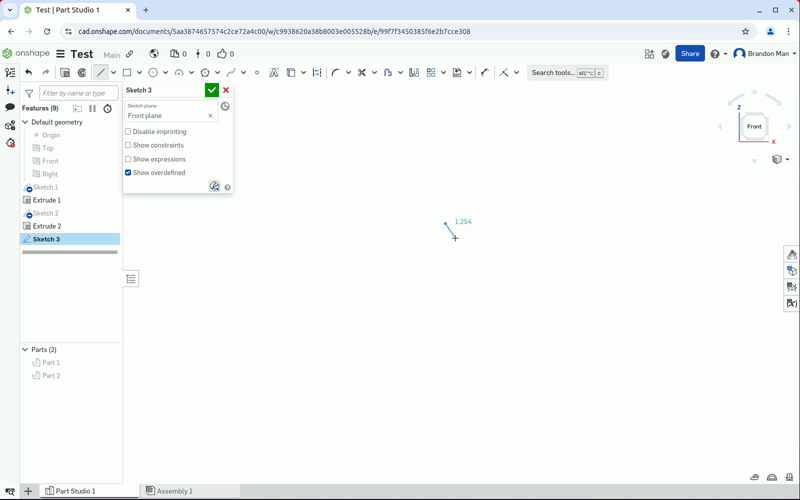
scroll(6)
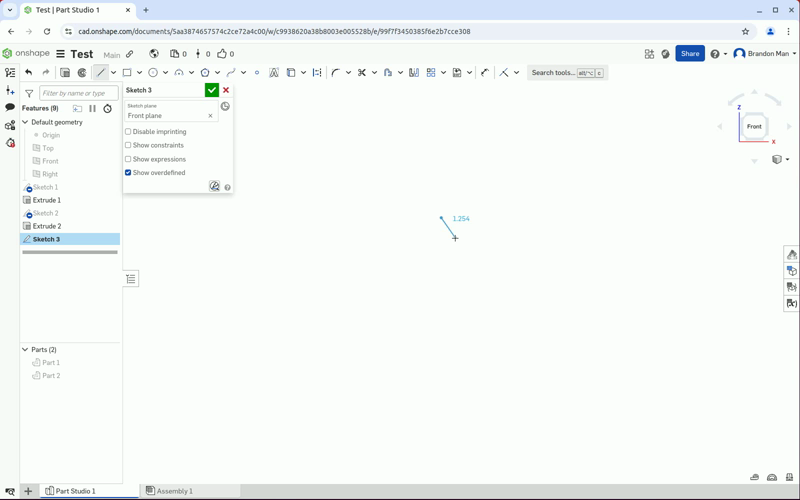
scroll(6)
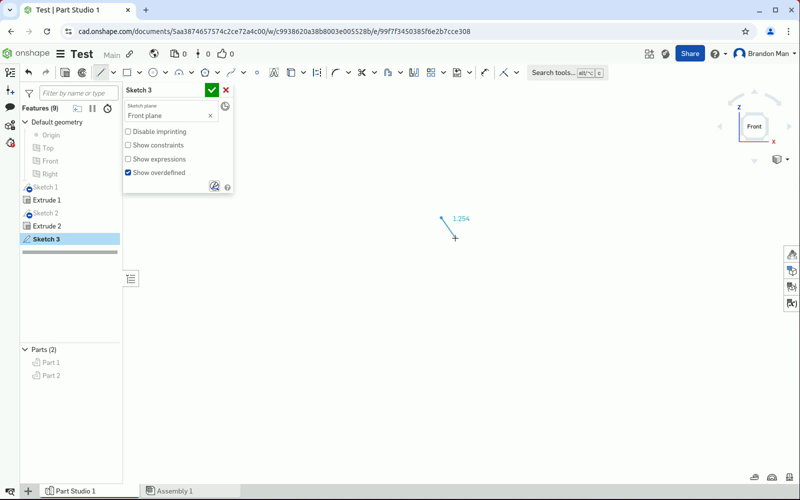
scroll(6)
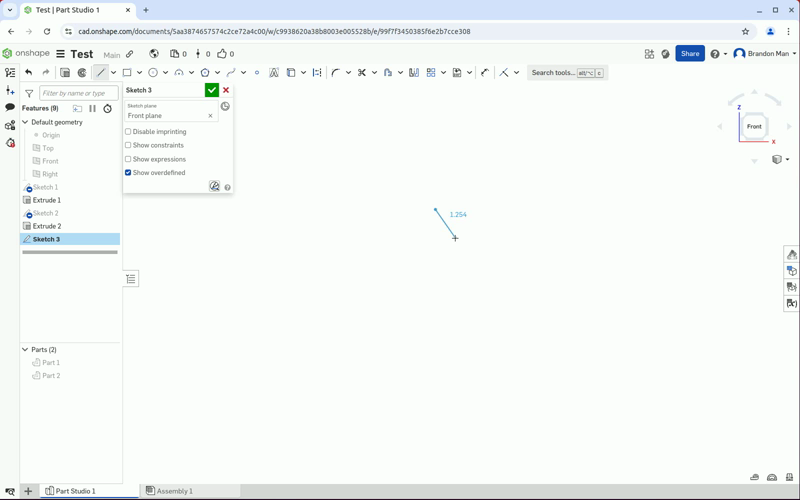
scroll(6)
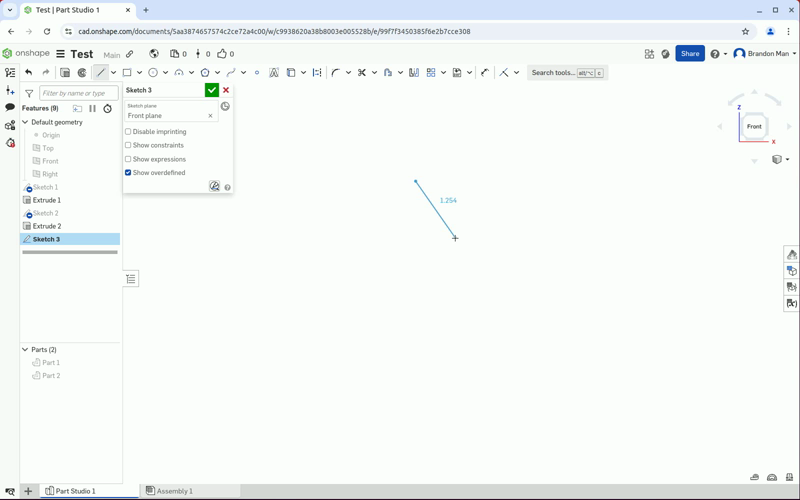
click(455, 237)
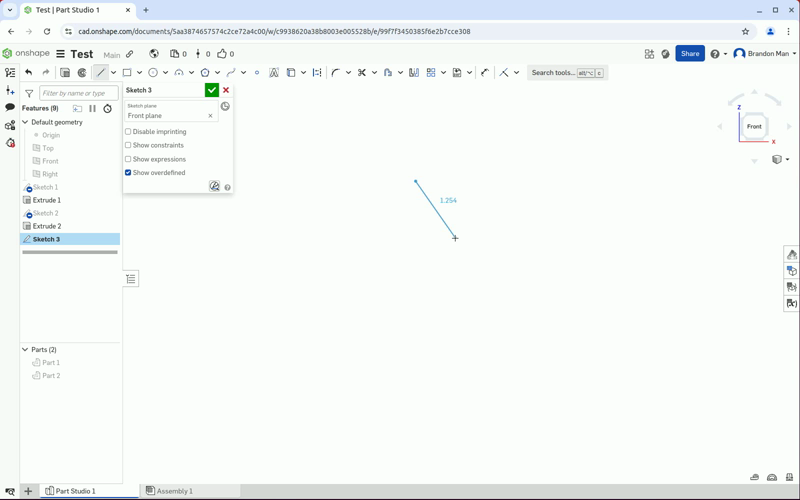
scroll(-6)
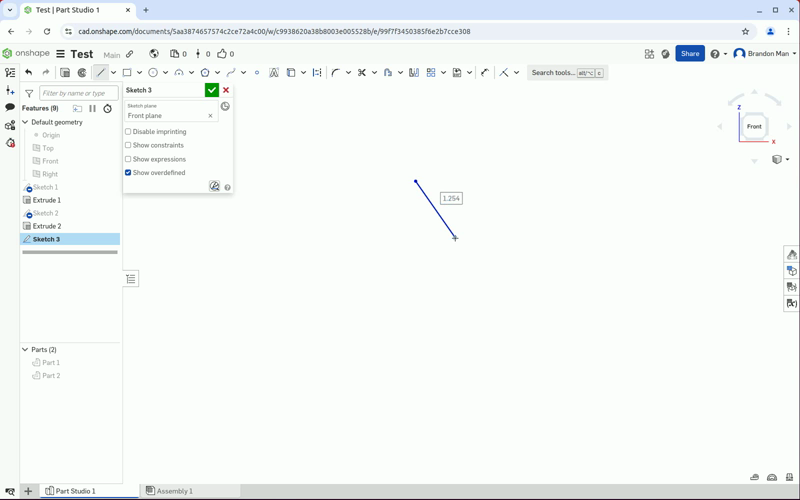
scroll(-6)
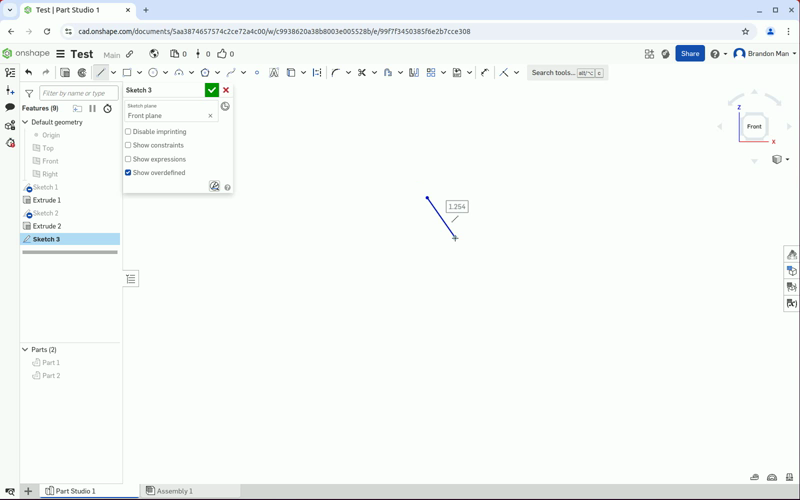
scroll(-6)
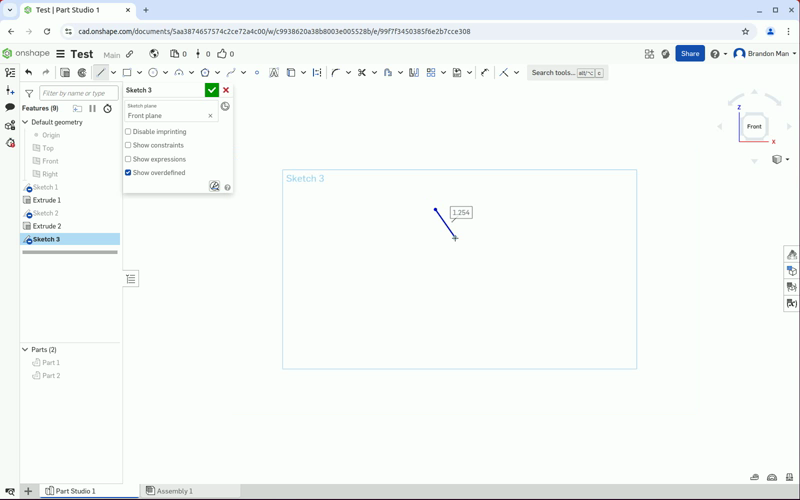
scroll(-6)
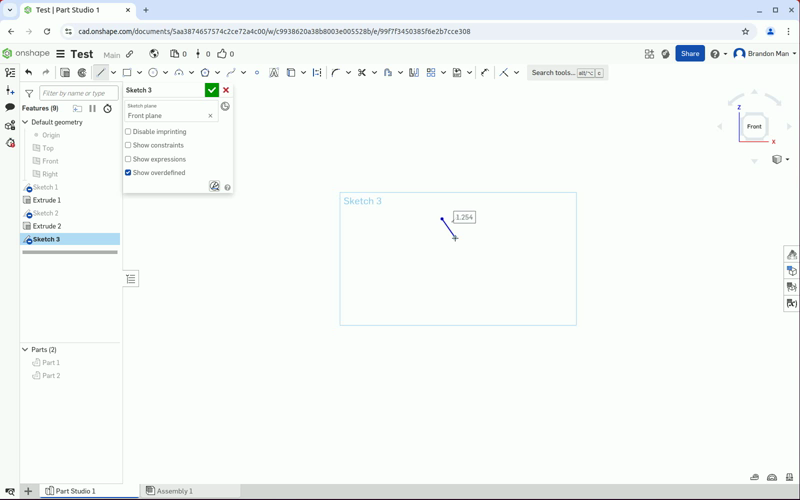
scroll(-6)
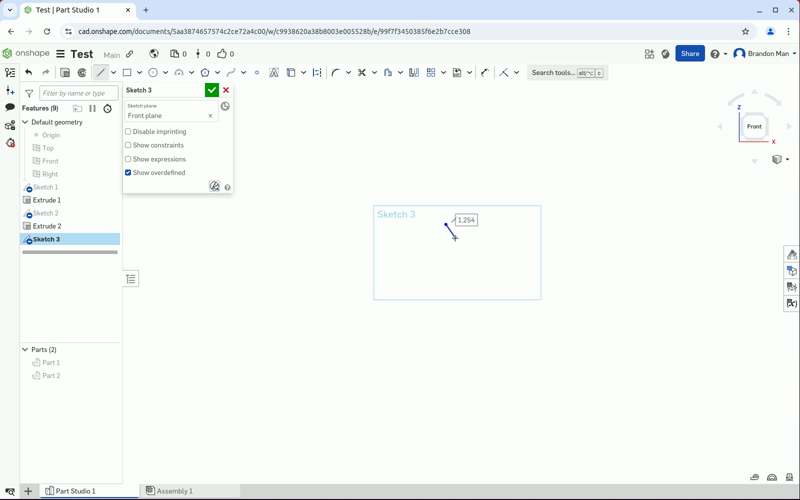
scroll(-6)
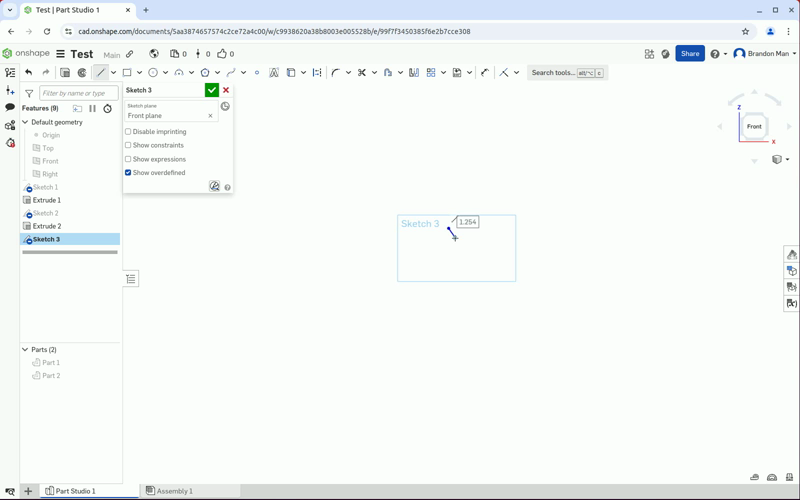
scroll(-6)
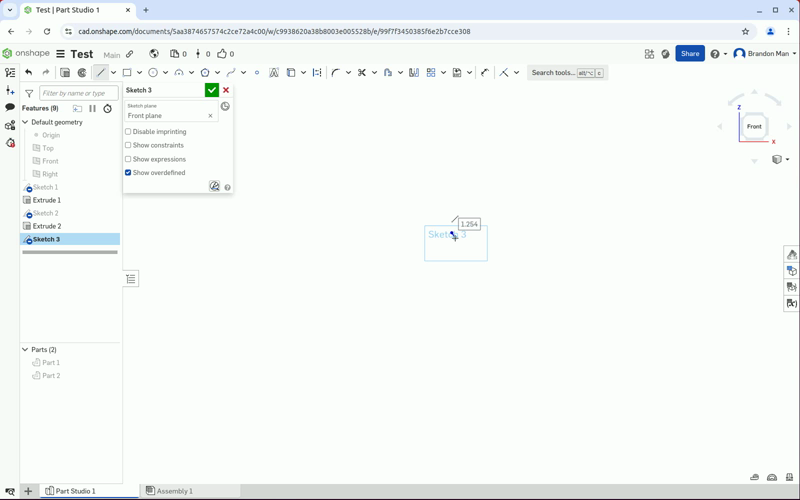
key_up(shift)
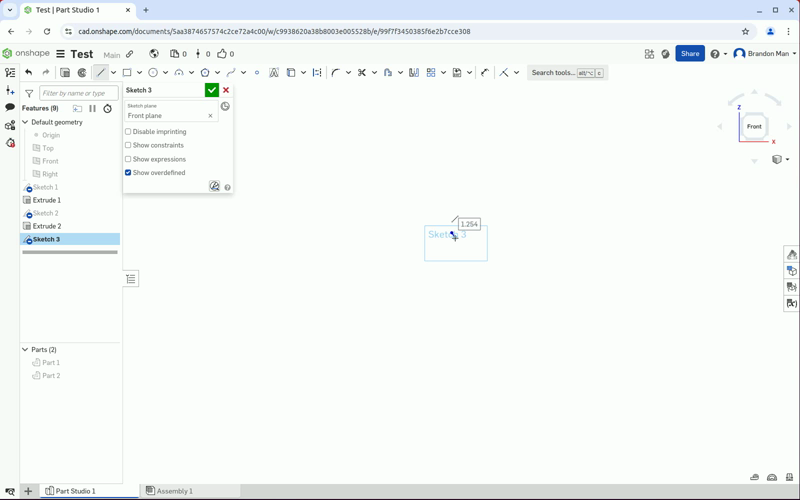
key_down(shift)
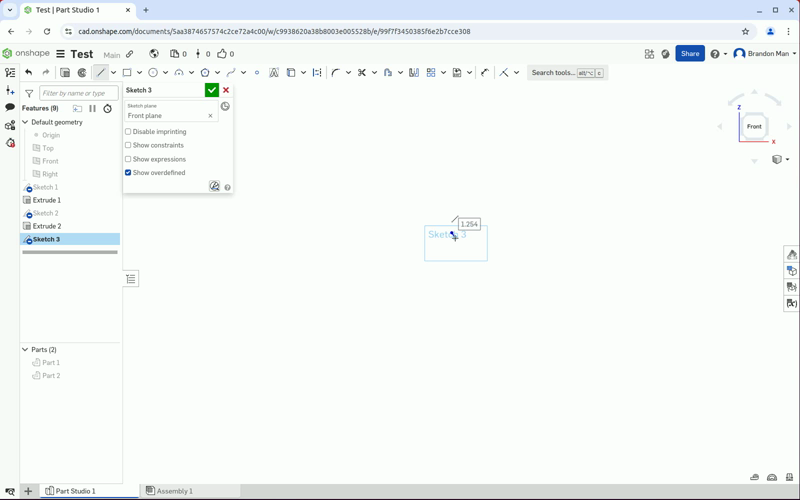
mouse_move(505, 305)
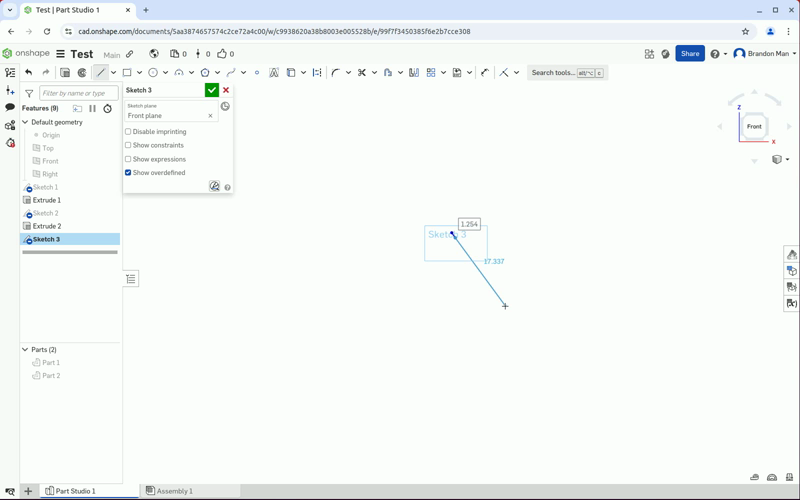
click(505, 305)
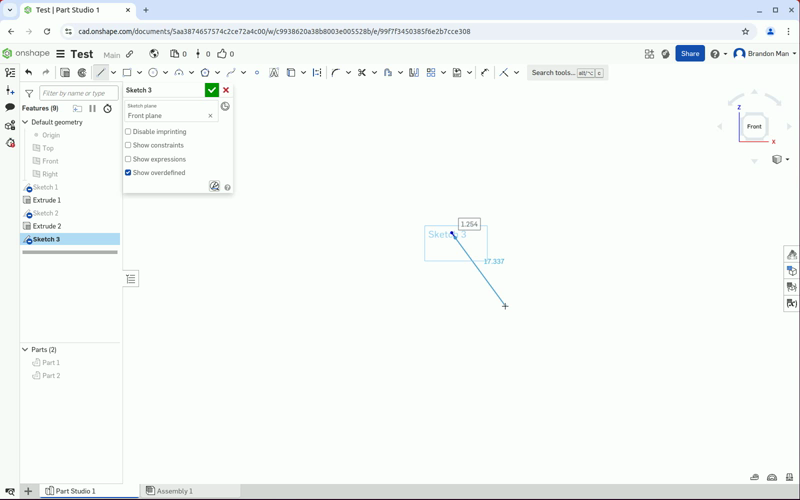
key_up(shift)
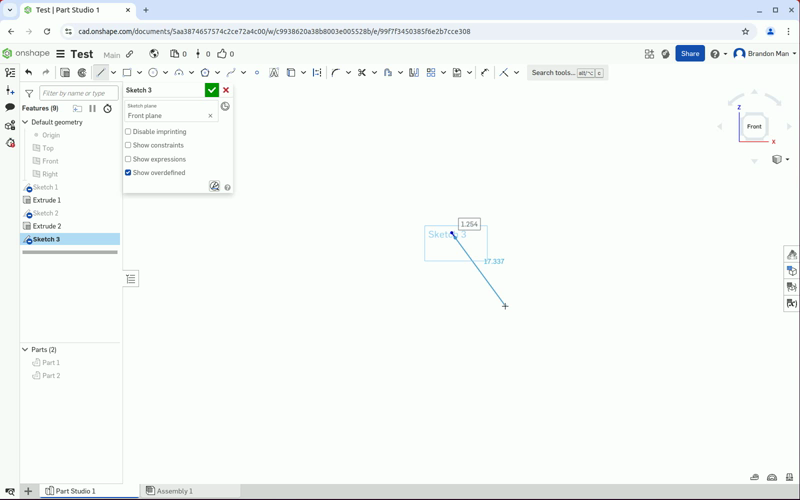
key_down(shift)
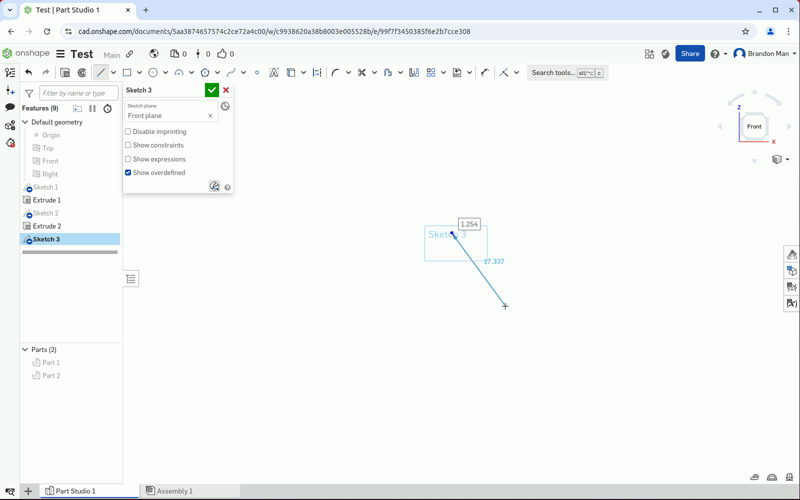
mouse_move(535, 305)
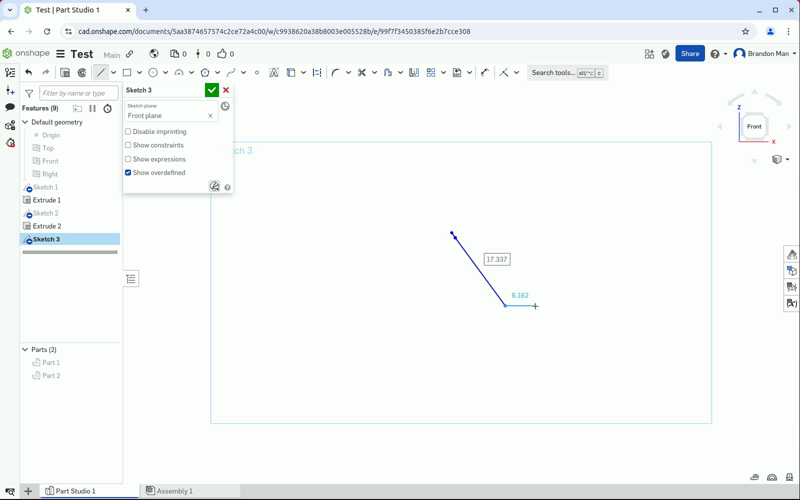
mouse_move(512, 305)
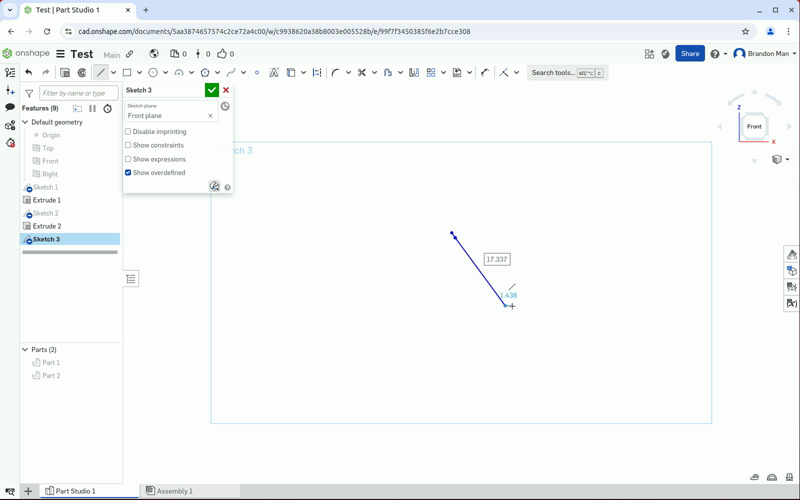
scroll(6)
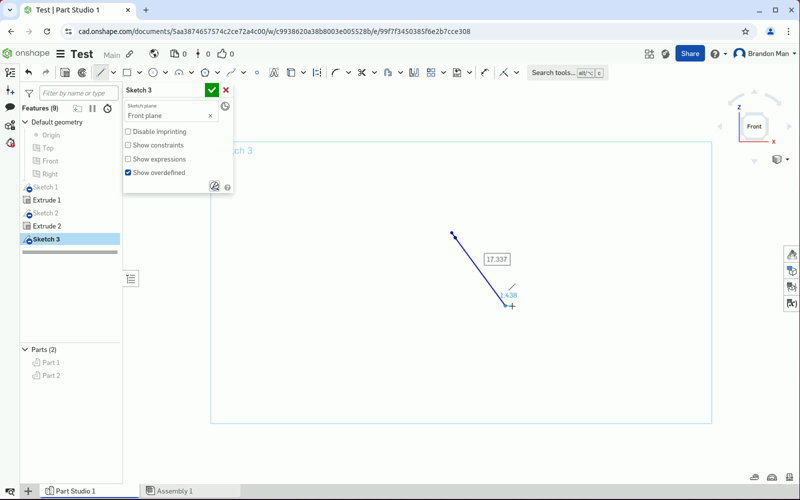
scroll(6)
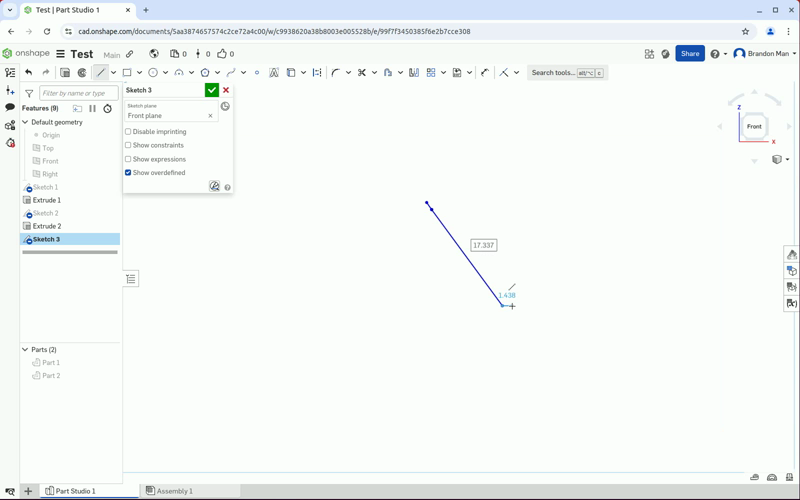
scroll(6)
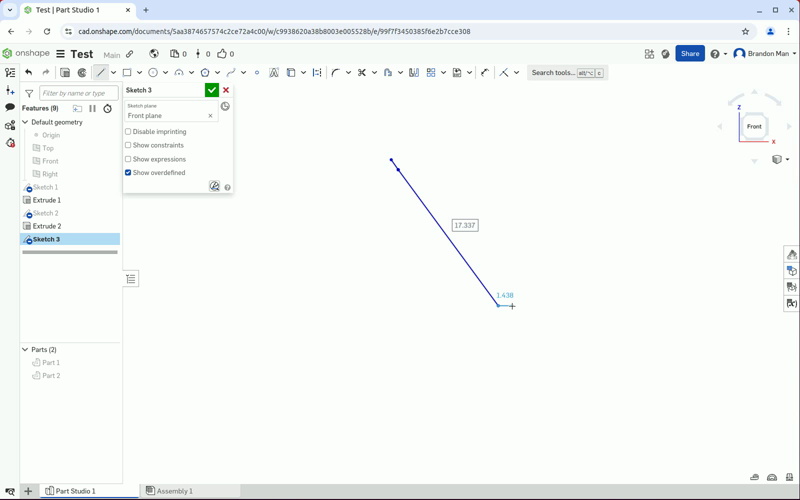
scroll(6)
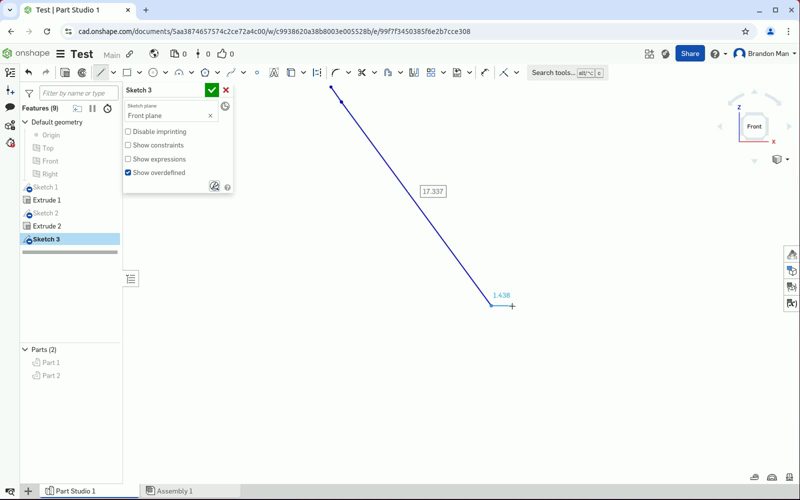
scroll(6)
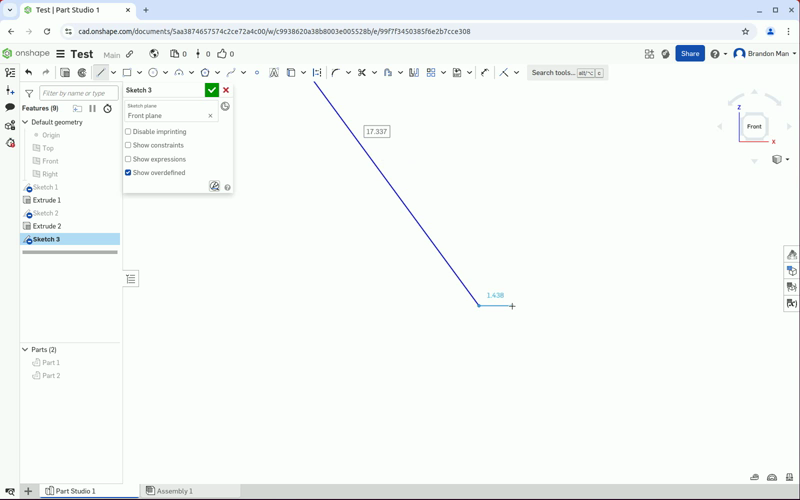
scroll(6)
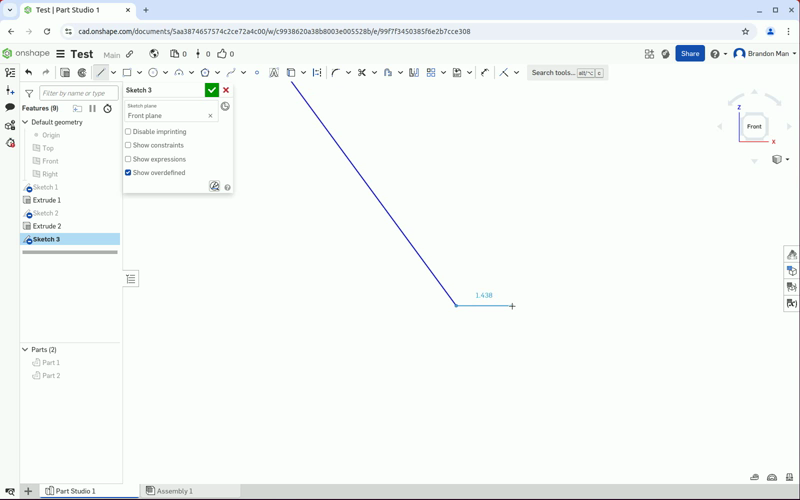
scroll(6)
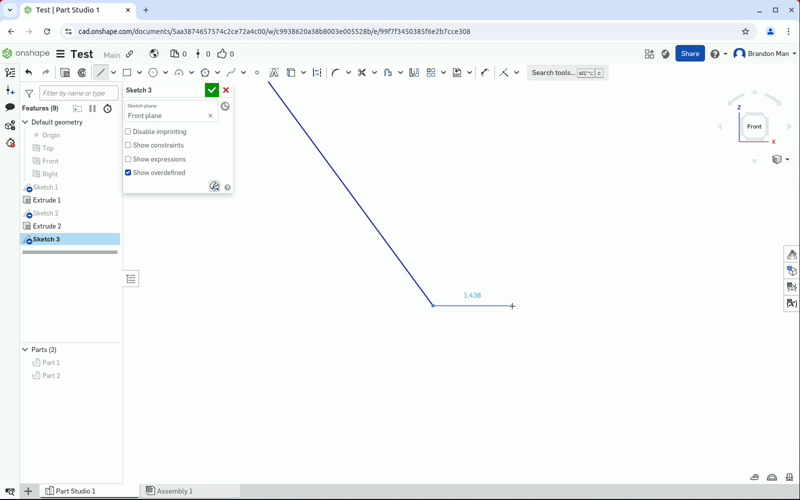
click(512, 305)
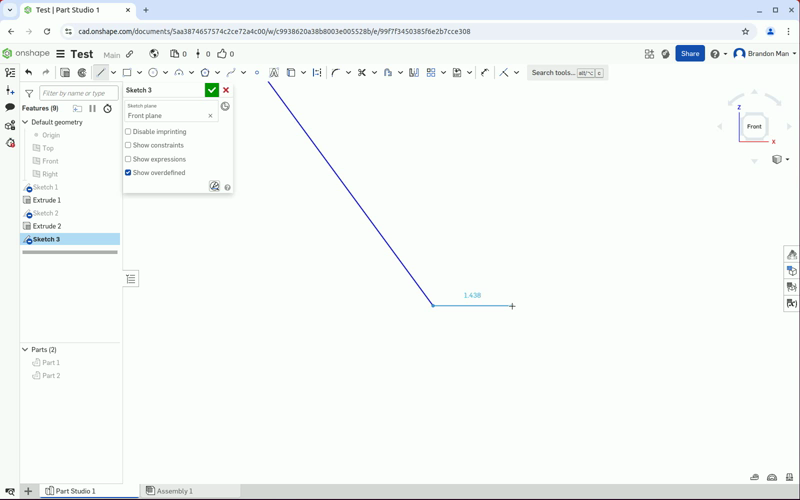
scroll(-6)
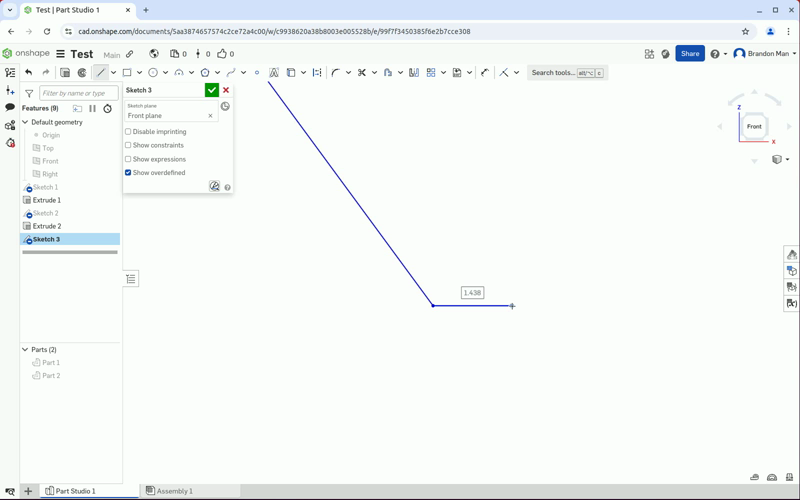
scroll(-6)
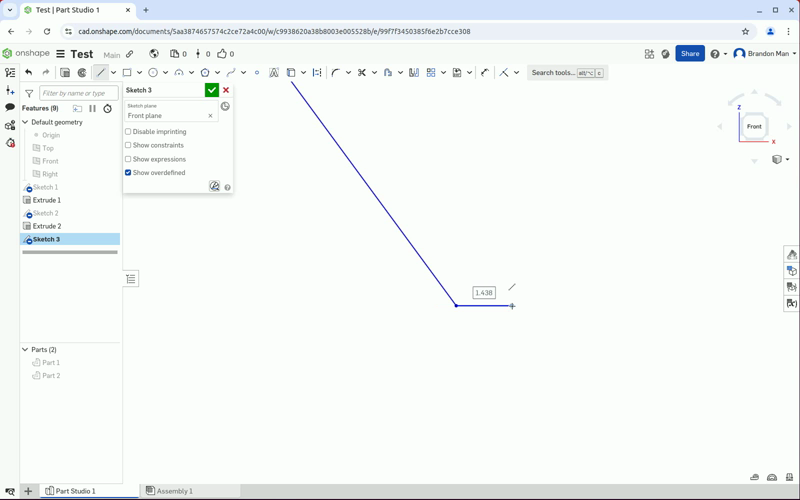
scroll(-6)
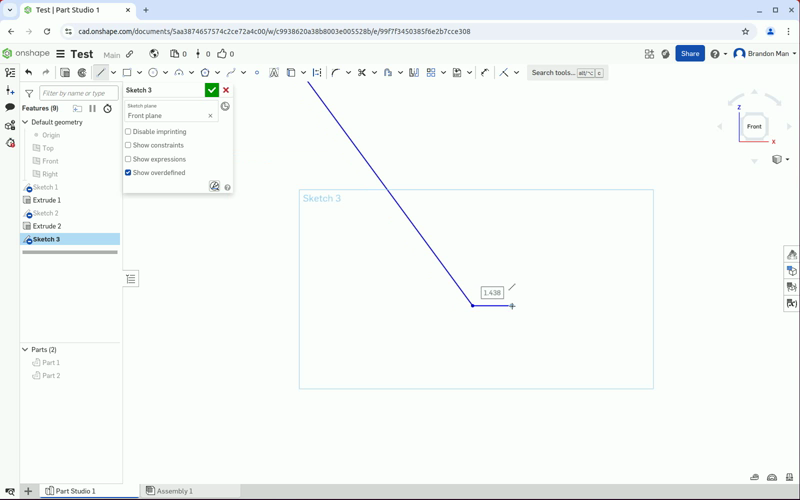
scroll(-6)
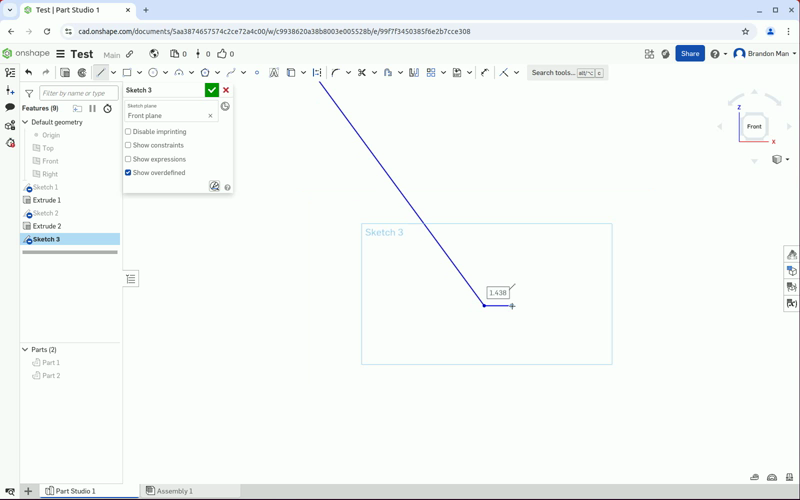
scroll(-6)
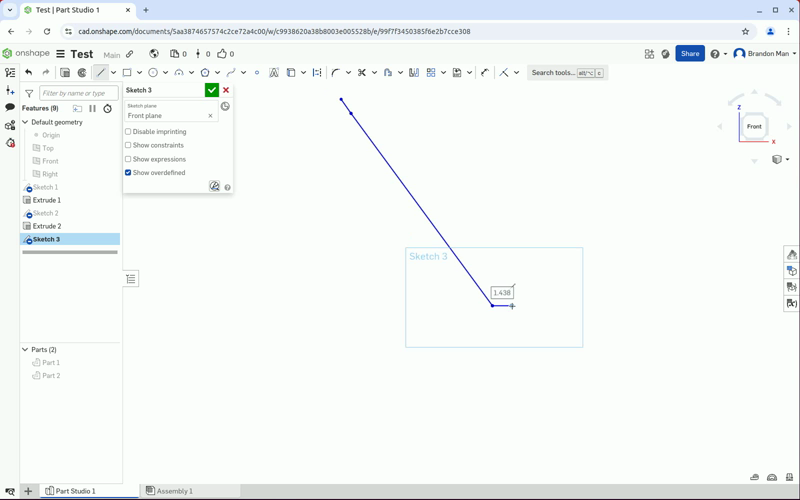
scroll(-6)
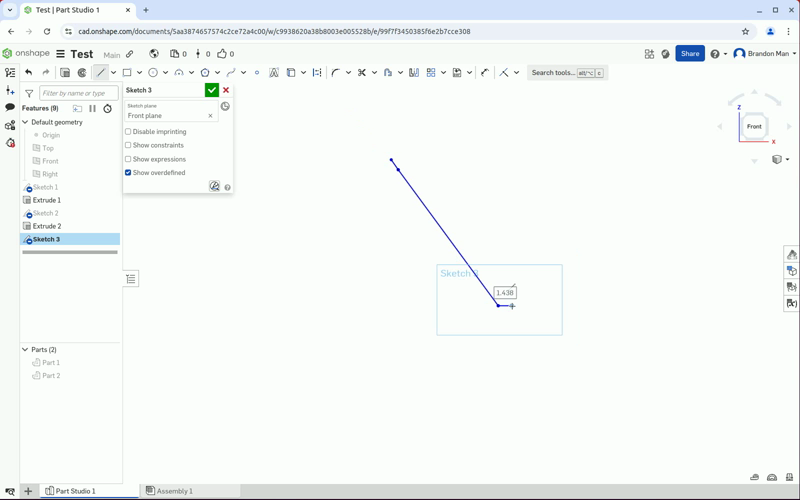
scroll(-6)
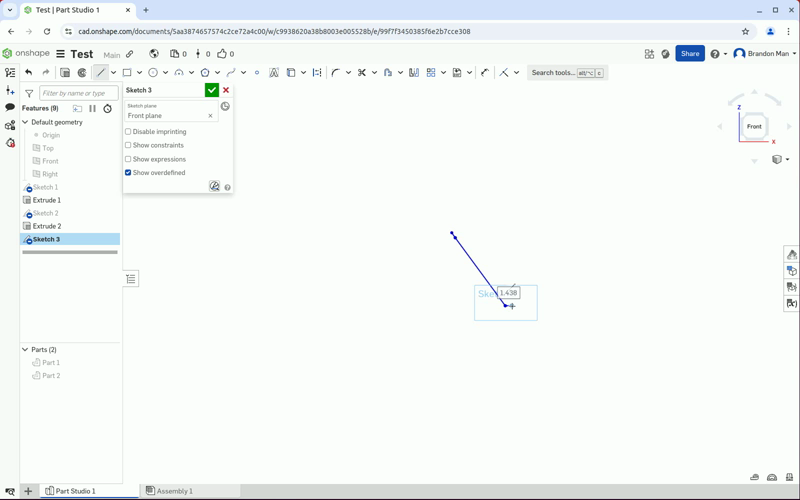
key_up(shift)
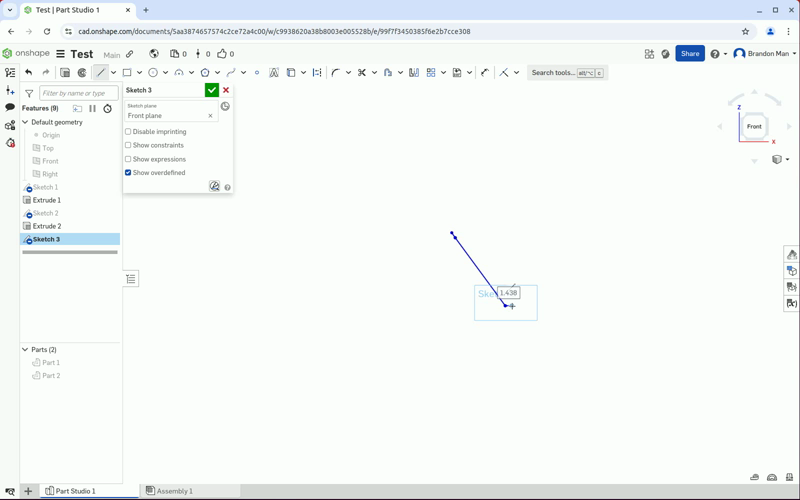
key_down(shift)
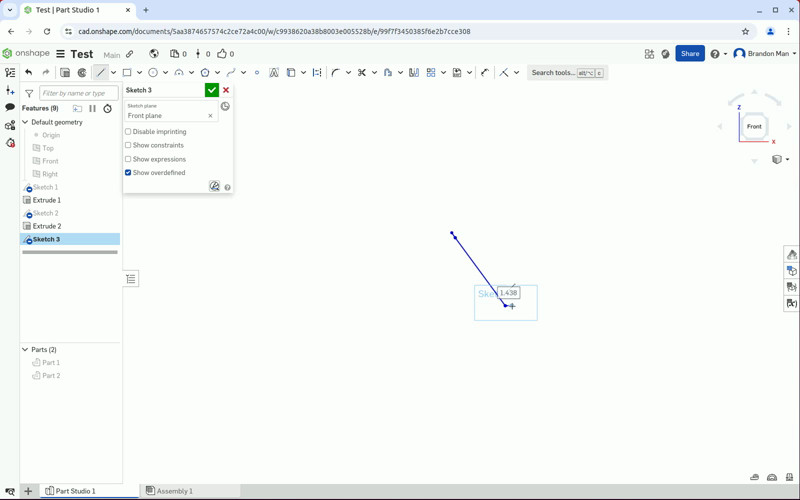
mouse_move(458, 232)
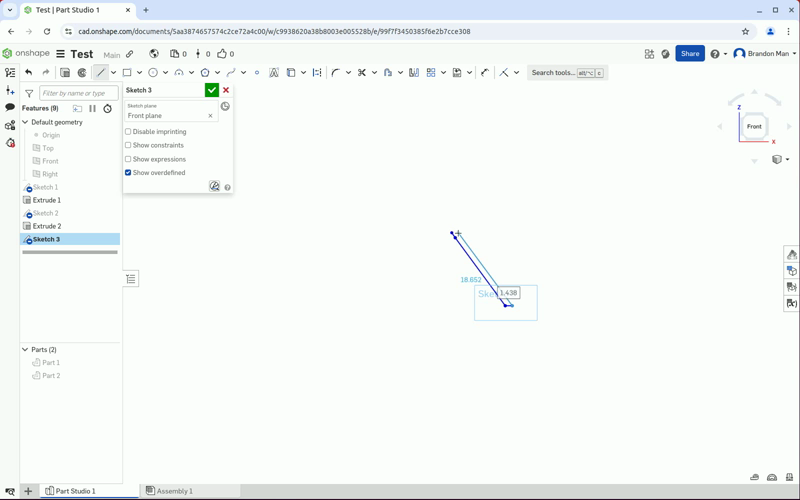
click(458, 232)
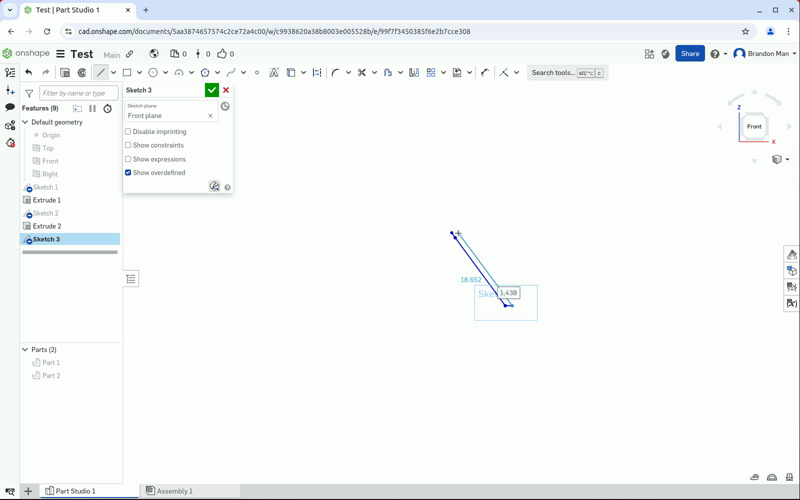
key_up(shift)
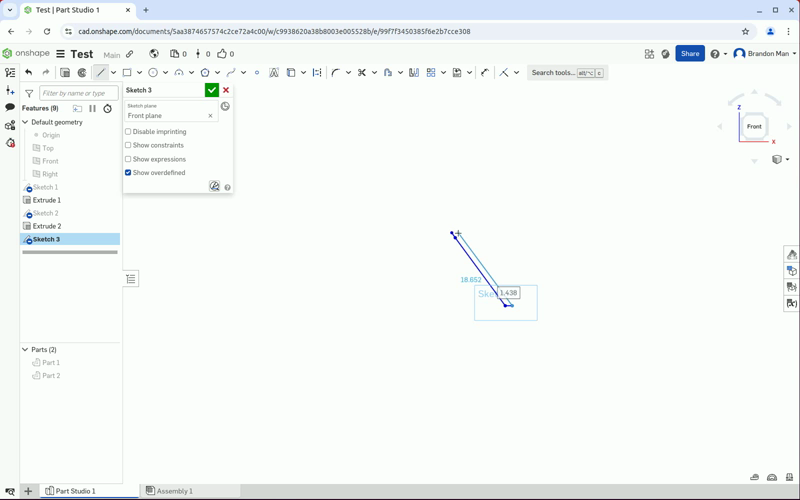
mouse_move(488, 232)
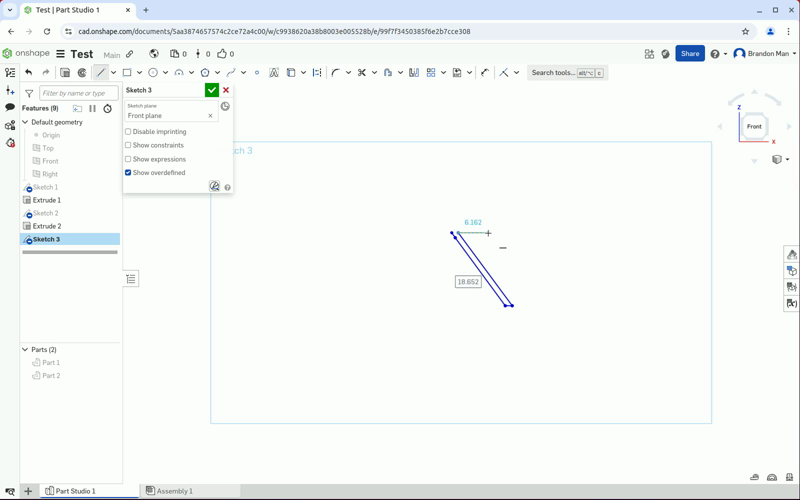
key_down(shift)
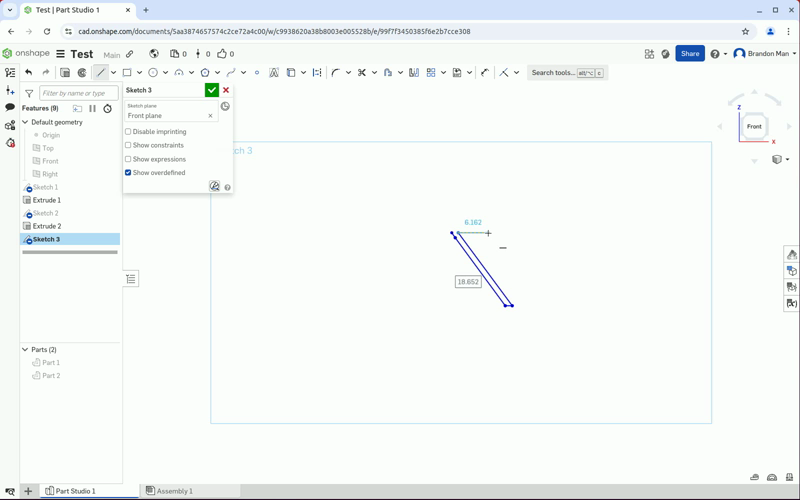
mouse_move(451, 232)
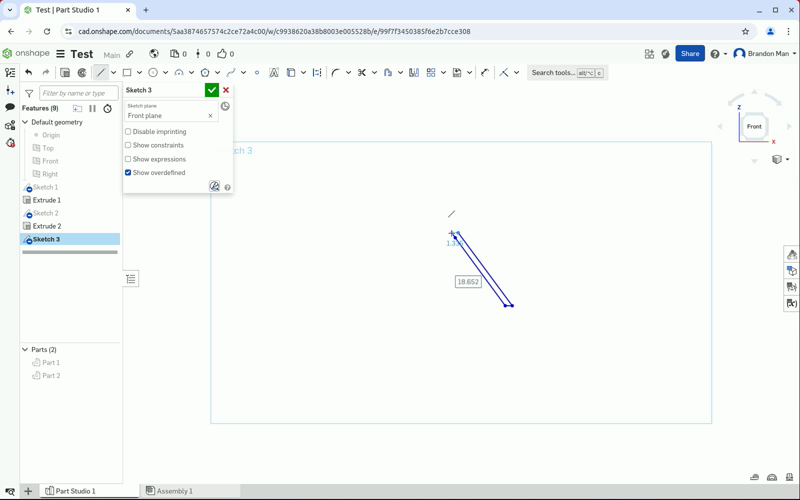
scroll(6)
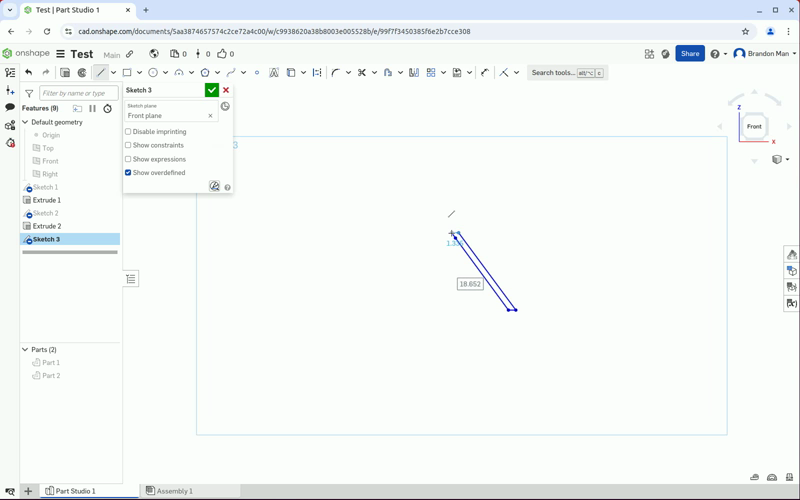
scroll(6)
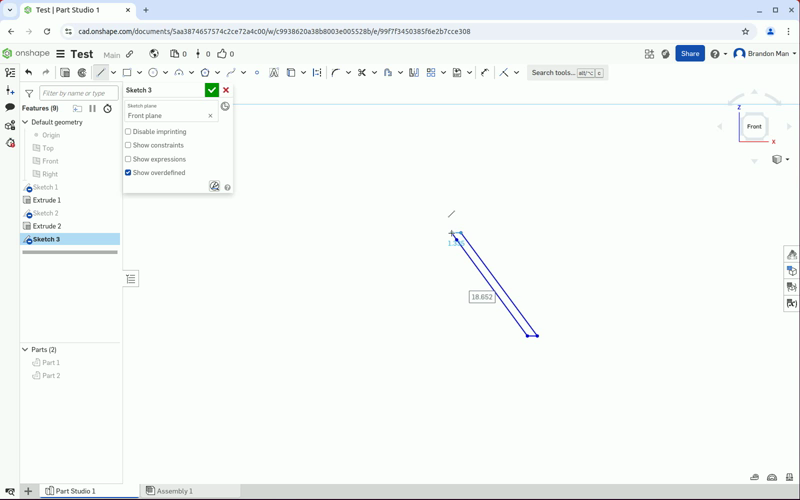
scroll(6)
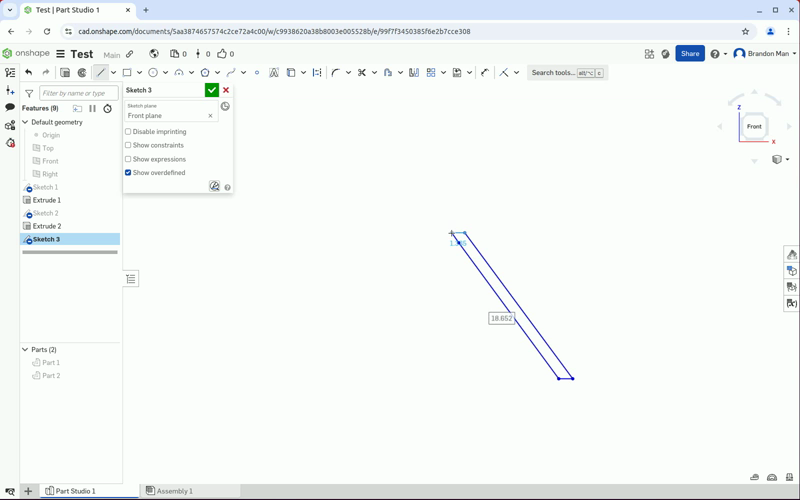
scroll(6)
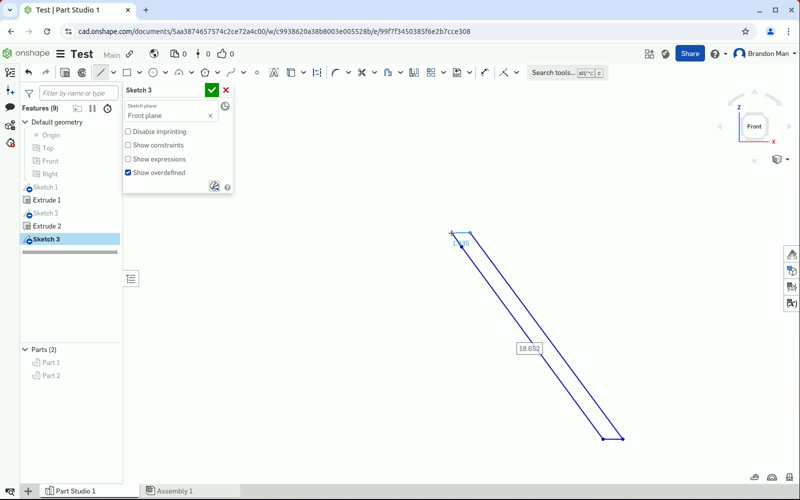
scroll(6)
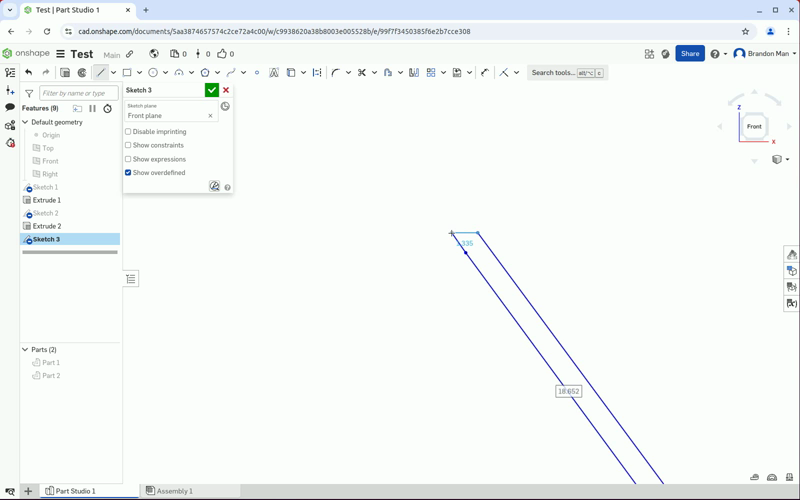
scroll(6)
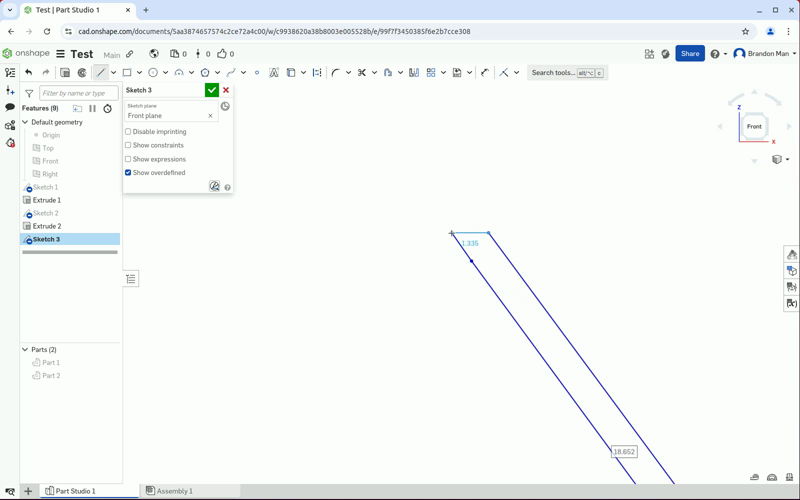
scroll(6)
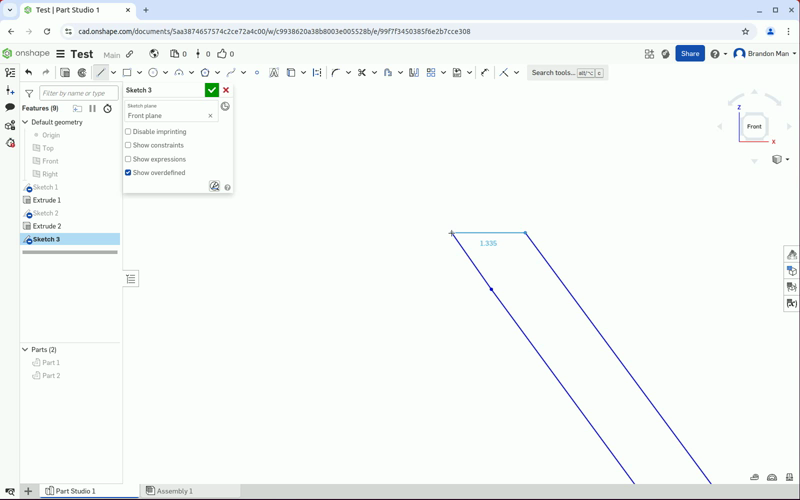
key_up(shift)
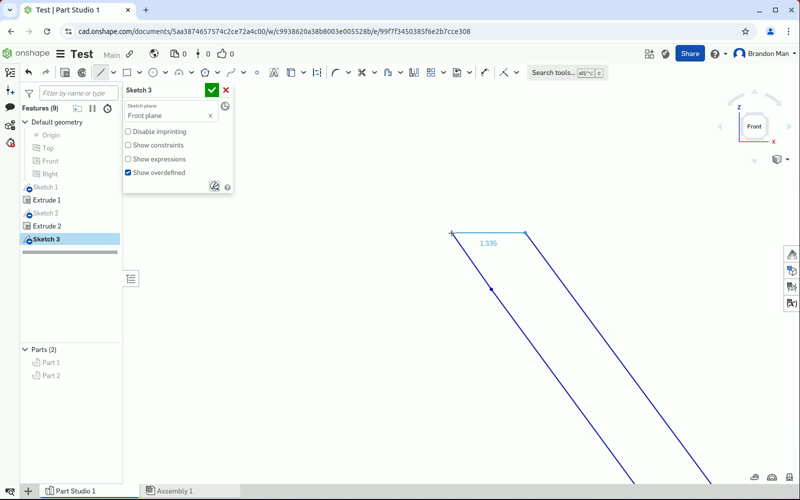
click(451, 232)
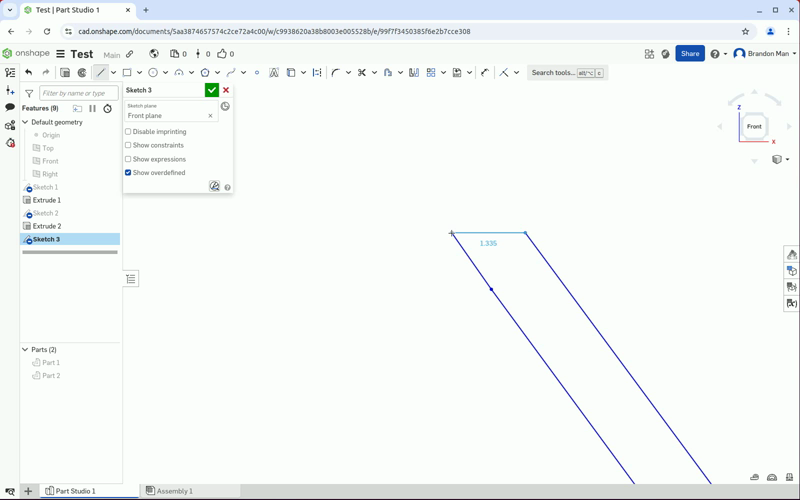
scroll(-6)
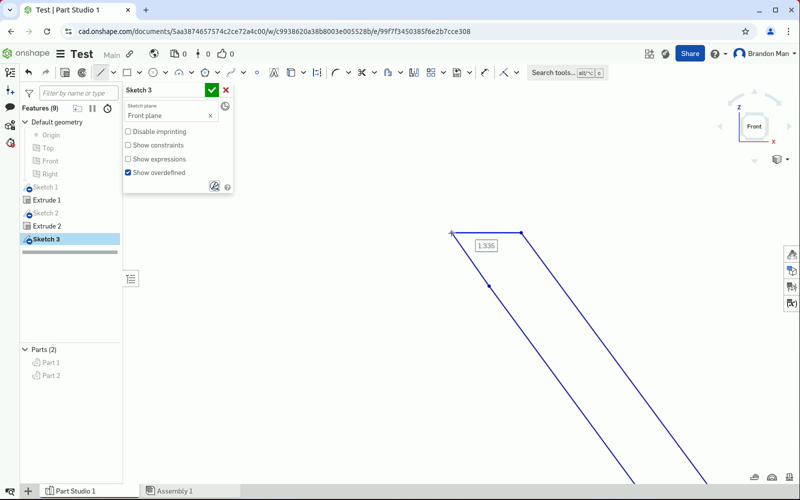
scroll(-6)
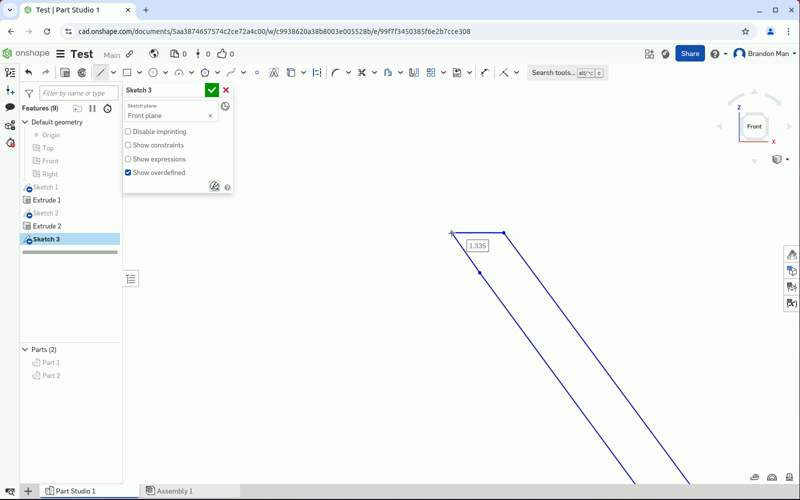
scroll(-6)
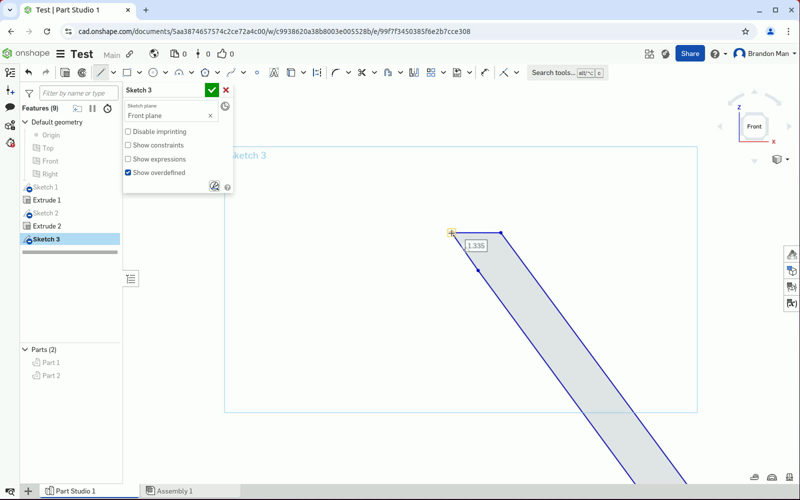
scroll(-6)
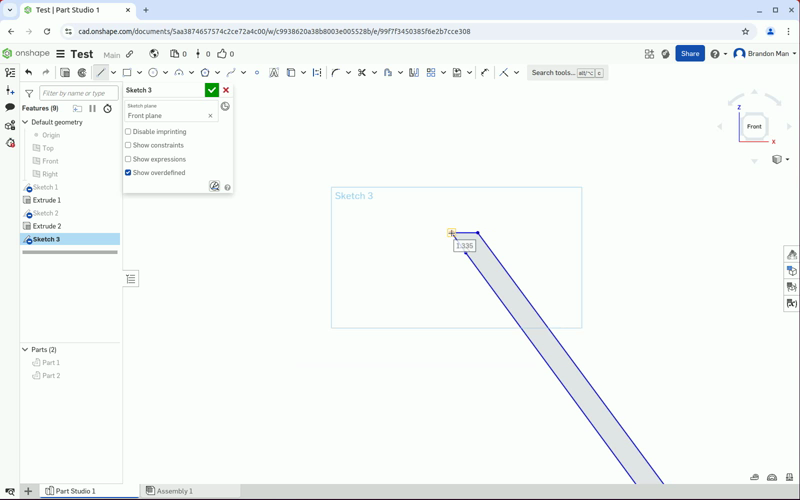
scroll(-6)
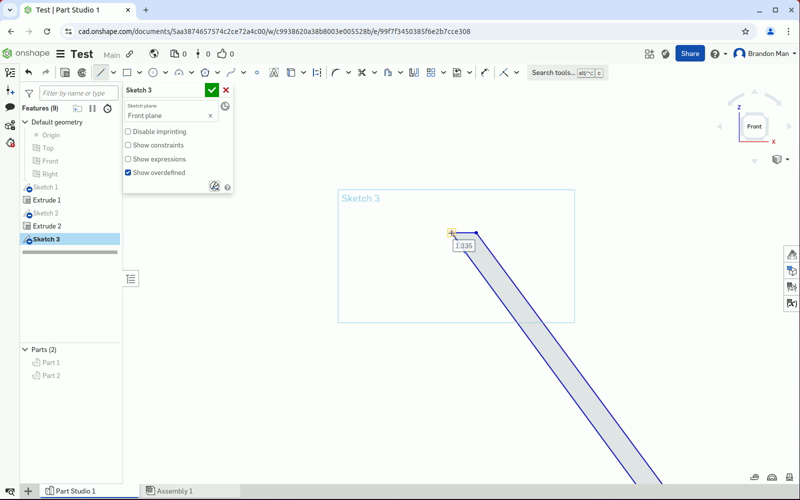
scroll(-6)
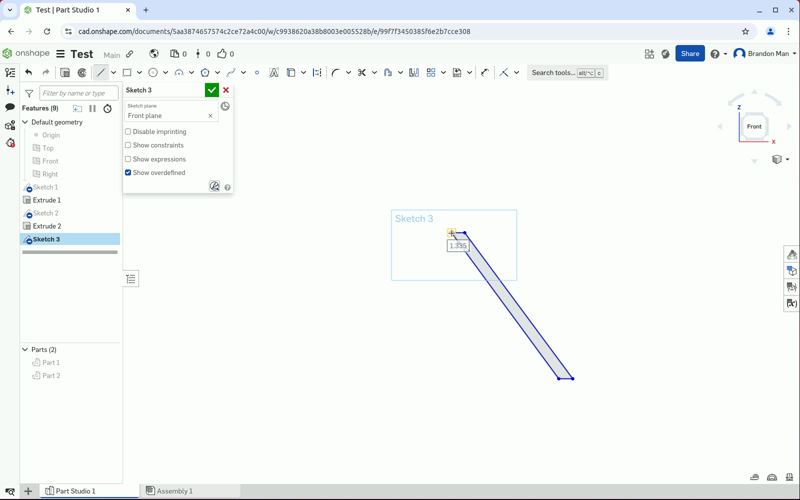
scroll(-6)
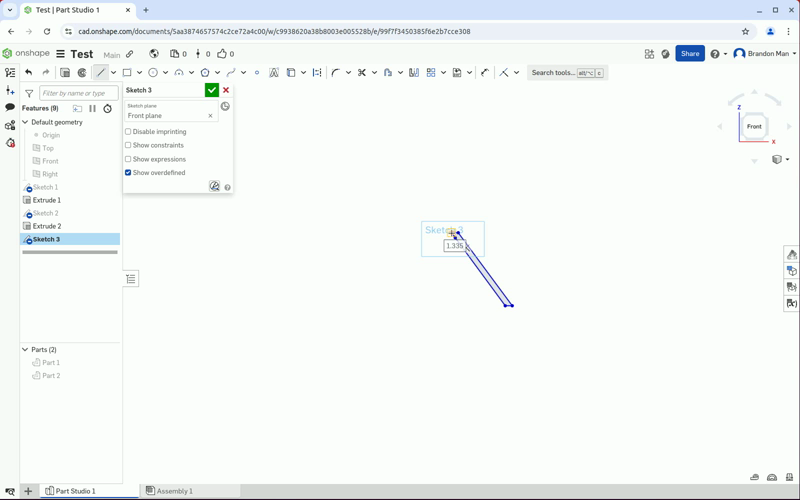
key(esc)
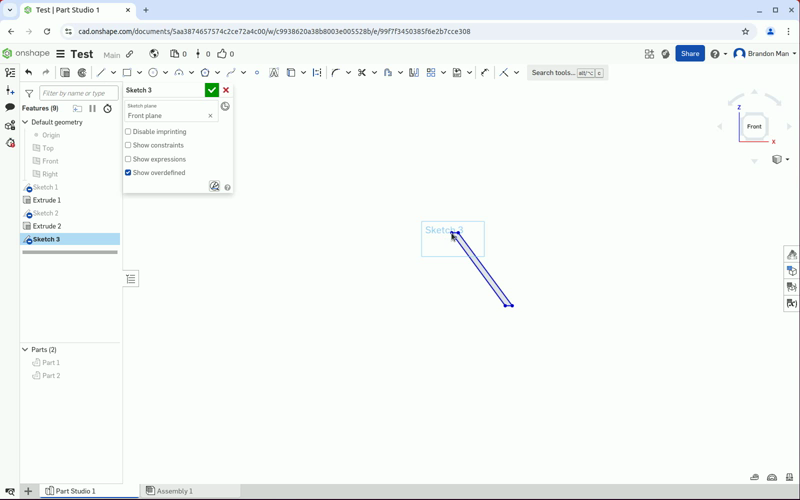
mouse_move(471, 259)
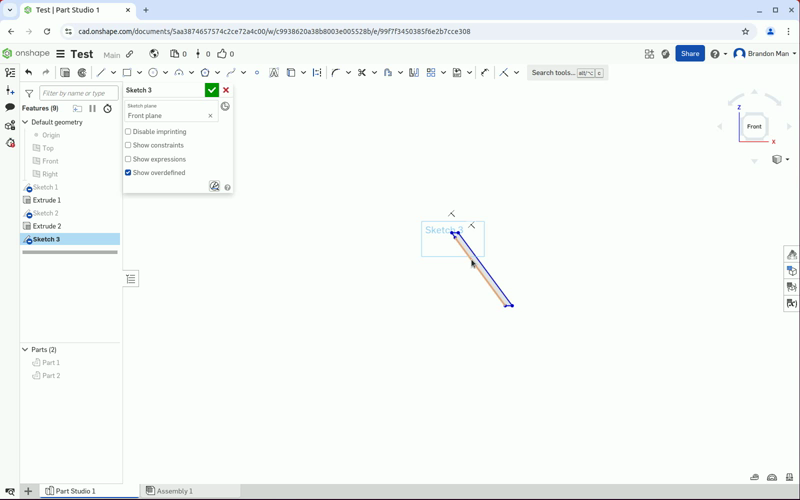
scroll(6)
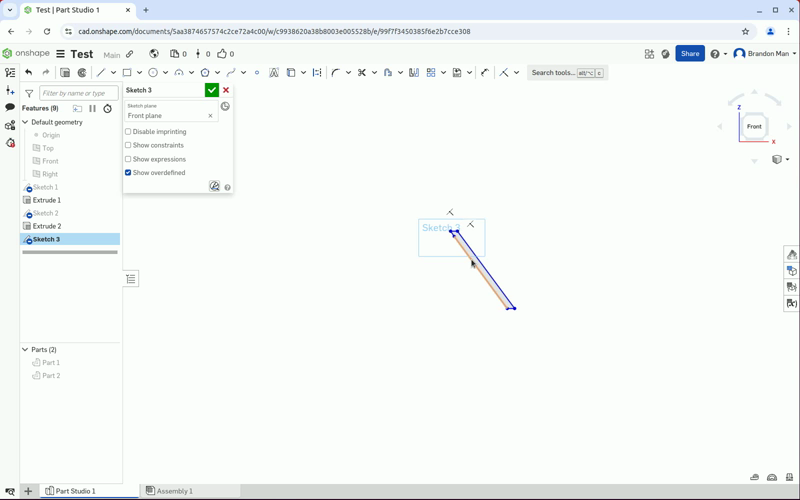
scroll(6)
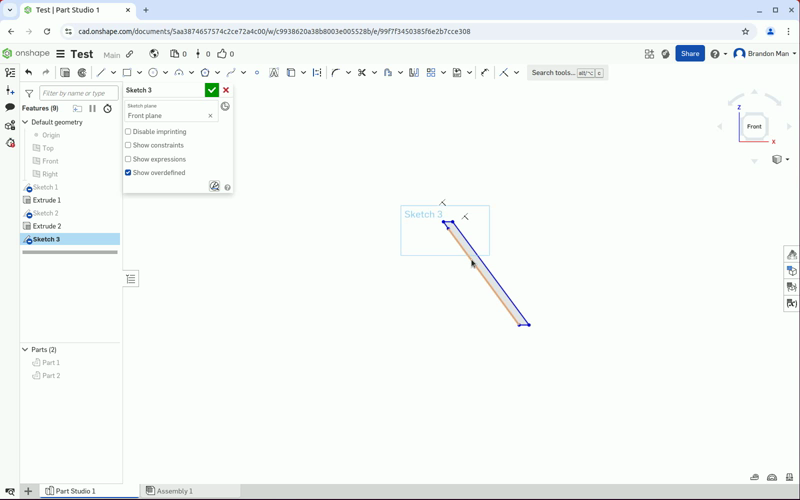
scroll(6)
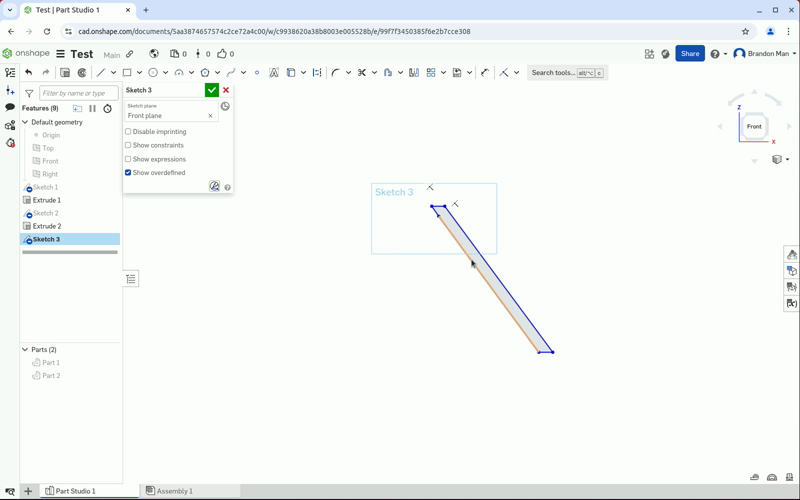
scroll(6)
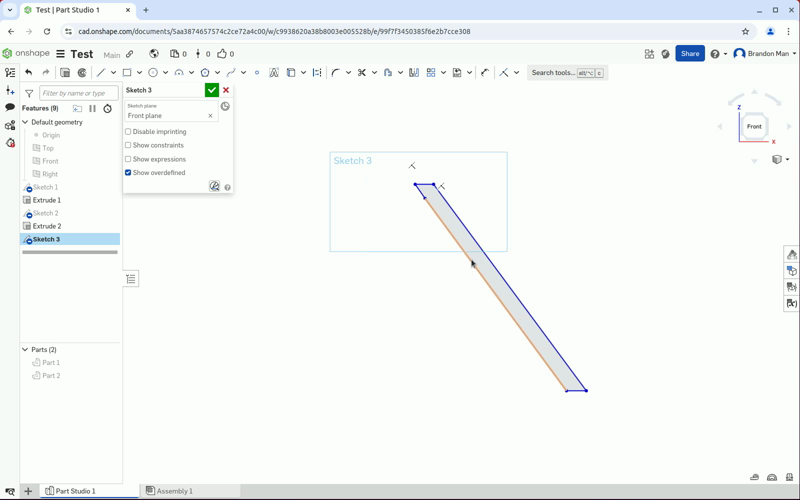
scroll(6)
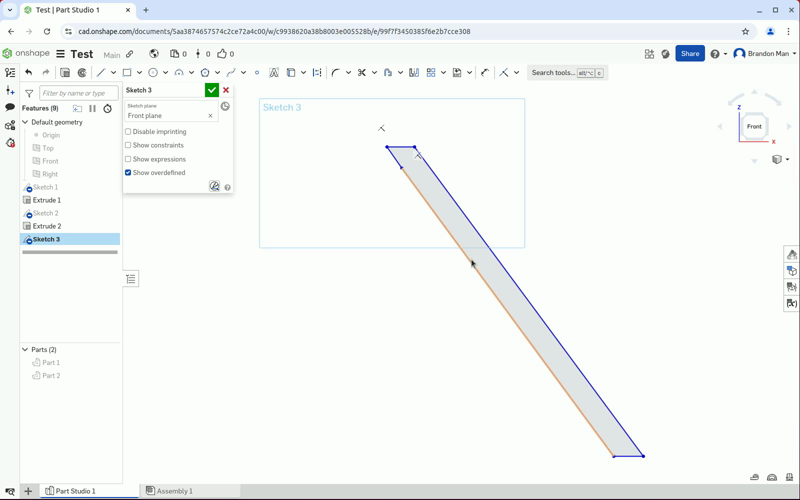
scroll(6)
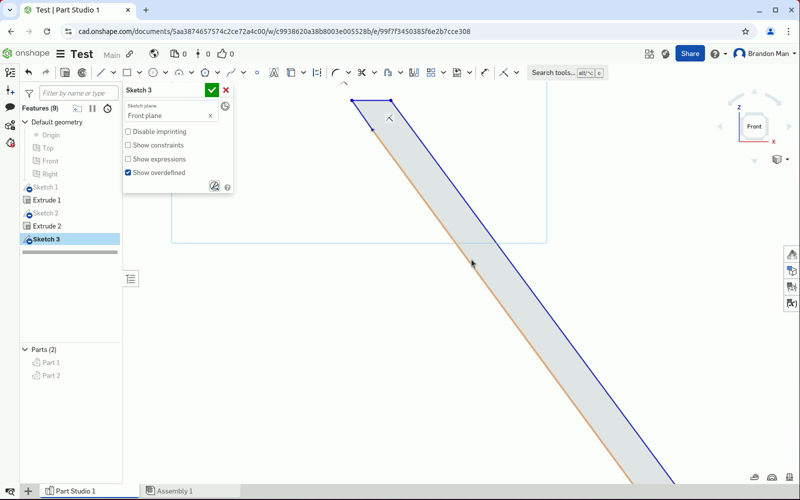
scroll(6)
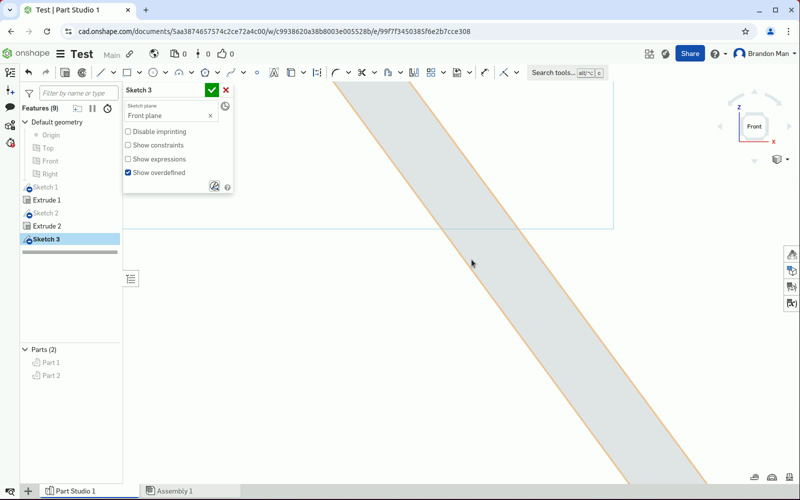
click(471, 259)
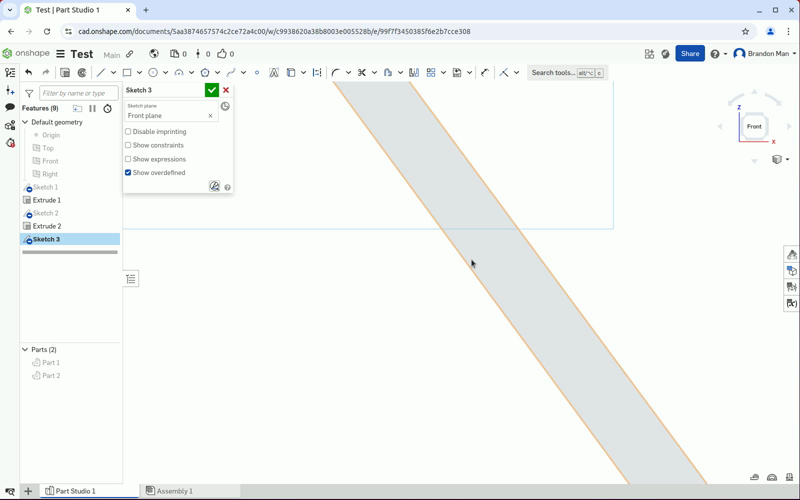
scroll(-6)
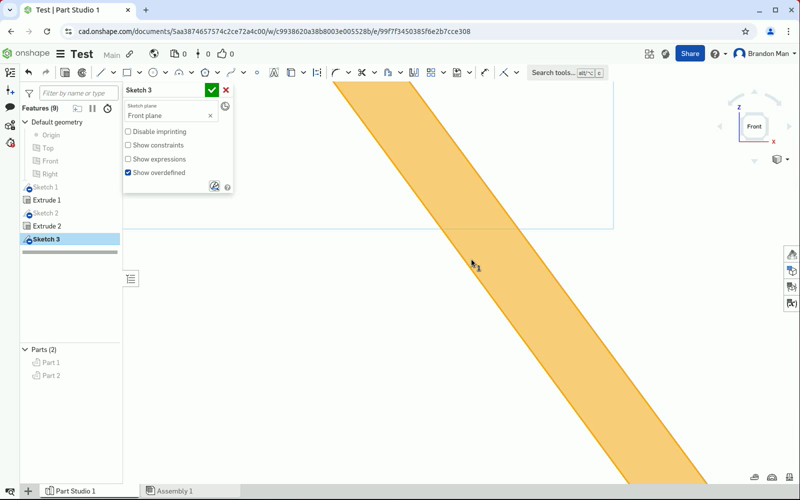
scroll(-6)
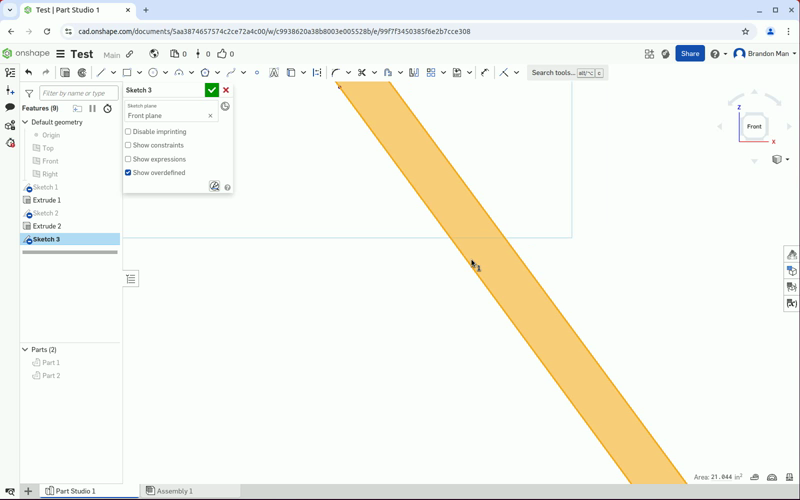
scroll(-6)
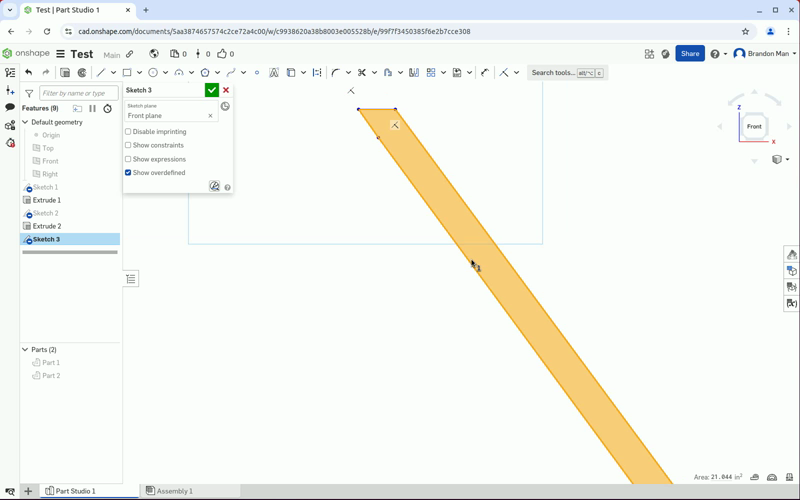
scroll(-6)
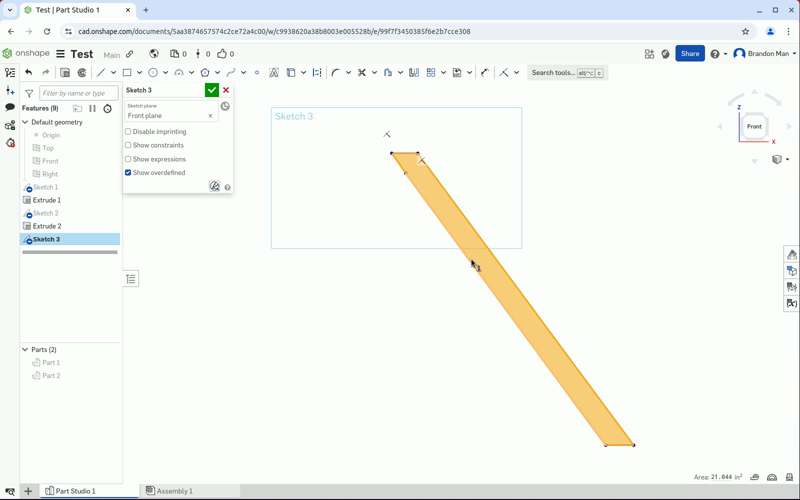
scroll(-6)
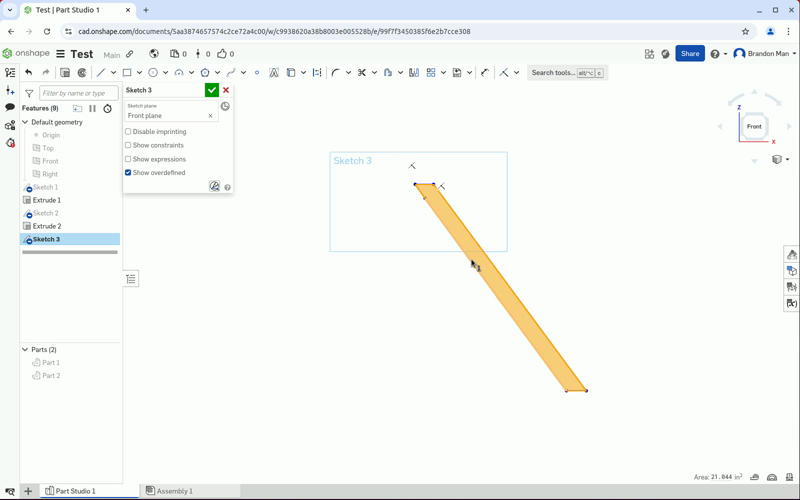
scroll(-6)
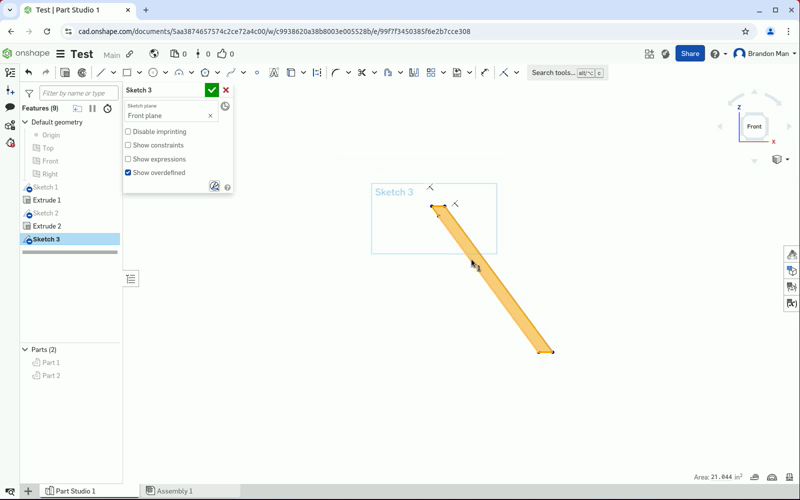
scroll(-6)
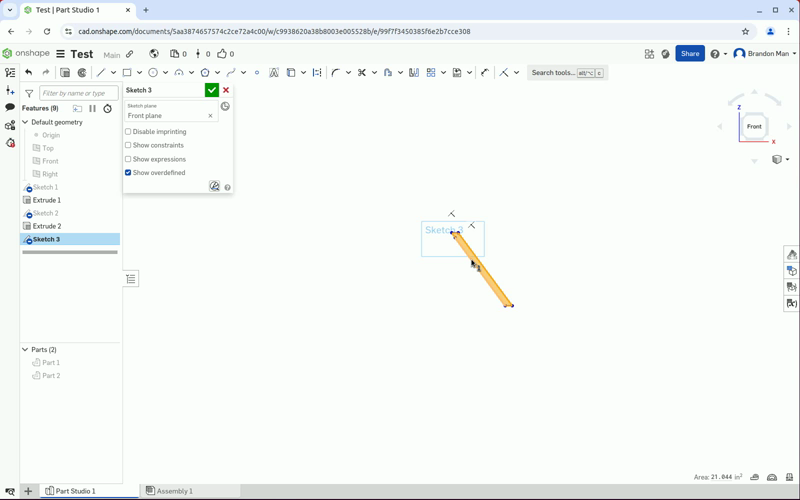
mouse_move(73, 352)
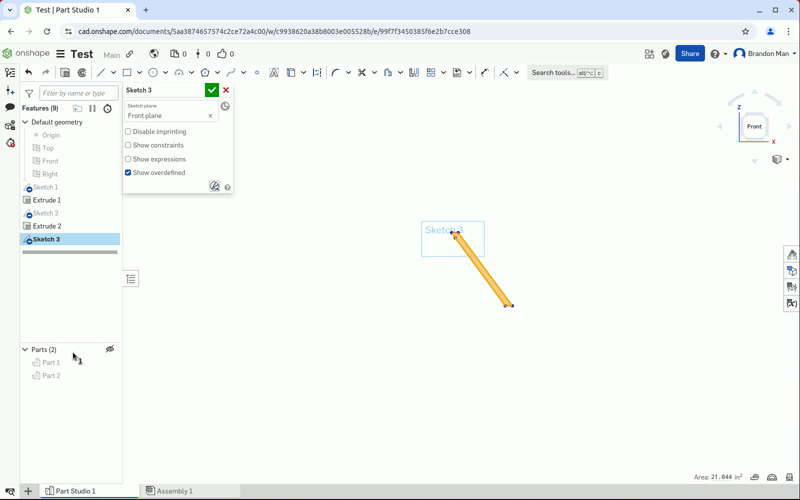
key(shift+y)
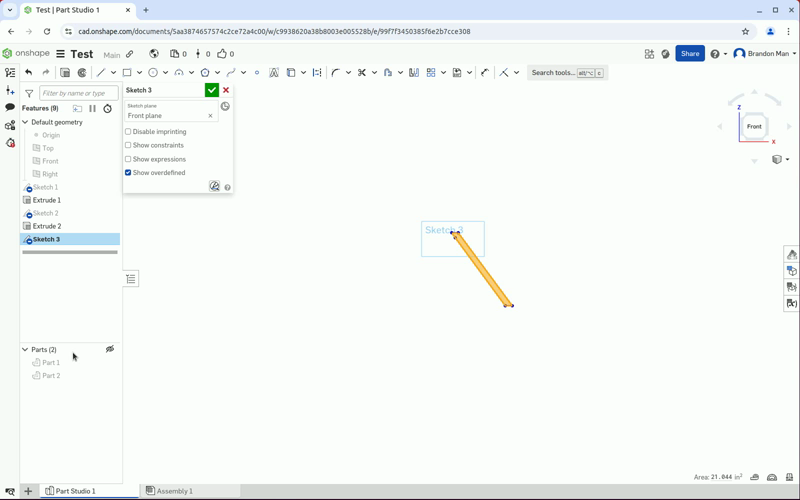
key(shift+e)
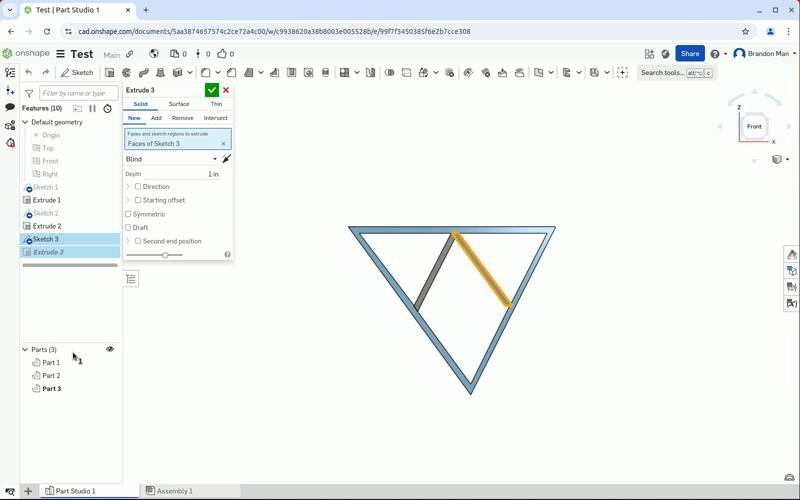
mouse_move(143, 106)
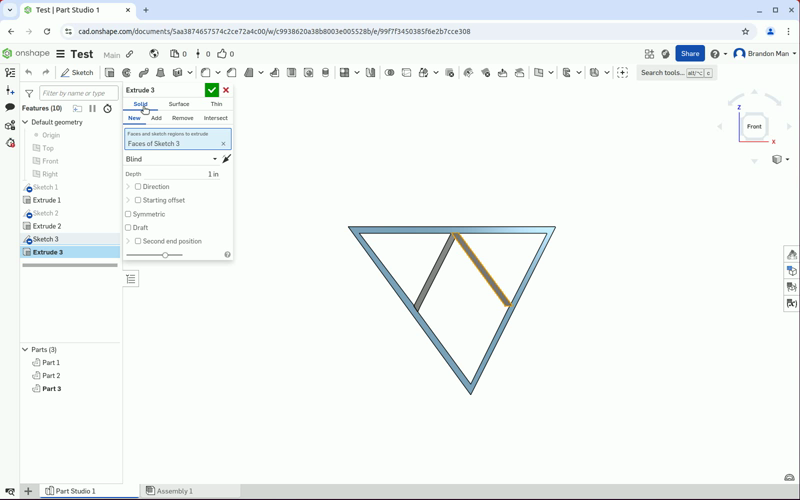
click(143, 106)
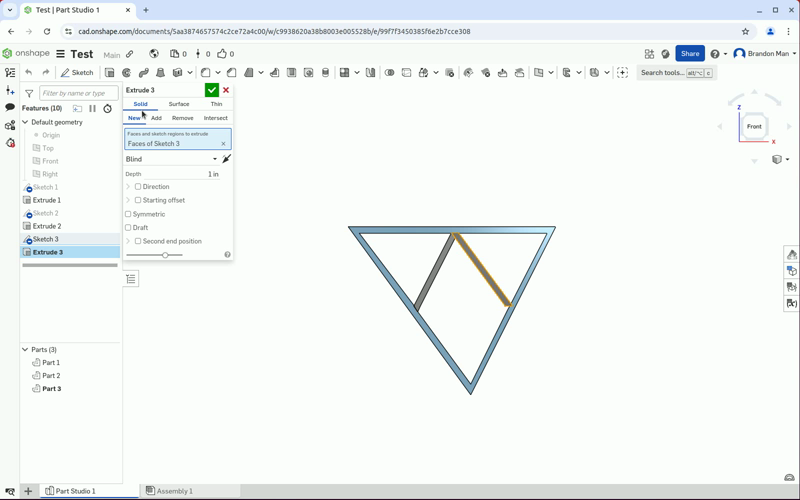
mouse_move(137, 120)
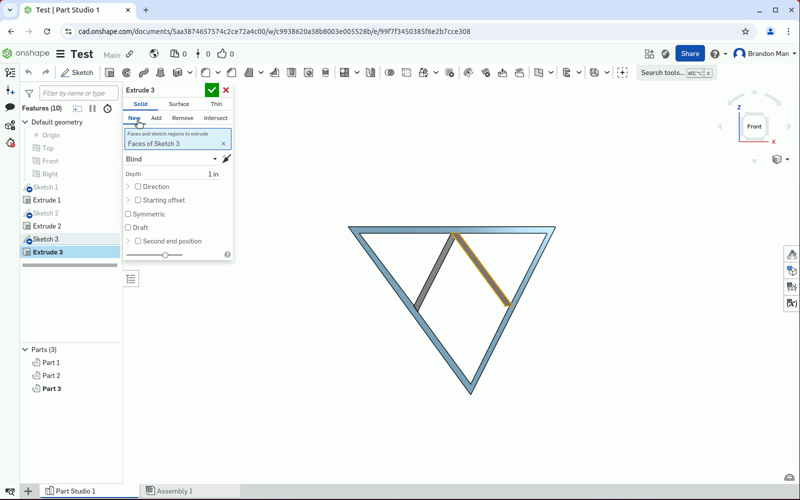
click(137, 120)
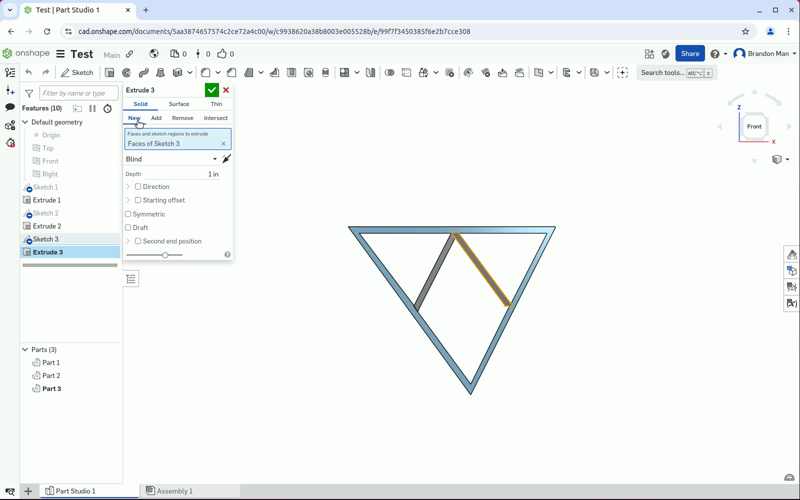
key(tab, 4)
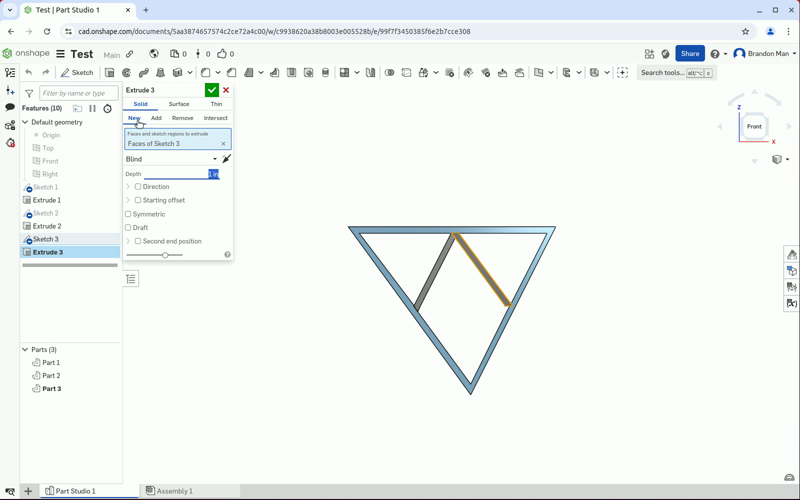
text(2.888)
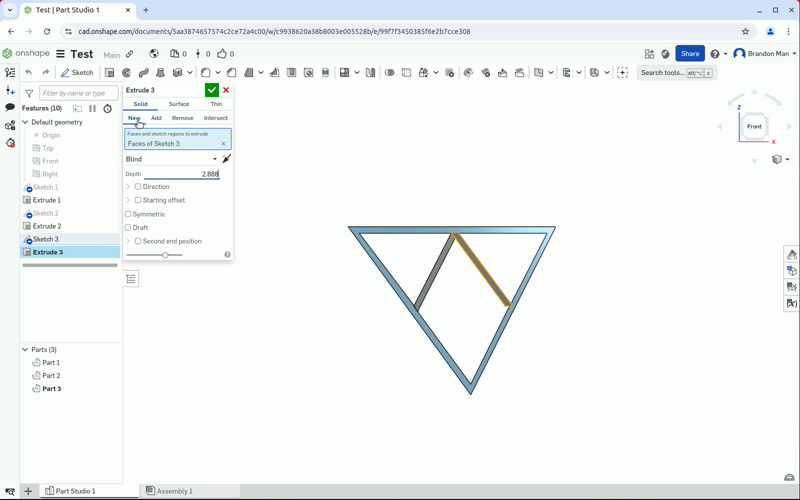
key(tab, 3)
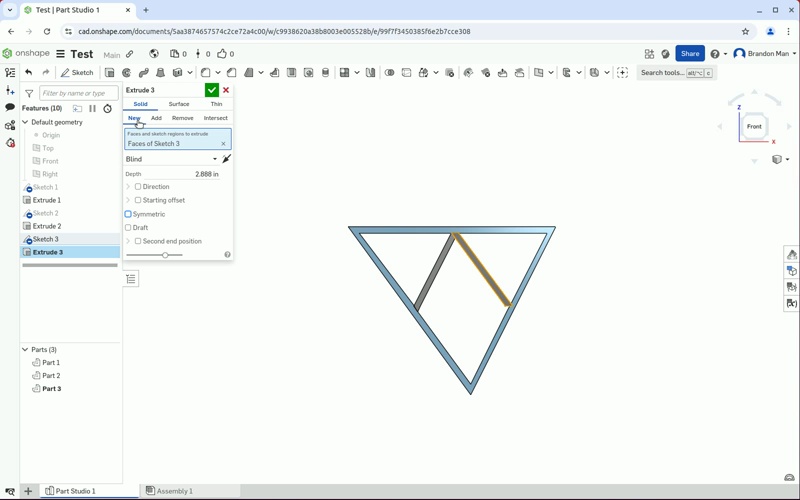
key(space)
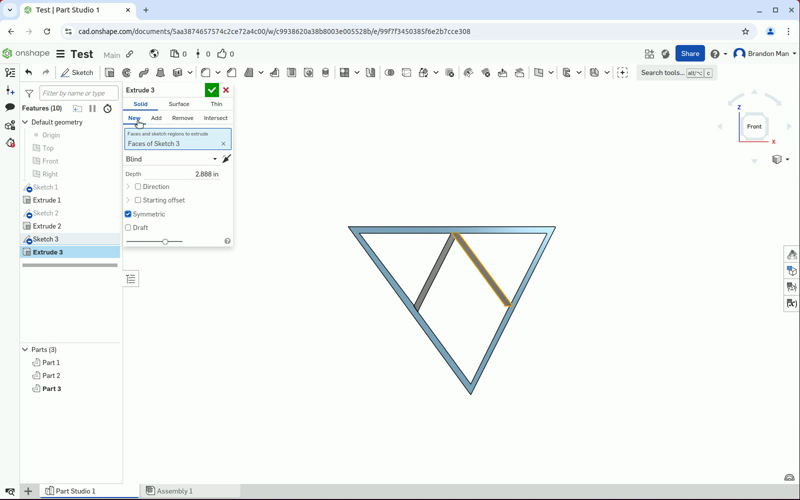
key(enter)
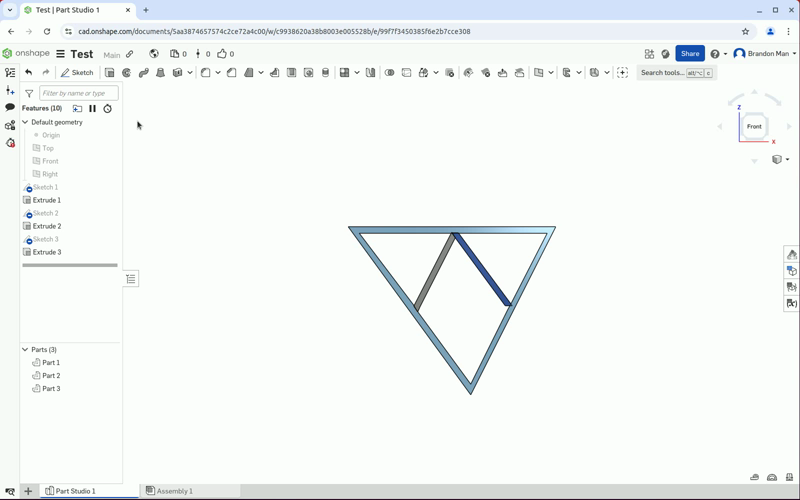
key(shift+h)
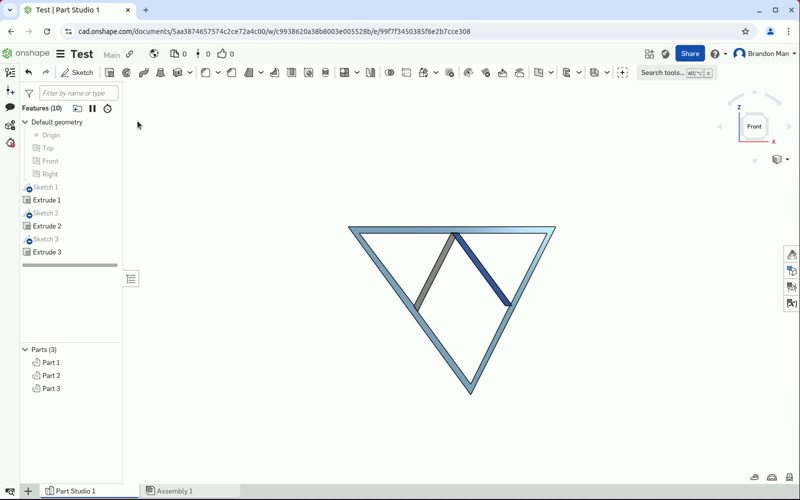
key(shift+h)
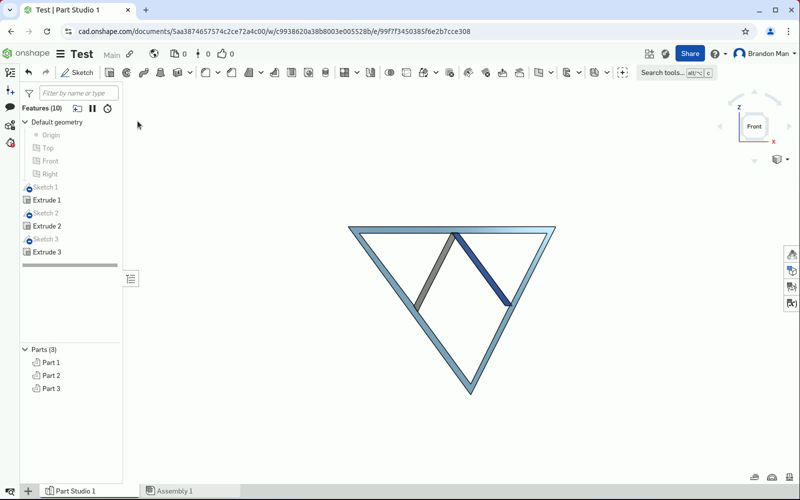
mouse_move(73, 189)
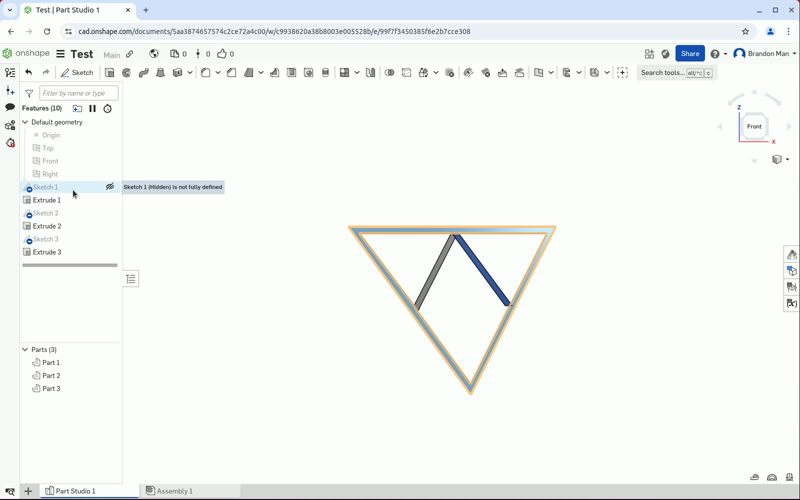
click(73, 189)
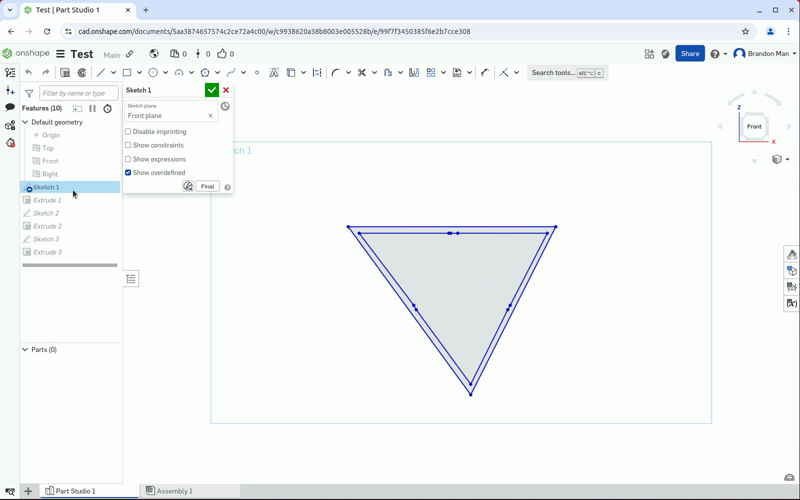
mouse_move(229, 92)
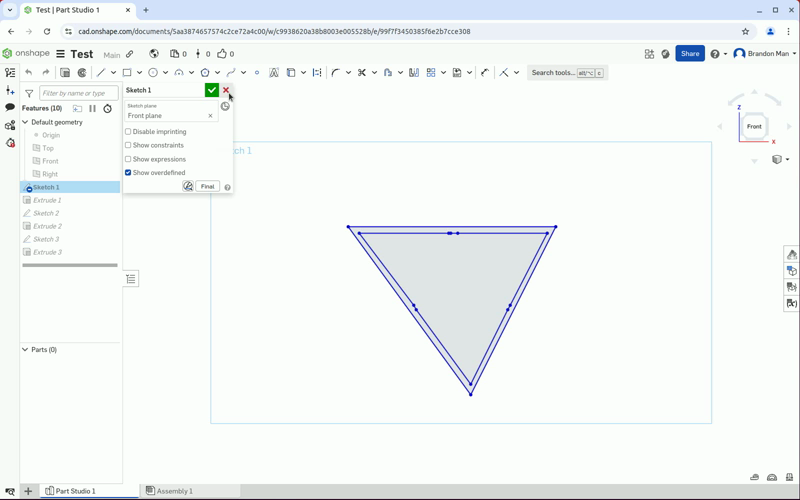
click(229, 92)
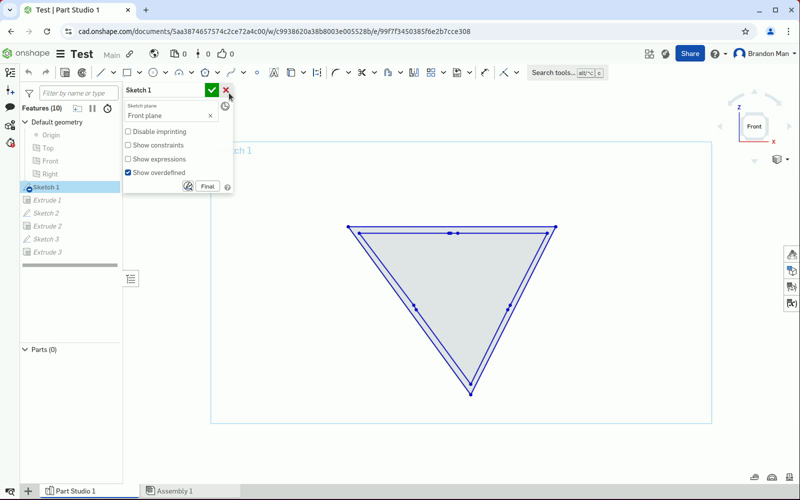
key(shift+s)
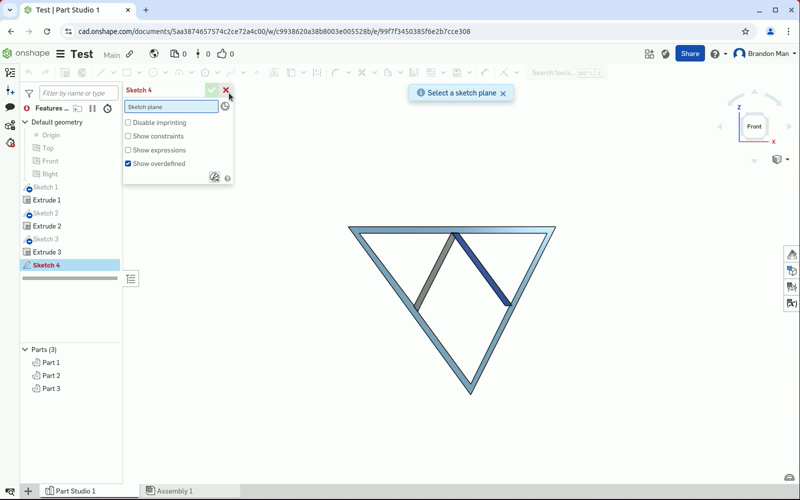
mouse_move(73, 163)
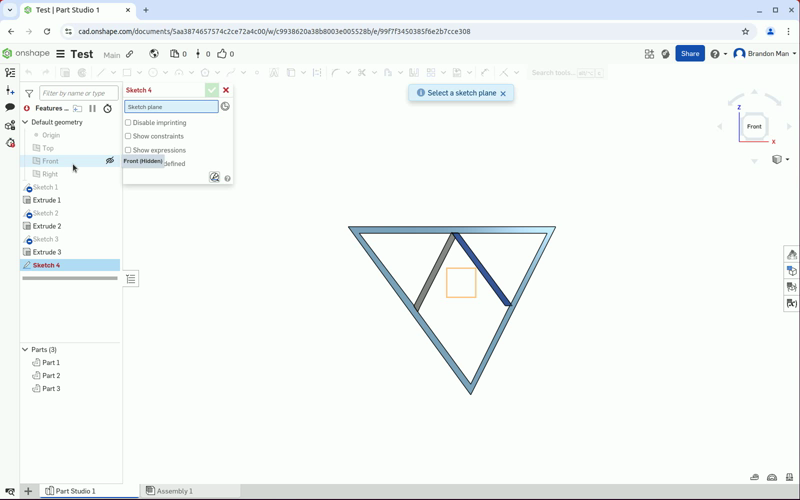
click(73, 163)
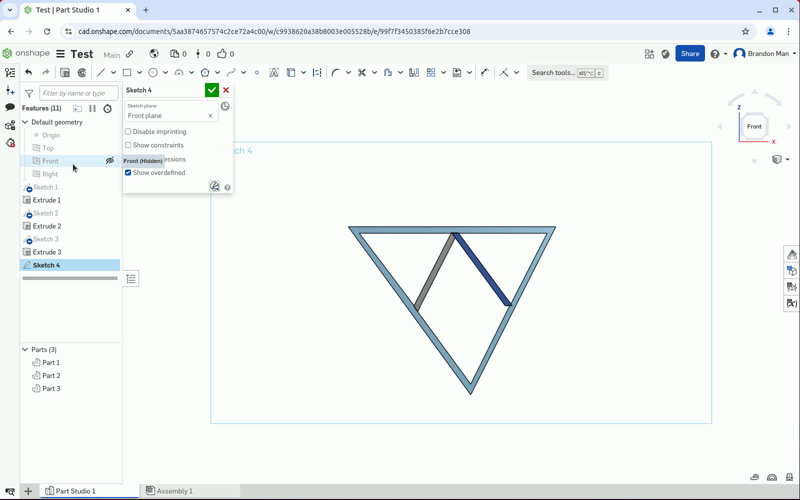
mouse_move(73, 352)
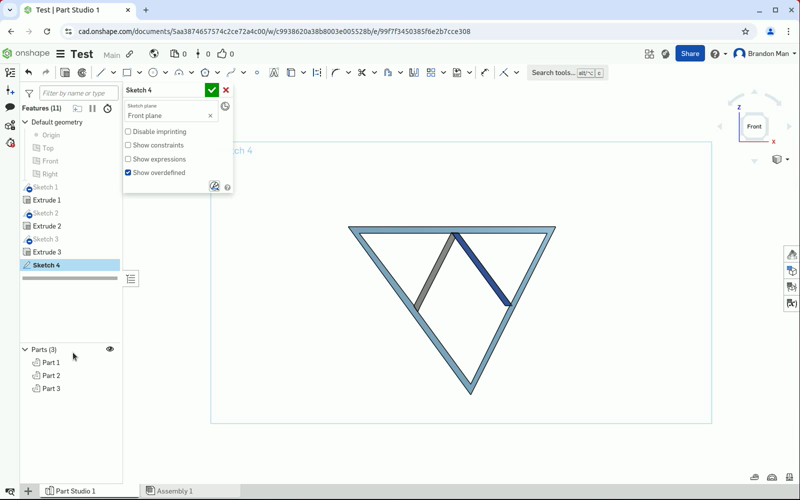
key(y)
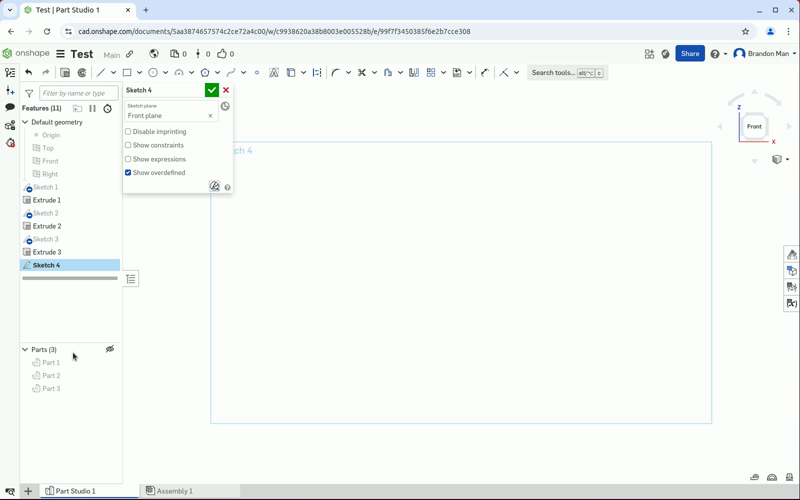
key(l)
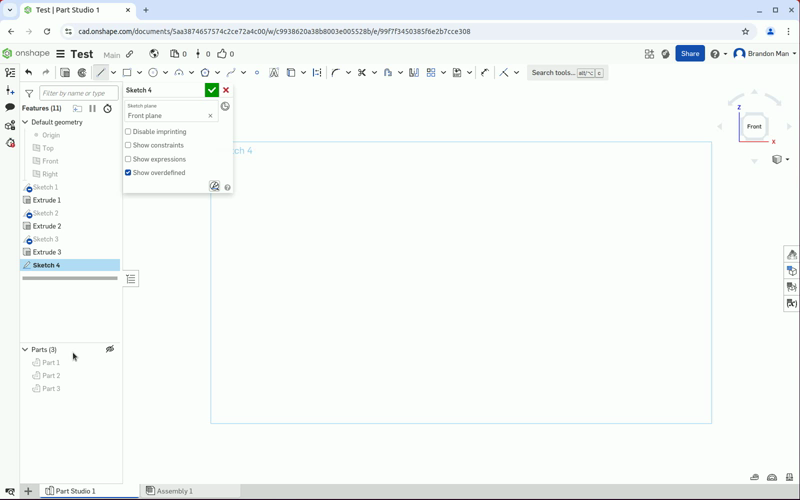
key_down(shift)
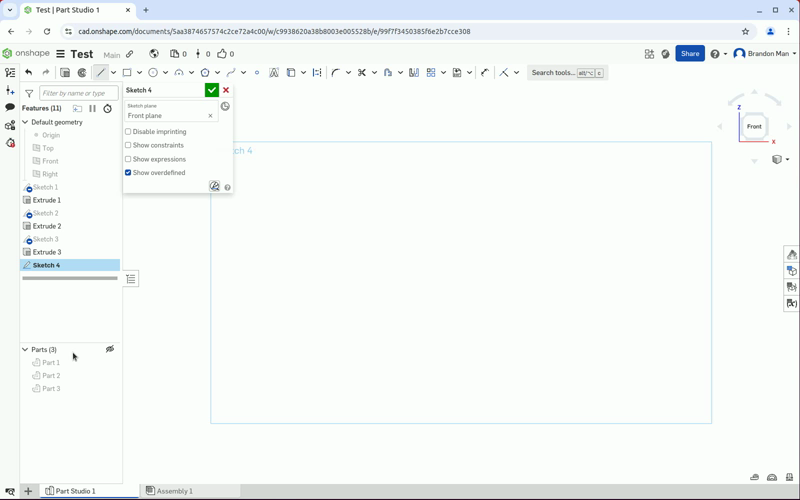
mouse_move(417, 311)
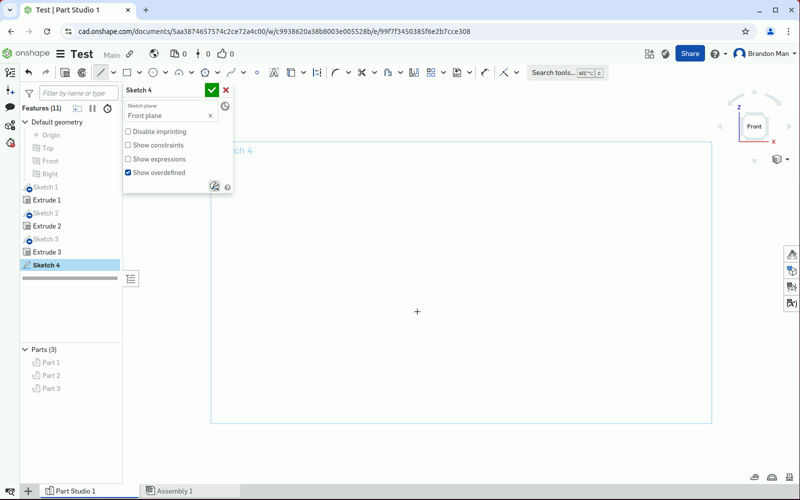
click(417, 311)
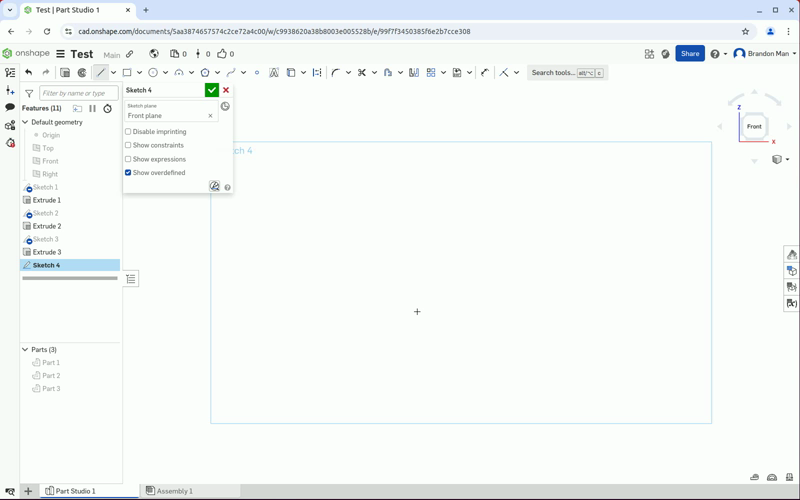
key_up(shift)
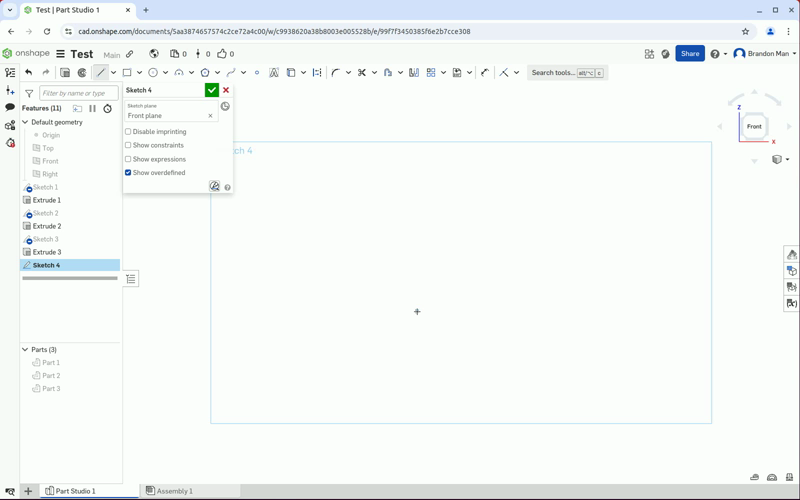
key_down(shift)
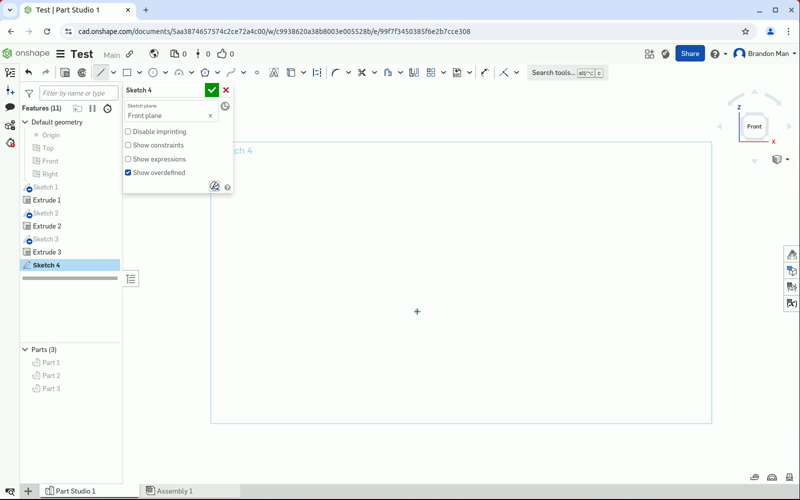
mouse_move(447, 311)
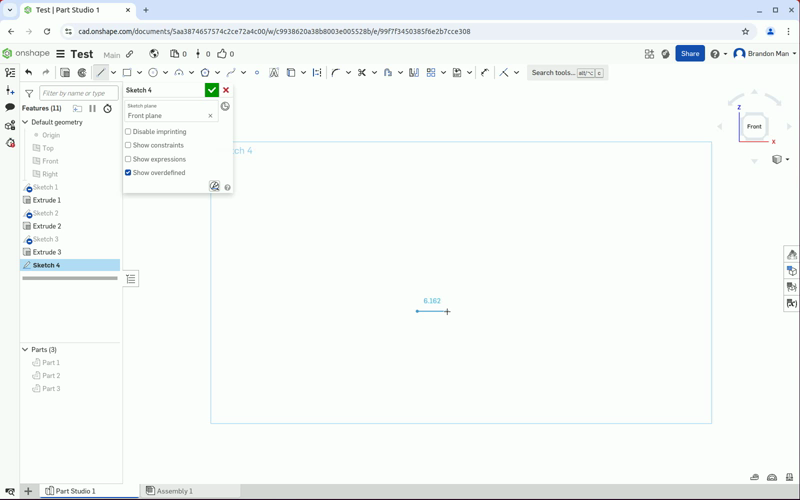
mouse_move(420, 306)
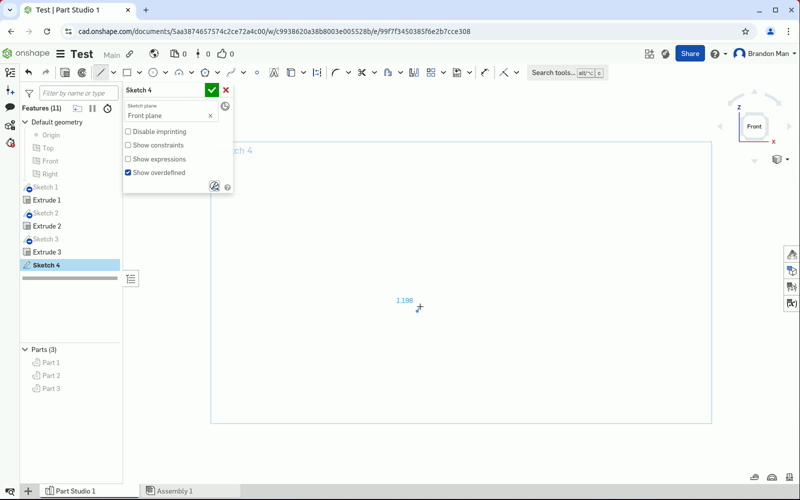
scroll(6)
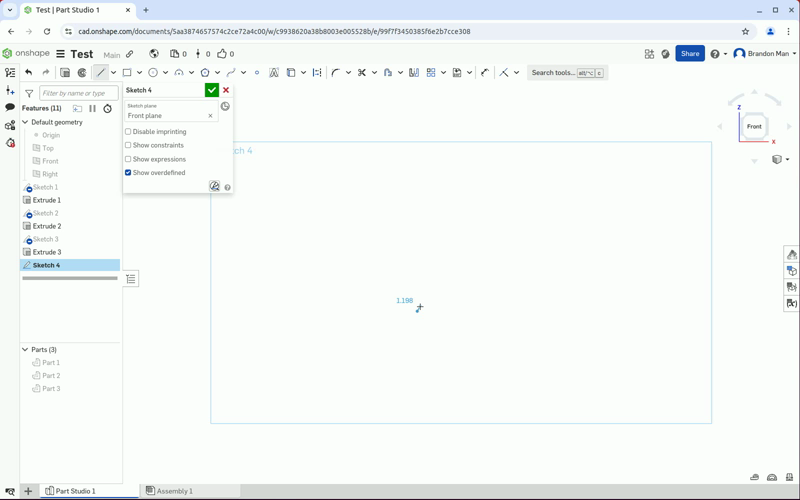
scroll(6)
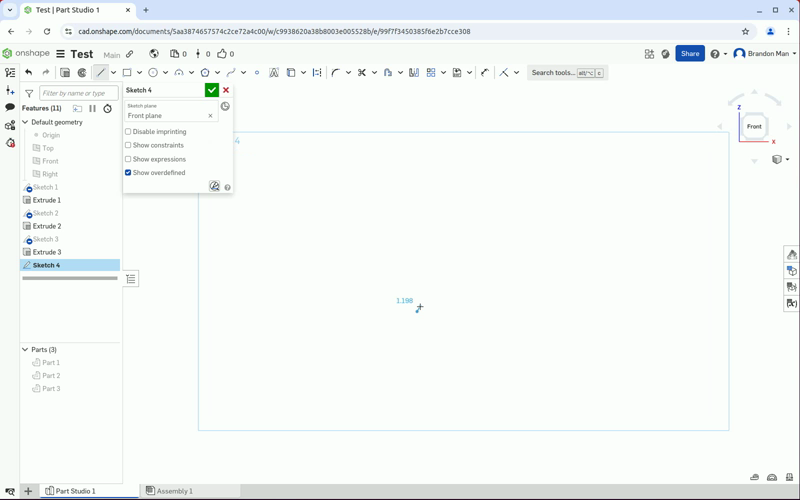
scroll(6)
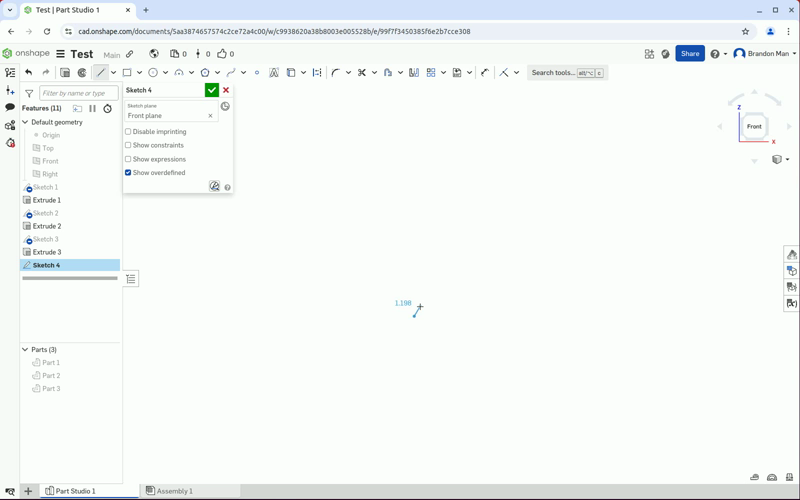
scroll(6)
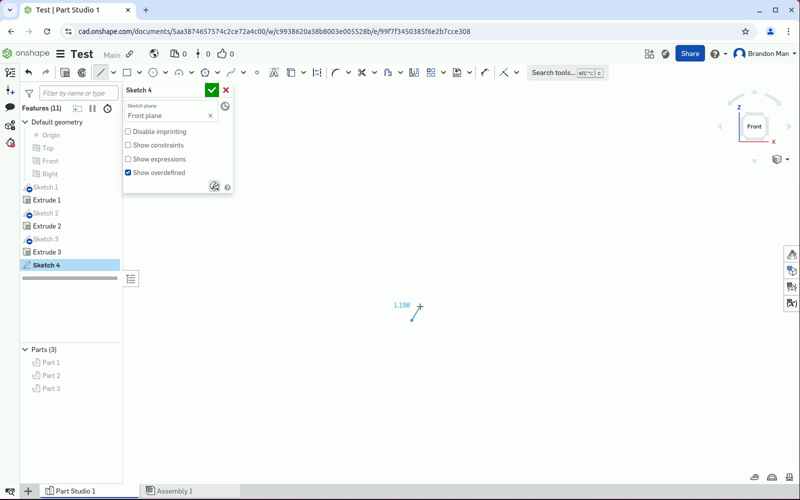
scroll(6)
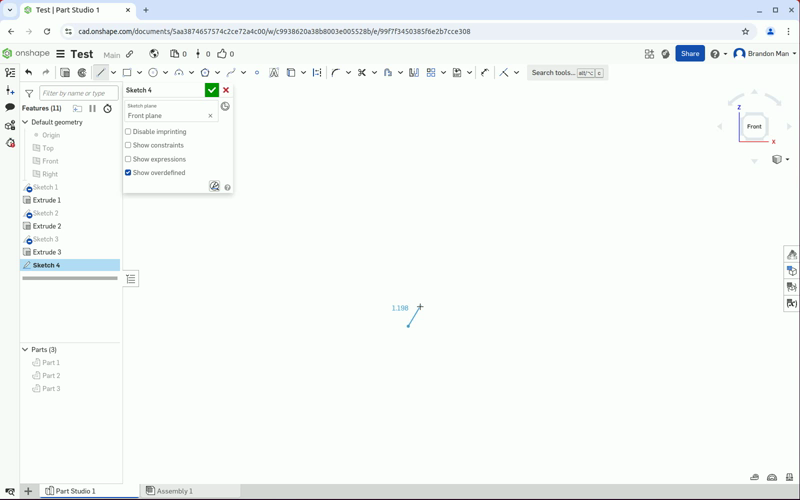
scroll(6)
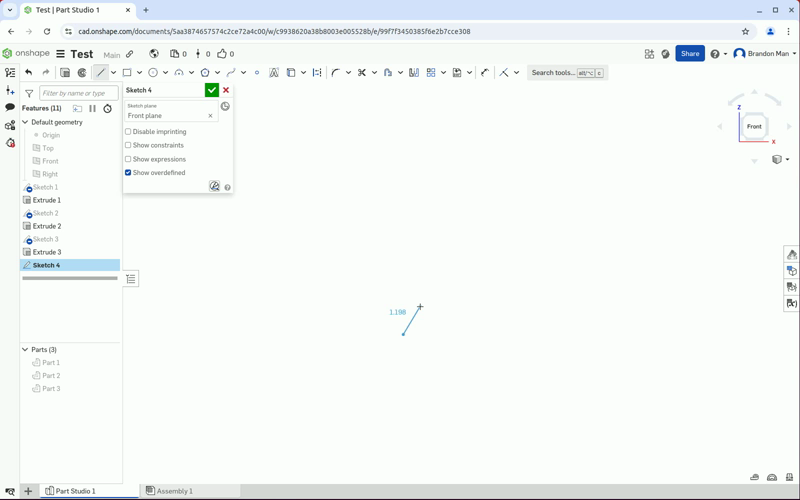
scroll(6)
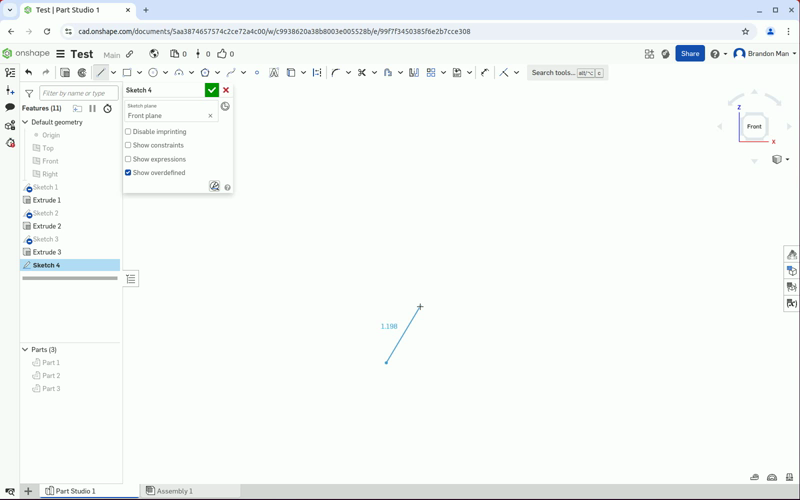
click(420, 306)
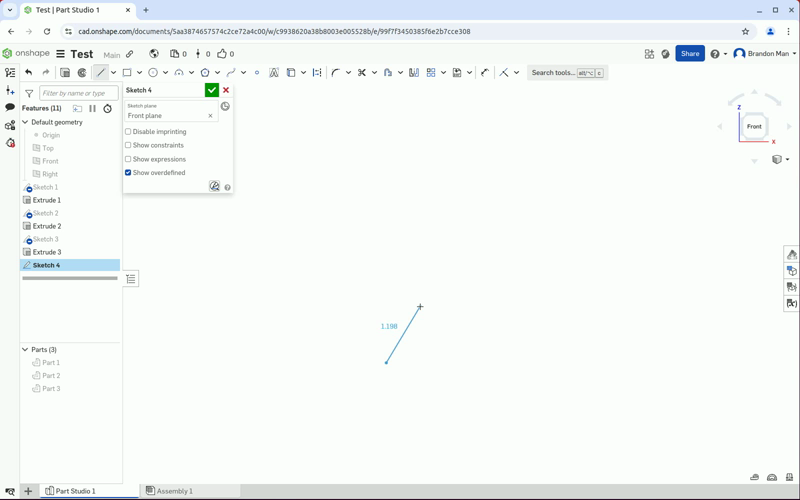
scroll(-6)
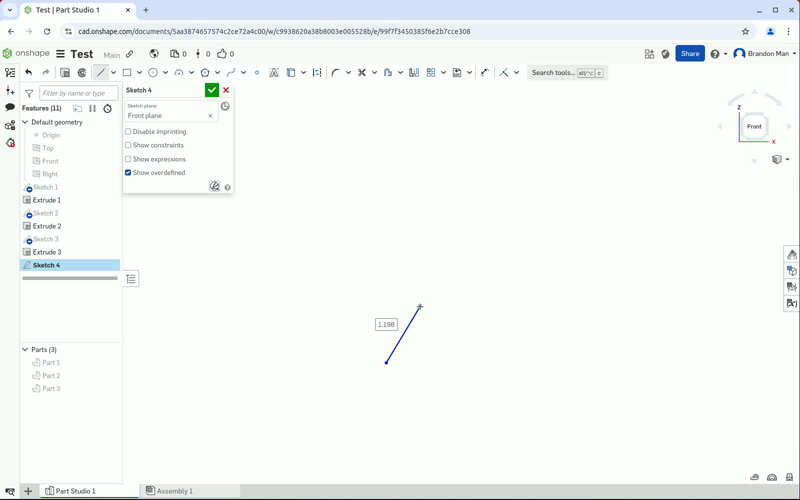
scroll(-6)
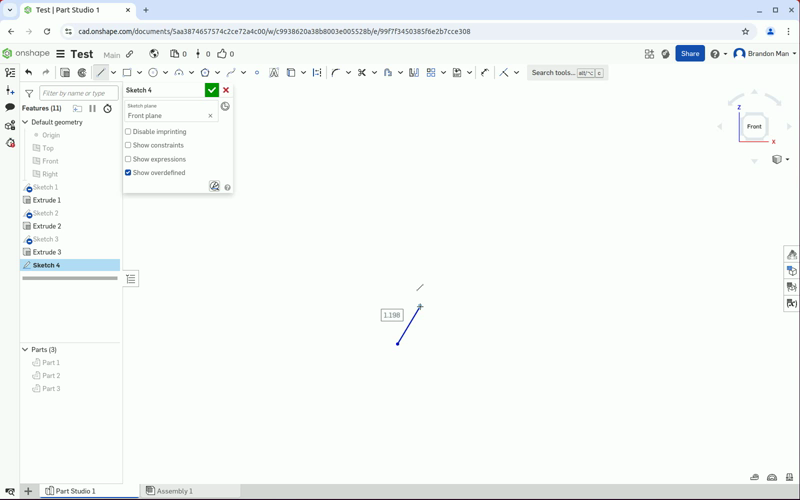
scroll(-6)
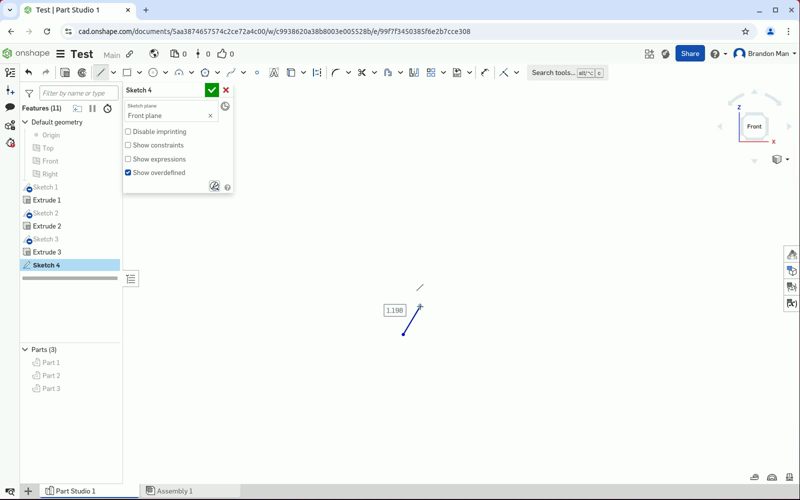
scroll(-6)
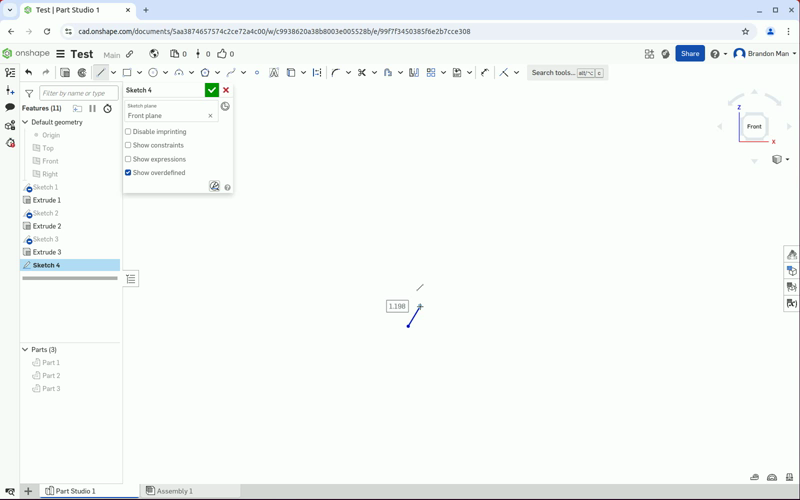
scroll(-6)
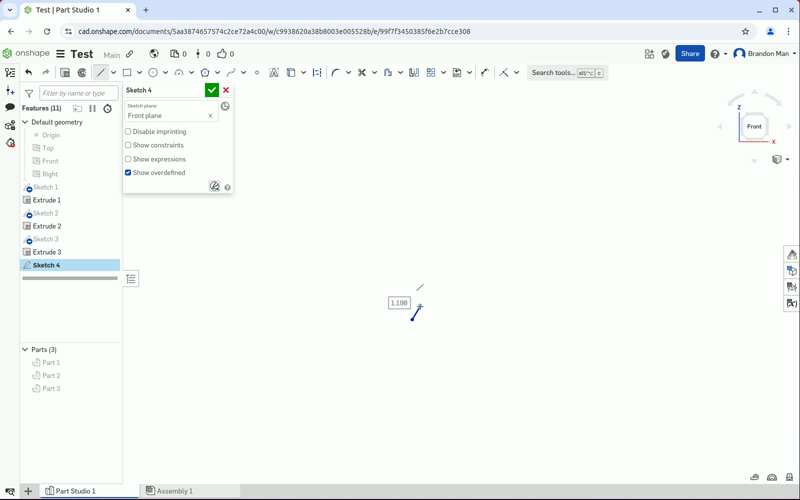
scroll(-6)
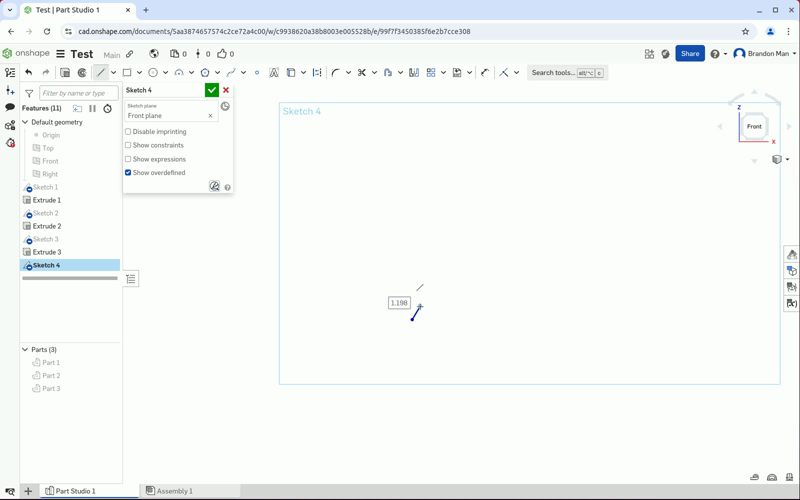
scroll(-6)
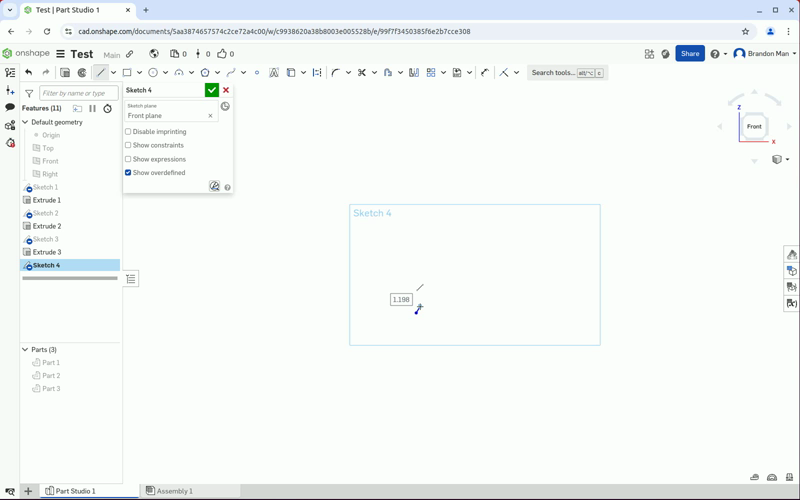
key_up(shift)
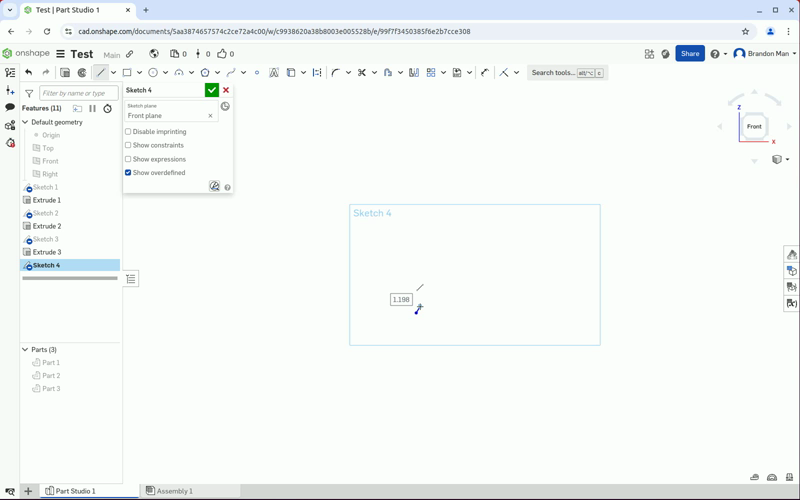
key_down(shift)
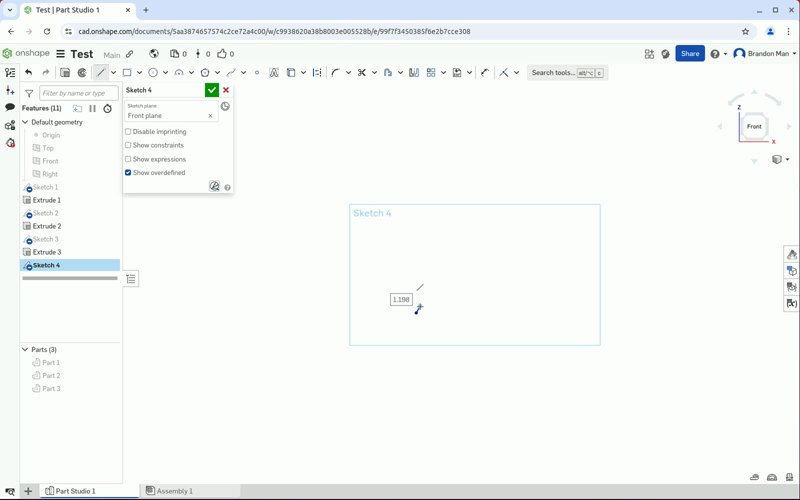
mouse_move(504, 306)
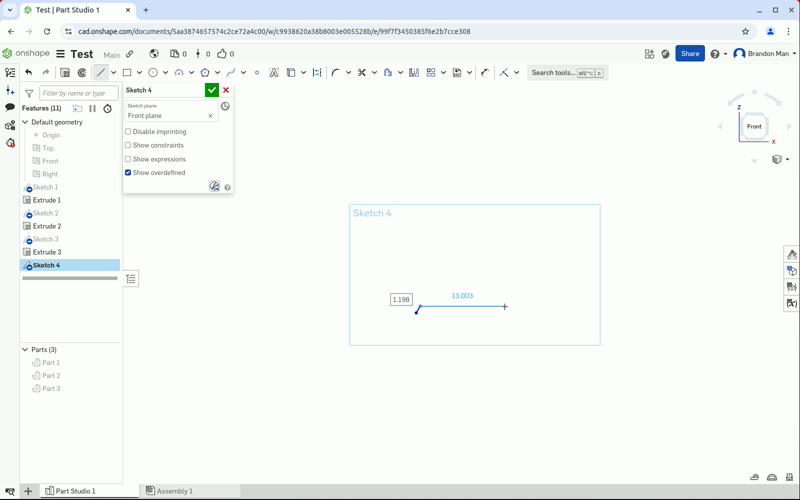
click(504, 306)
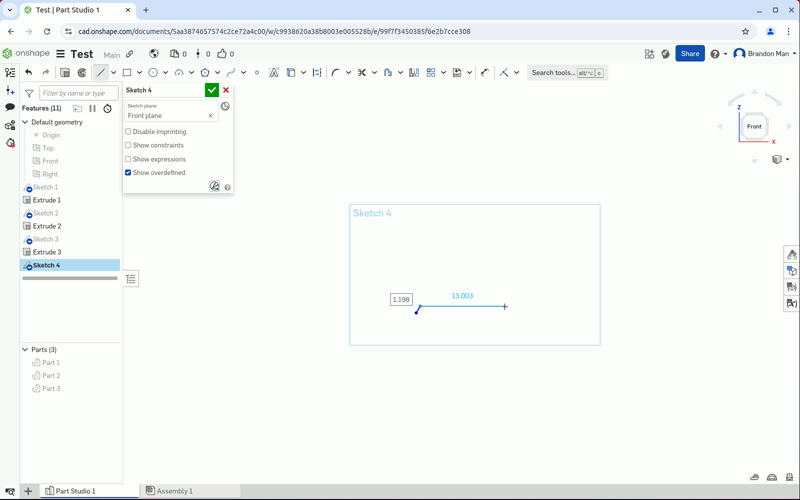
key_up(shift)
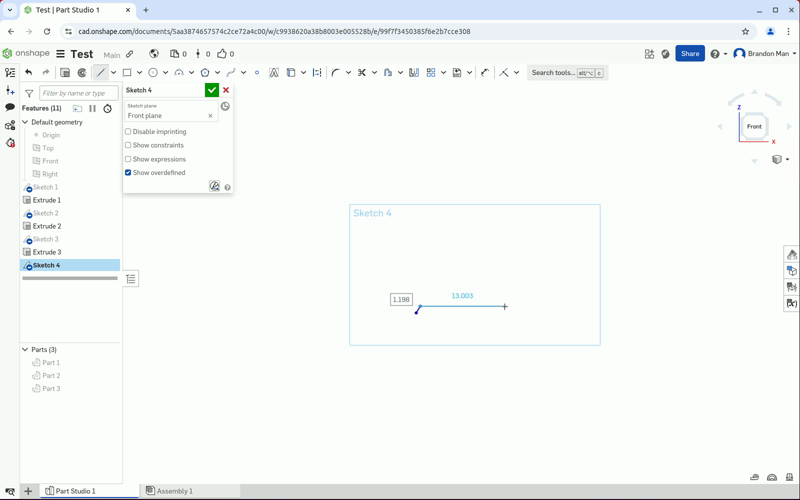
key_down(shift)
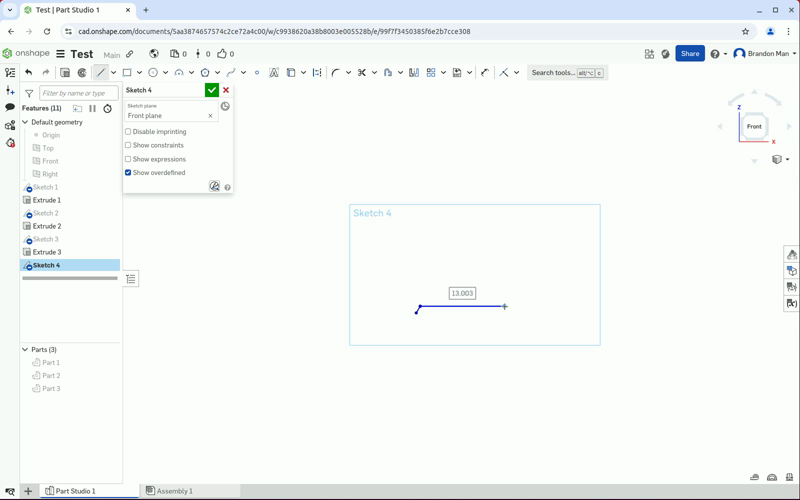
mouse_move(534, 306)
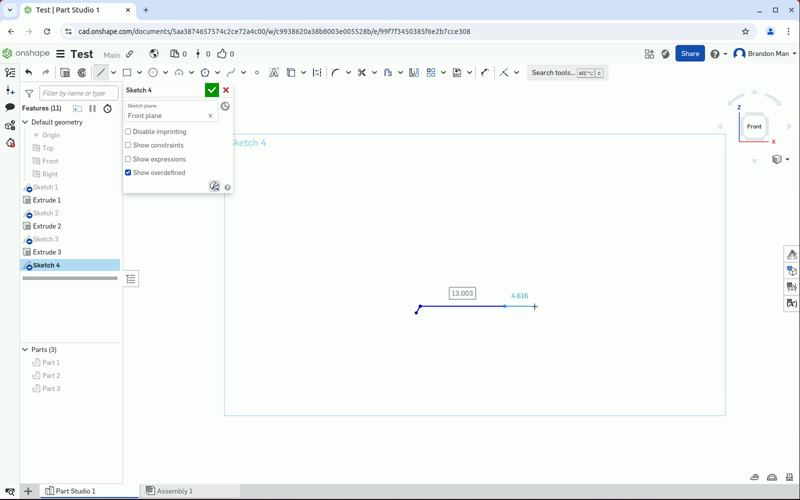
mouse_move(511, 306)
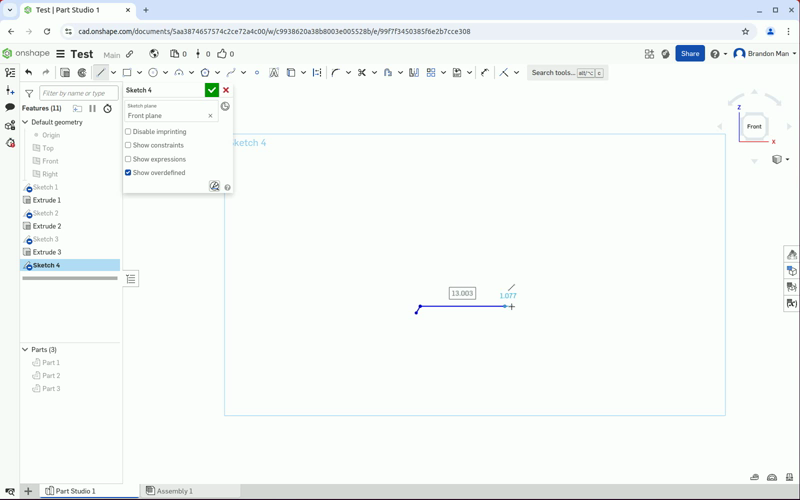
scroll(6)
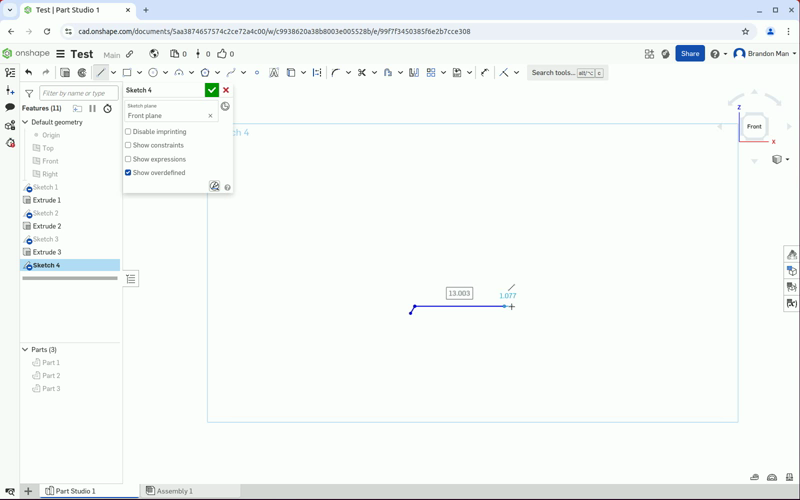
scroll(6)
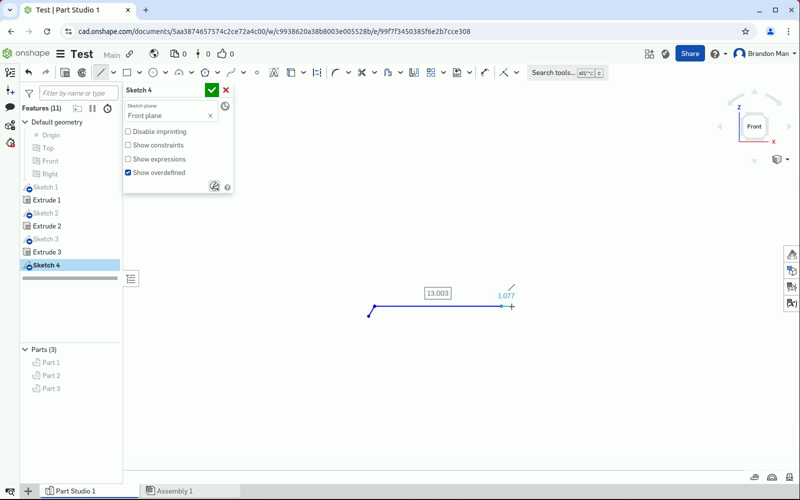
scroll(6)
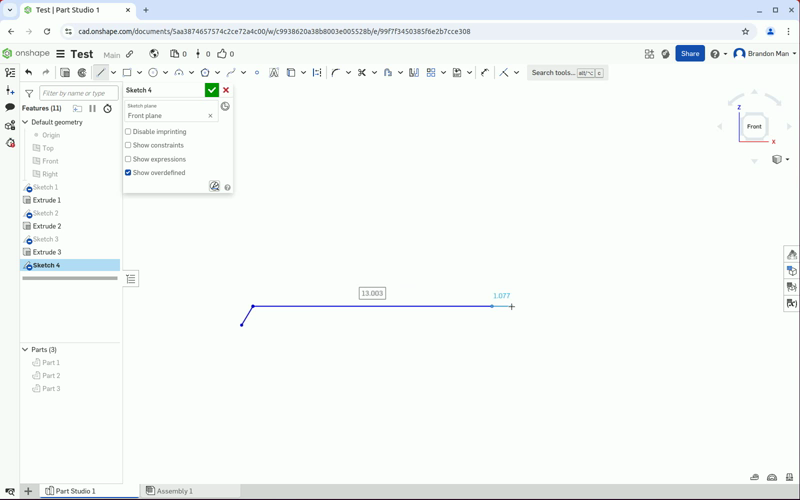
scroll(6)
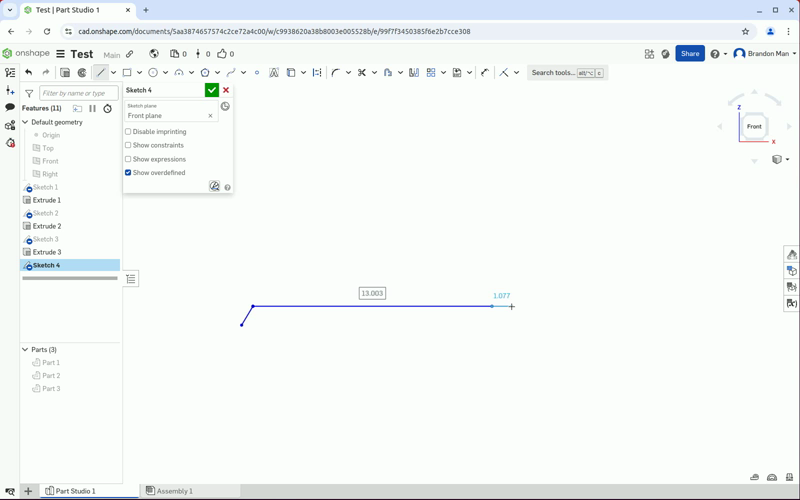
scroll(6)
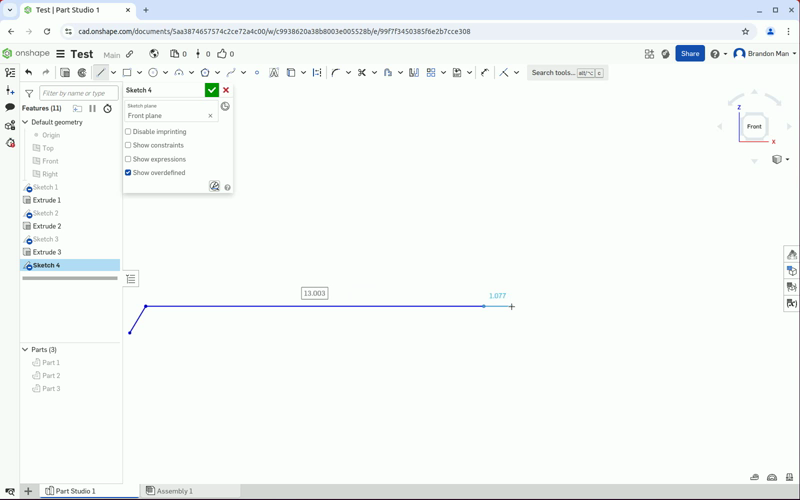
scroll(6)
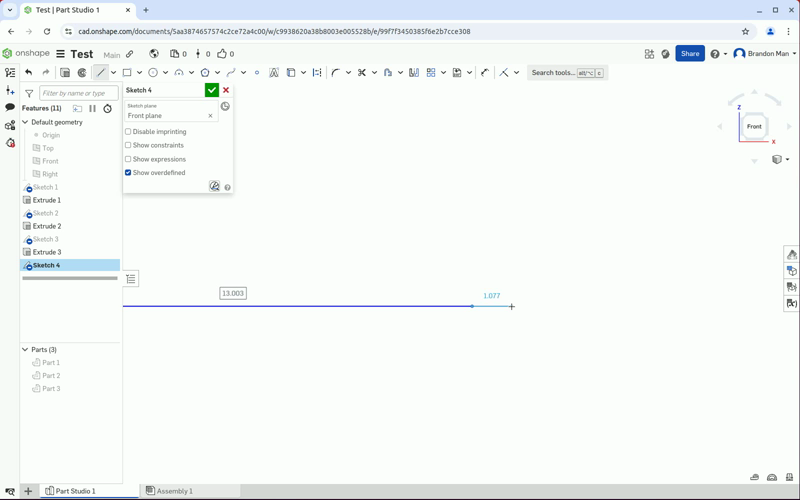
scroll(6)
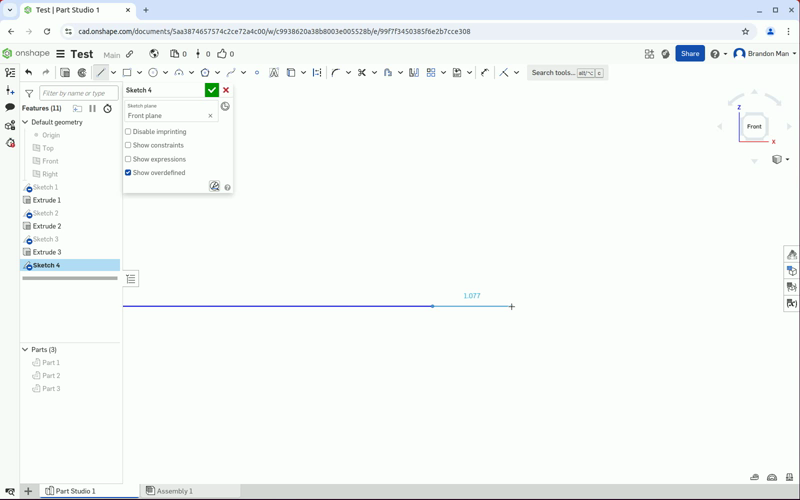
click(511, 306)
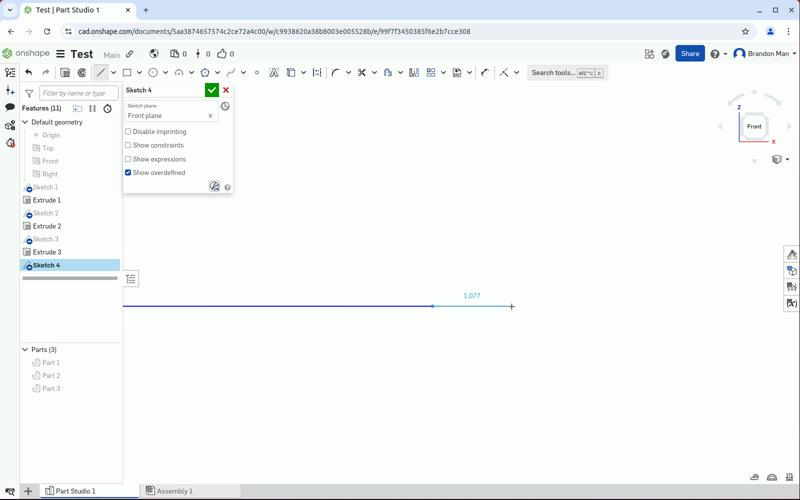
scroll(-6)
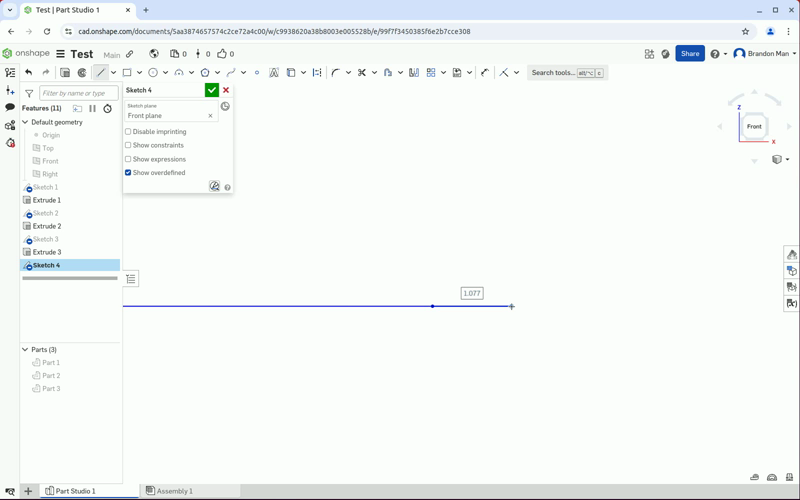
scroll(-6)
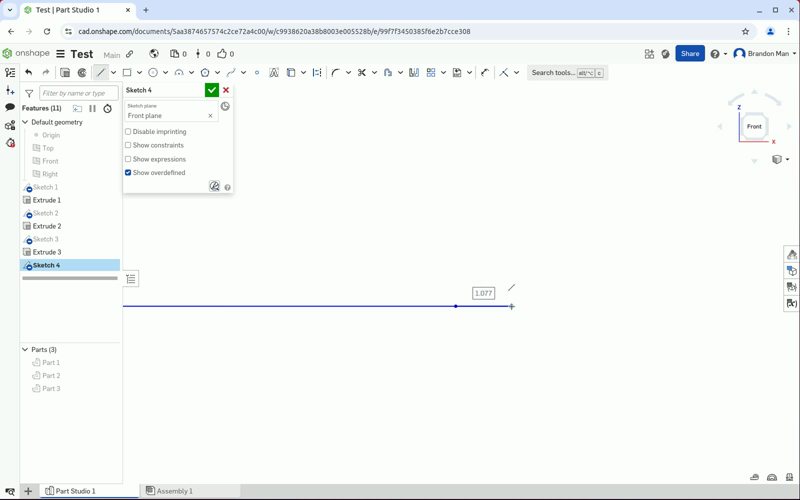
scroll(-6)
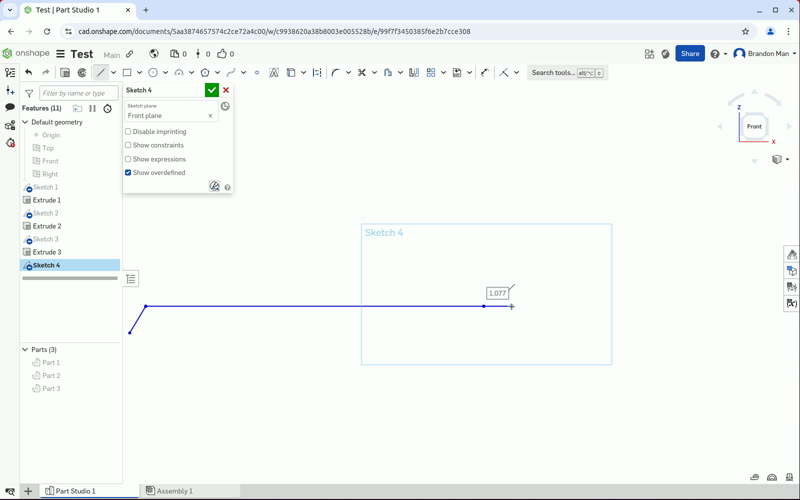
scroll(-6)
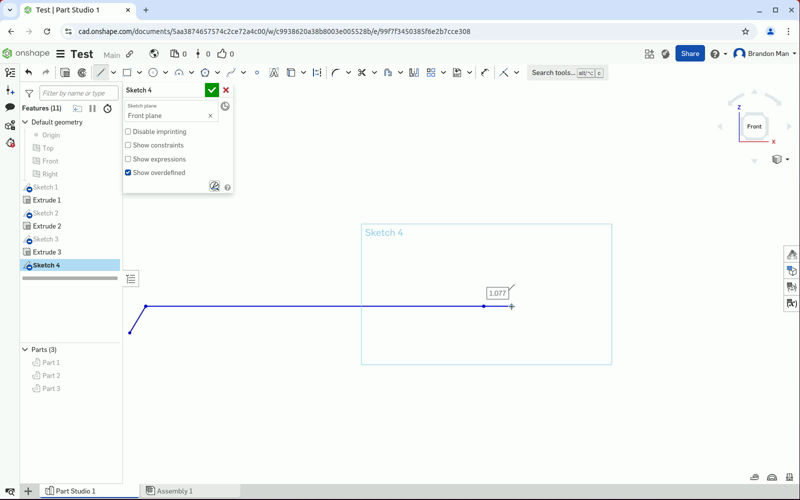
scroll(-6)
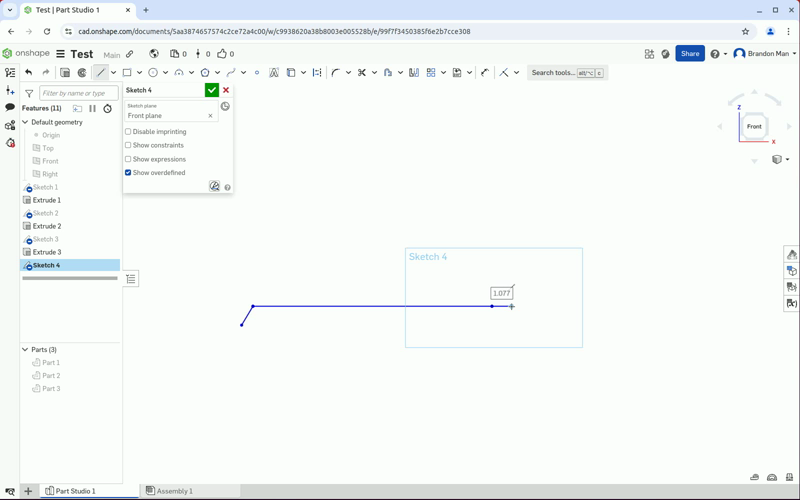
scroll(-6)
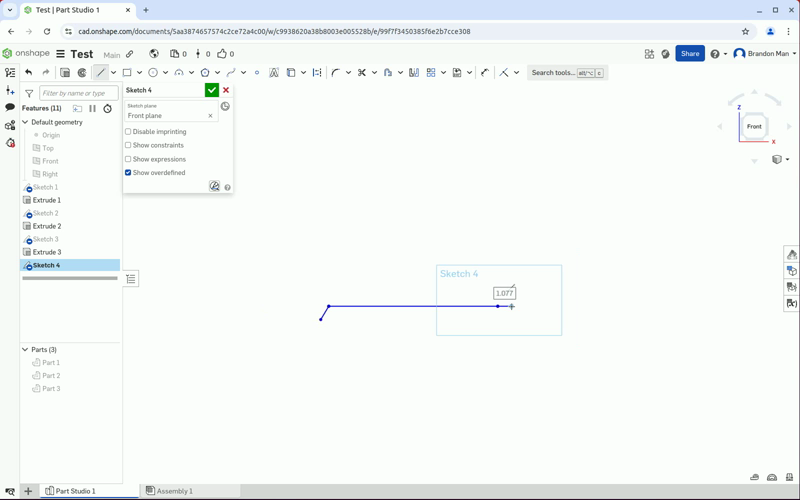
scroll(-6)
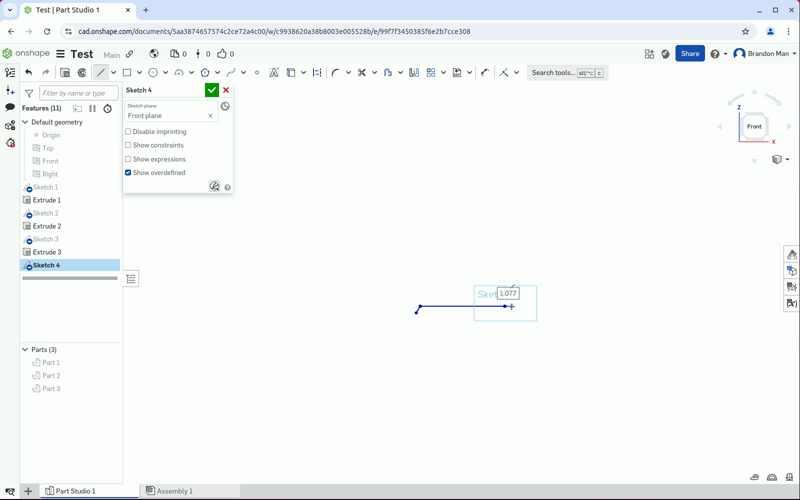
key_up(shift)
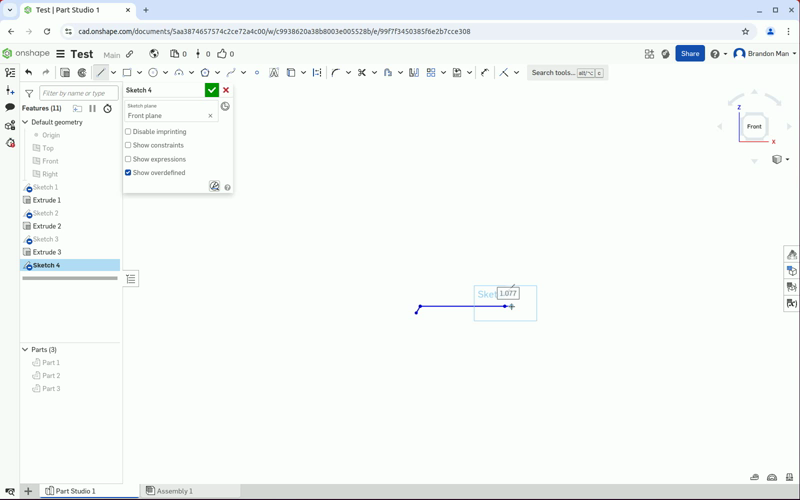
key_down(shift)
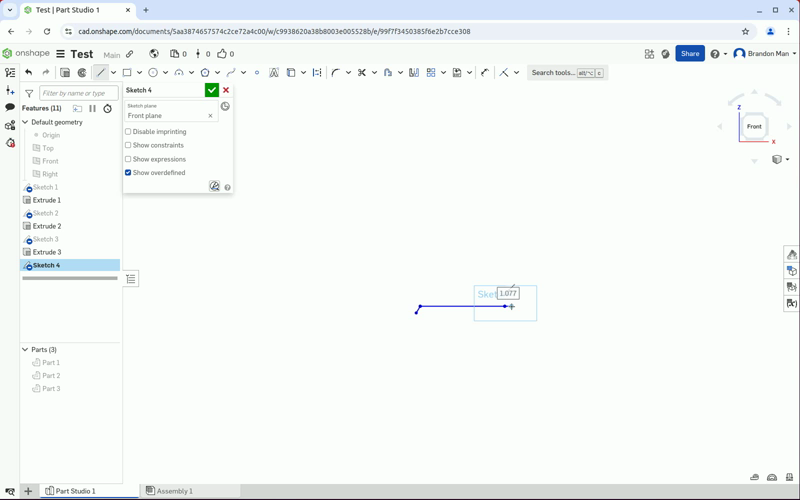
mouse_move(541, 306)
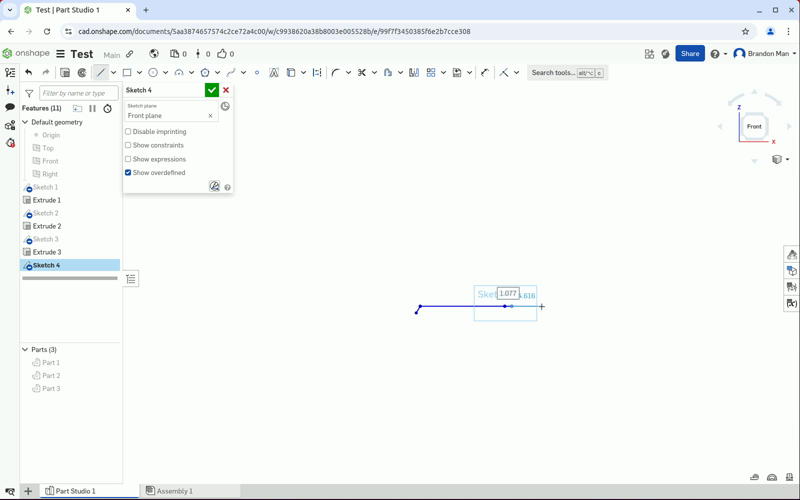
mouse_move(508, 311)
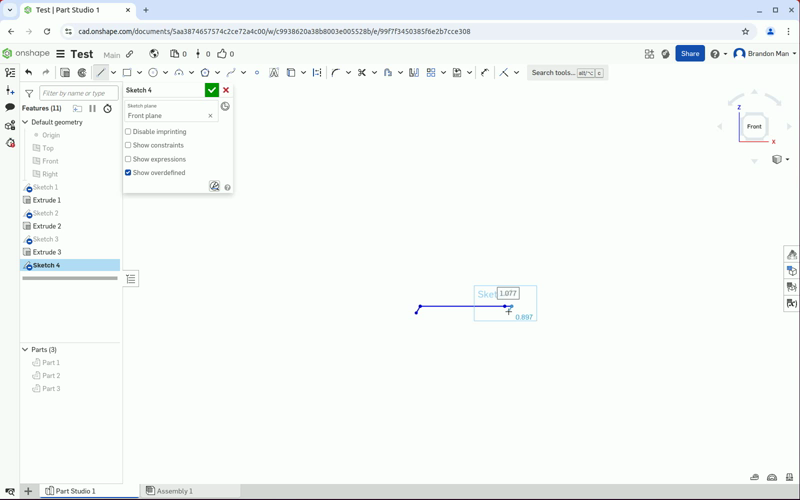
scroll(6)
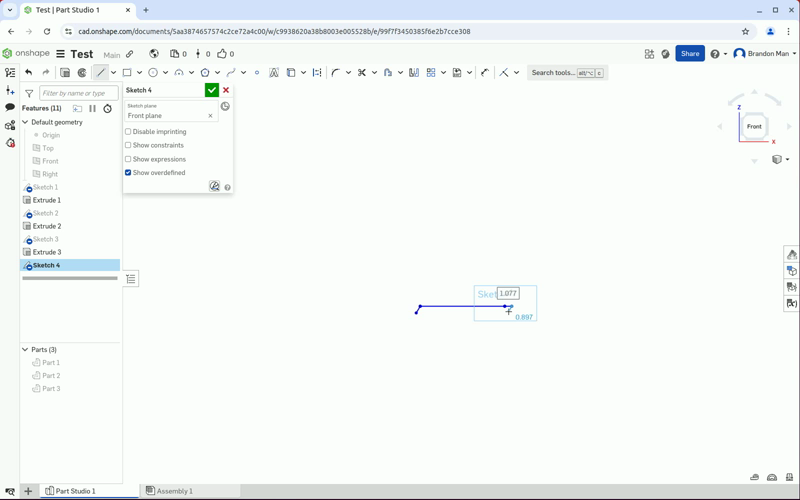
scroll(6)
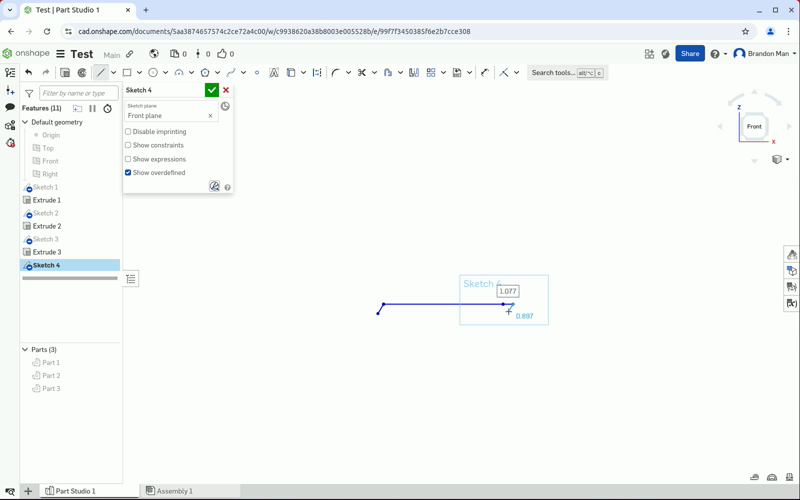
scroll(6)
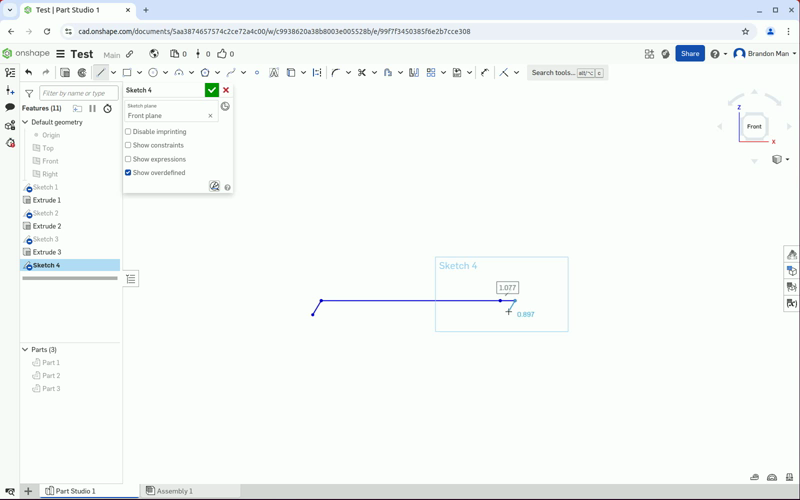
scroll(6)
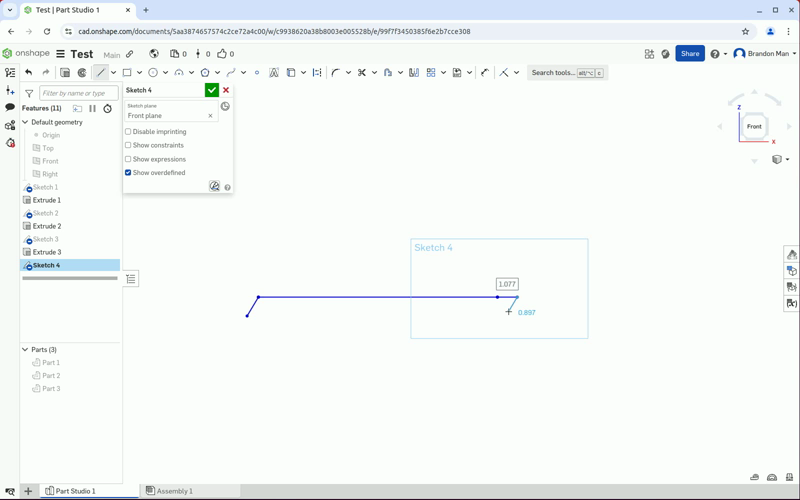
scroll(6)
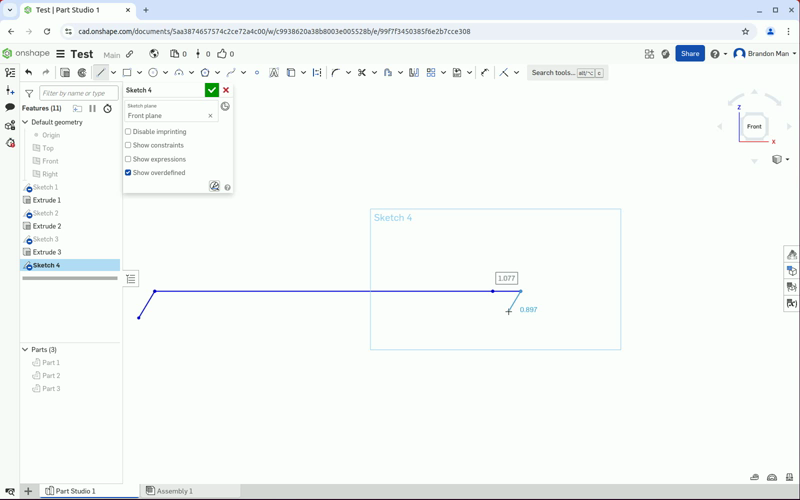
scroll(6)
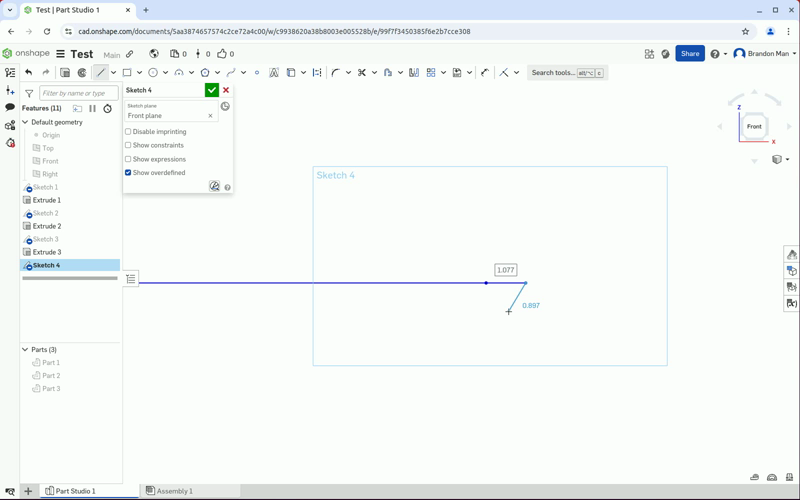
scroll(6)
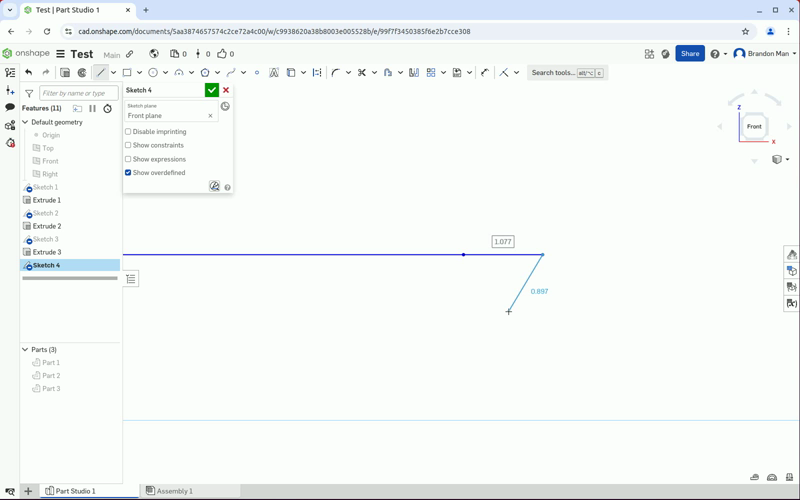
click(508, 311)
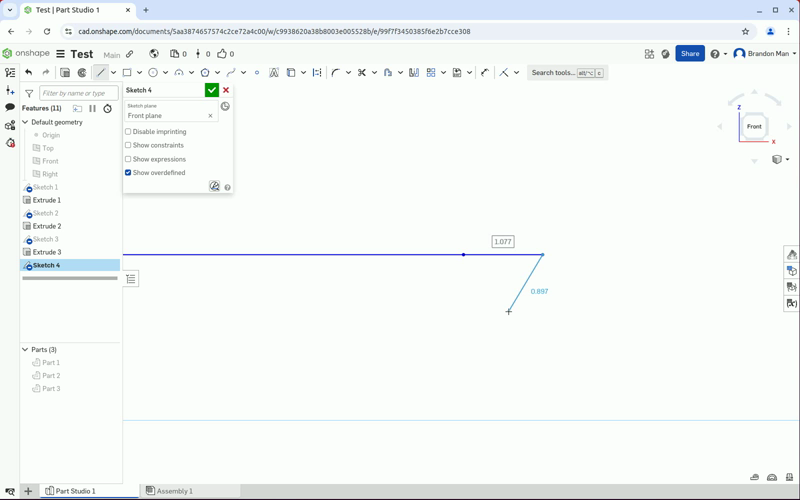
scroll(-6)
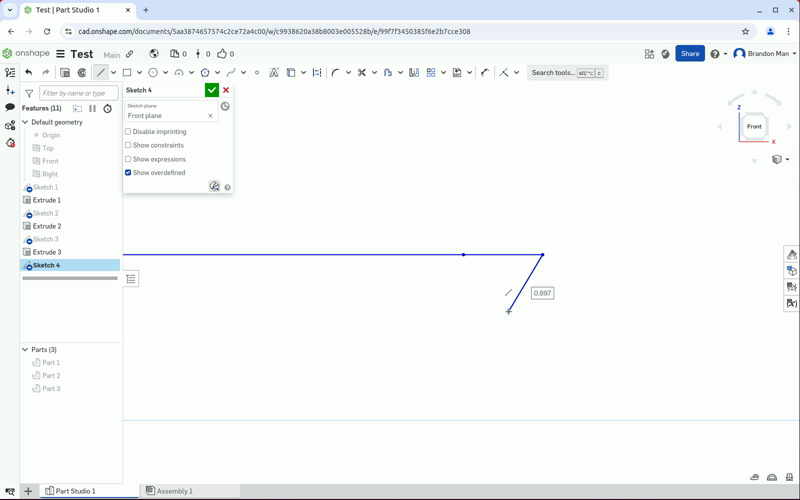
scroll(-6)
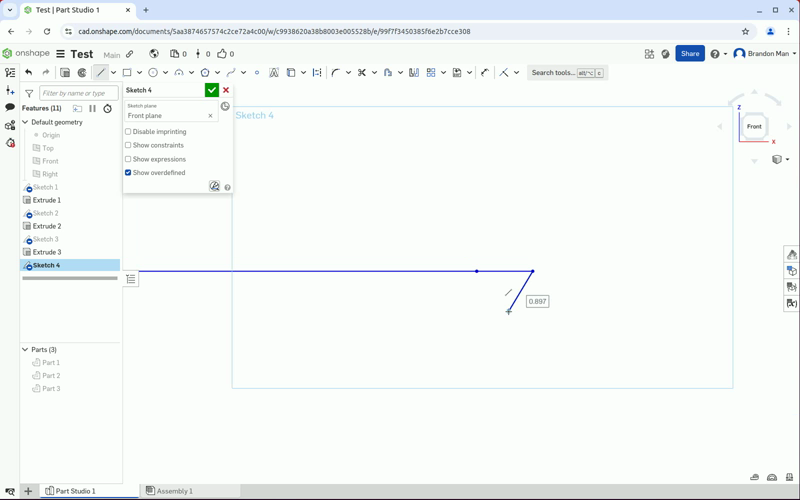
scroll(-6)
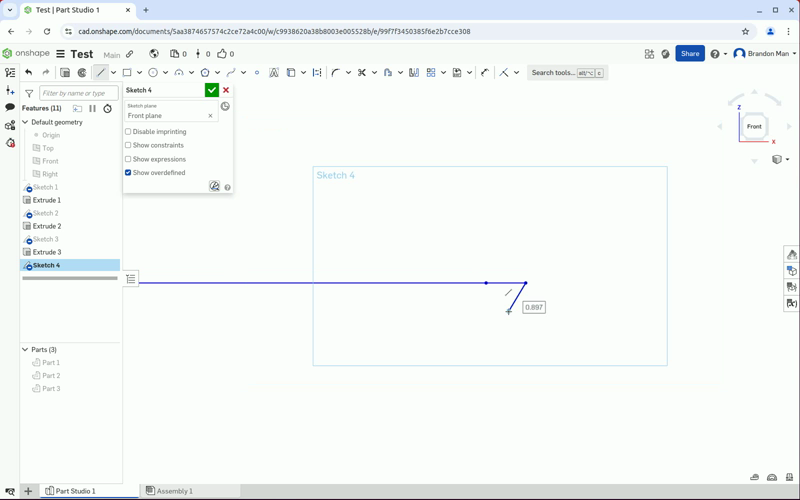
scroll(-6)
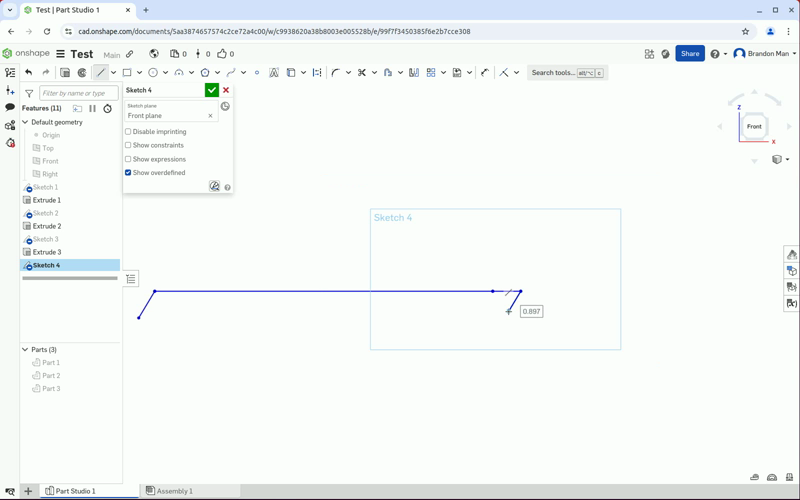
scroll(-6)
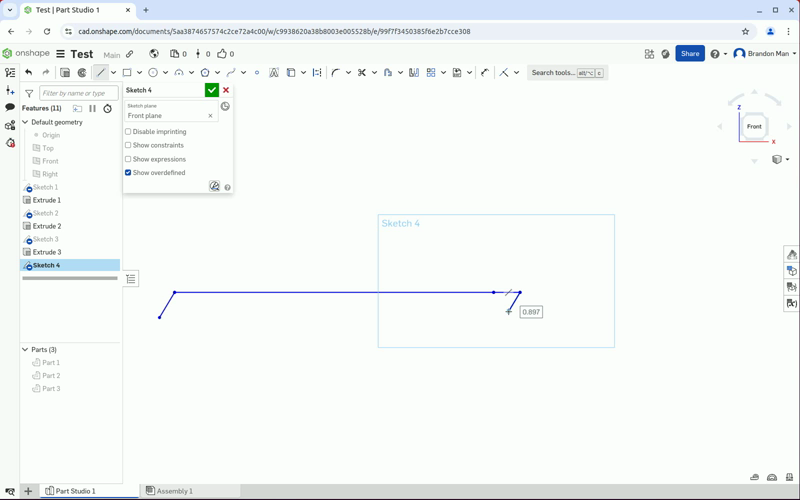
scroll(-6)
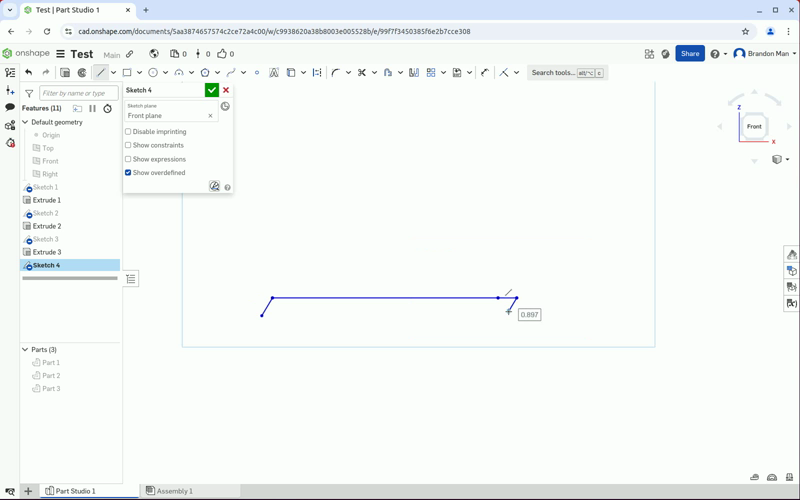
scroll(-6)
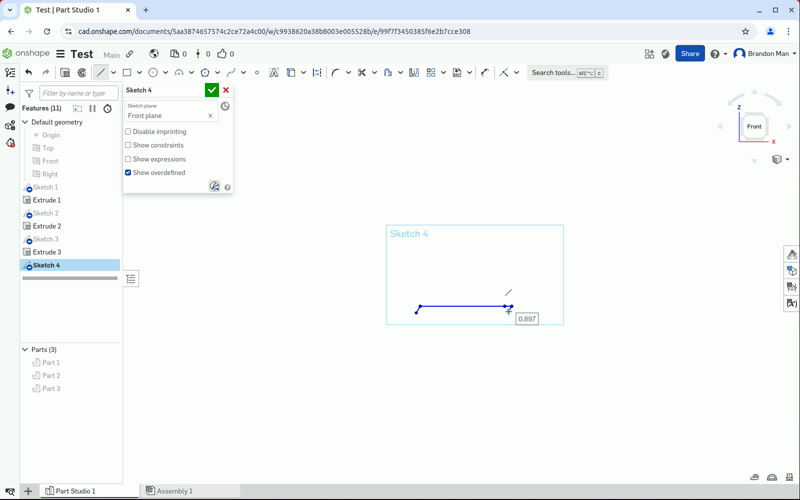
key_up(shift)
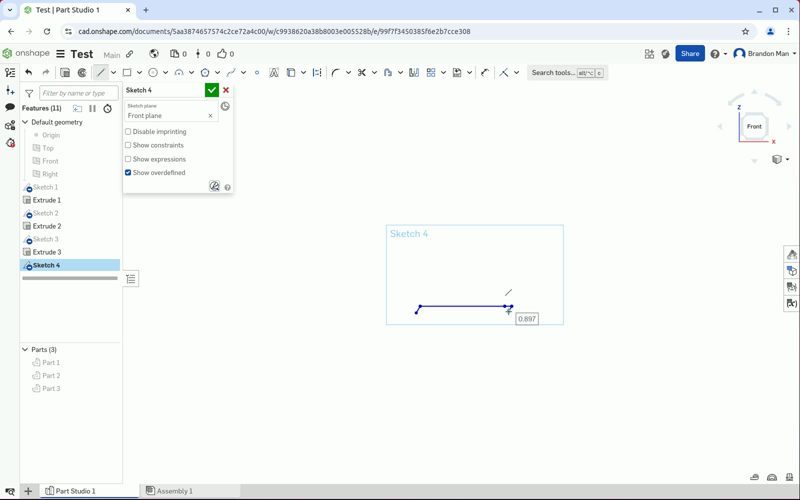
key_down(shift)
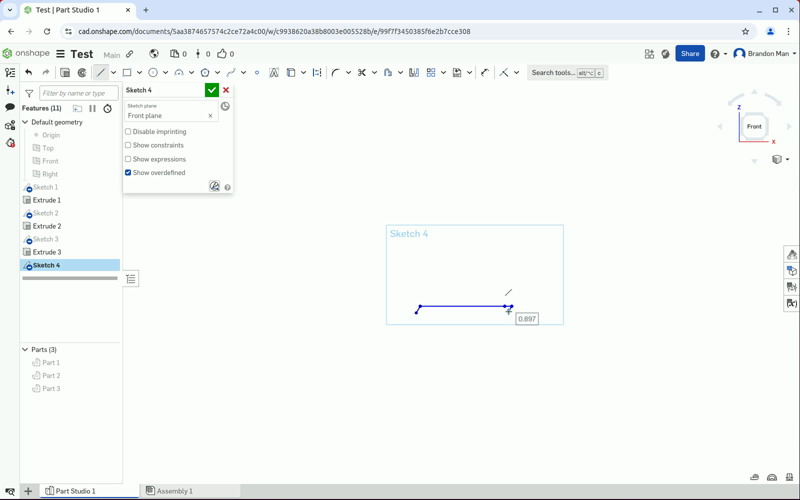
mouse_move(417, 311)
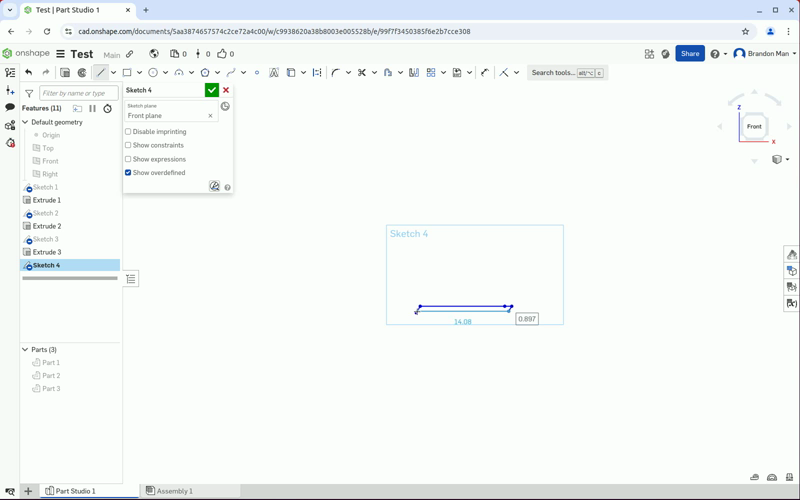
click(417, 311)
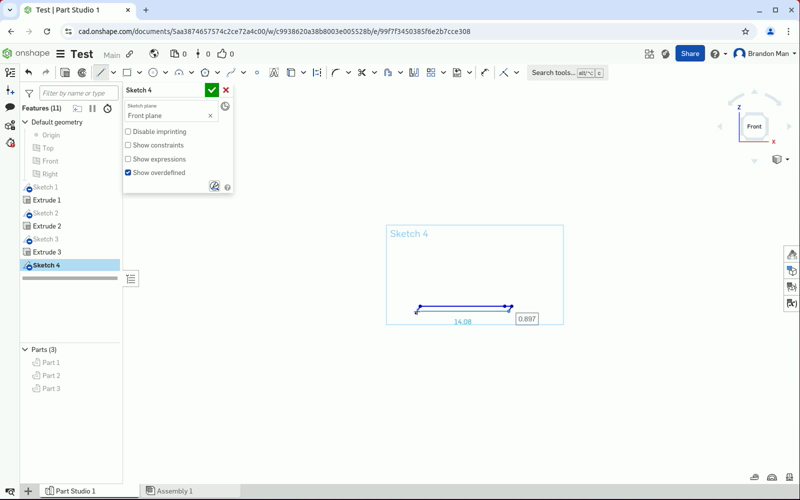
key_up(shift)
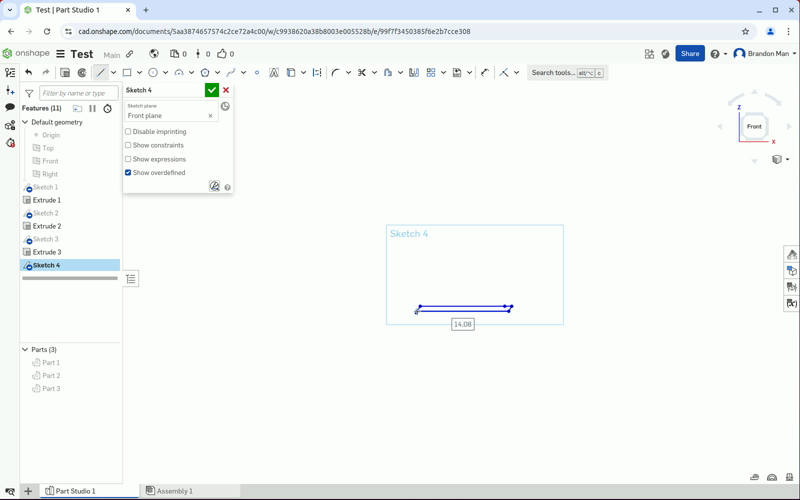
key(esc)
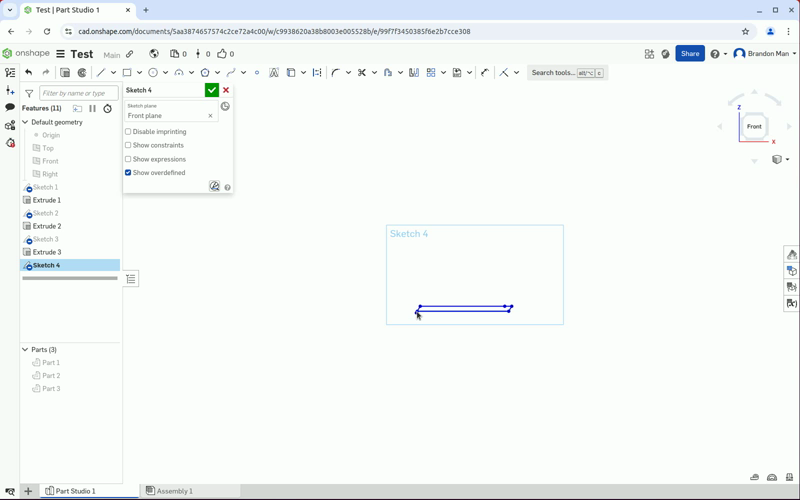
mouse_move(499, 307)
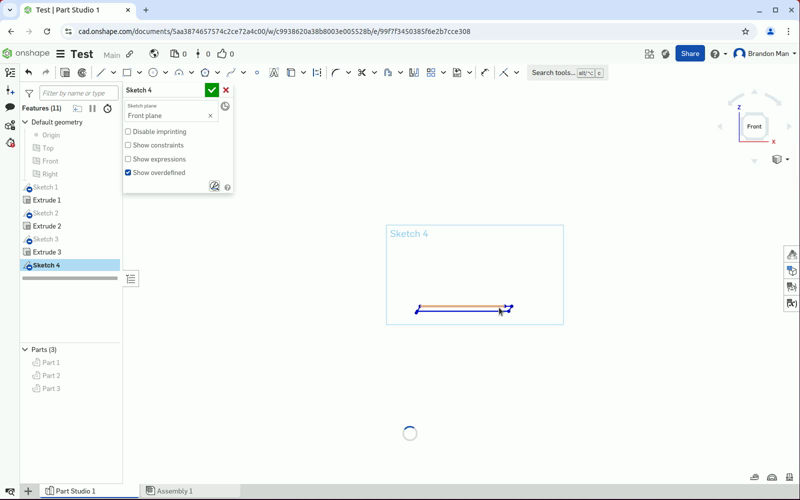
scroll(6)
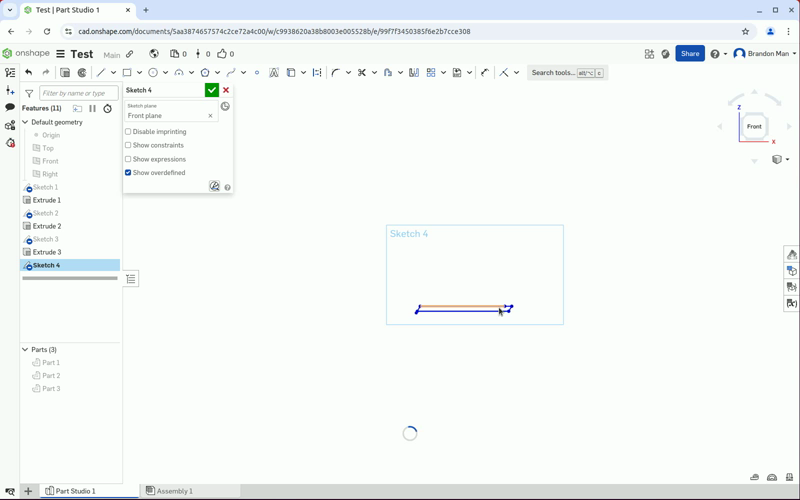
scroll(6)
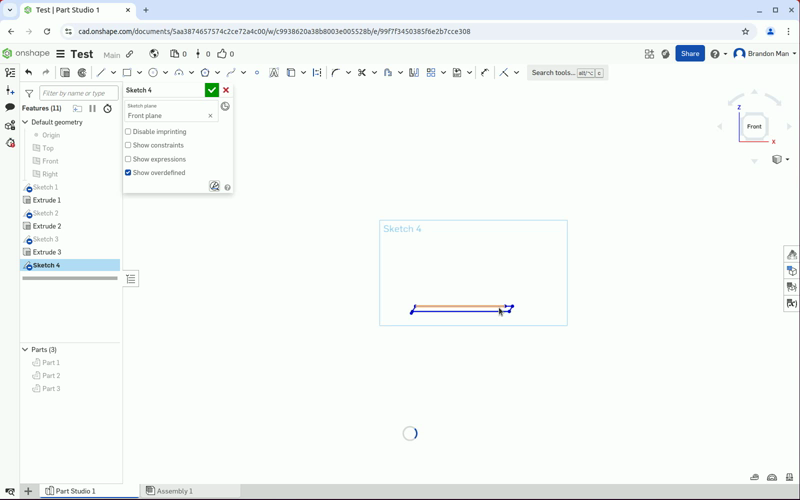
scroll(6)
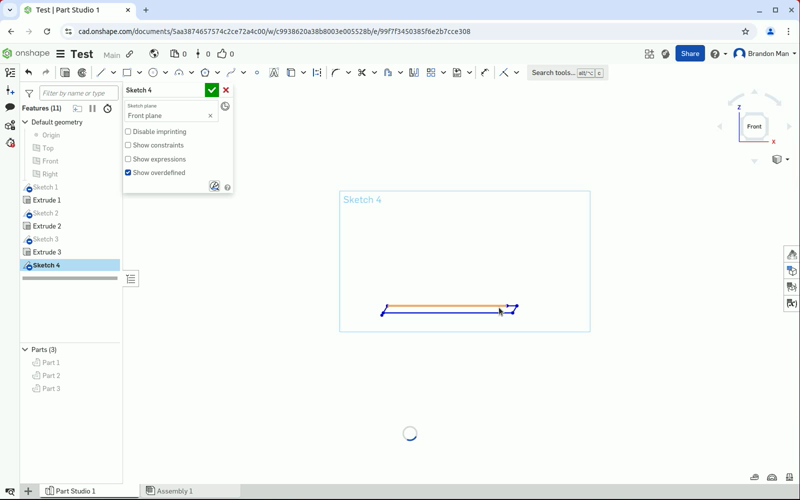
scroll(6)
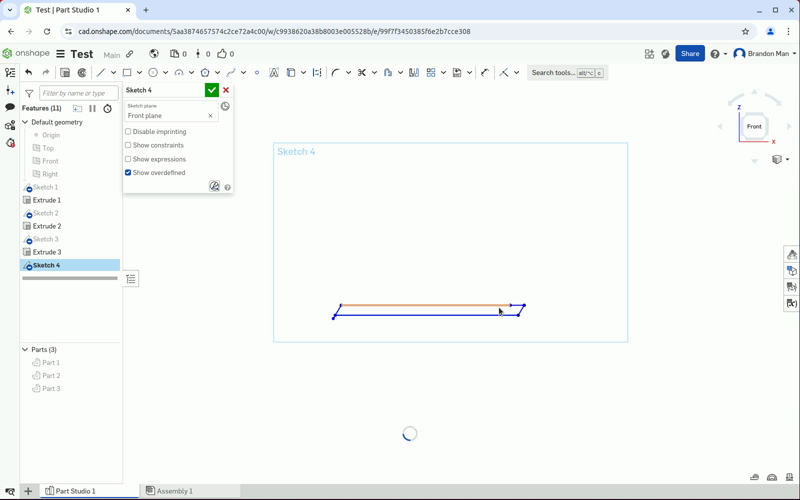
scroll(6)
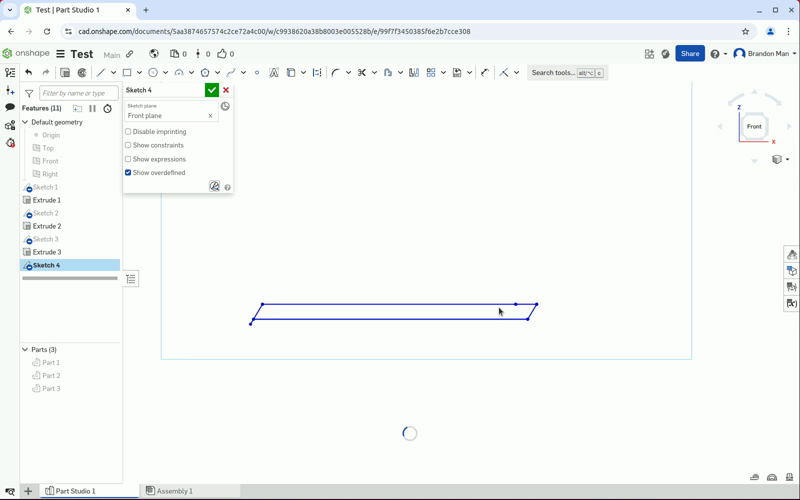
scroll(6)
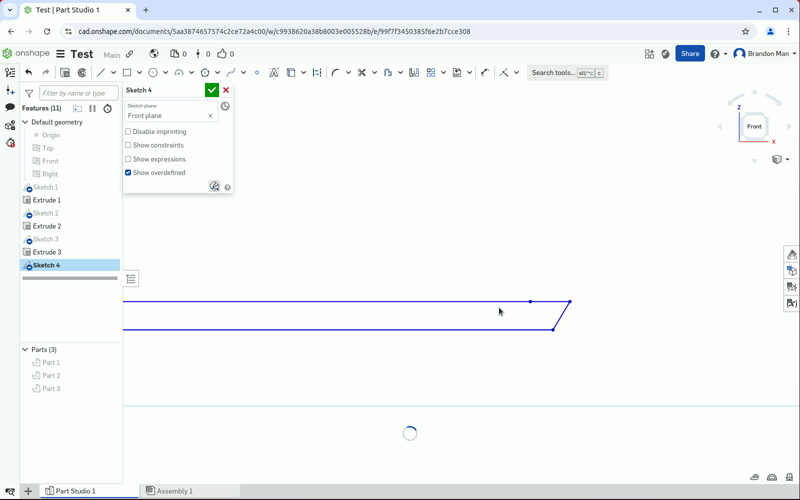
scroll(6)
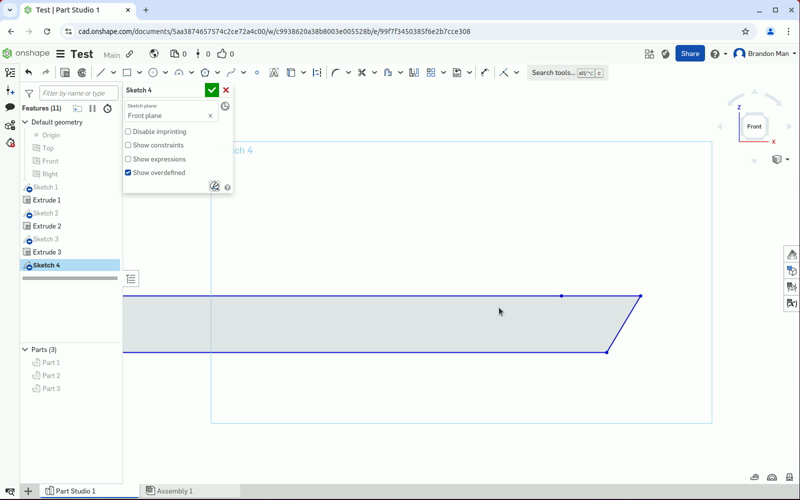
click(499, 307)
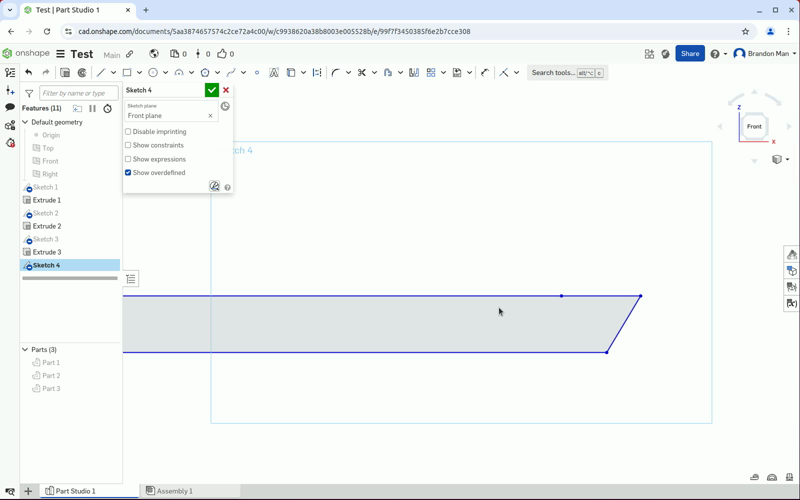
scroll(-6)
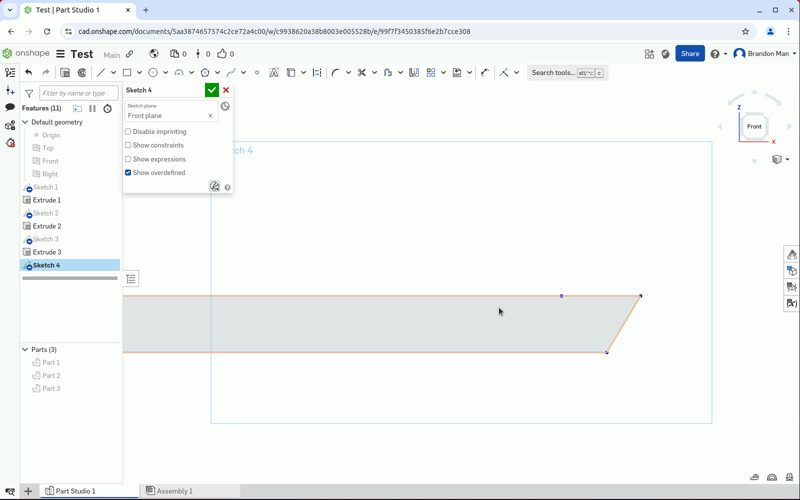
scroll(-6)
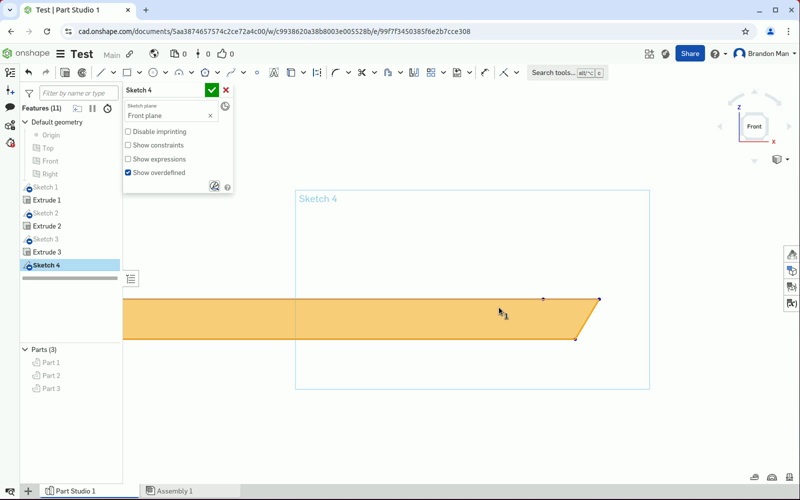
scroll(-6)
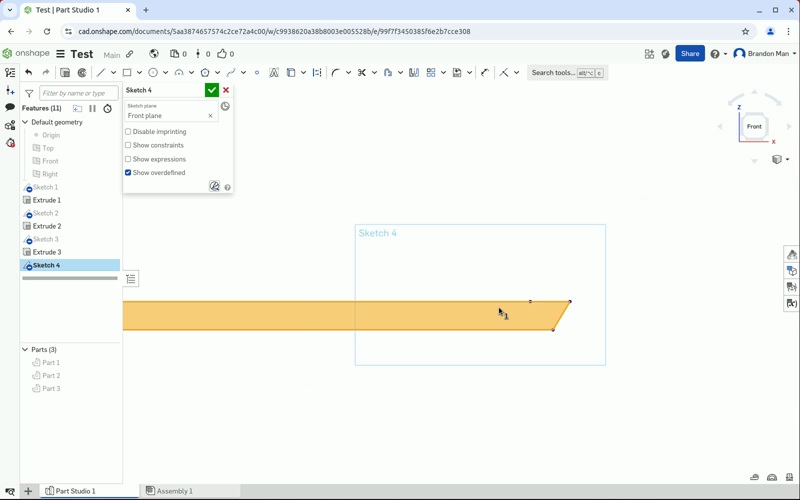
scroll(-6)
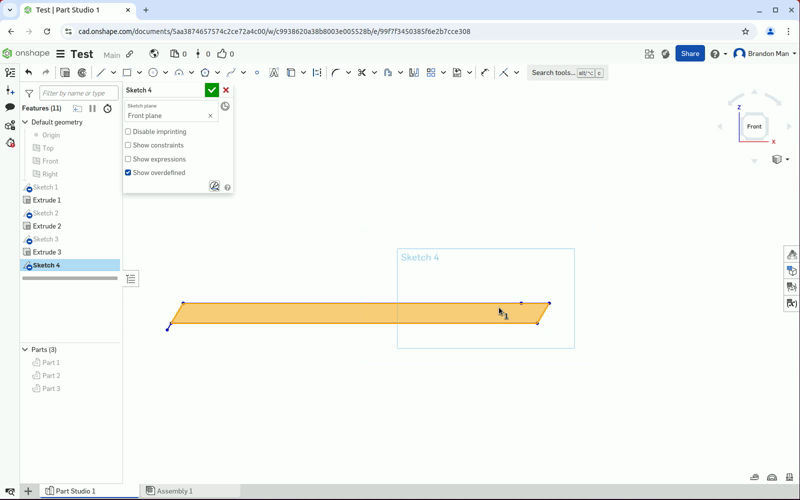
scroll(-6)
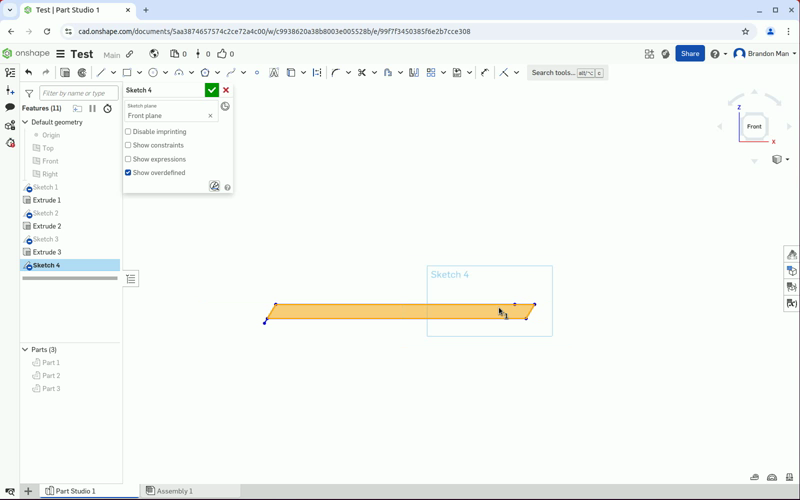
scroll(-6)
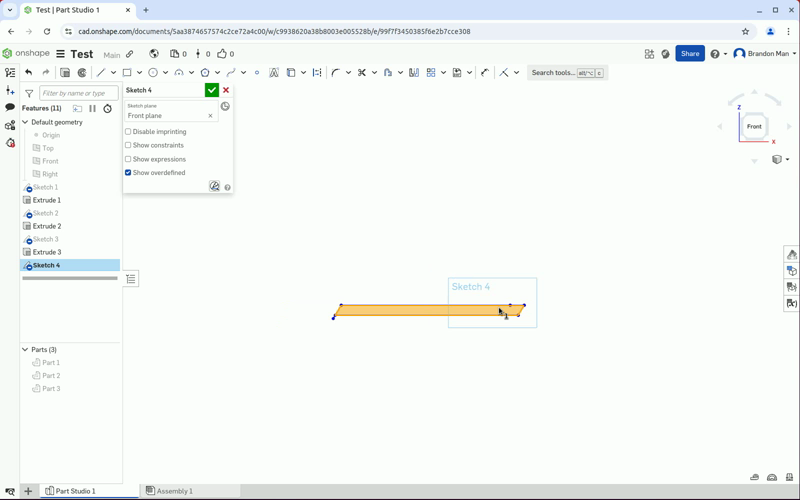
scroll(-6)
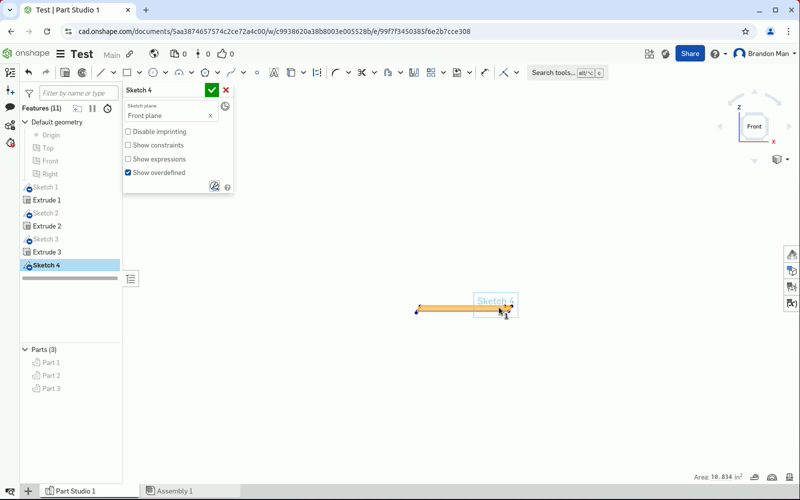
mouse_move(73, 352)
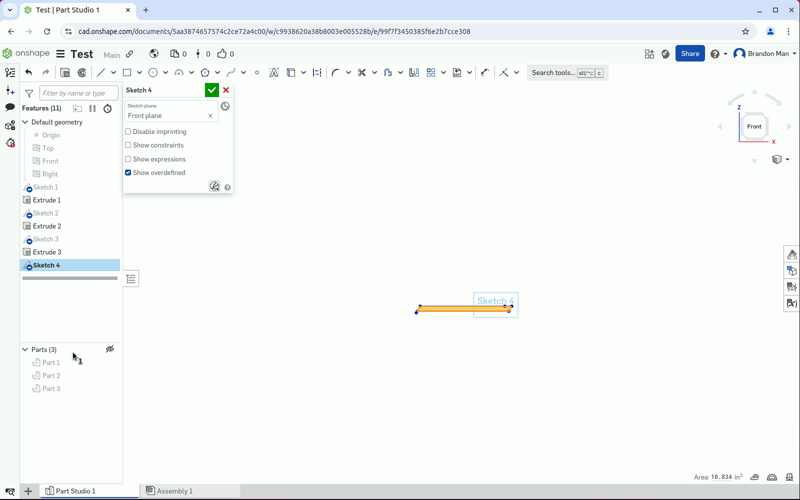
key(shift+y)
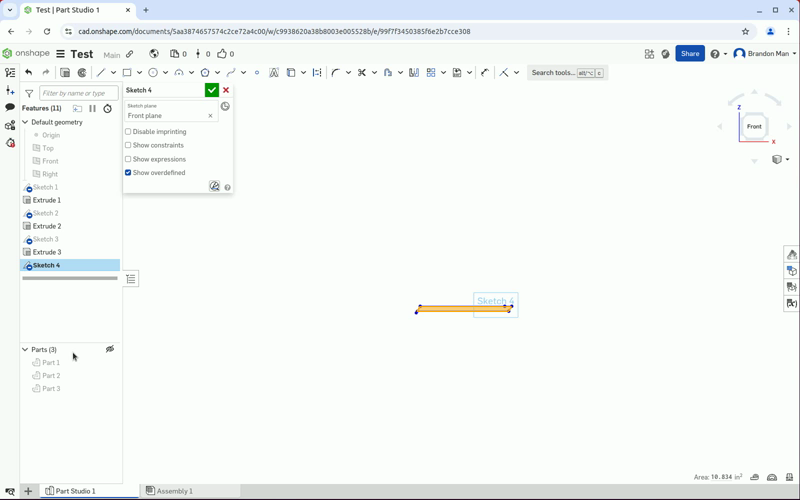
key(shift+e)
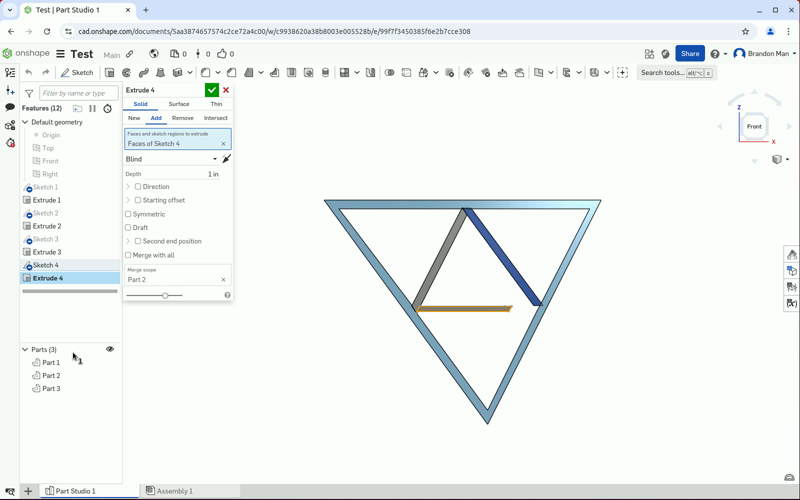
mouse_move(143, 106)
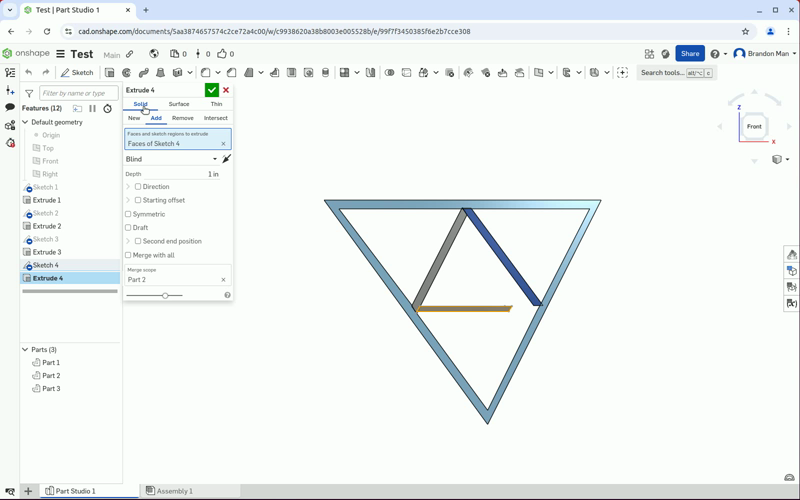
click(143, 106)
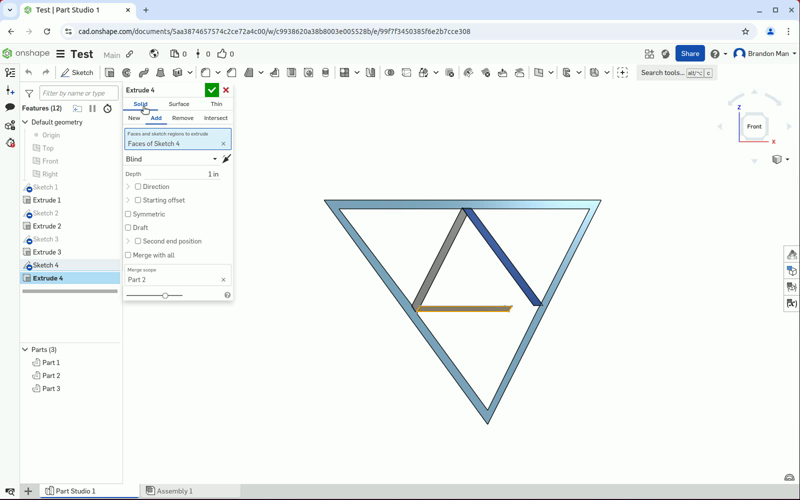
mouse_move(137, 120)
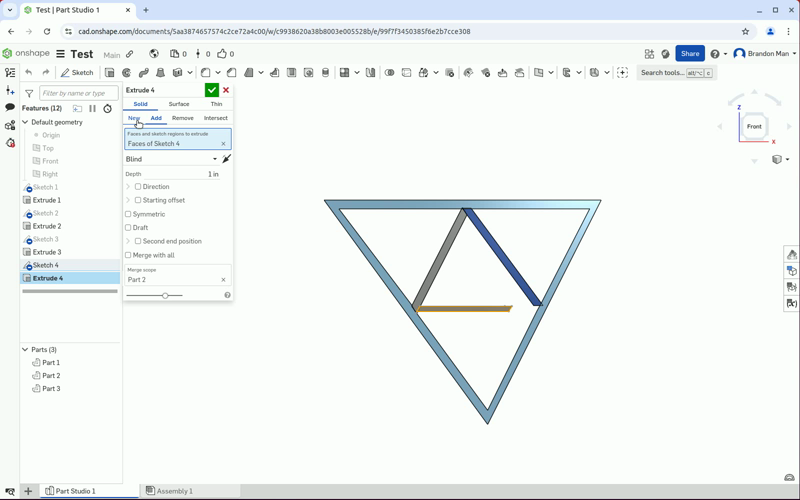
click(137, 120)
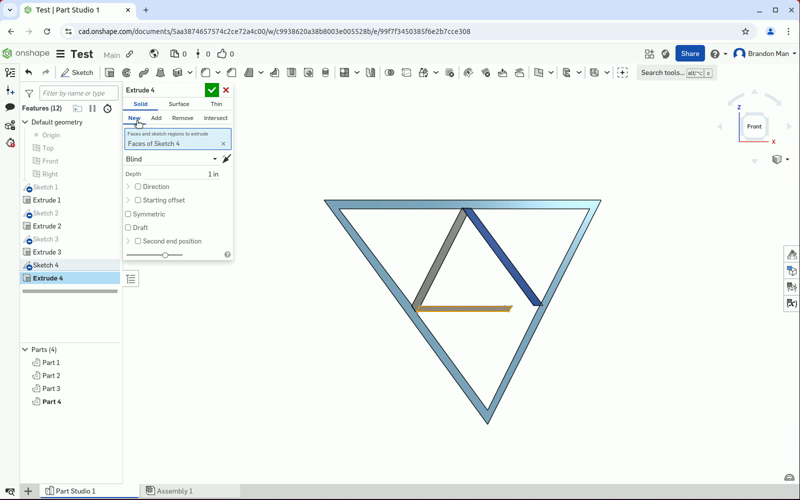
key(tab, 4)
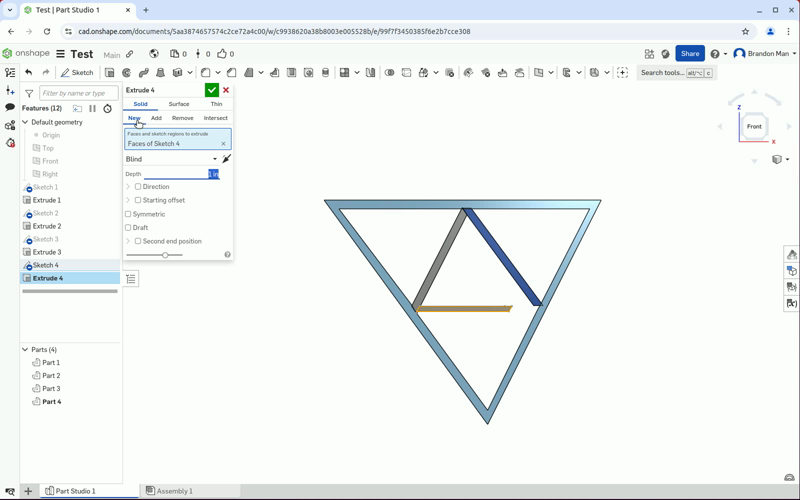
text(2.888)
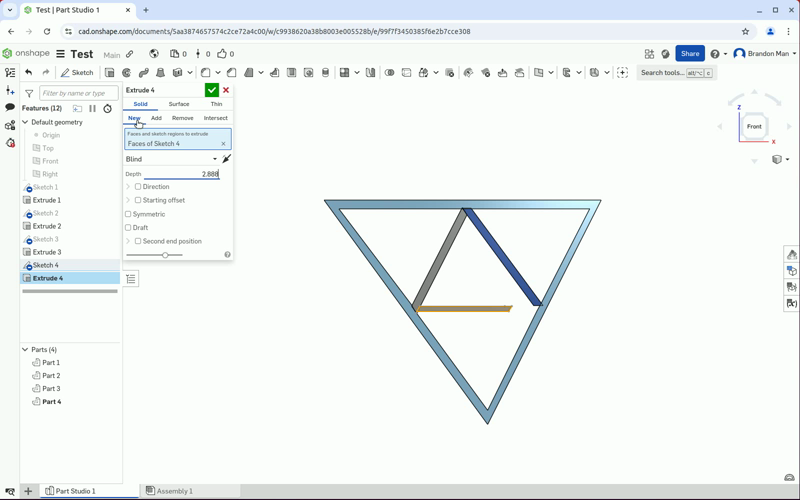
key(tab, 3)
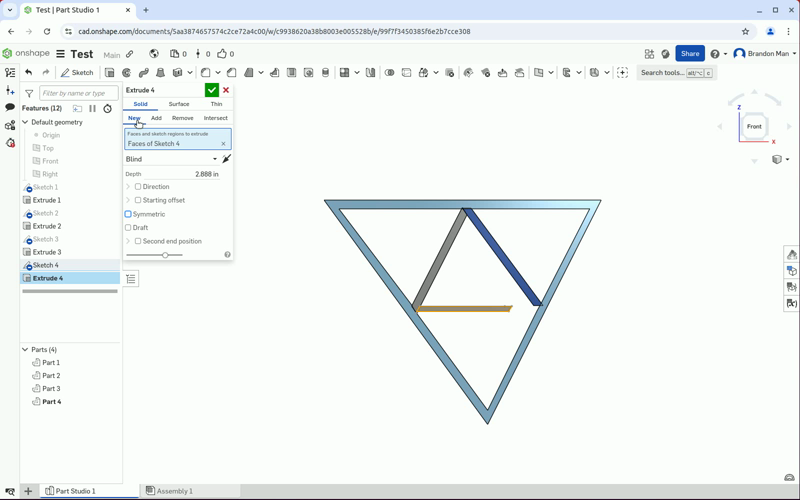
key(space)
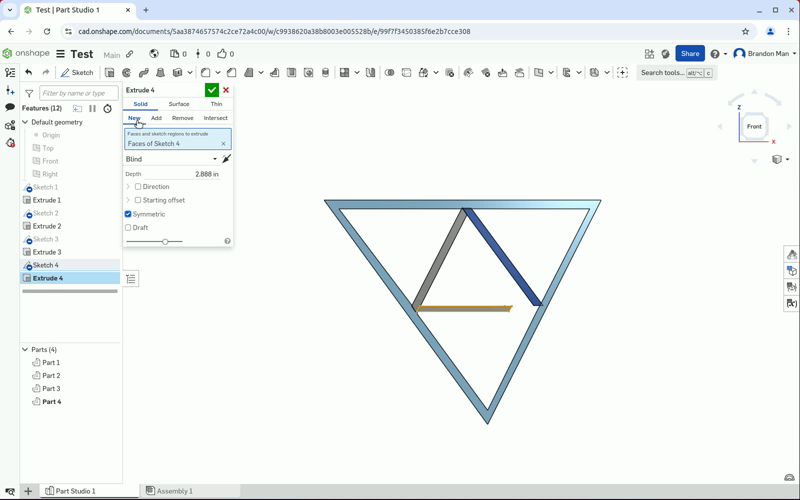
key(enter)
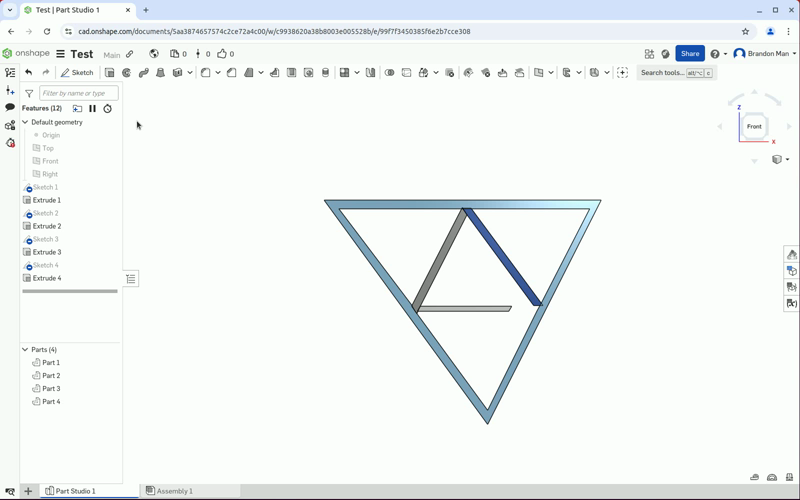
key(shift+h)
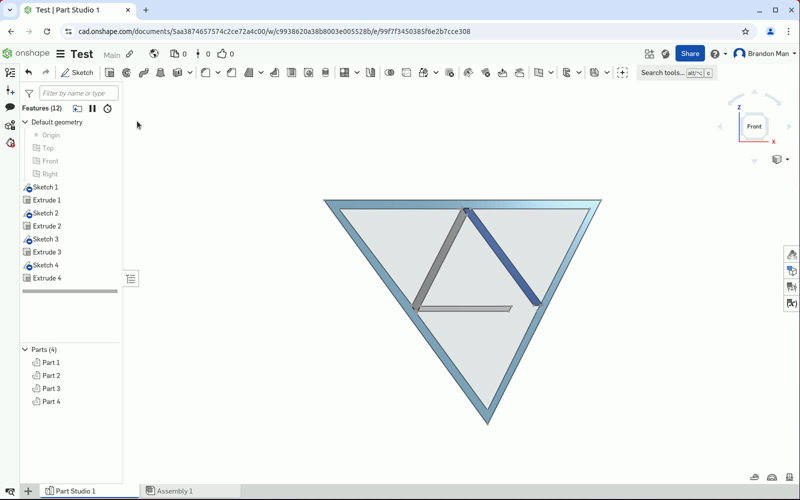
key(shift+h)
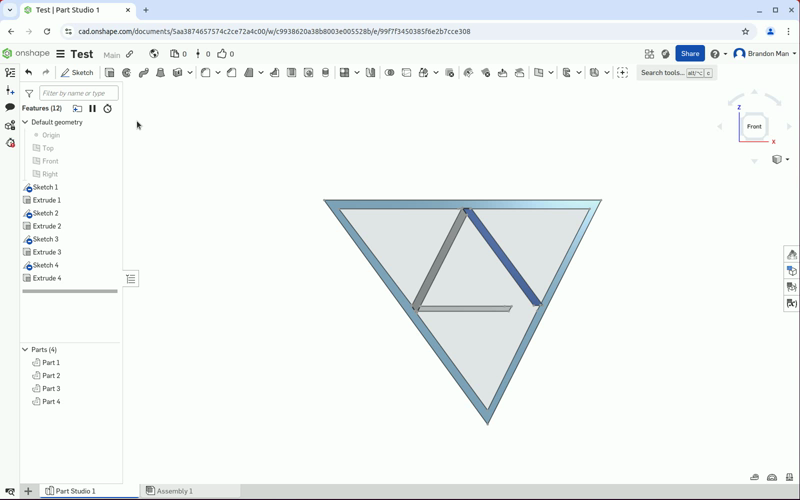
key(shift+7)
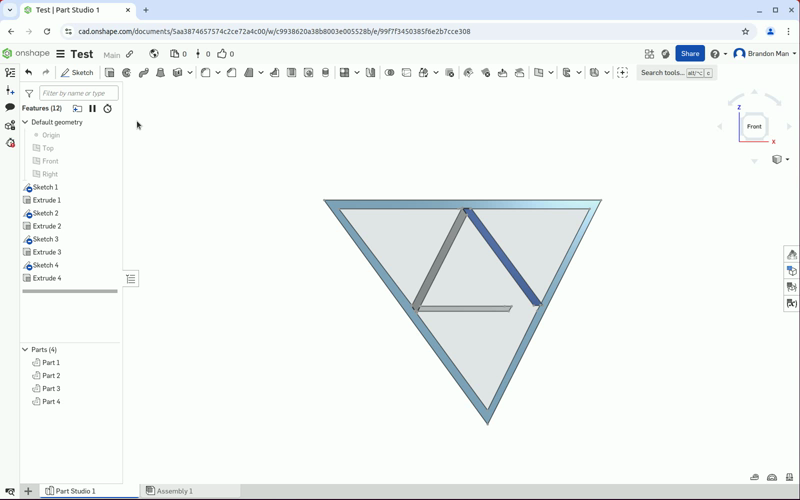
key(left, 2)
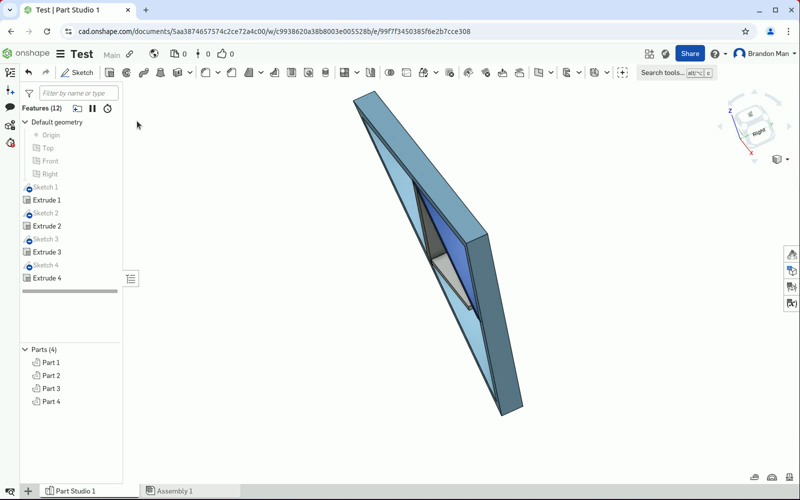
key(down, 2)
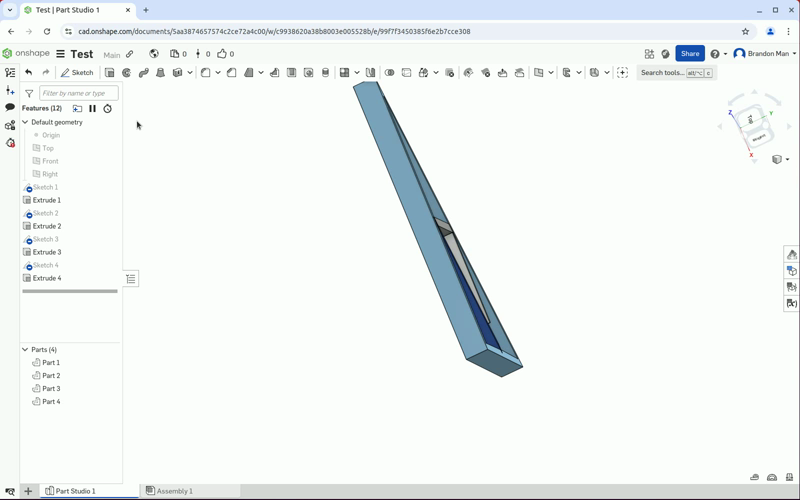
key(up, 2)
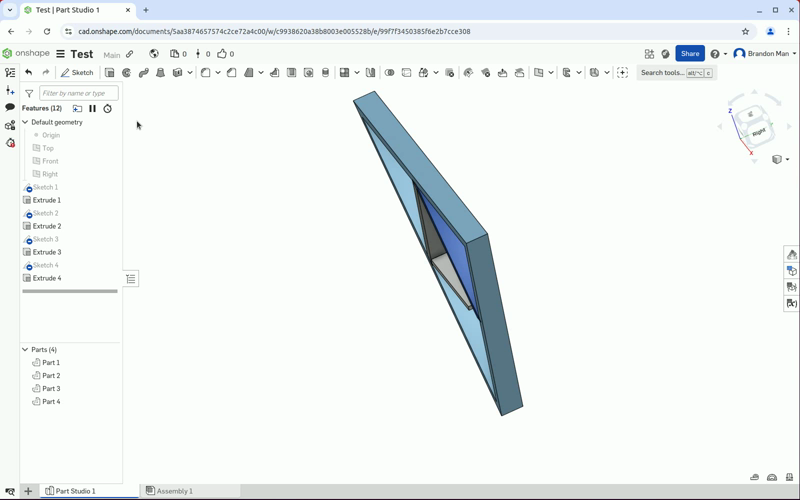
key(right, 2)
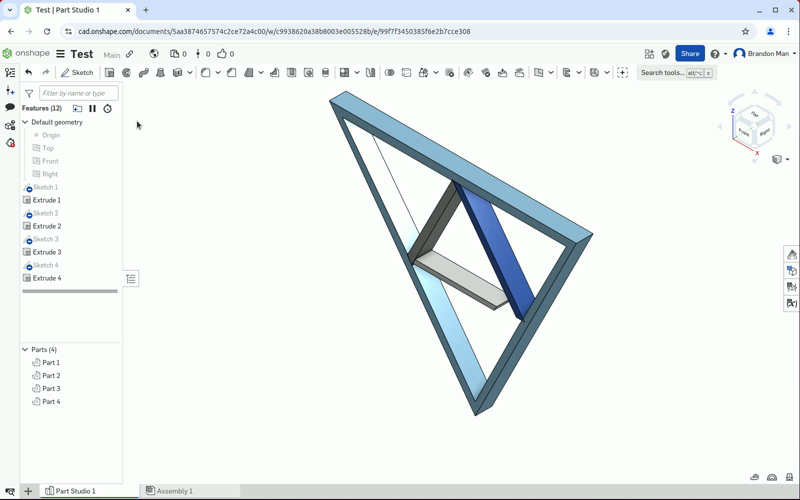
mouse_move(73, 189)
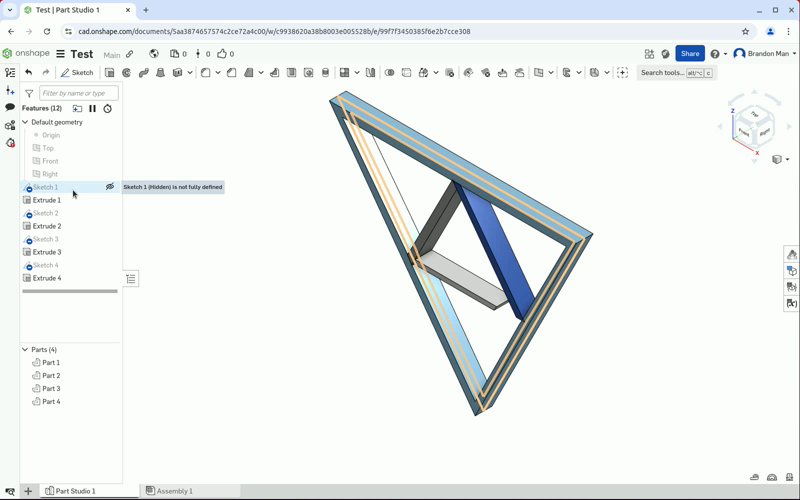
click(73, 189)